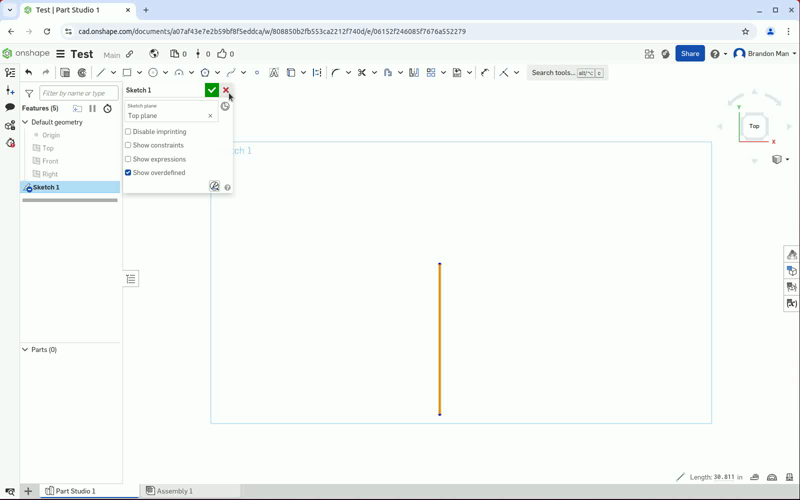
key(shift+h)
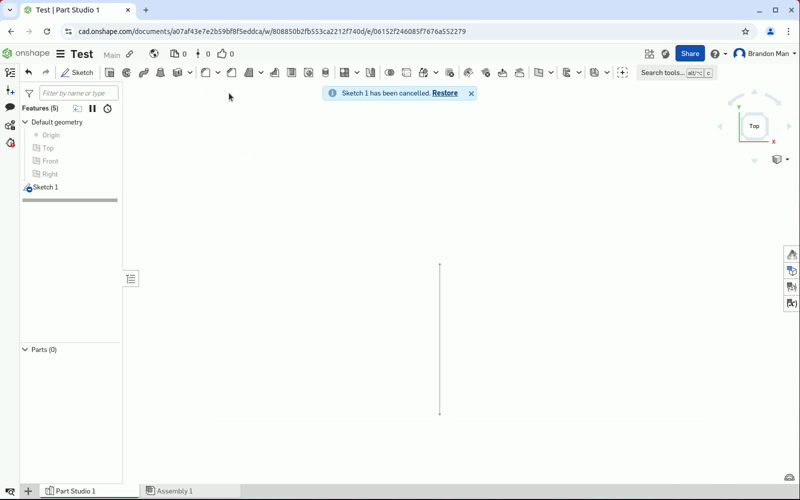
key(shift+s)
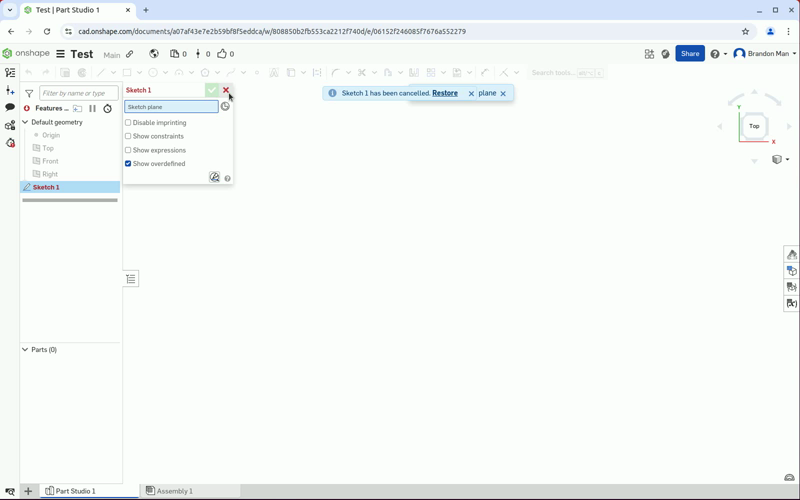
mouse_move(73, 150)
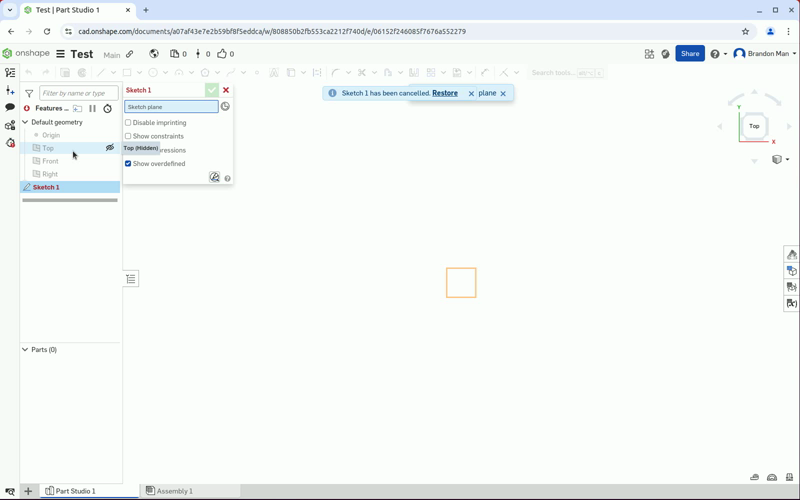
click(73, 150)
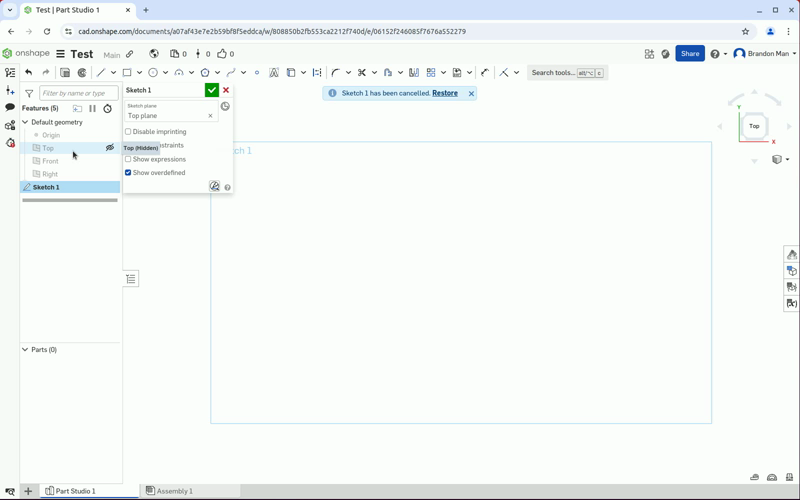
mouse_move(73, 352)
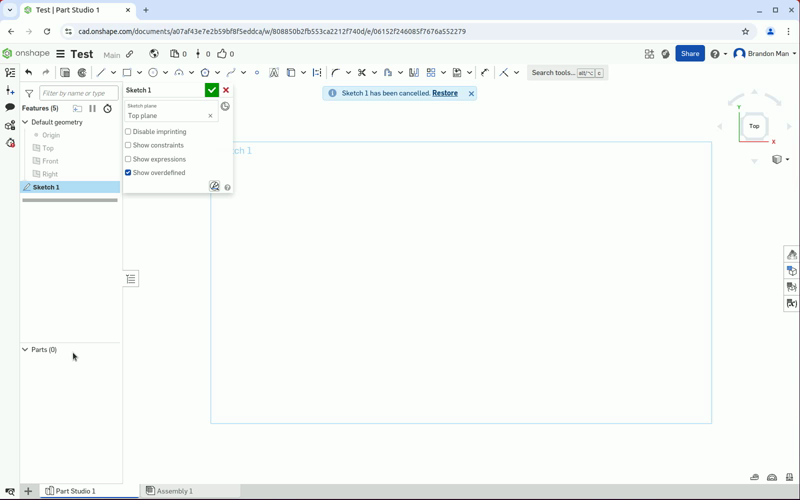
key(y)
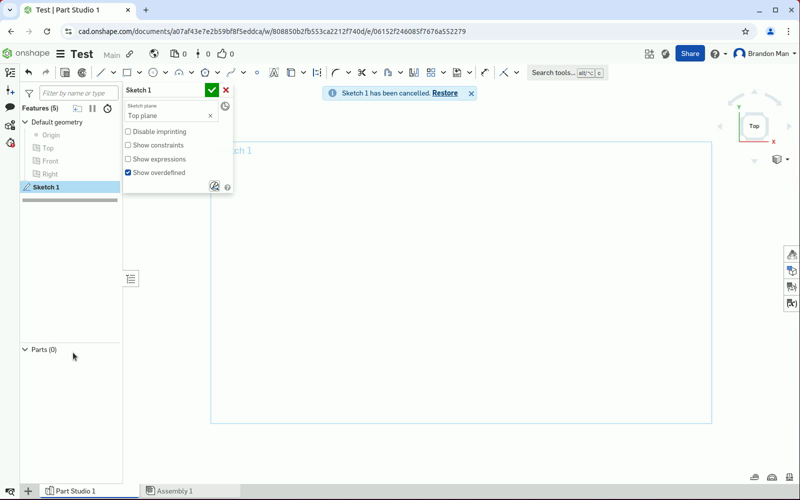
key(a)
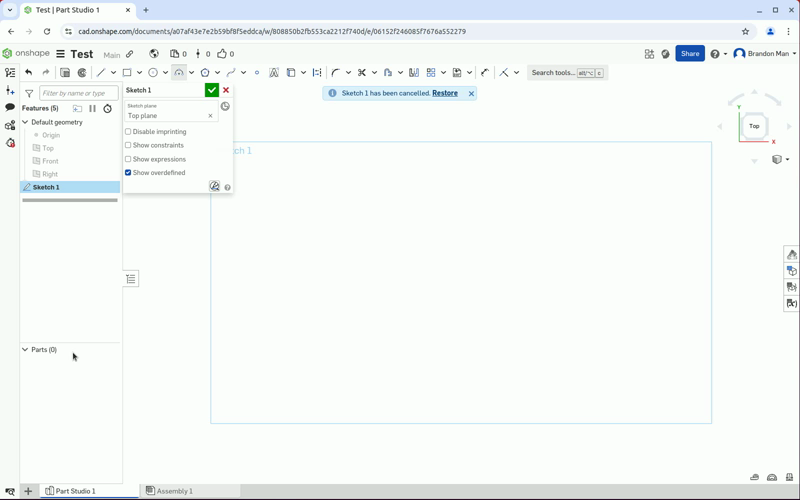
key_down(shift)
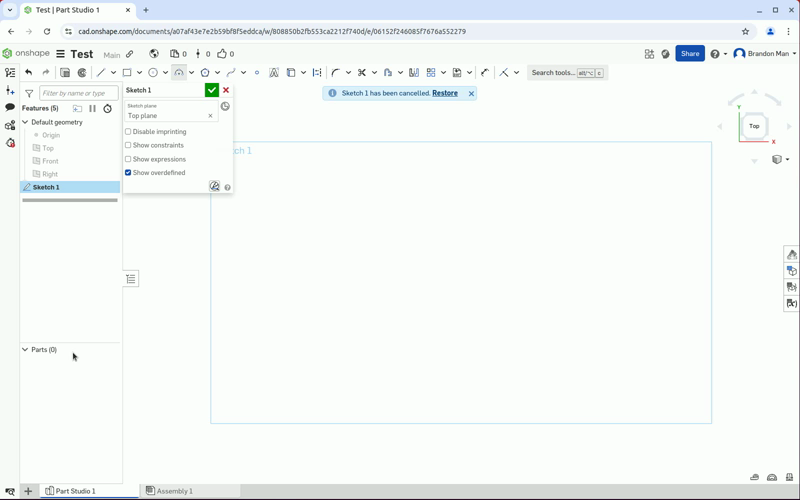
mouse_move(348, 325)
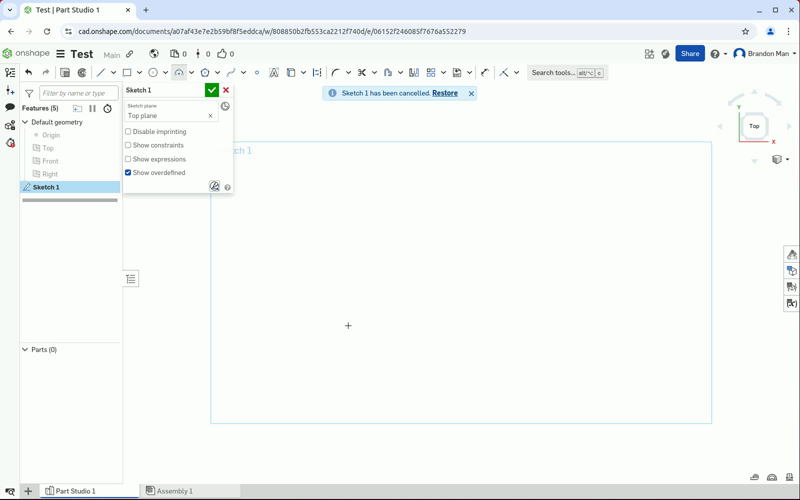
click(348, 325)
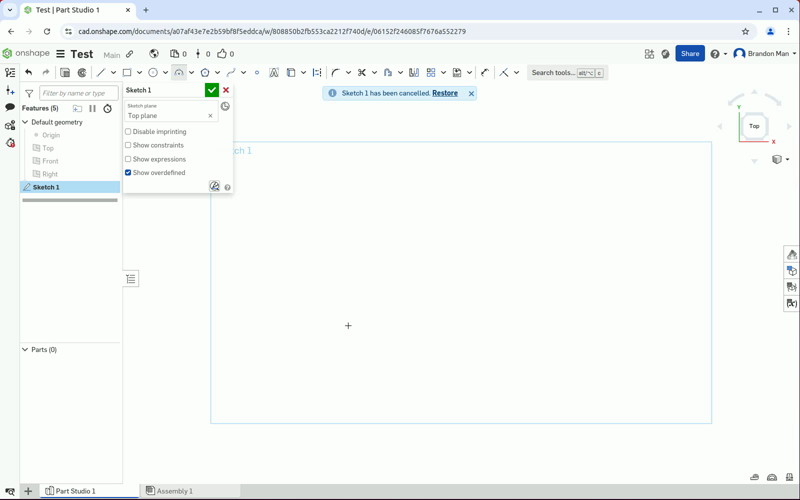
key_up(shift)
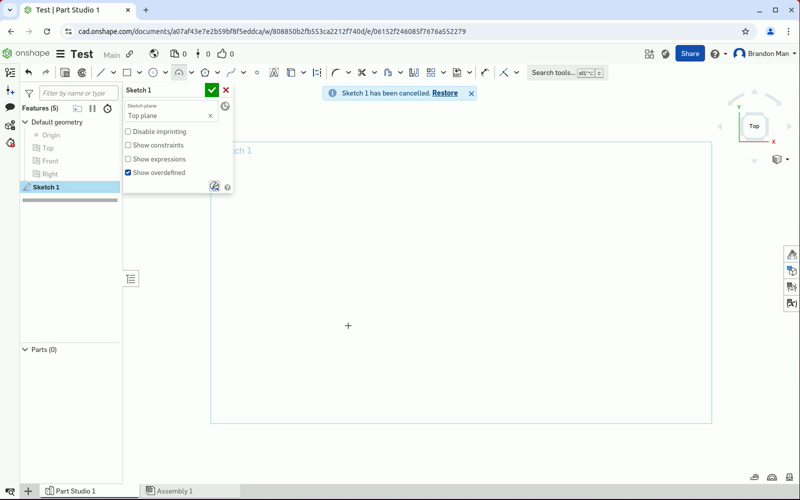
key_down(shift)
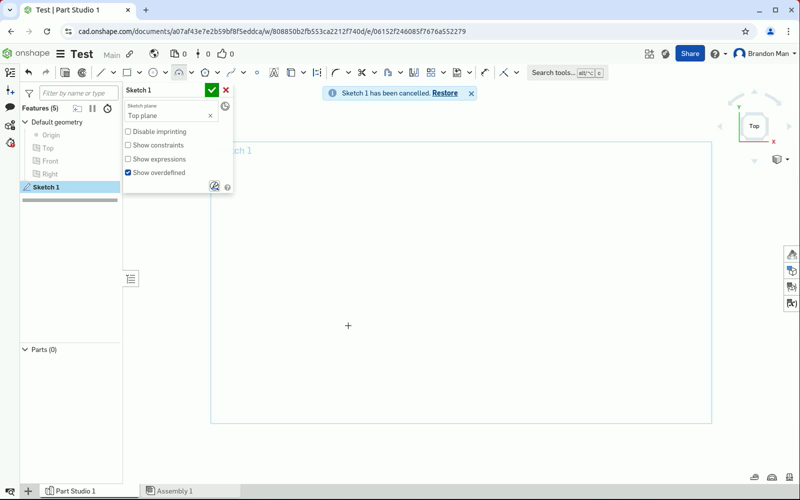
mouse_move(376, 353)
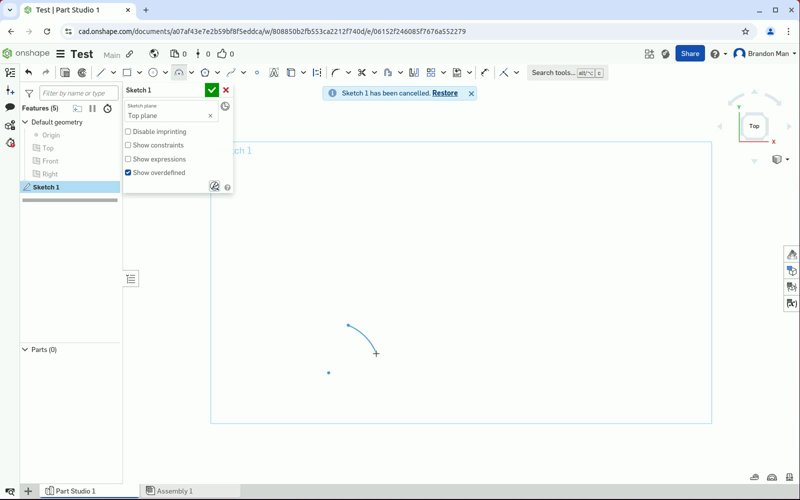
click(376, 353)
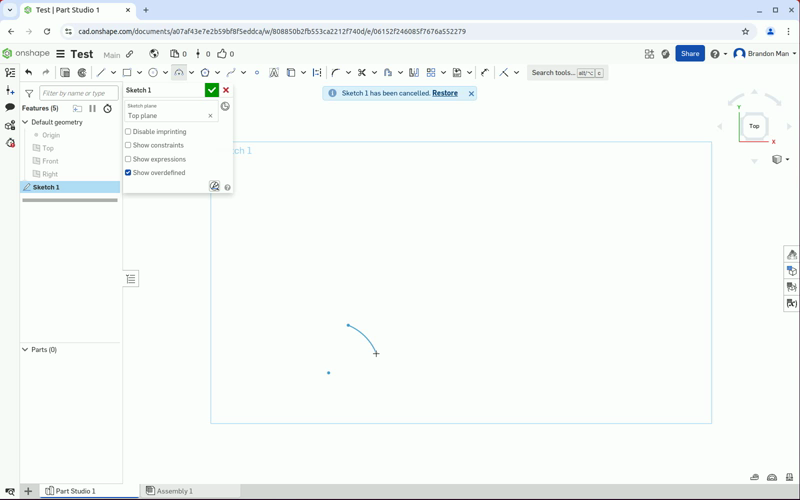
mouse_move(356, 345)
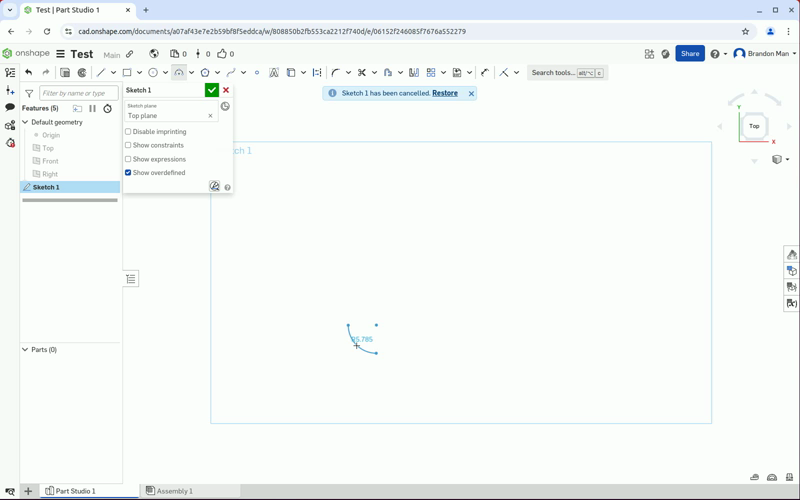
click(356, 345)
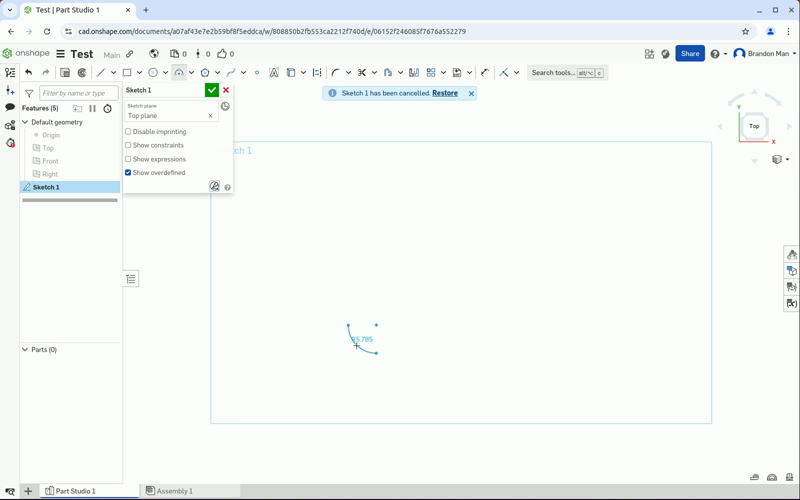
key_up(shift)
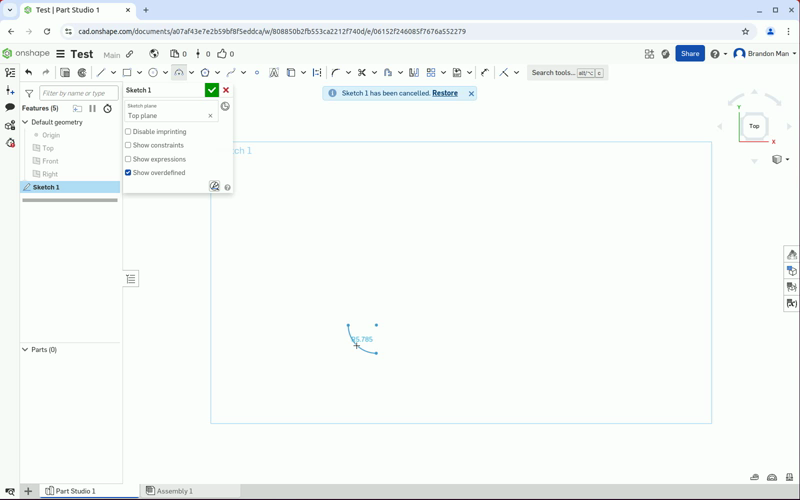
key(esc)
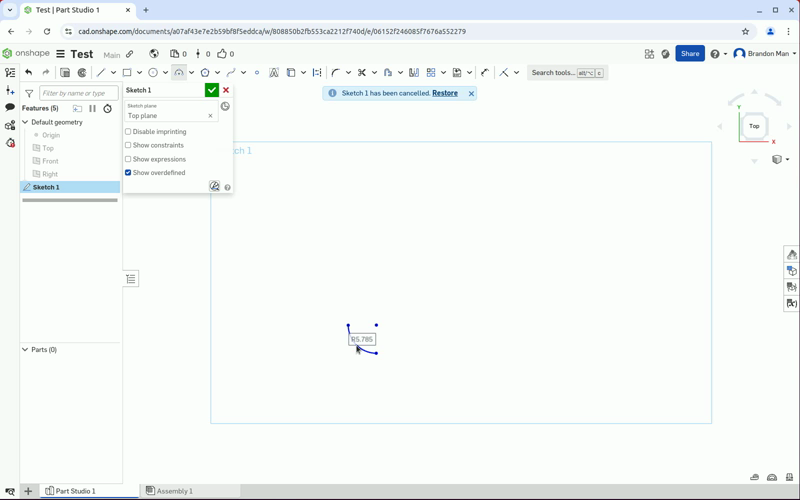
key(l)
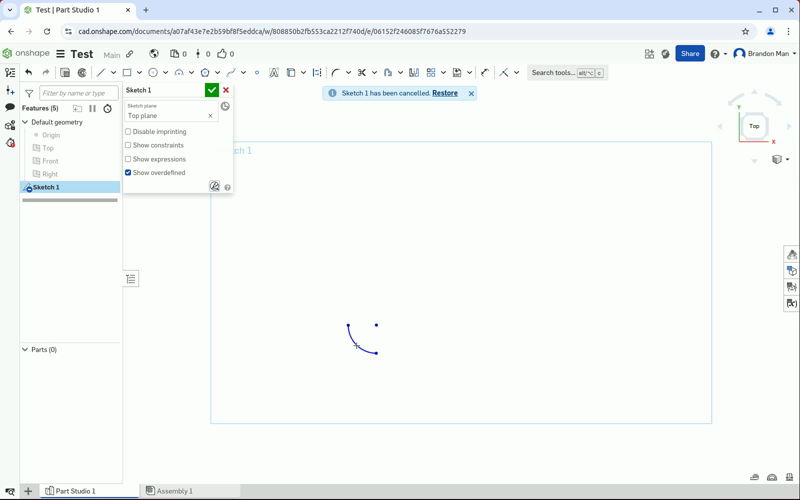
mouse_move(376, 353)
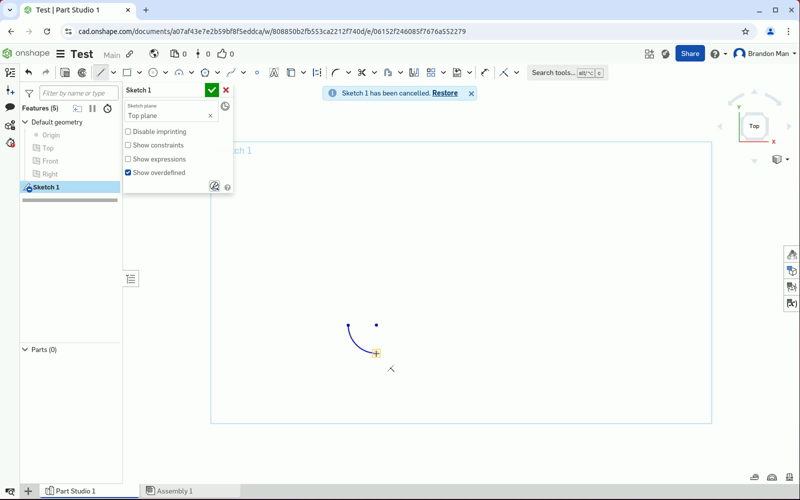
click(376, 353)
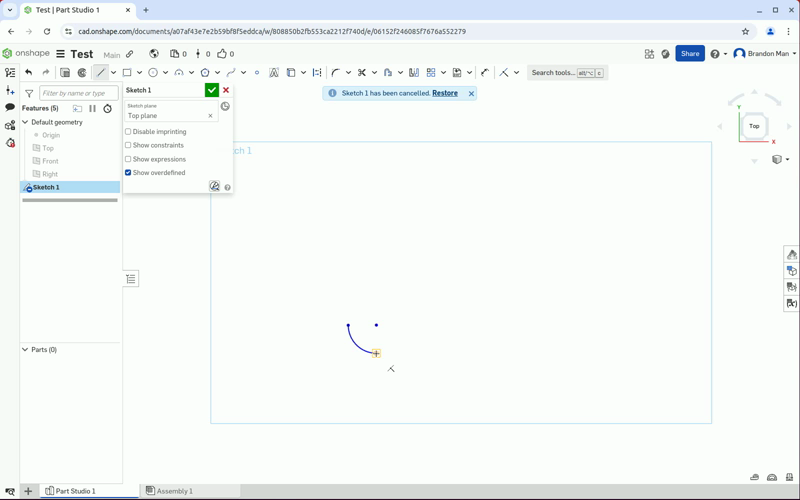
key_down(shift)
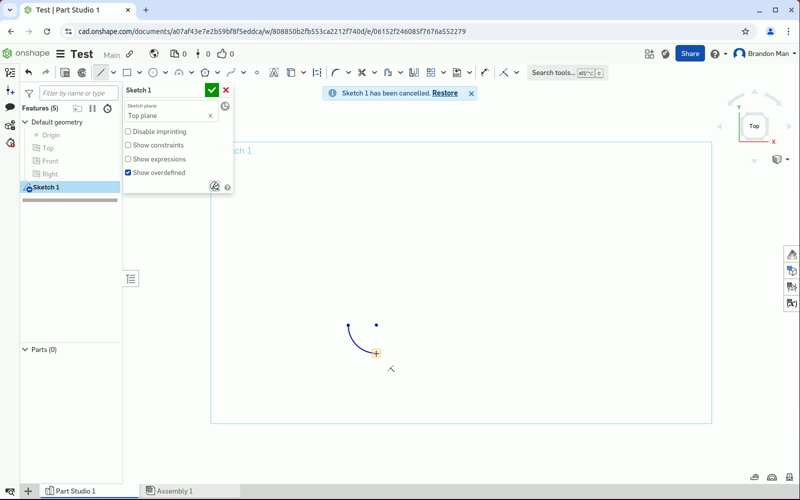
mouse_move(543, 353)
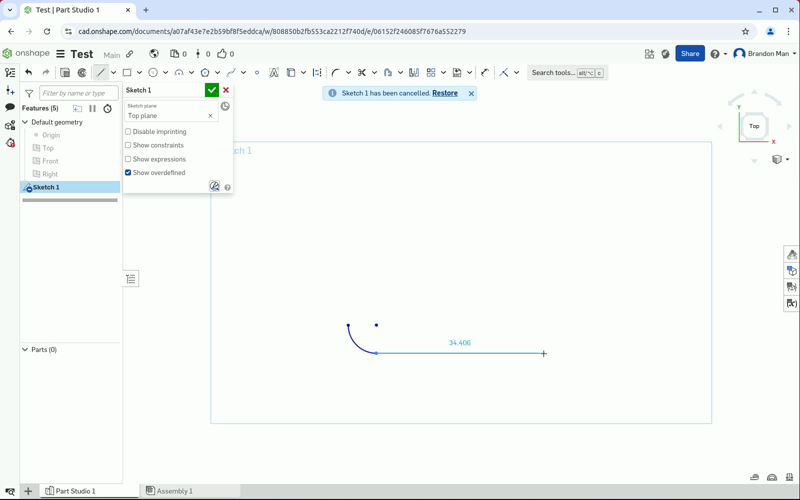
click(543, 353)
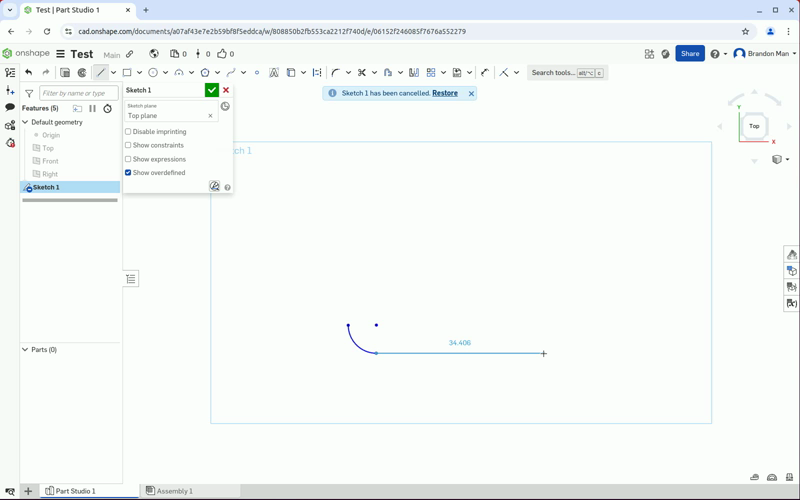
key_up(shift)
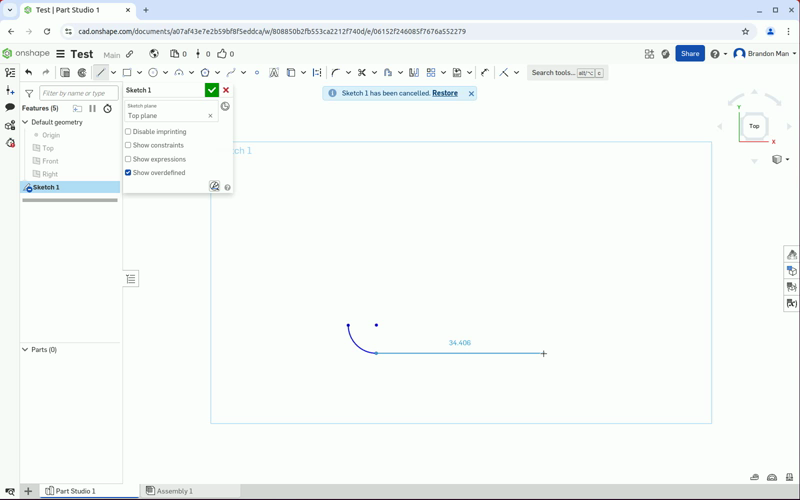
key(esc)
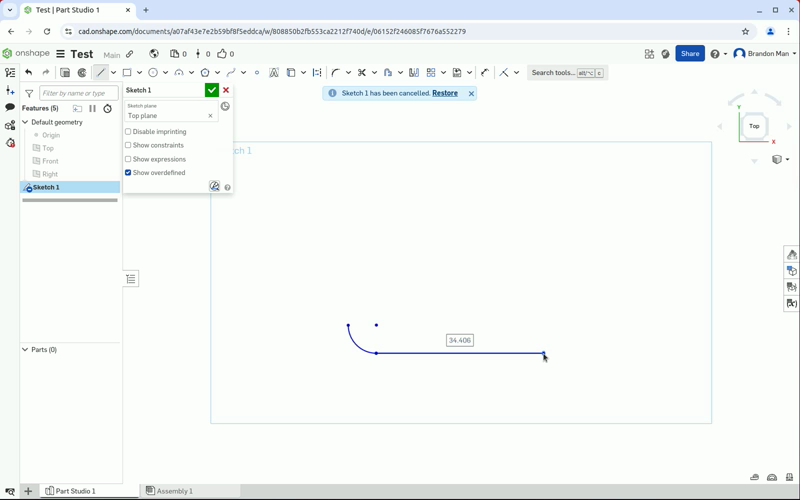
key(a)
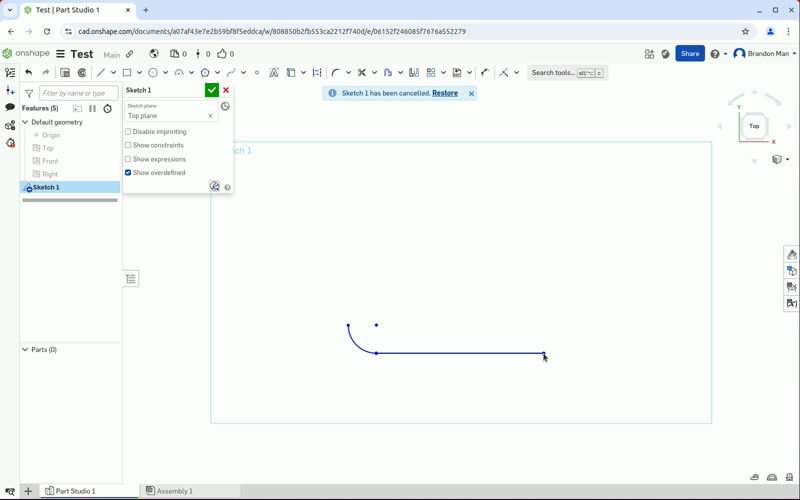
mouse_move(543, 353)
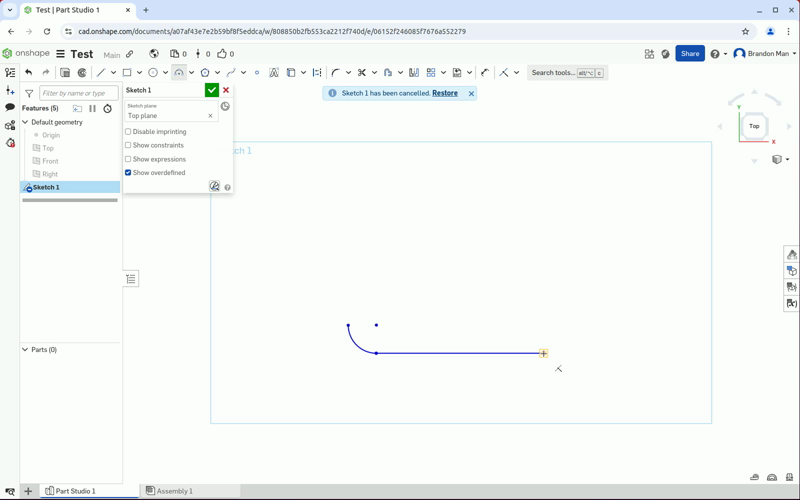
click(543, 353)
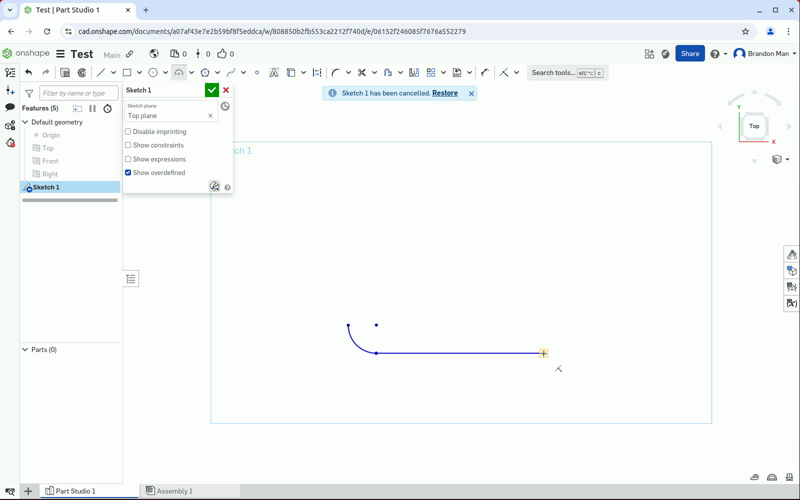
key_down(shift)
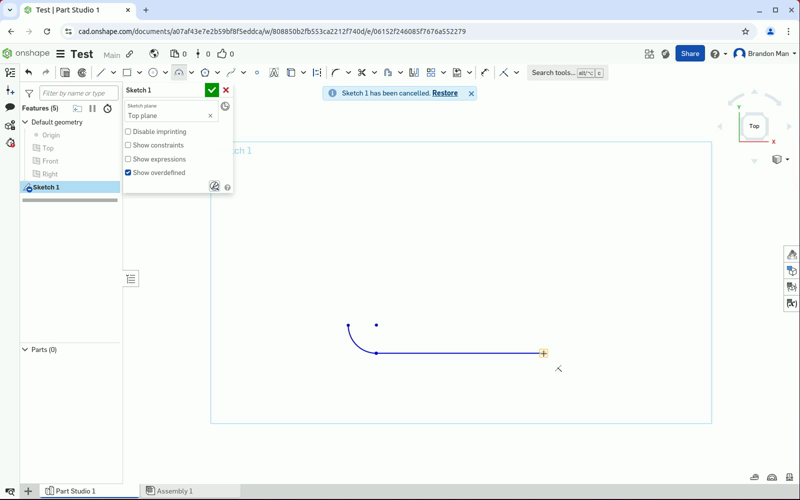
mouse_move(572, 325)
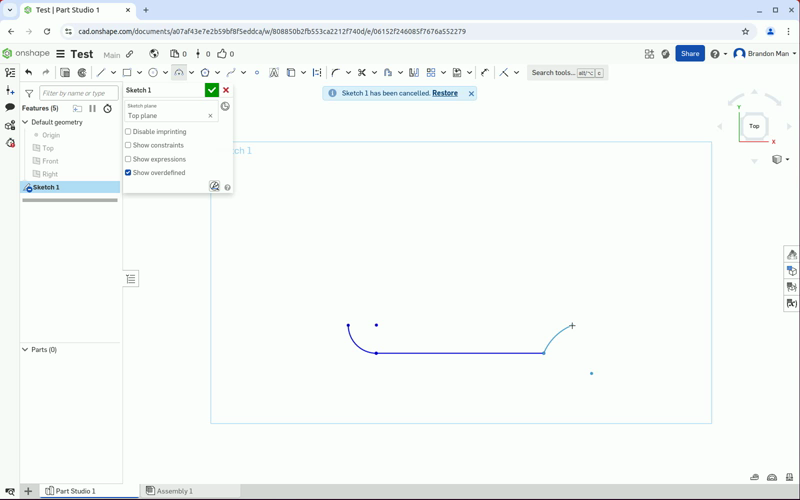
click(572, 325)
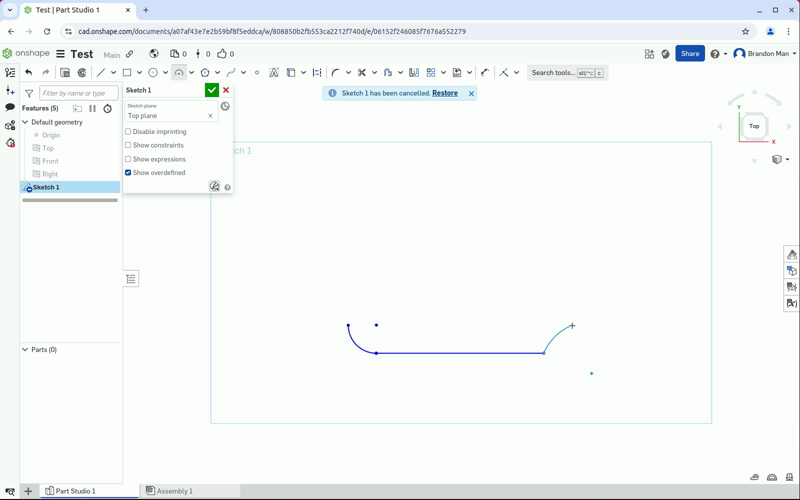
mouse_move(563, 345)
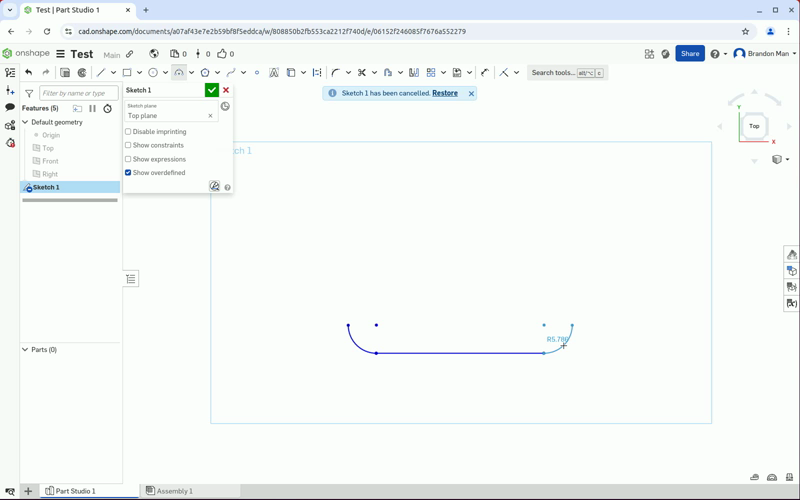
click(563, 345)
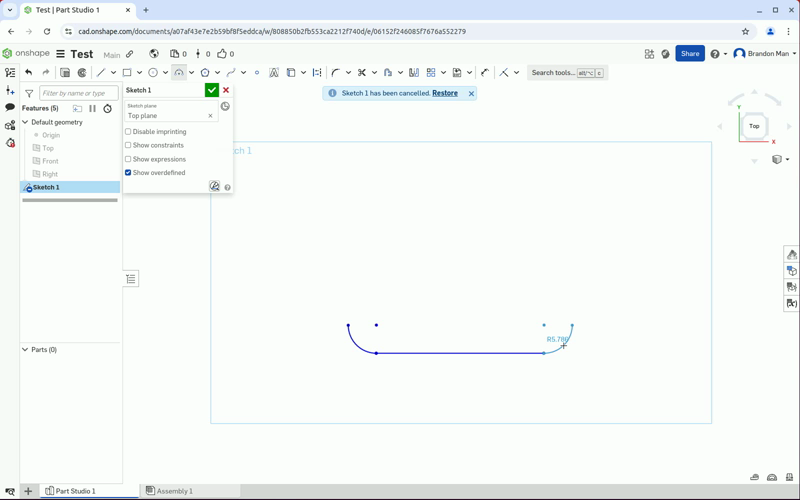
key_up(shift)
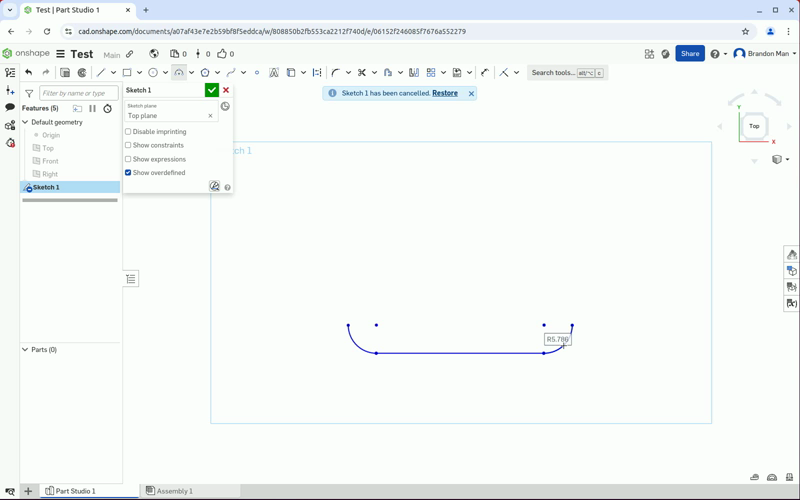
key(esc)
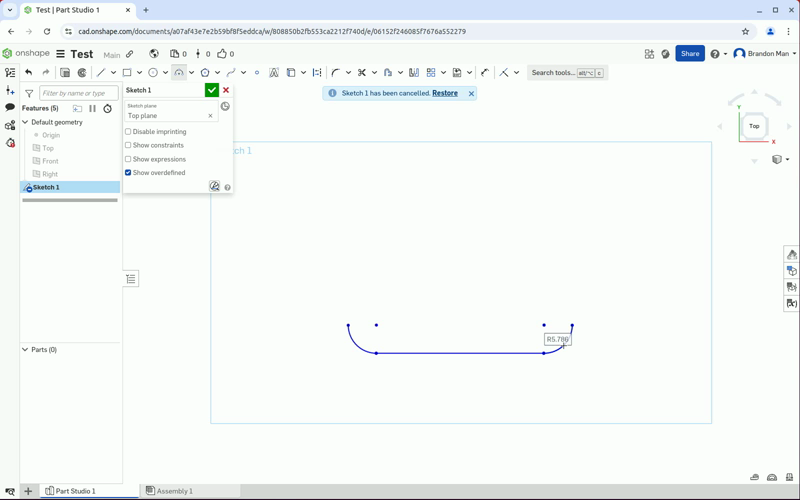
key(l)
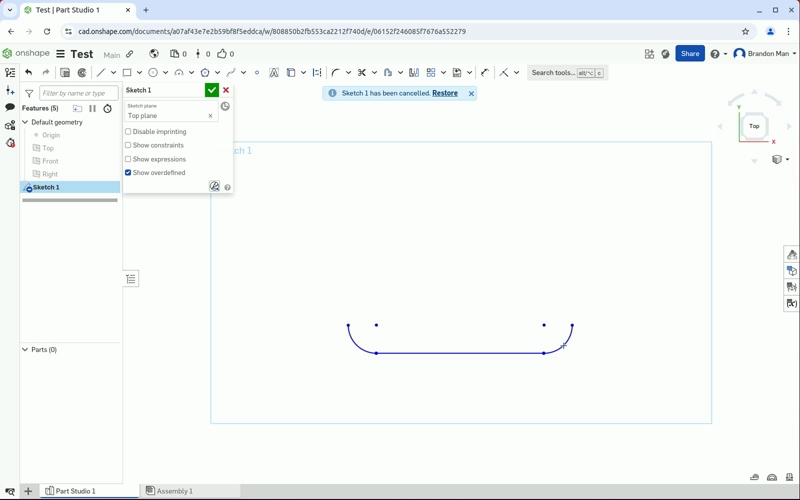
mouse_move(572, 325)
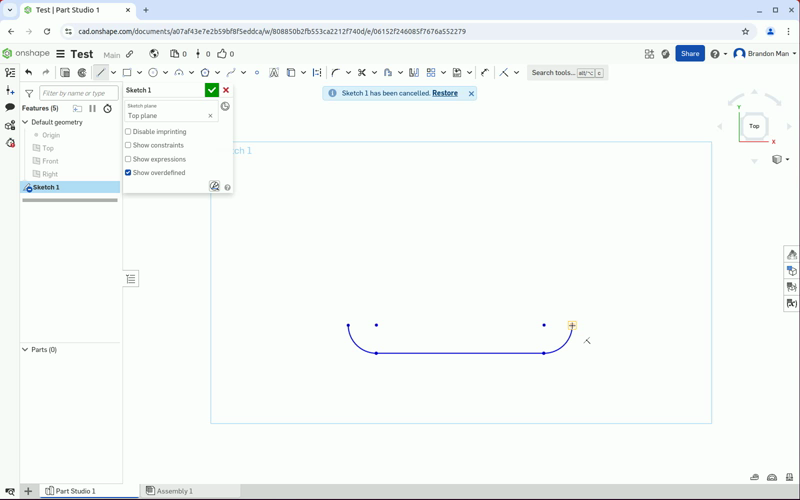
click(572, 325)
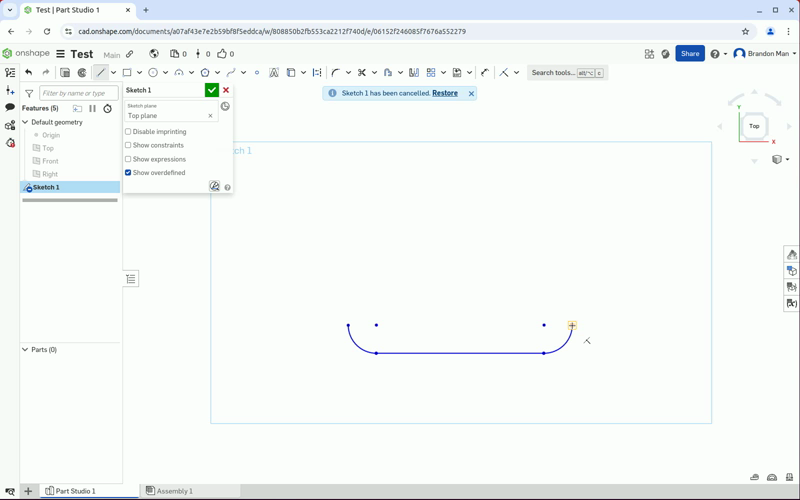
key_down(shift)
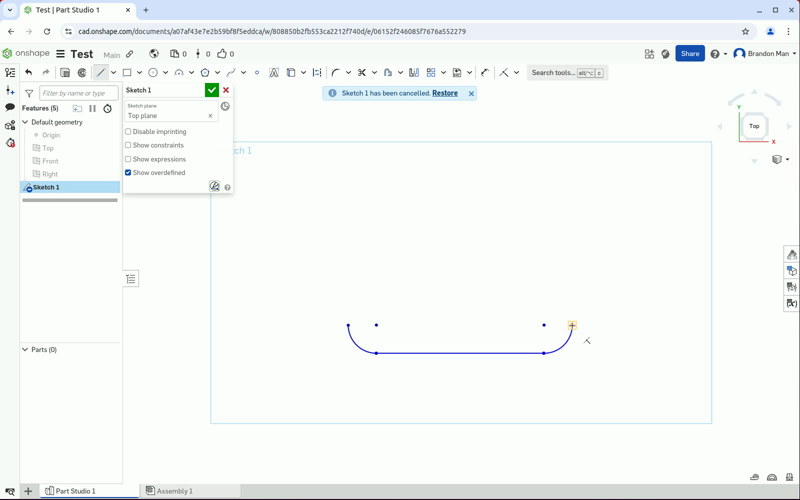
mouse_move(572, 240)
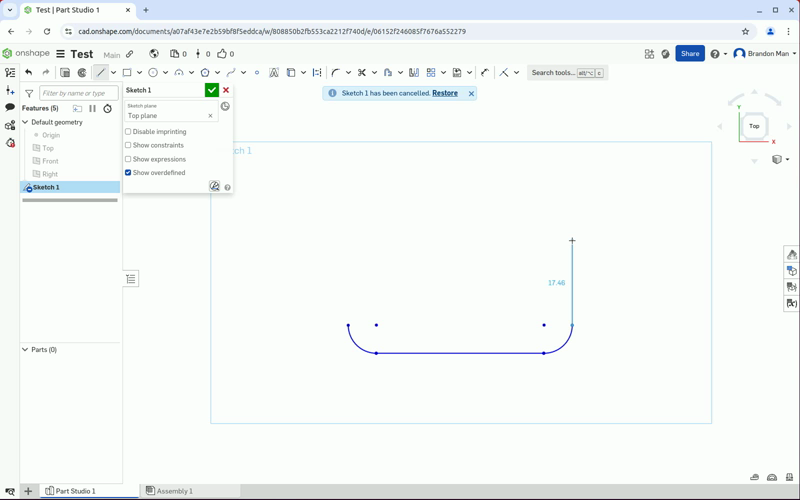
click(572, 240)
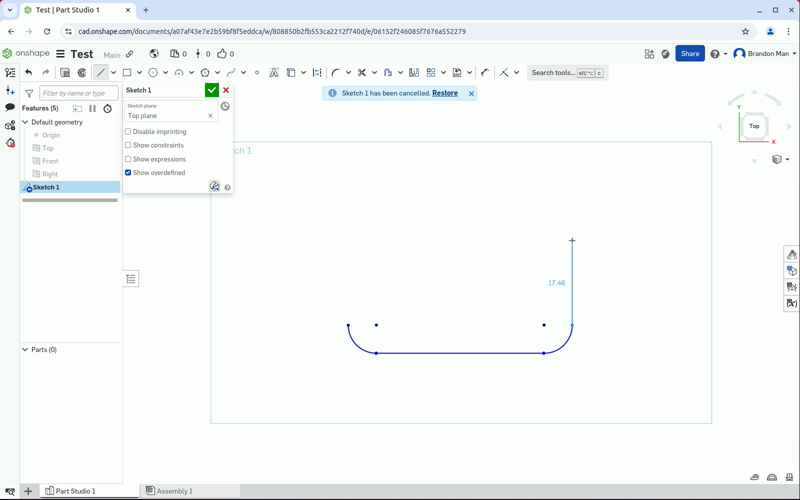
key_up(shift)
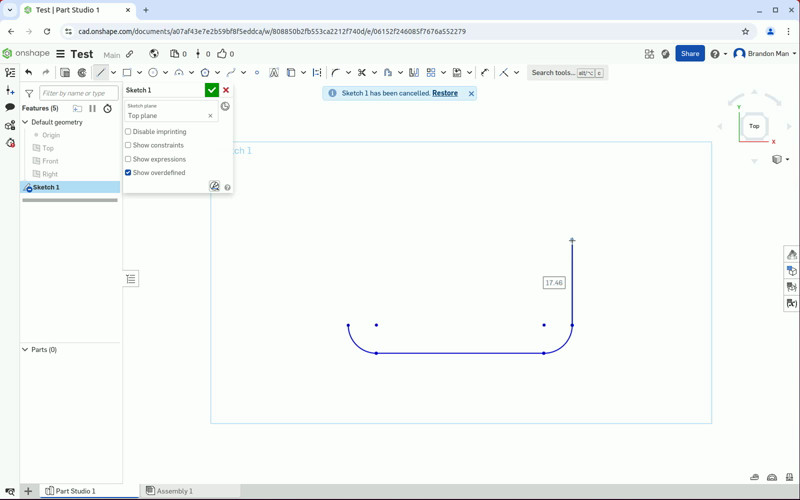
key(esc)
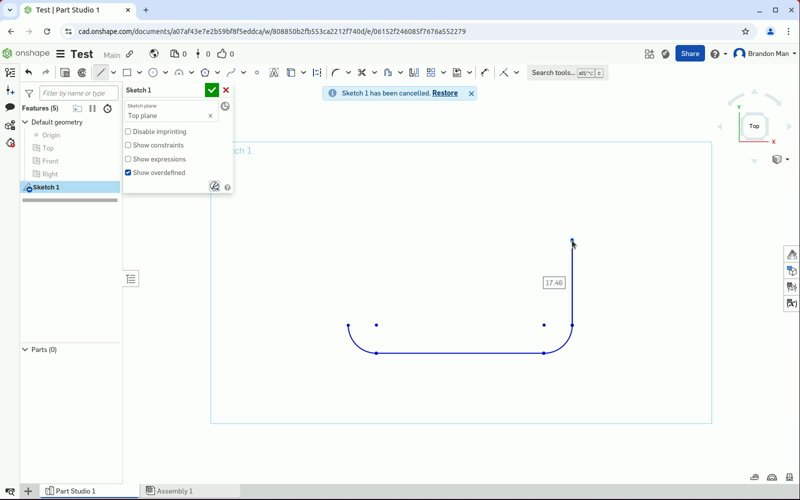
key(a)
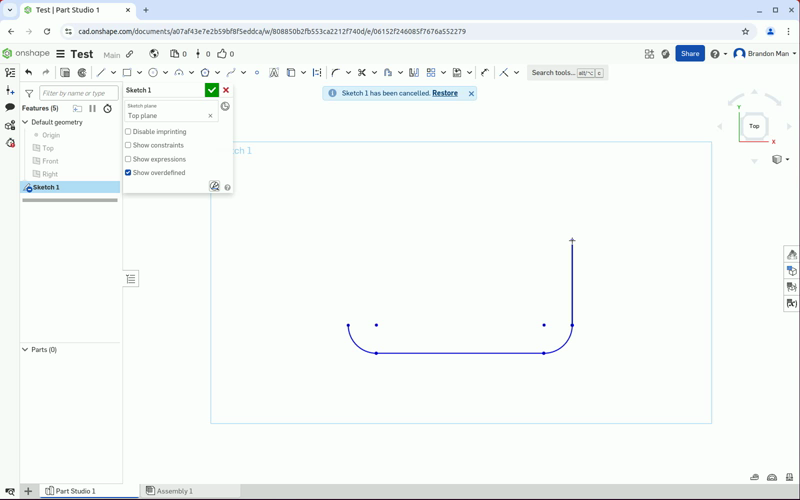
mouse_move(572, 240)
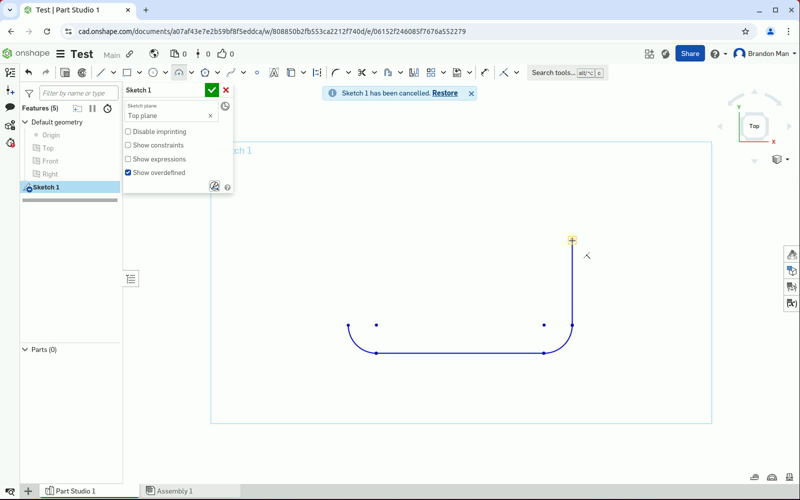
click(572, 240)
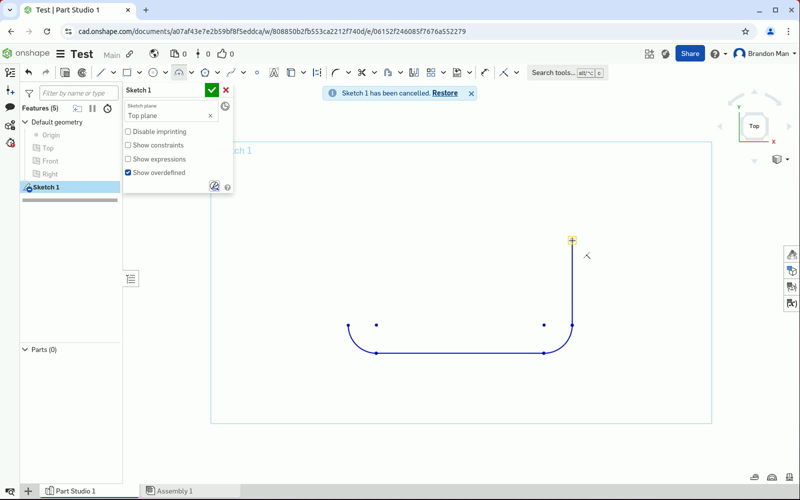
key_down(shift)
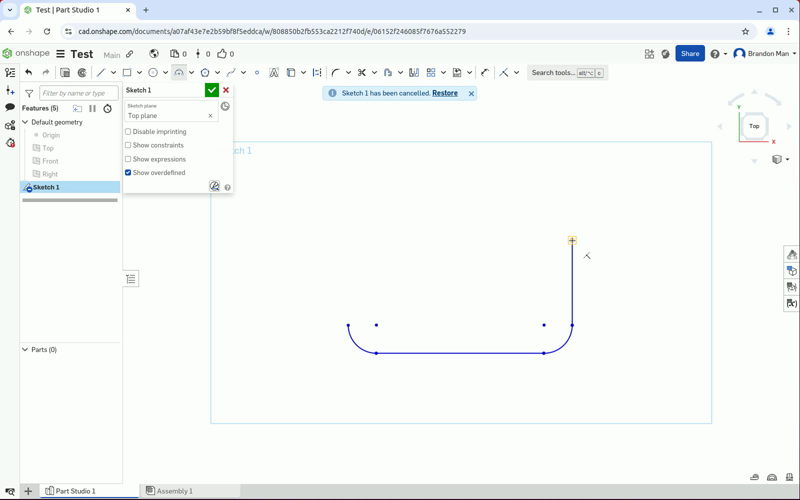
mouse_move(543, 212)
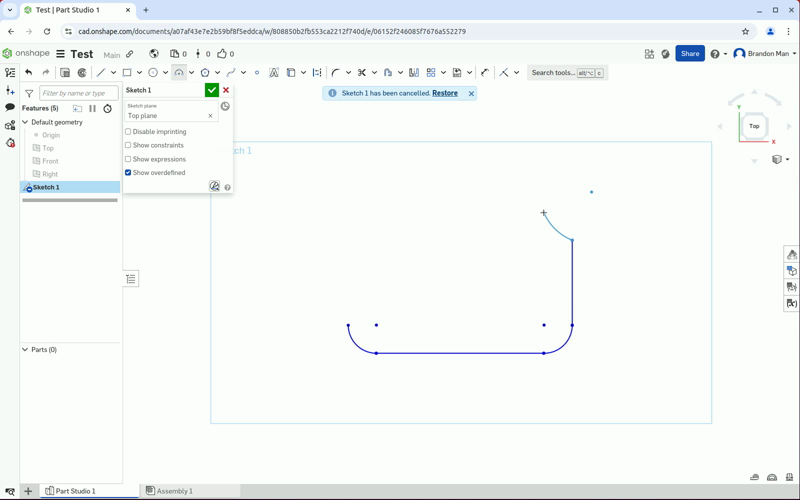
click(543, 212)
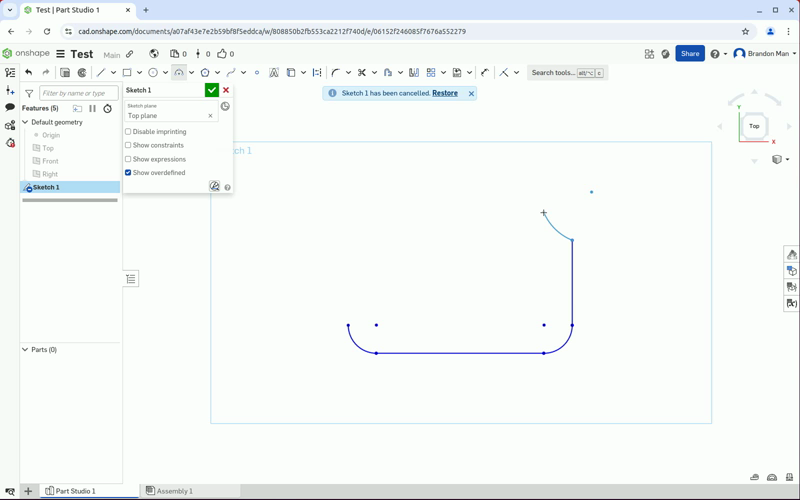
mouse_move(563, 220)
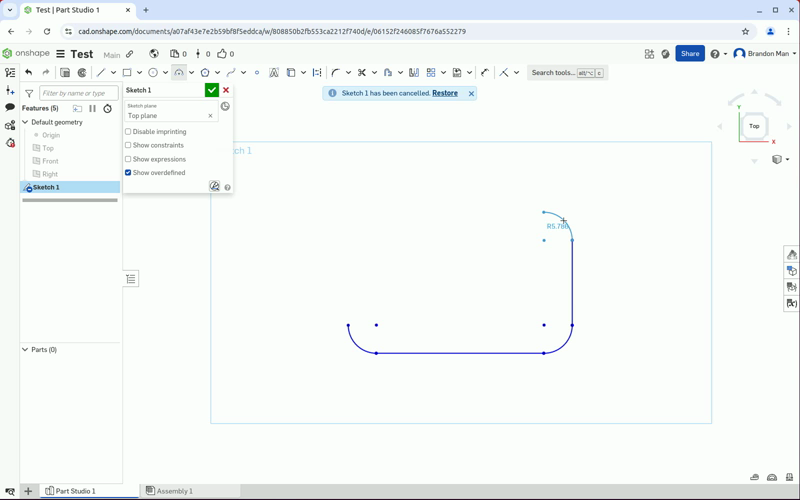
click(563, 220)
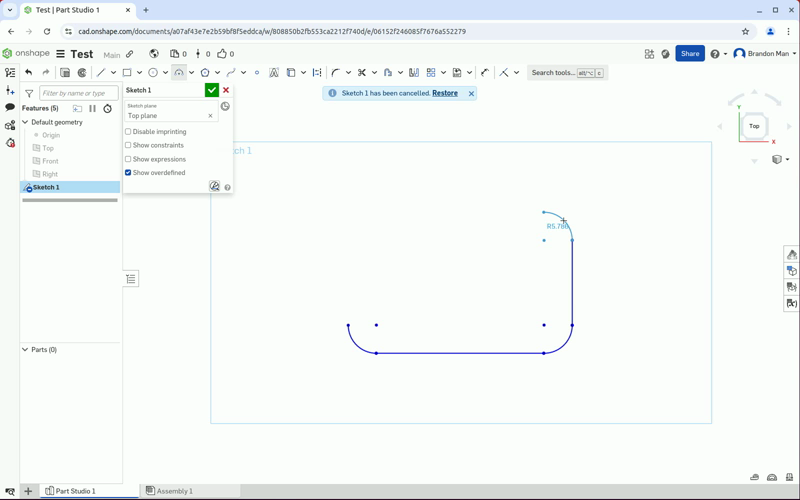
key_up(shift)
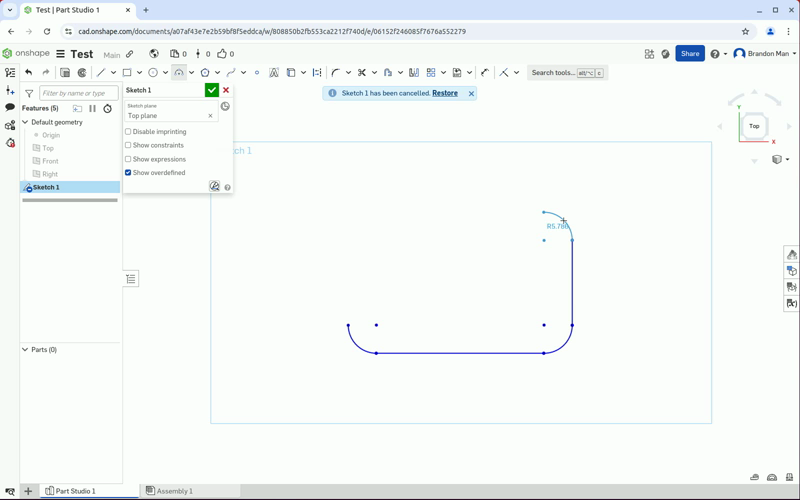
key(esc)
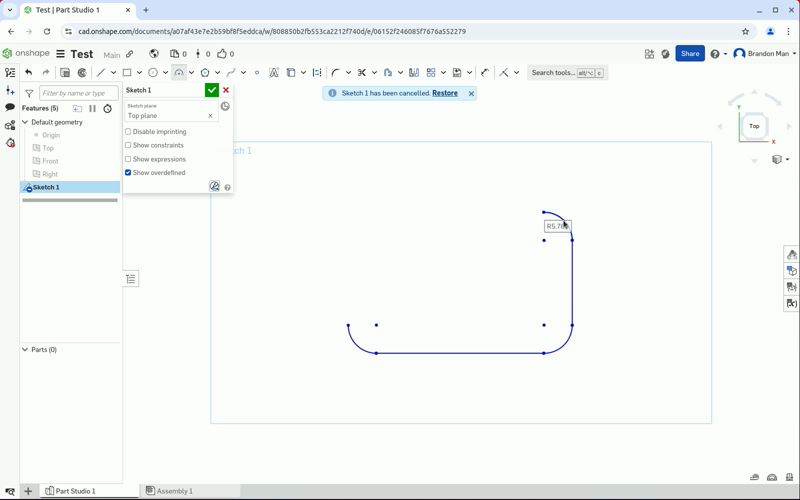
key(l)
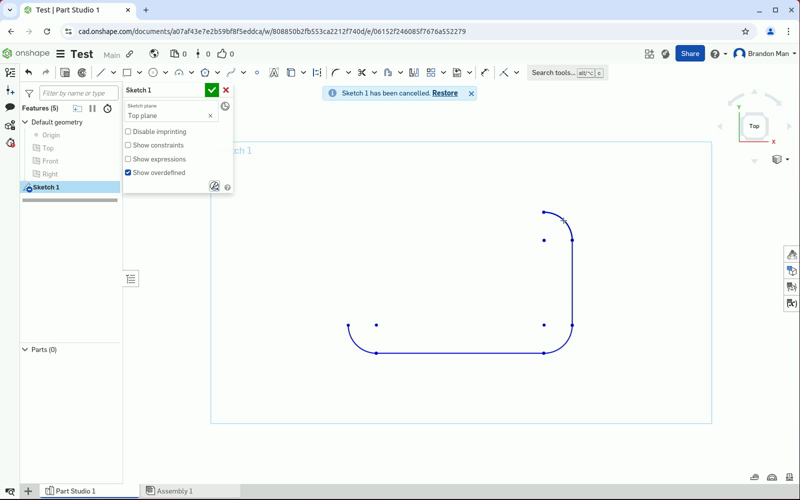
mouse_move(543, 212)
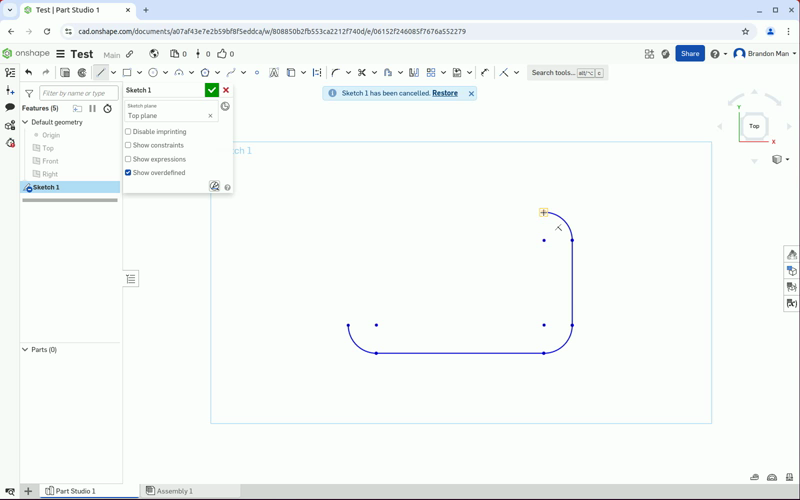
click(543, 212)
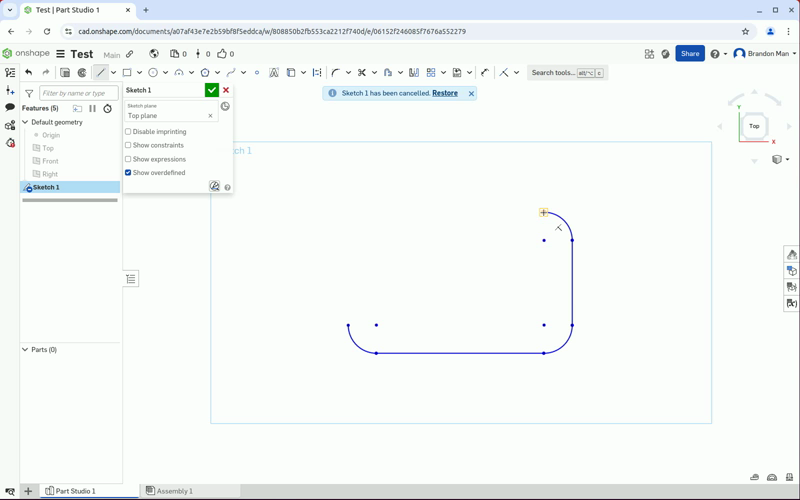
key_down(shift)
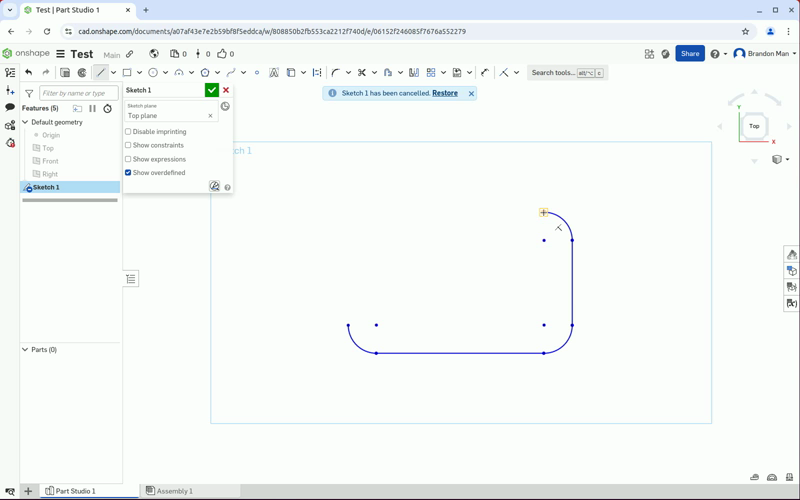
mouse_move(376, 212)
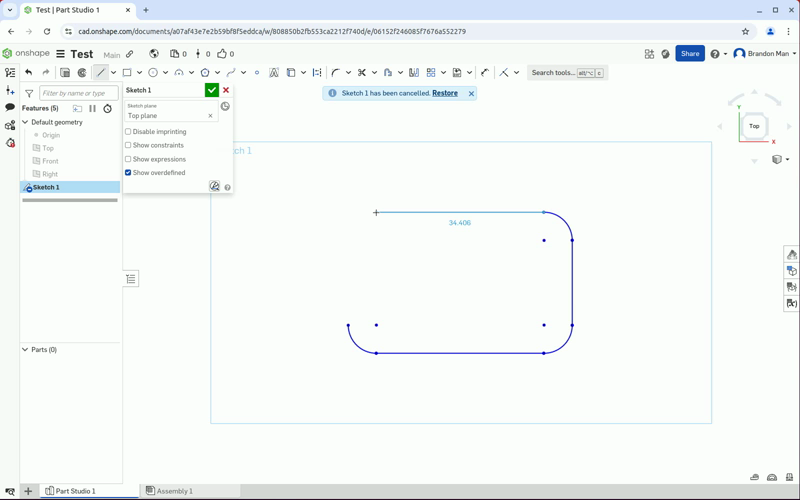
click(376, 212)
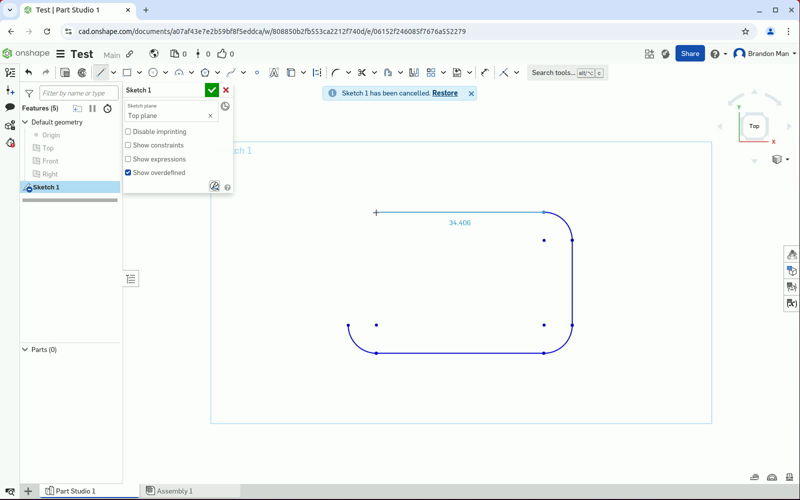
key_up(shift)
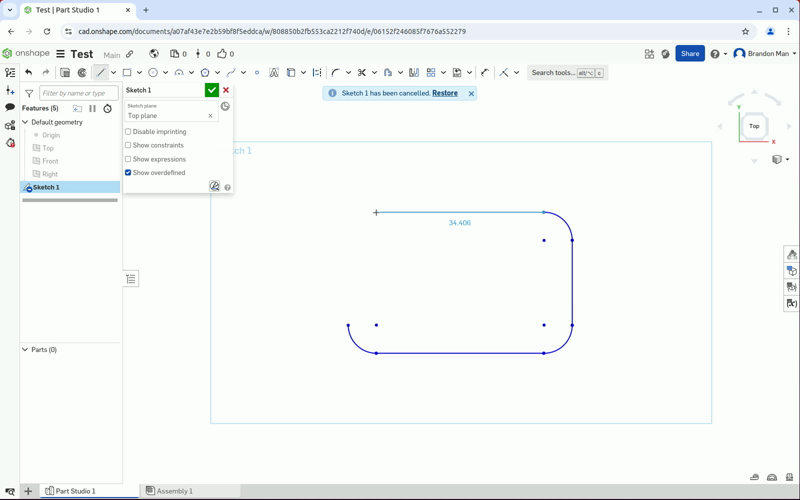
key(esc)
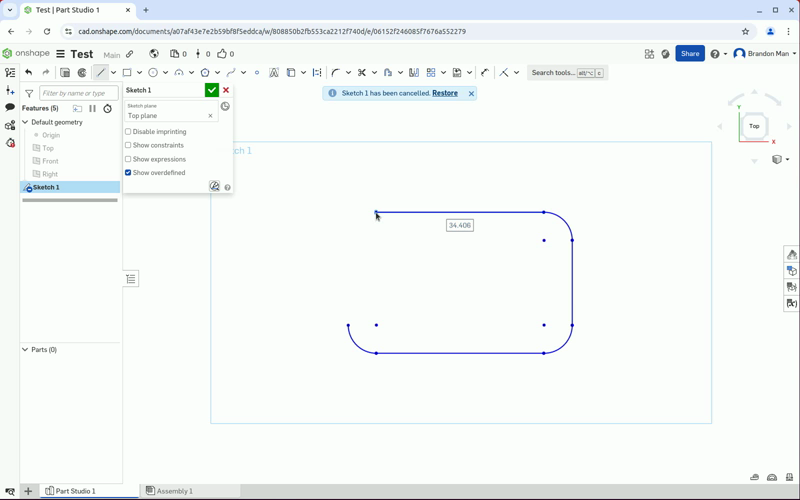
key(a)
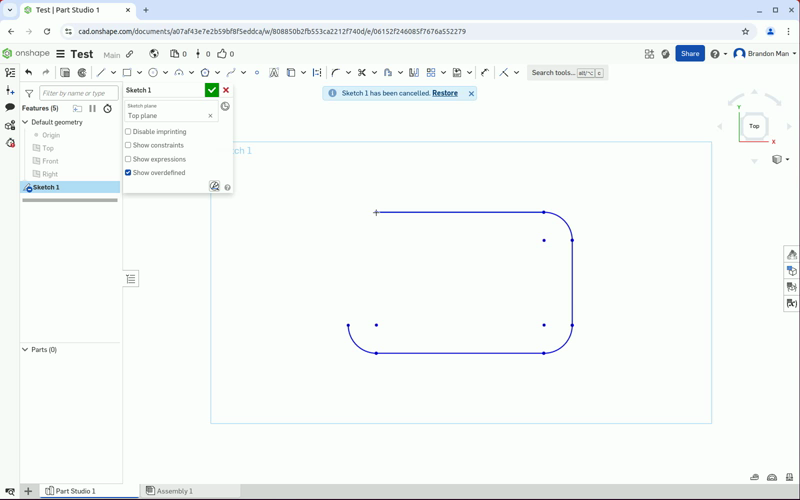
mouse_move(376, 212)
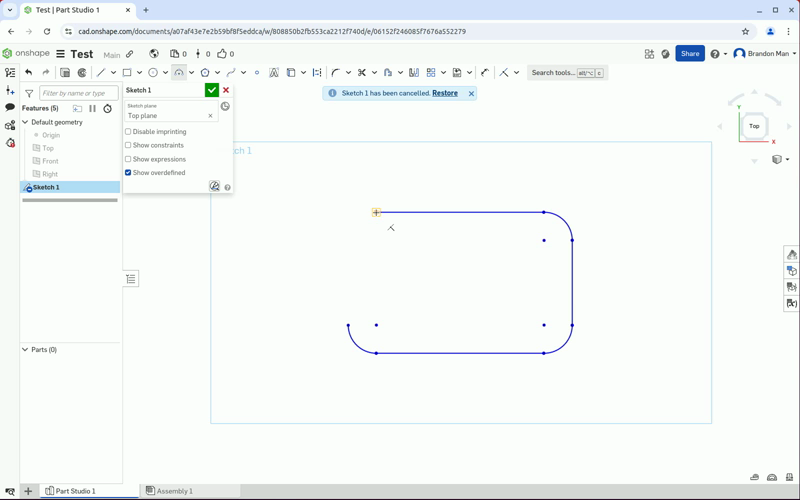
click(376, 212)
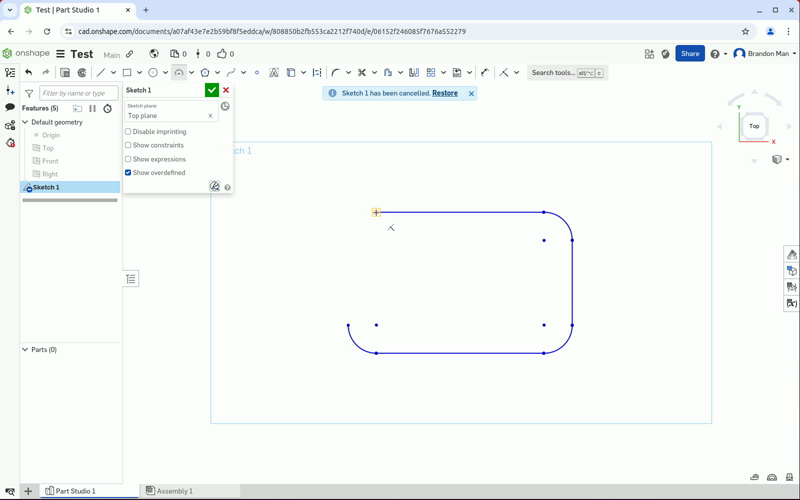
key_down(shift)
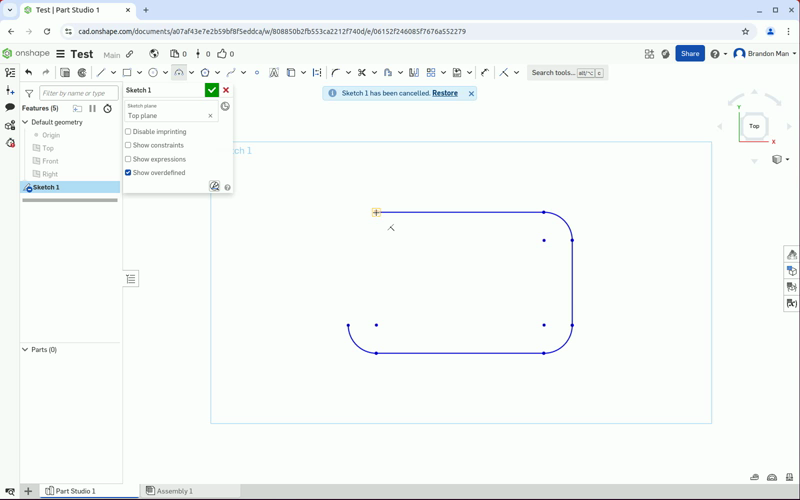
mouse_move(348, 240)
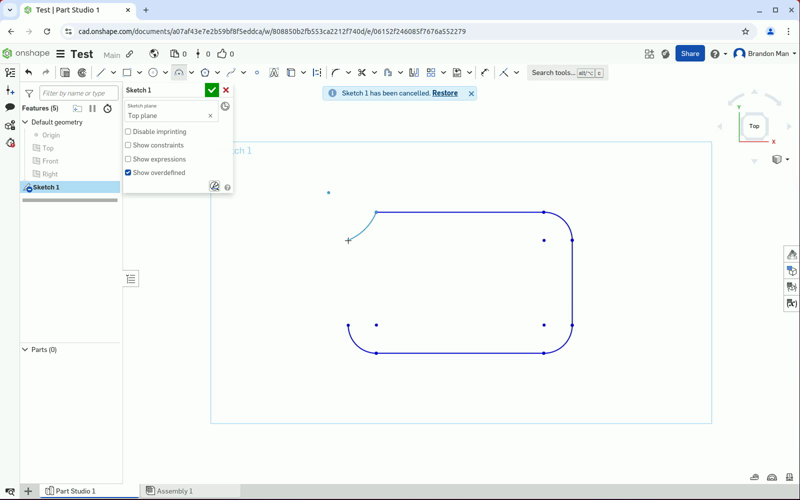
click(348, 240)
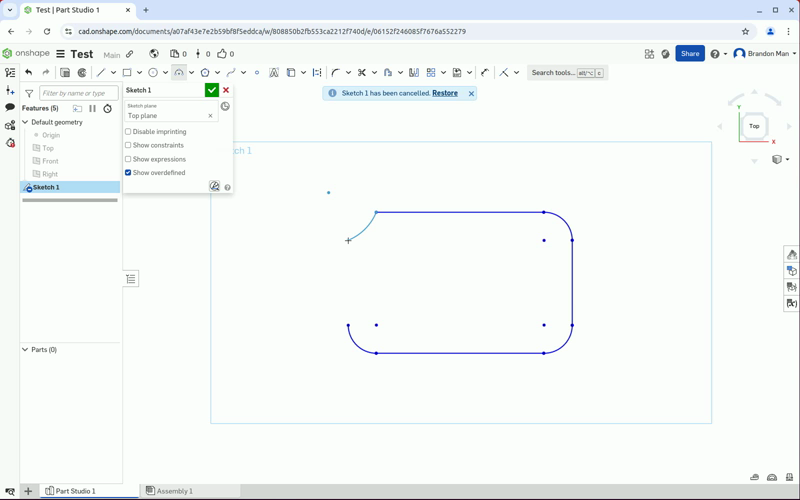
mouse_move(356, 220)
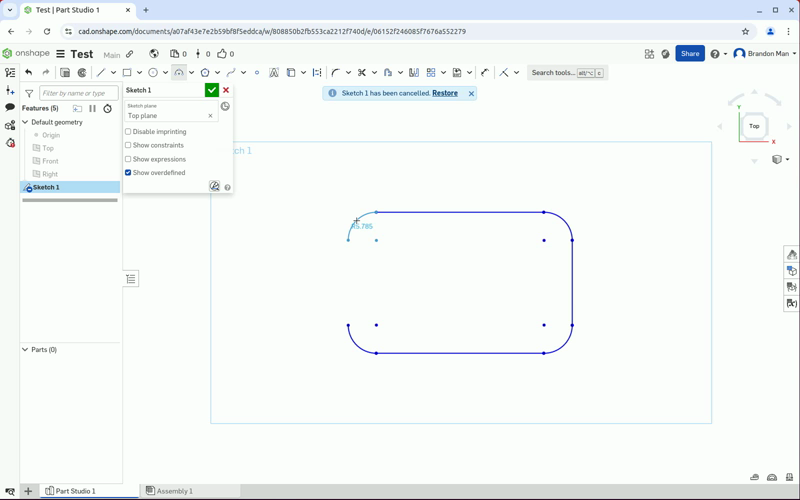
click(356, 220)
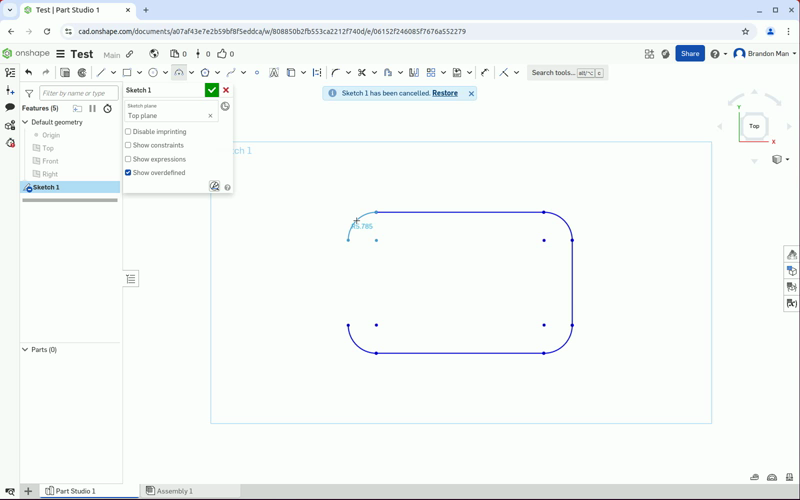
key_up(shift)
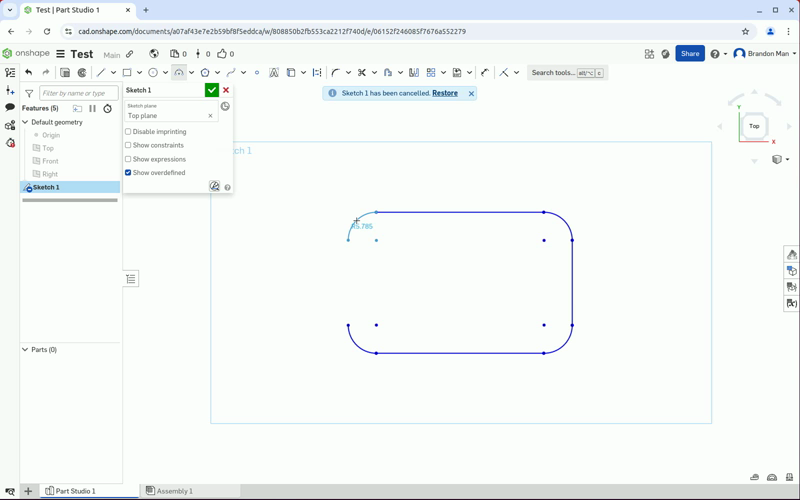
key(esc)
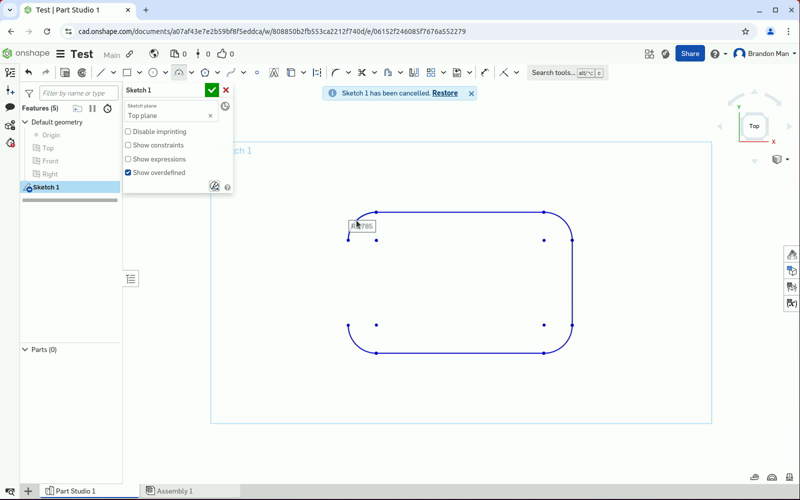
key(l)
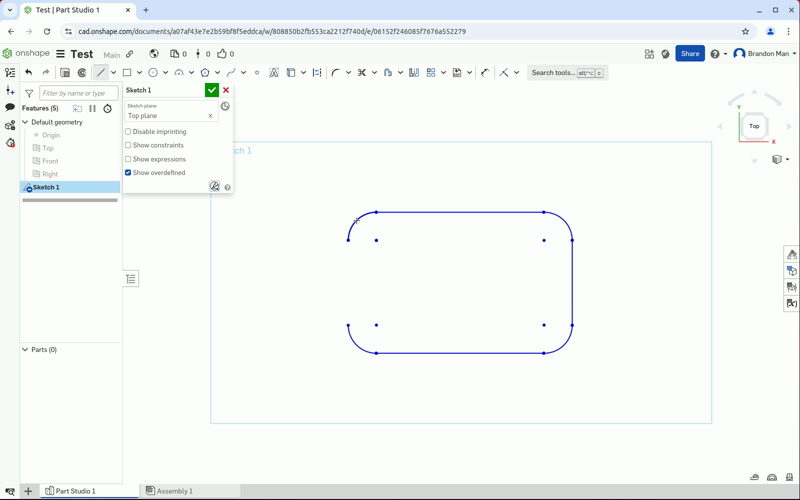
mouse_move(348, 240)
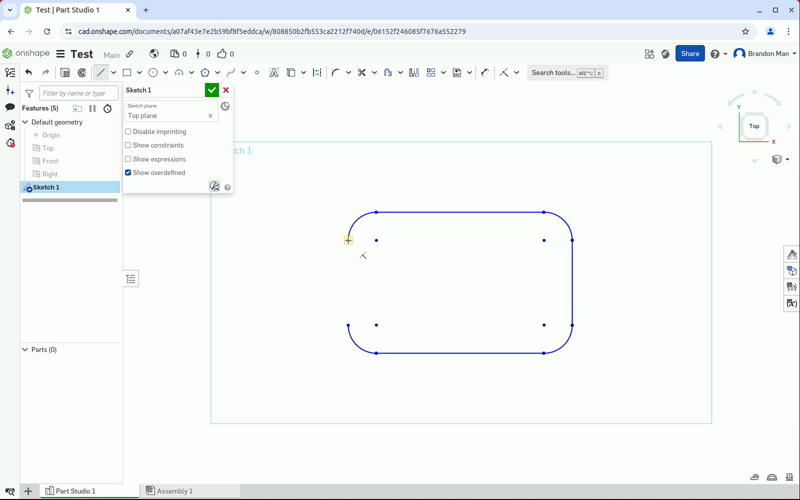
click(348, 240)
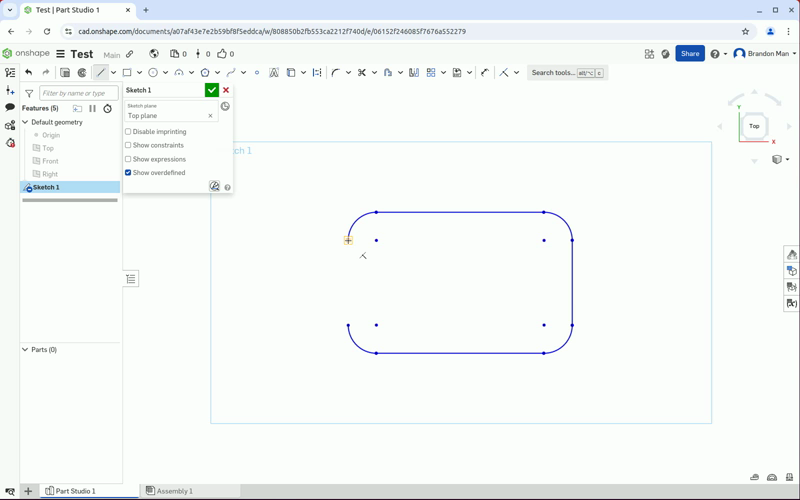
key_down(shift)
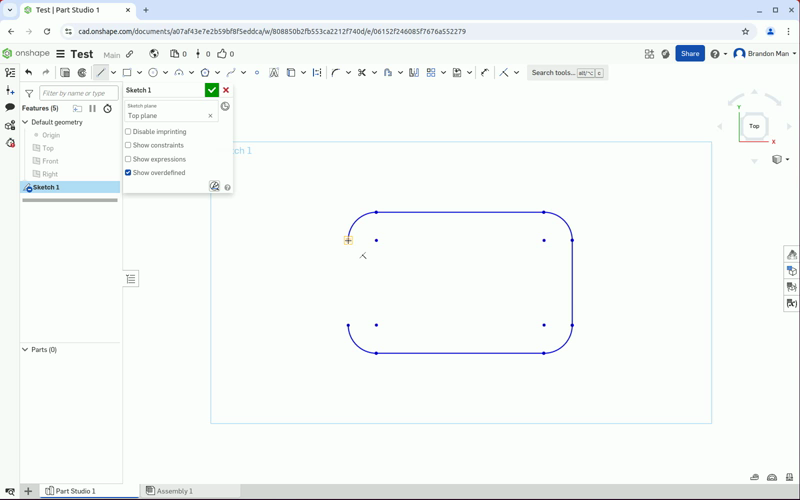
mouse_move(348, 325)
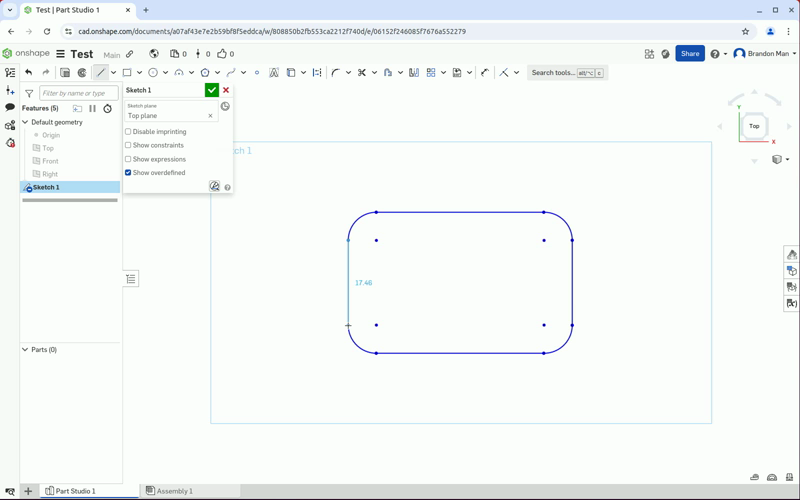
key_up(shift)
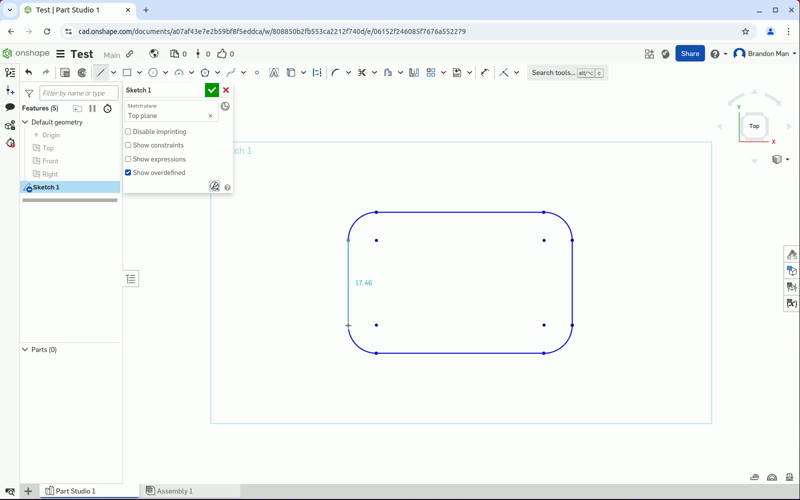
click(348, 325)
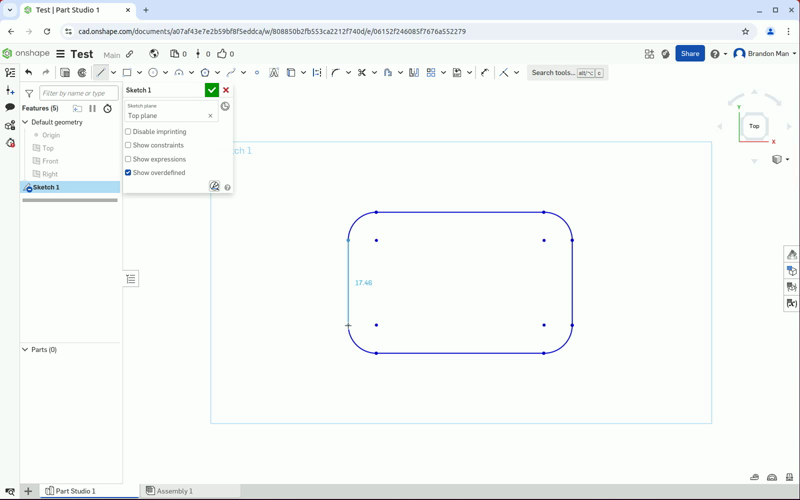
key(esc)
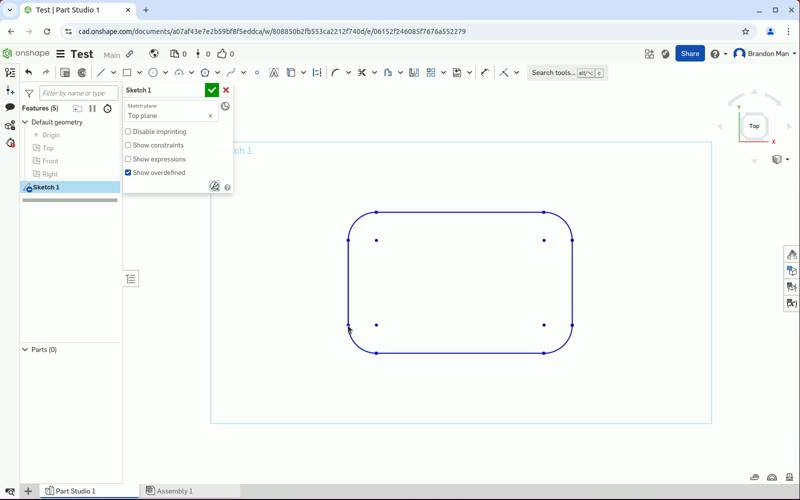
mouse_move(541, 315)
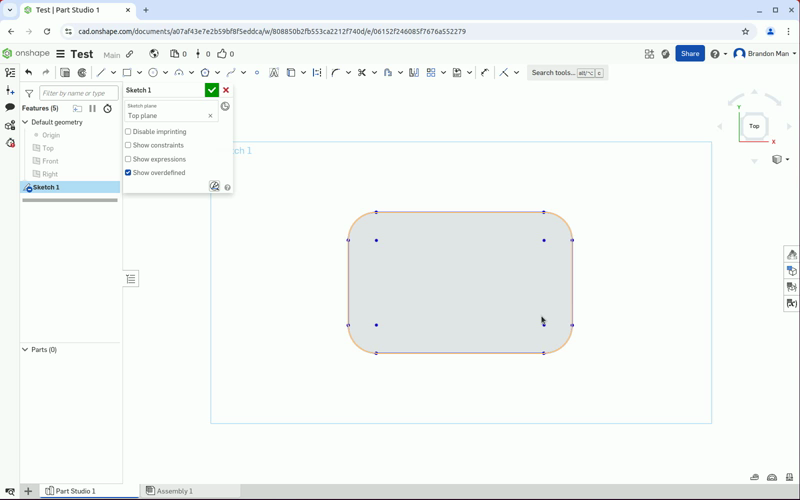
click(541, 315)
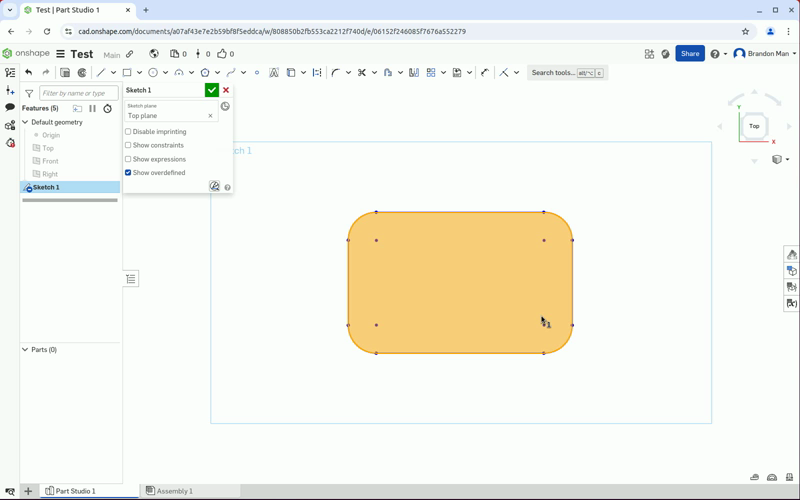
mouse_move(73, 352)
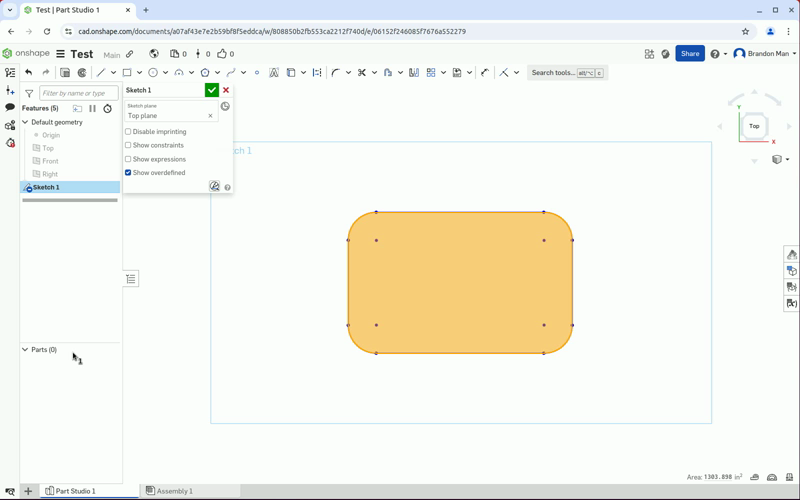
key(shift+y)
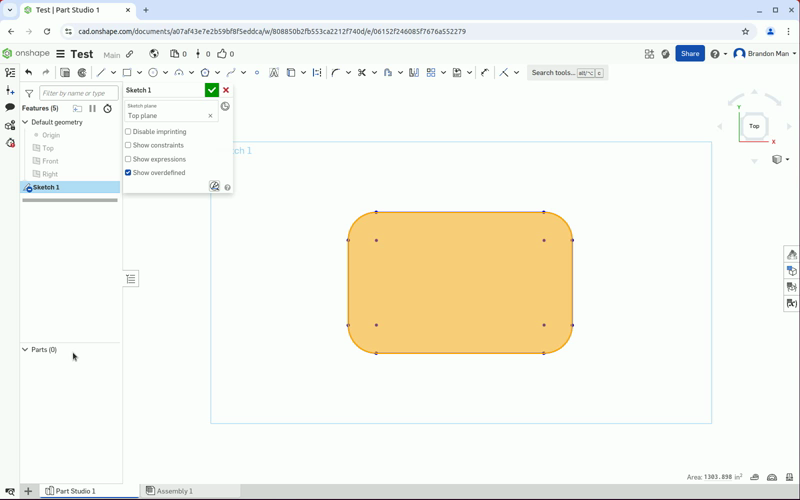
key(shift+e)
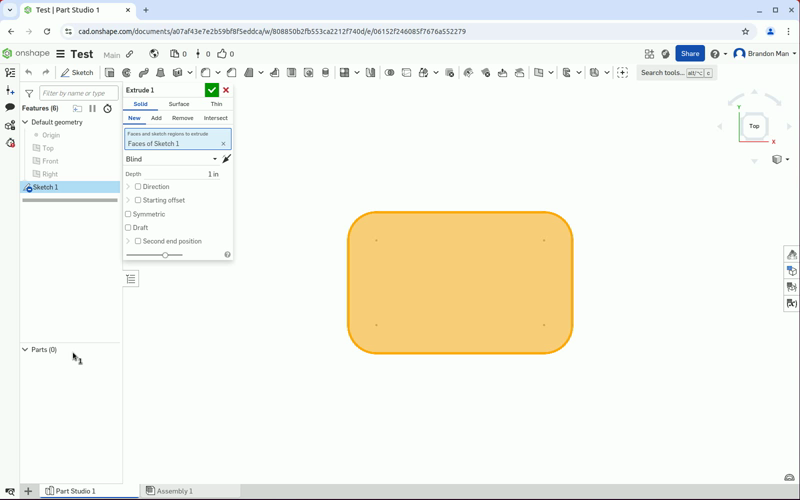
mouse_move(143, 106)
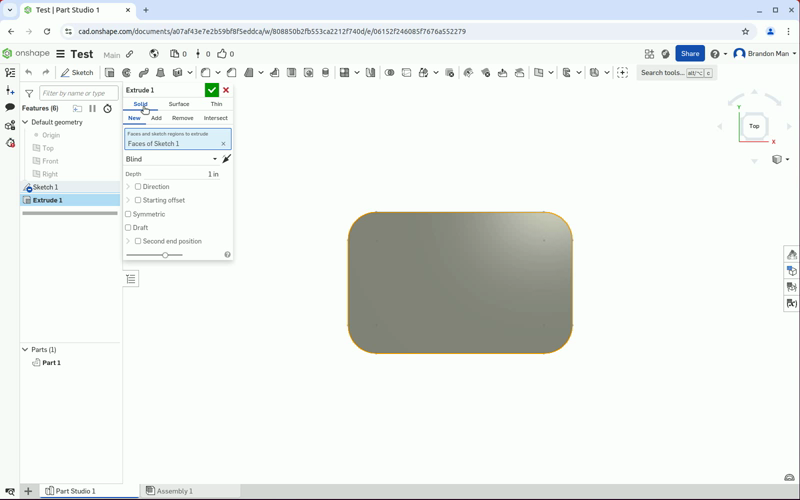
click(143, 106)
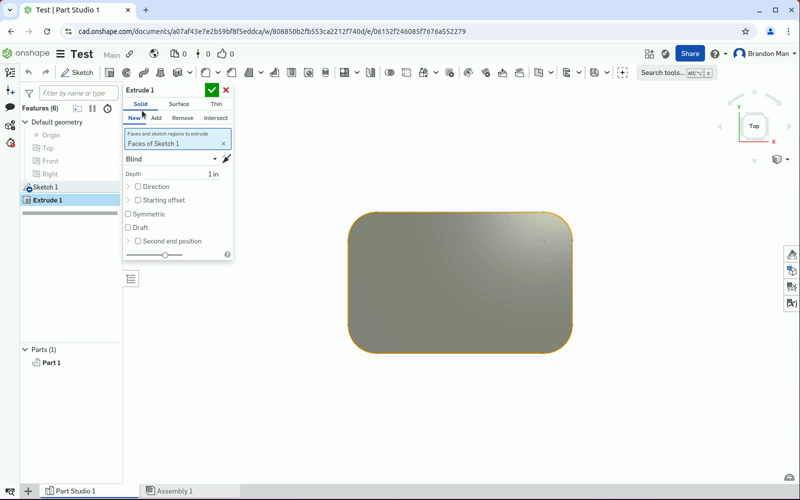
mouse_move(137, 120)
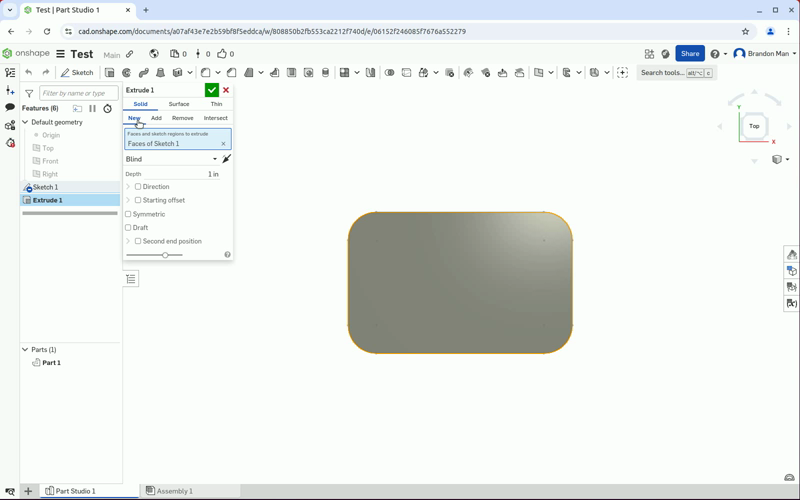
click(137, 120)
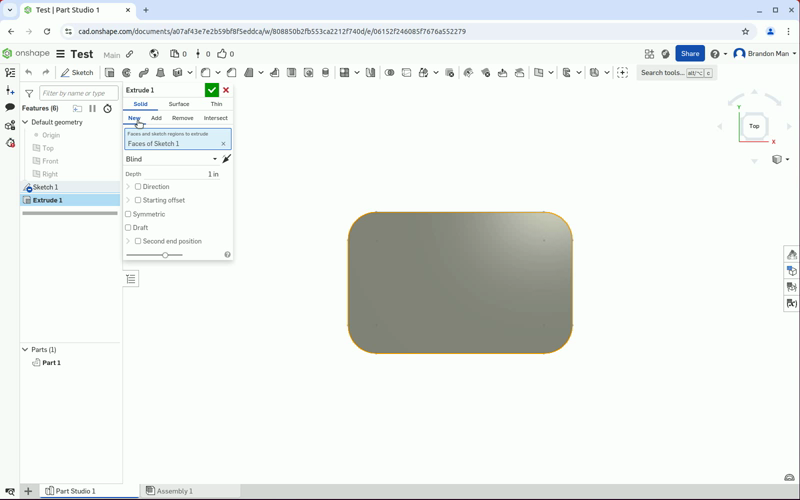
key(tab, 4)
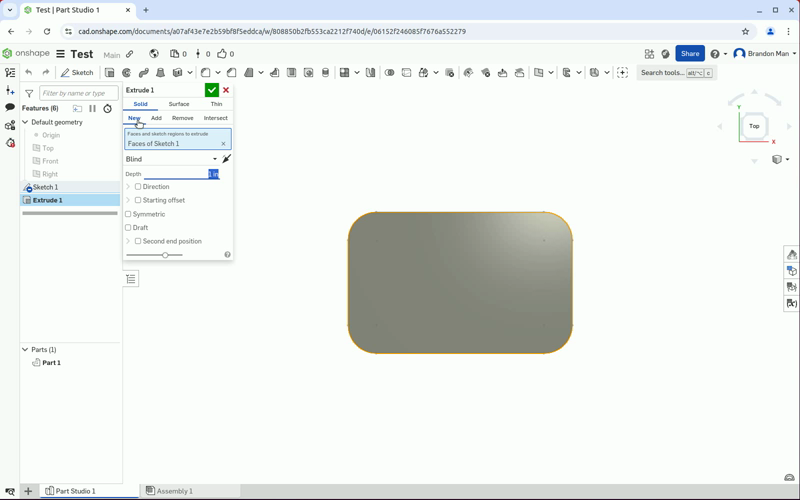
text(2.407)
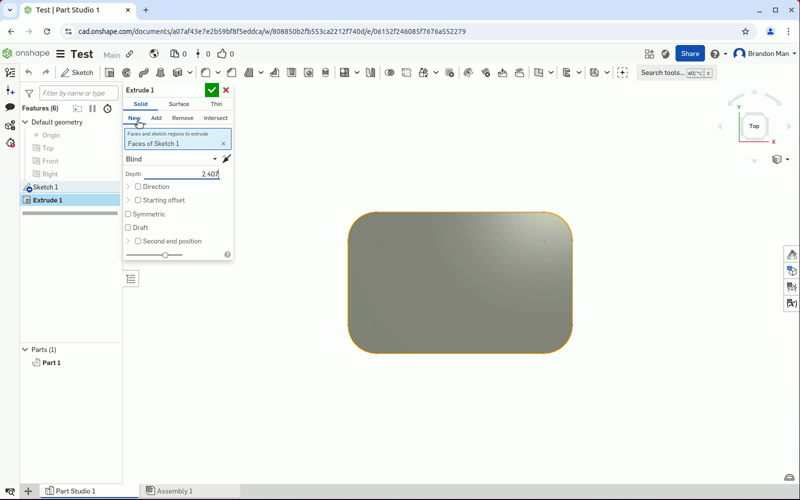
key(enter)
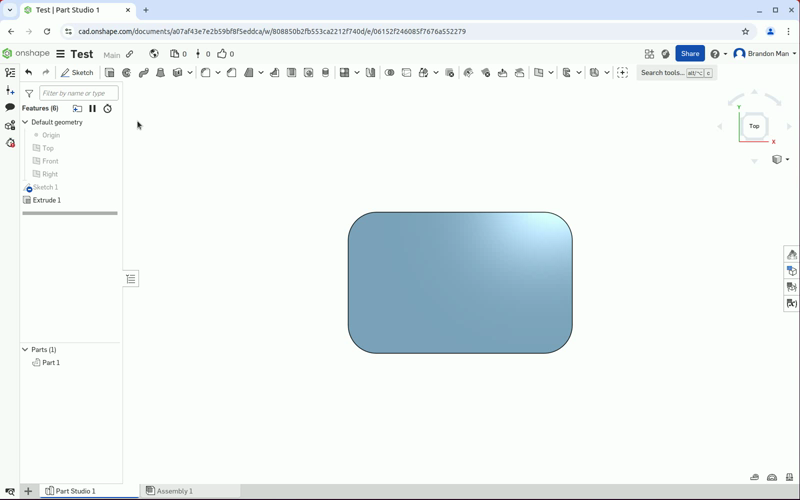
key(shift+h)
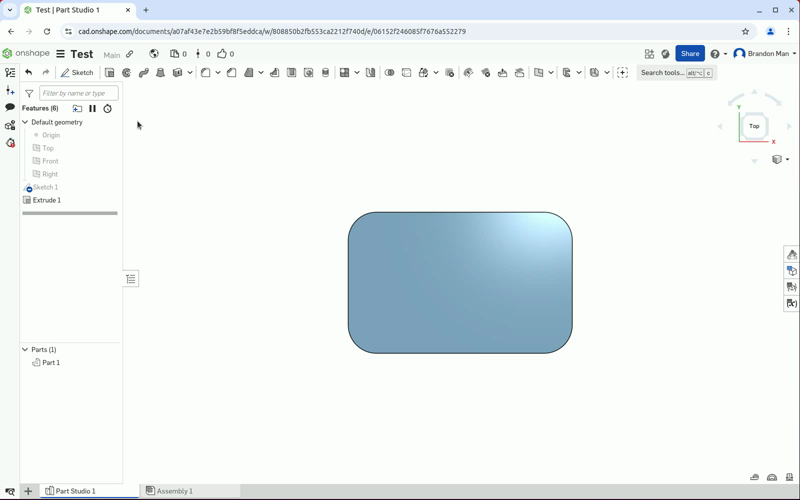
key(shift+h)
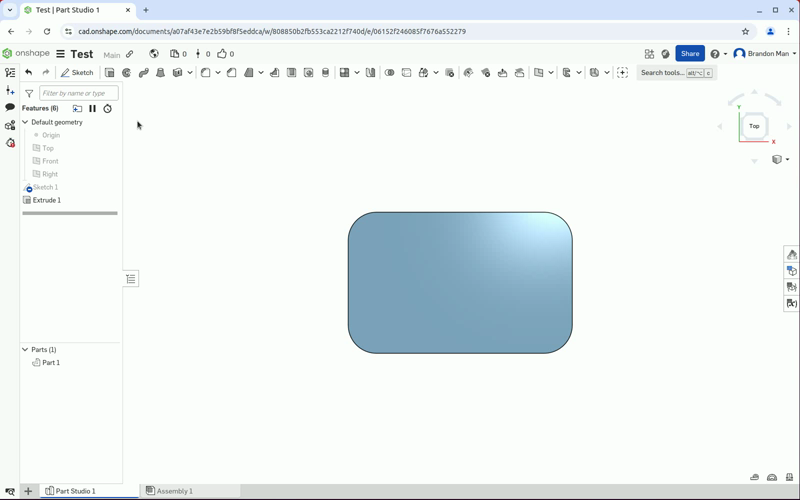
mouse_move(73, 189)
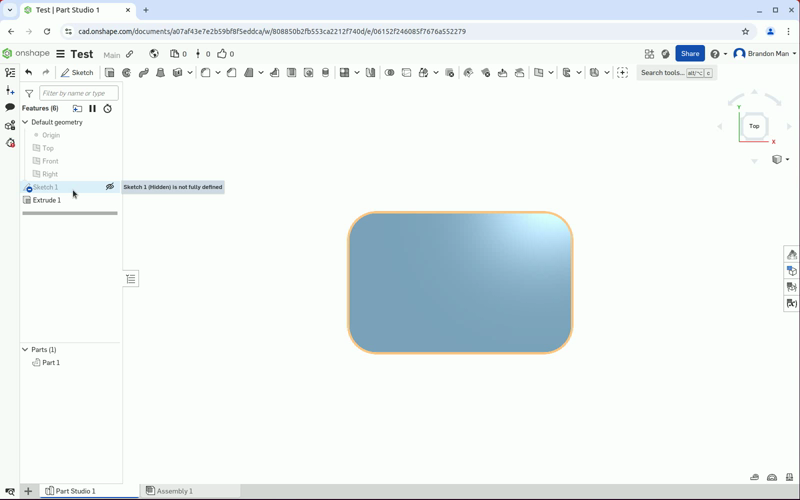
click(73, 189)
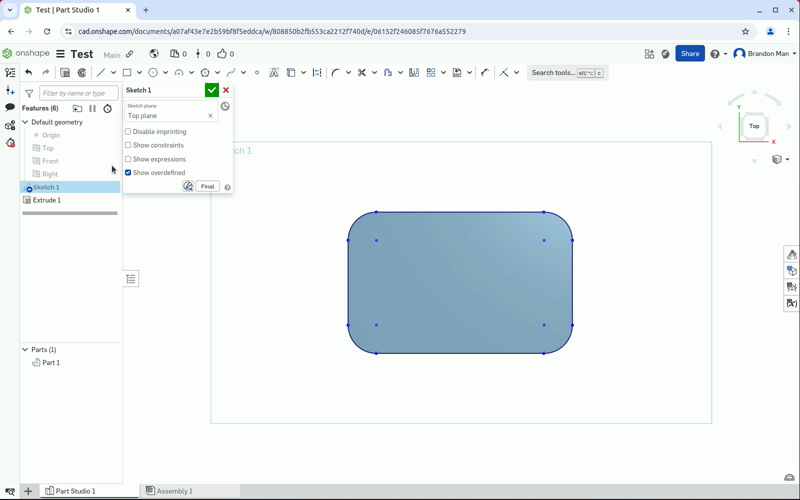
mouse_move(229, 92)
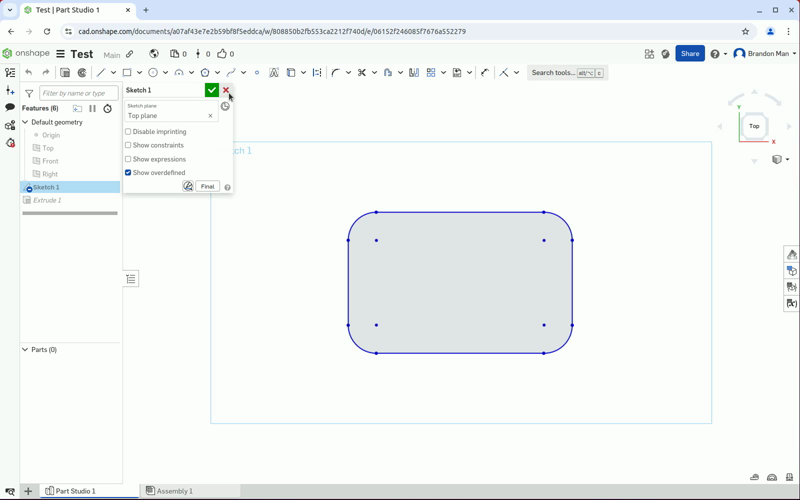
click(229, 92)
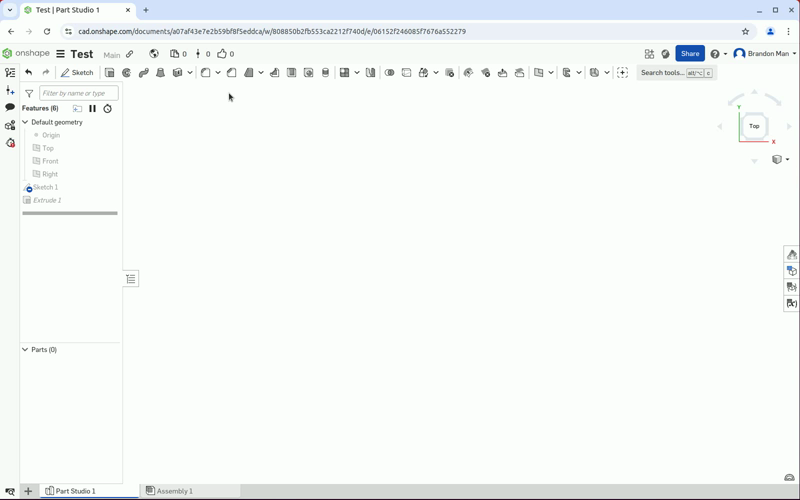
mouse_move(541, 75)
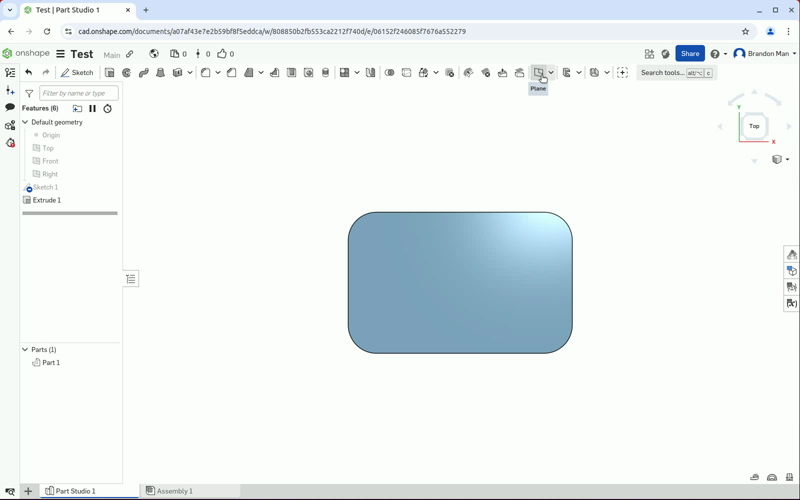
click(541, 75)
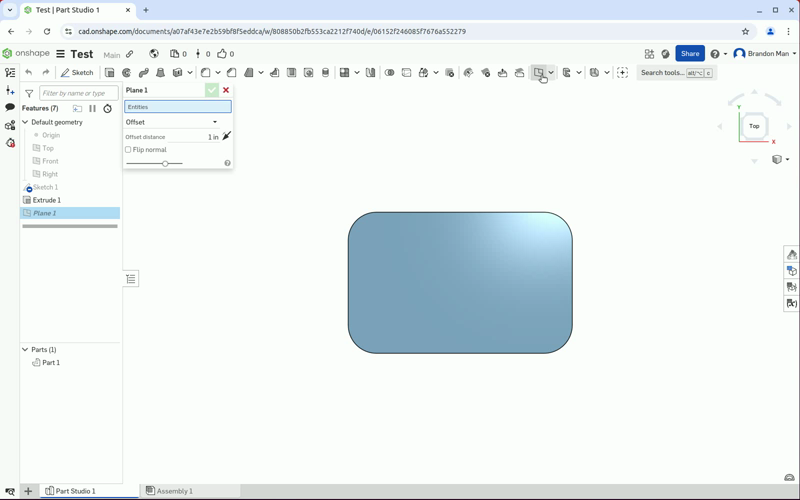
mouse_move(73, 150)
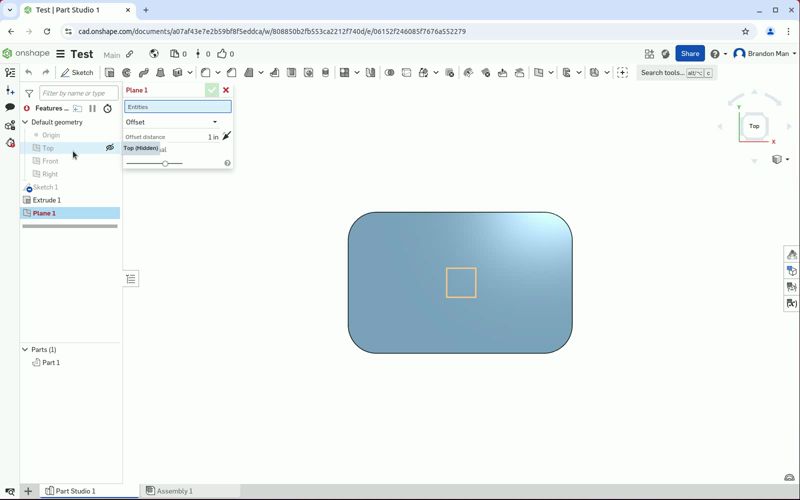
click(73, 150)
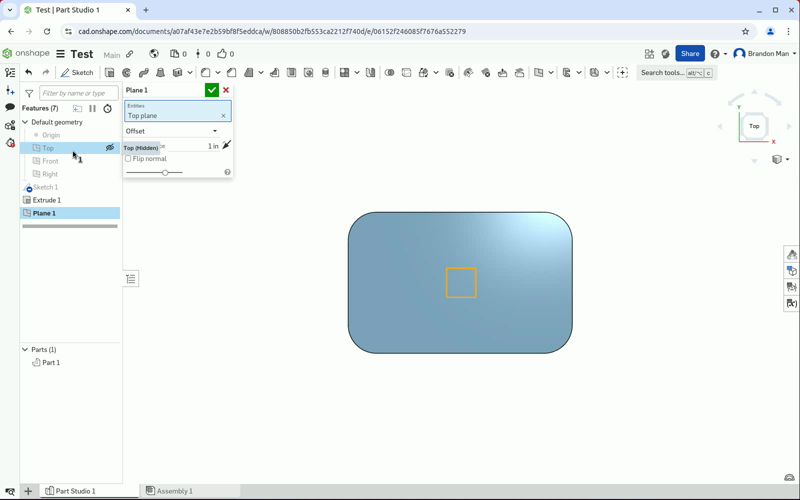
key(tab, 2)
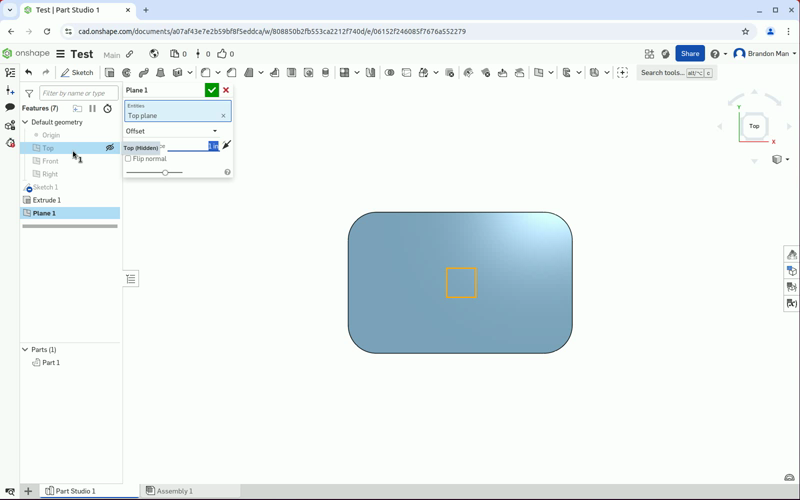
text(2.403)
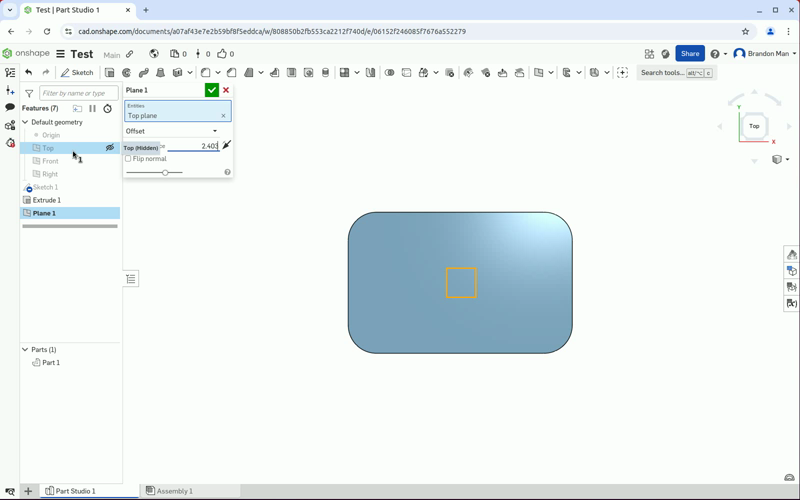
key(enter, 2)
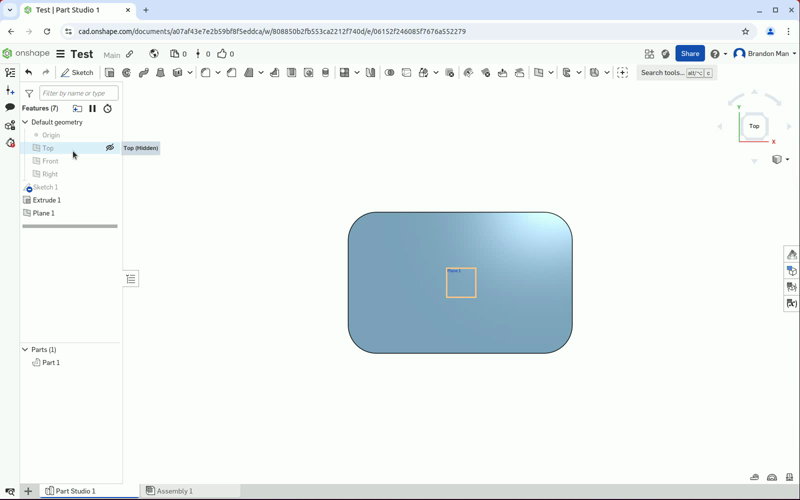
key(shift+s)
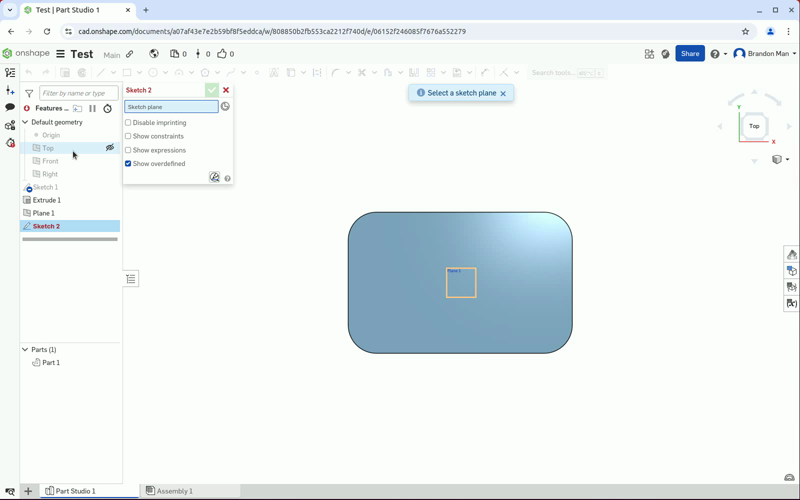
mouse_move(73, 215)
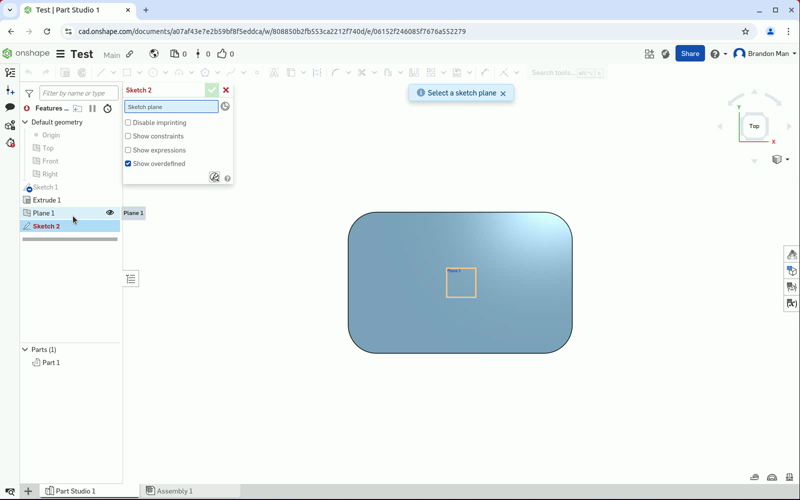
click(73, 215)
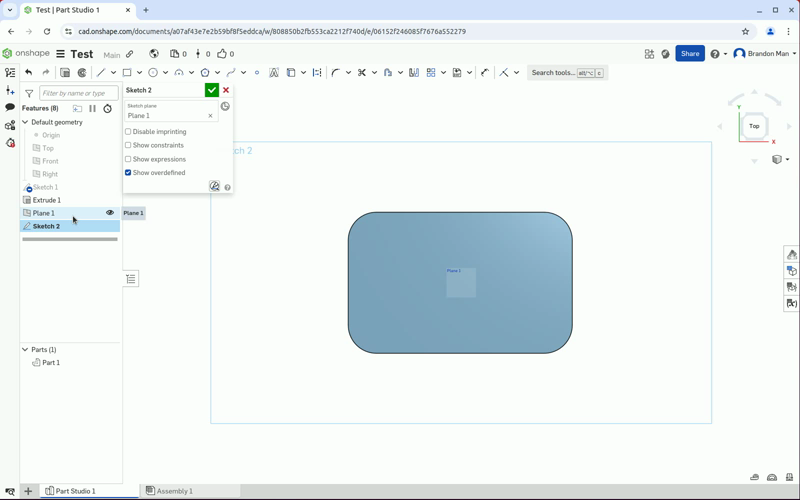
mouse_move(73, 352)
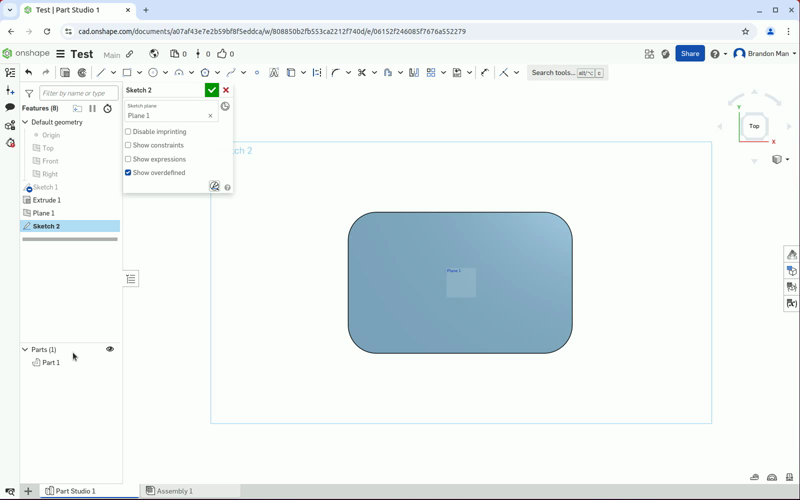
key(y)
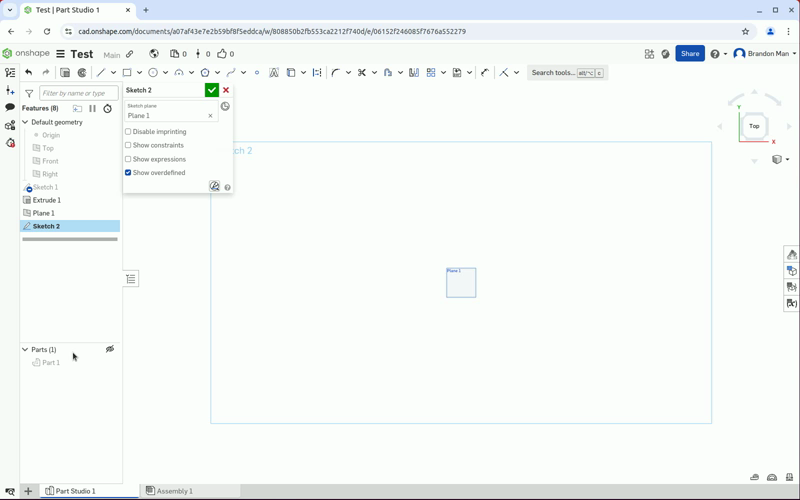
key(a)
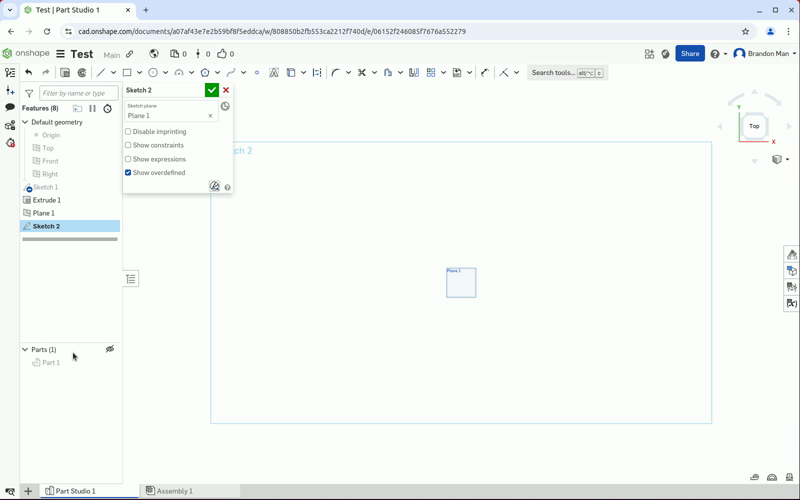
key_down(shift)
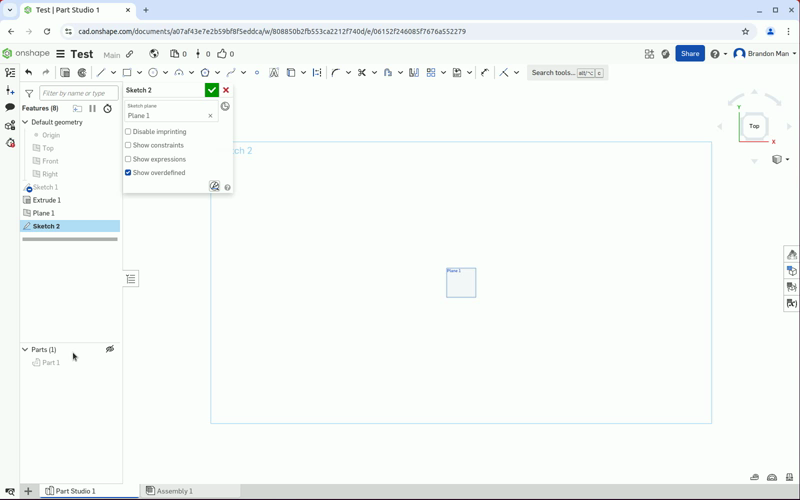
mouse_move(390, 318)
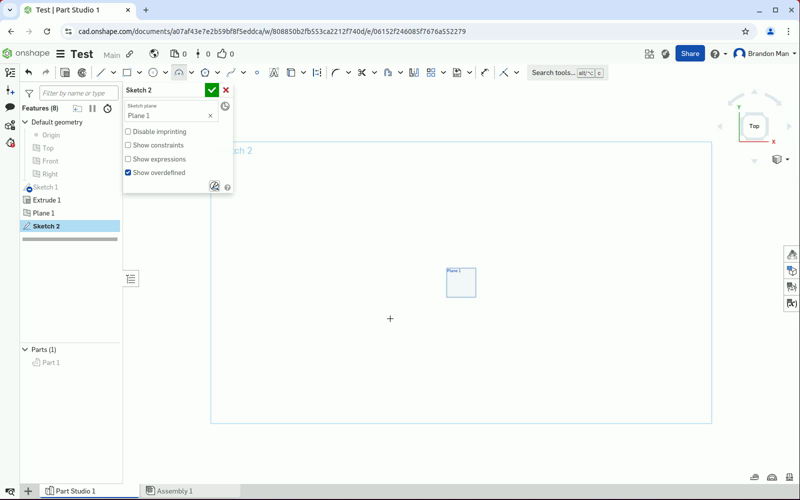
click(390, 318)
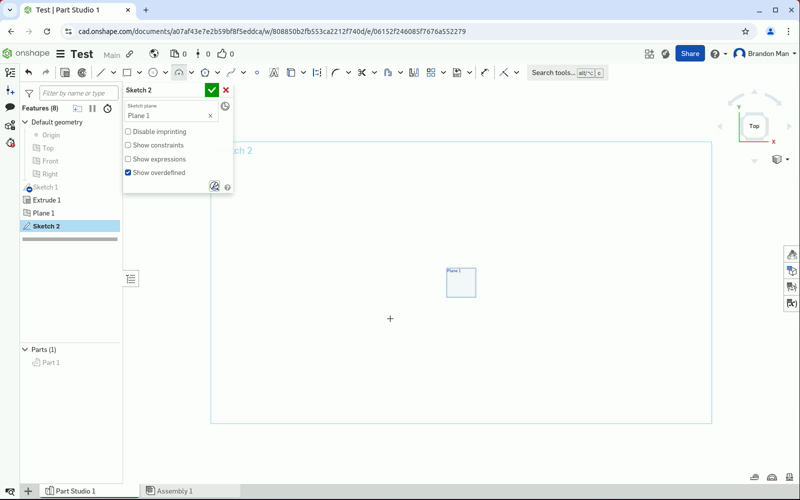
key_up(shift)
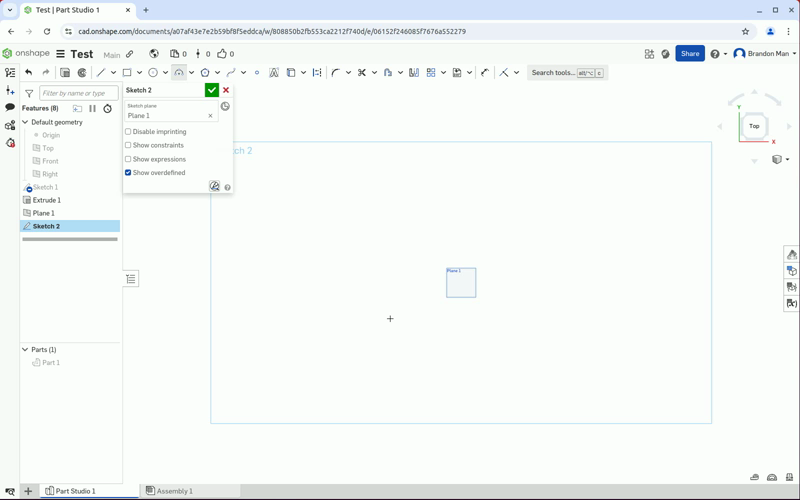
key_down(shift)
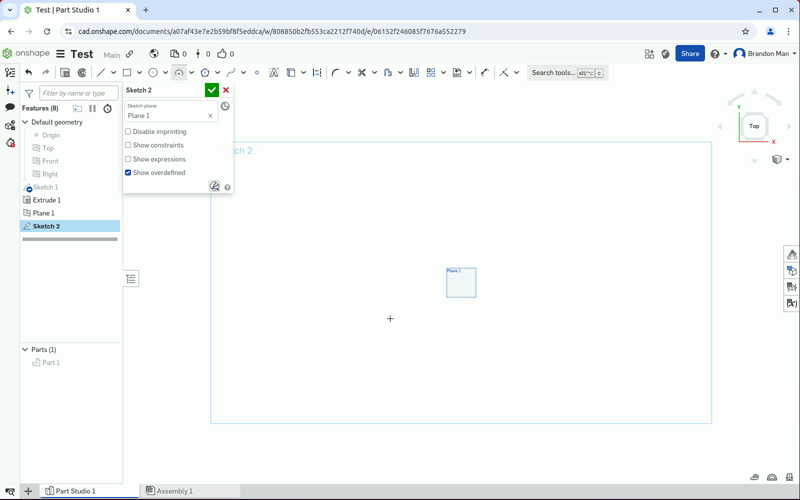
mouse_move(406, 334)
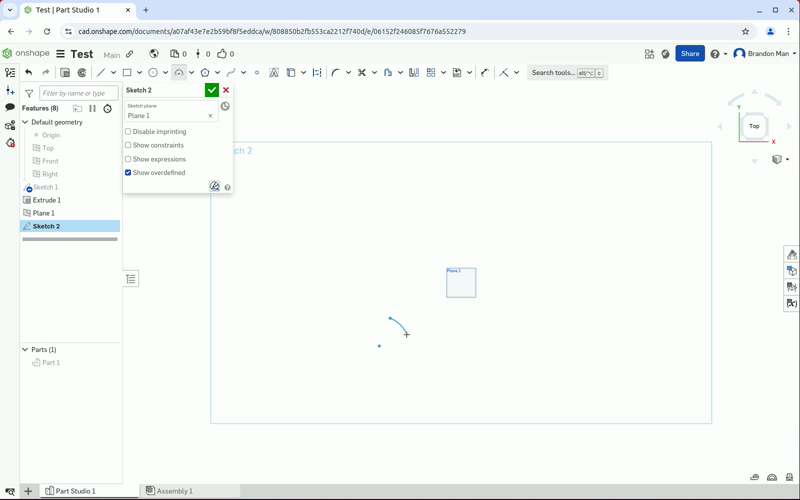
click(406, 334)
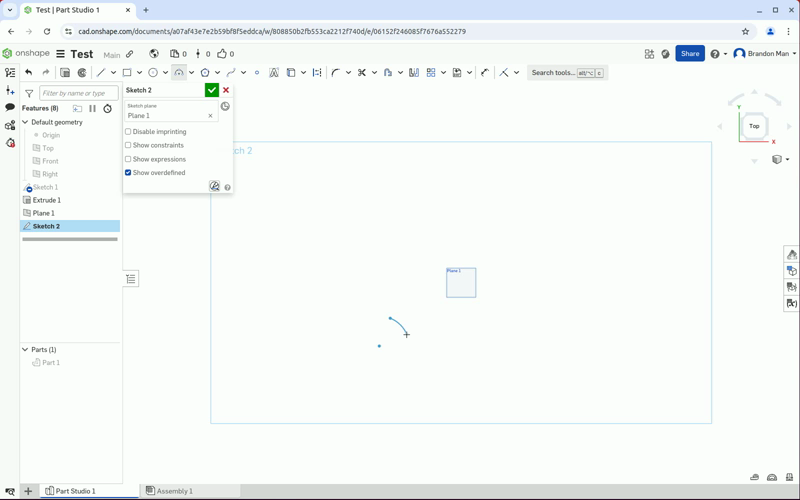
mouse_move(395, 329)
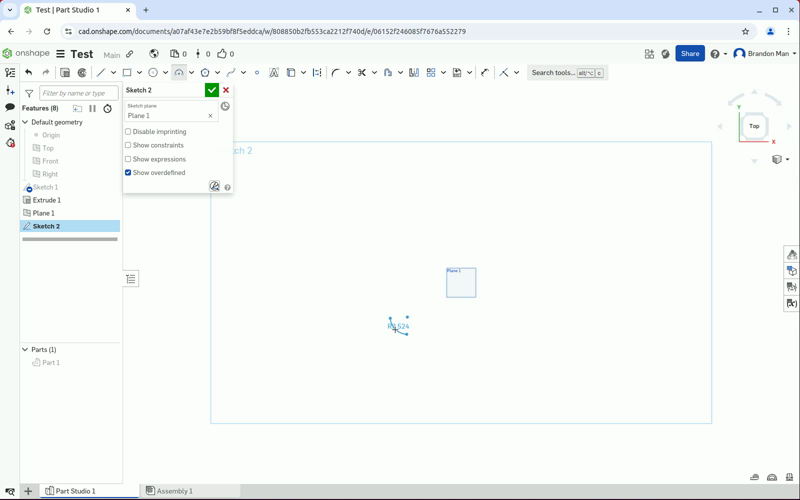
click(395, 329)
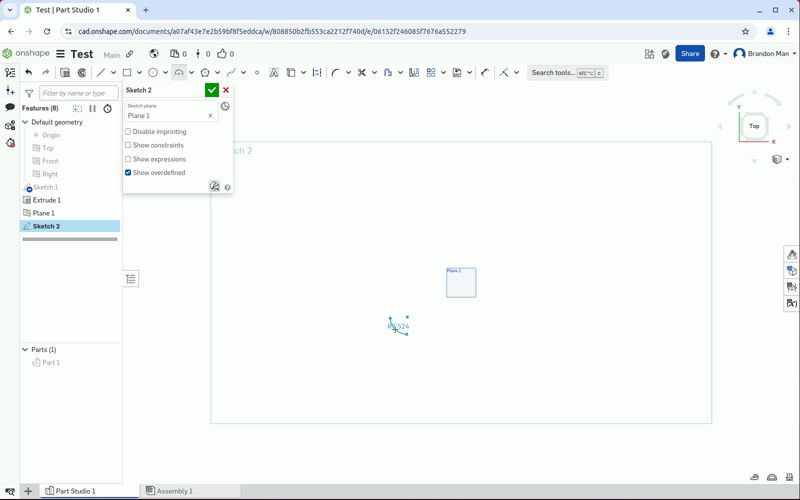
key_up(shift)
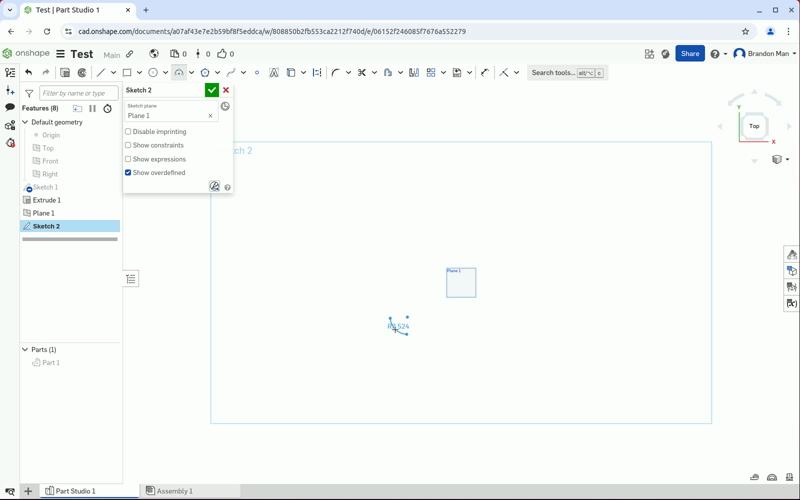
key(esc)
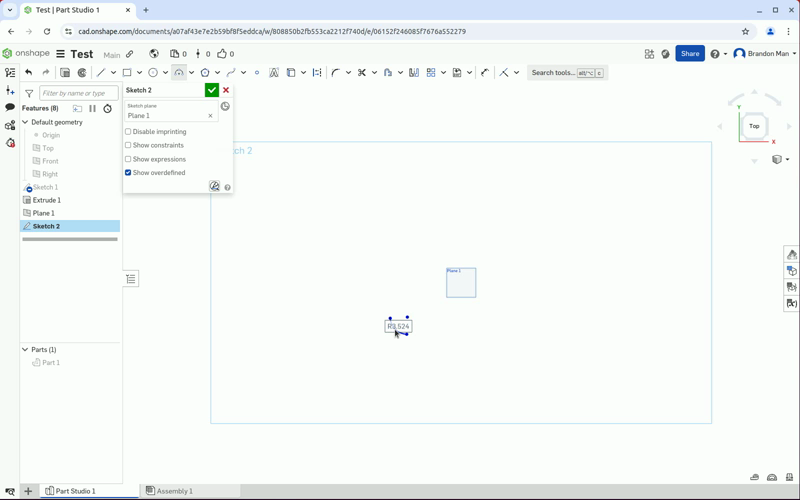
key(l)
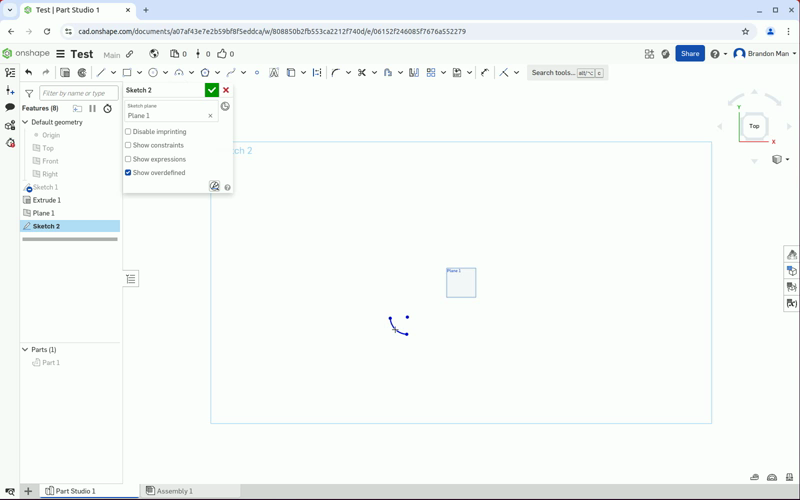
mouse_move(406, 334)
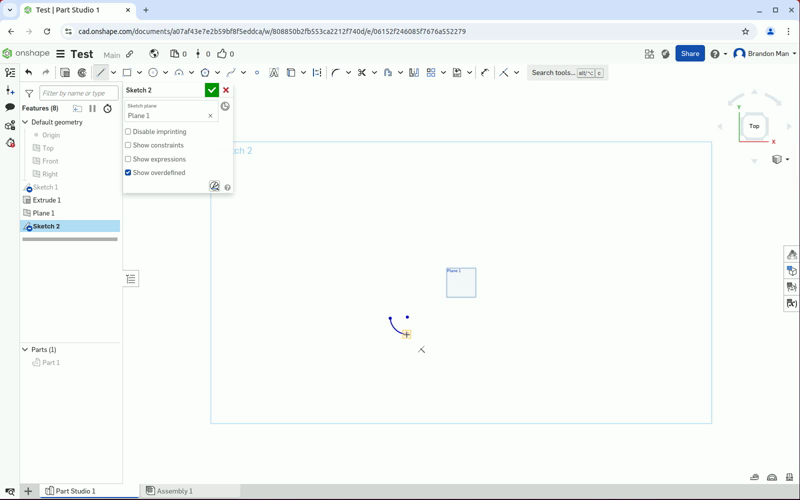
click(406, 334)
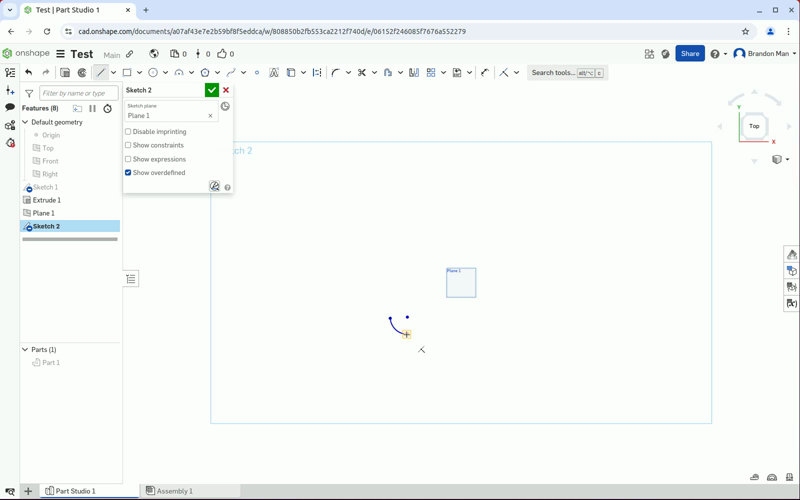
key_down(shift)
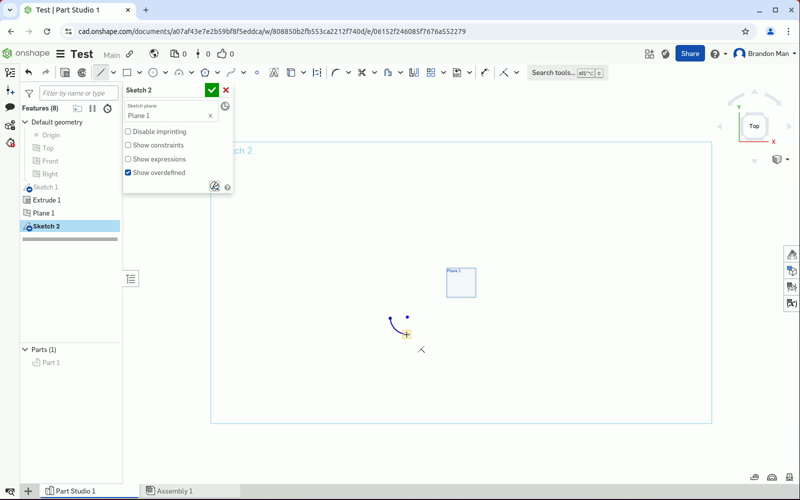
mouse_move(514, 334)
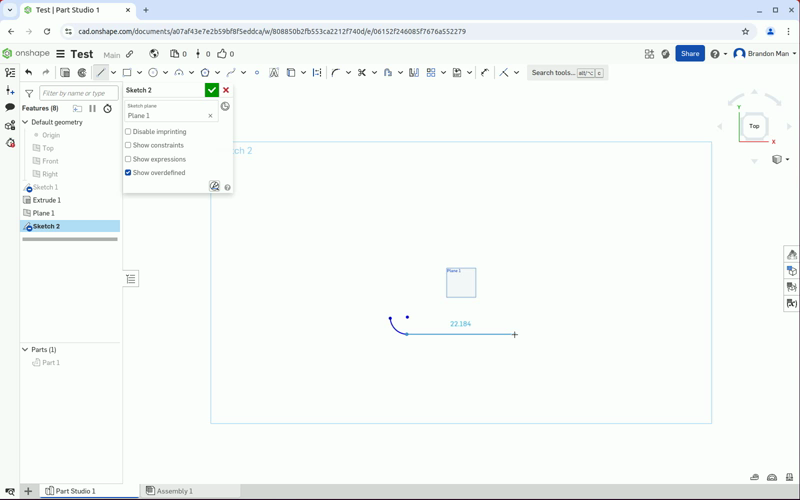
click(514, 334)
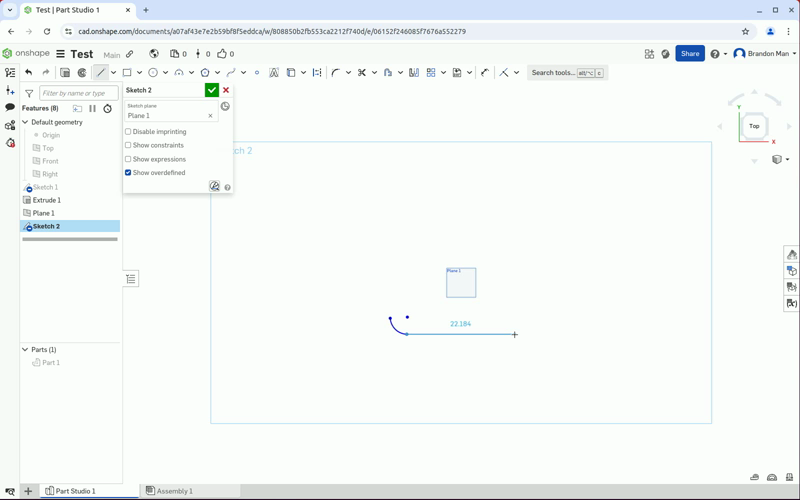
key_up(shift)
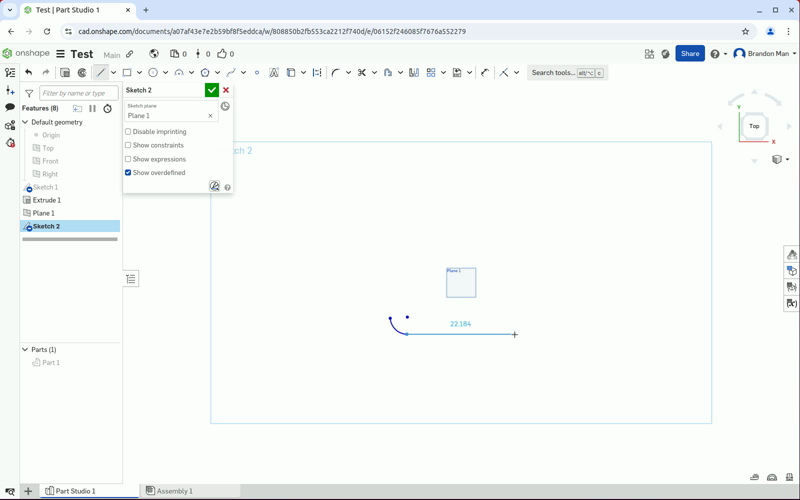
key(esc)
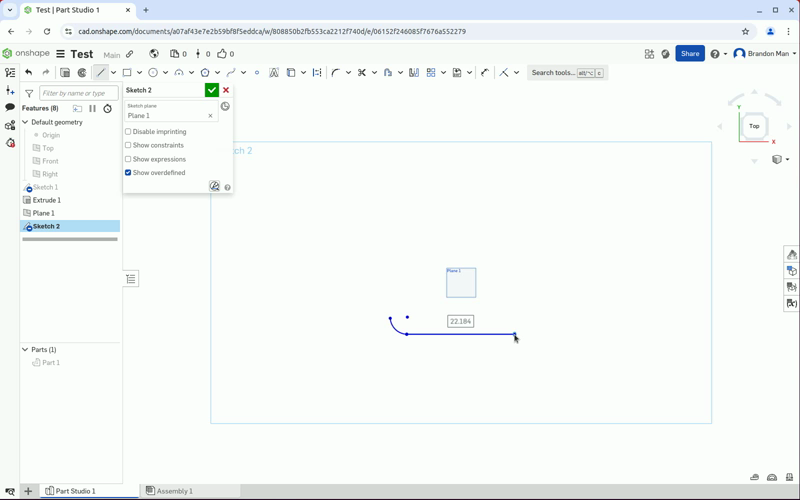
key(a)
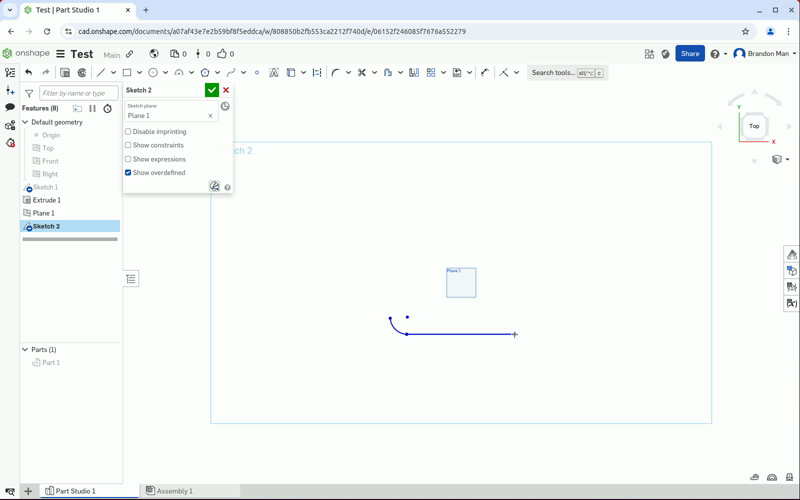
mouse_move(514, 334)
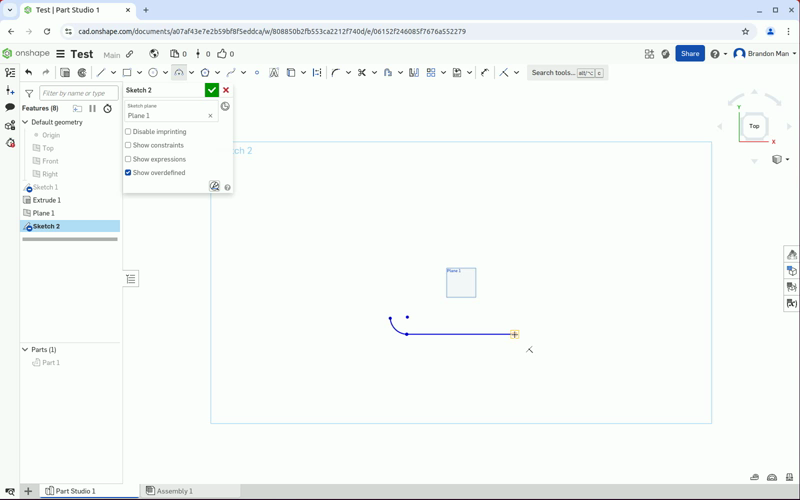
click(514, 334)
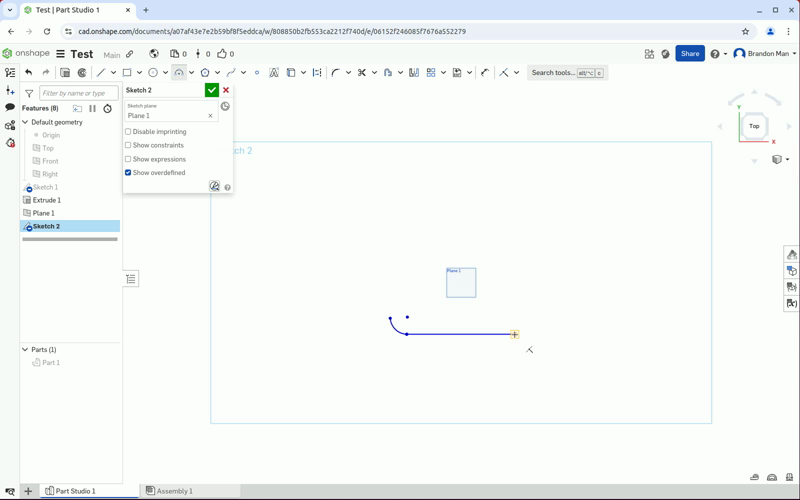
key_down(shift)
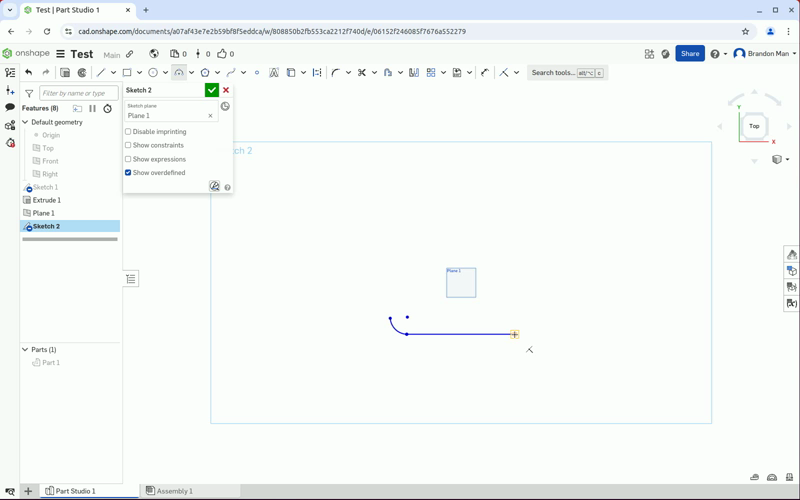
mouse_move(530, 318)
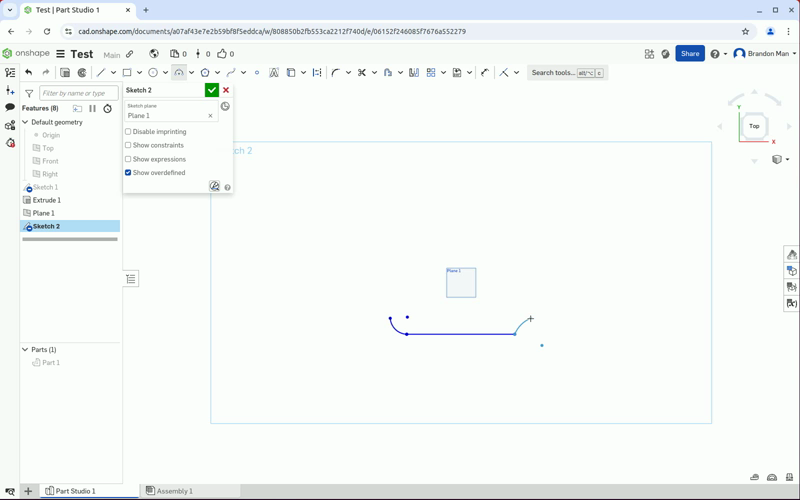
click(530, 318)
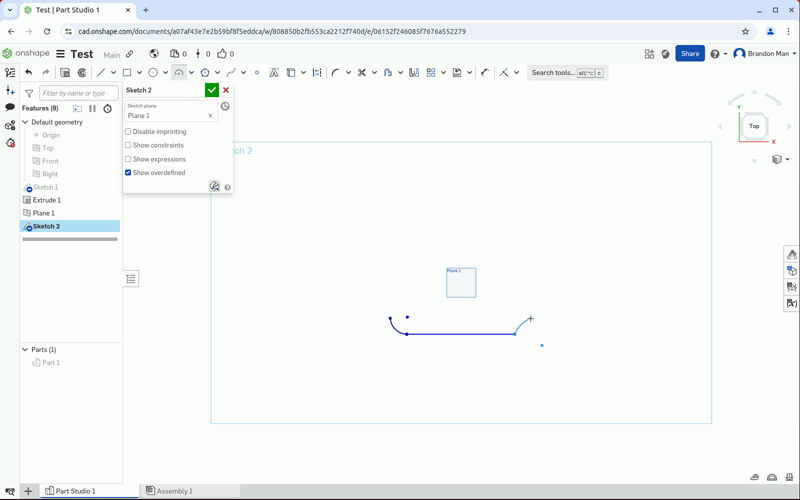
mouse_move(525, 329)
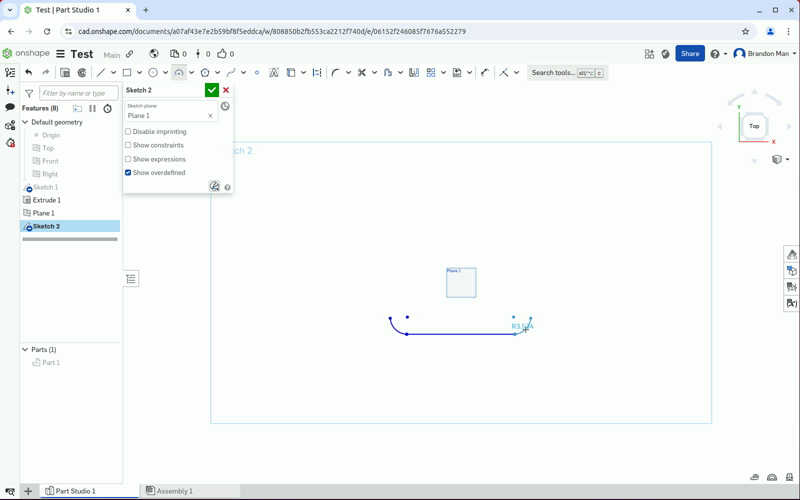
click(525, 329)
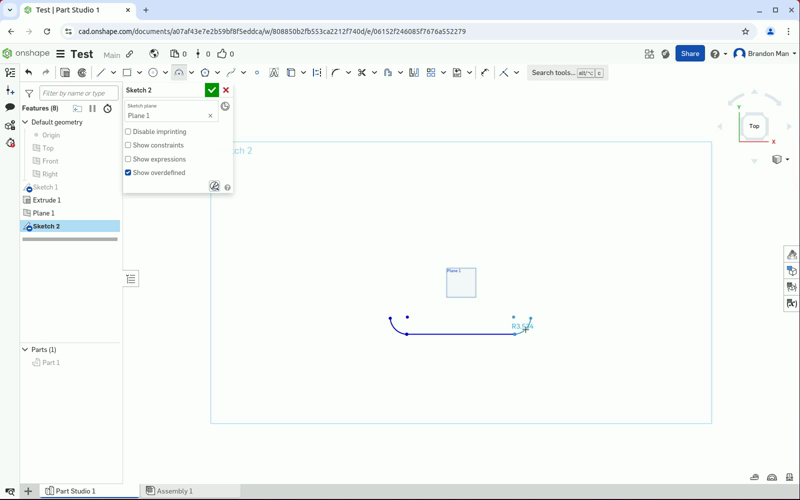
key_up(shift)
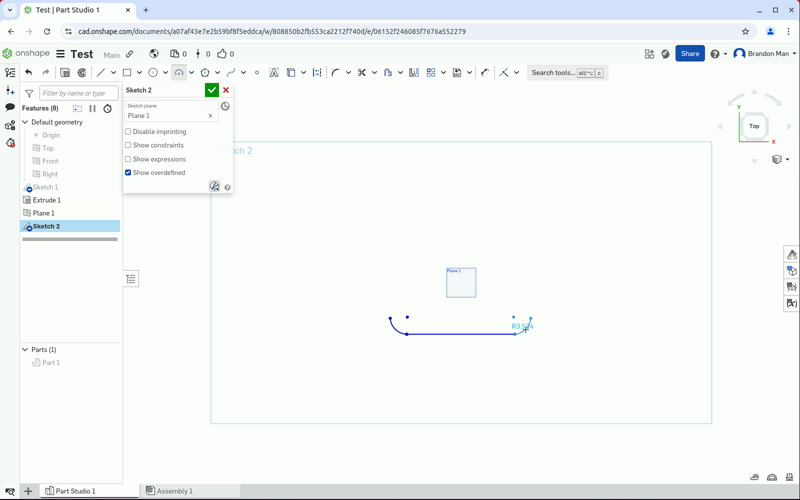
key(esc)
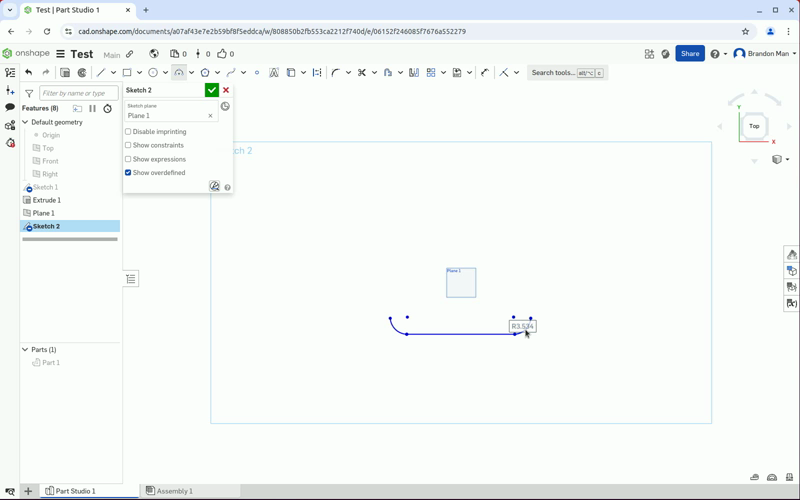
key(l)
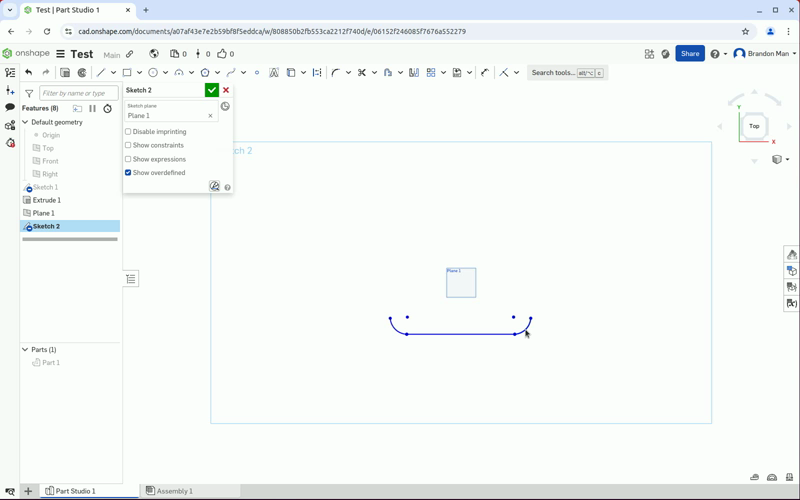
mouse_move(530, 318)
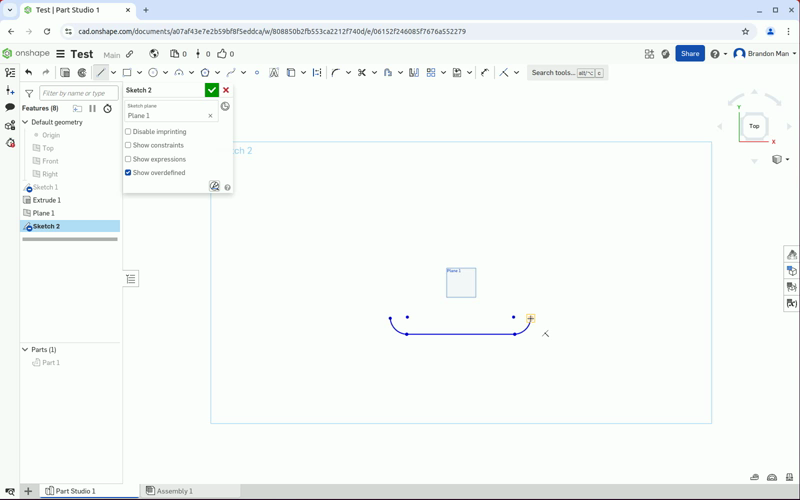
click(530, 318)
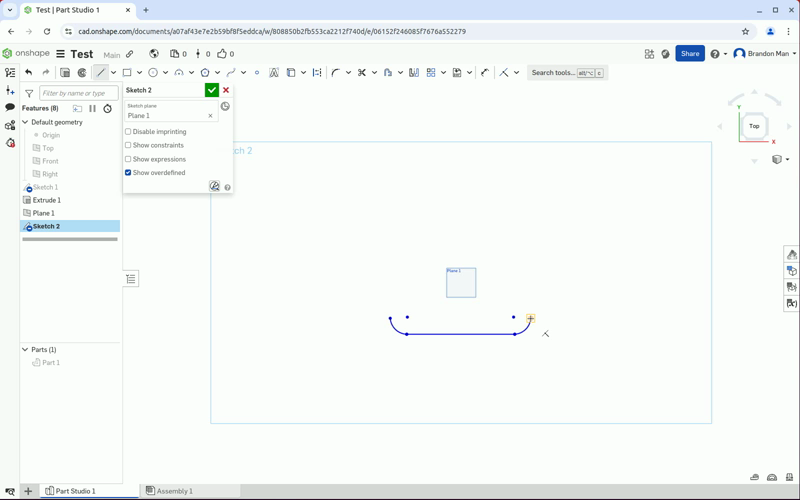
key_down(shift)
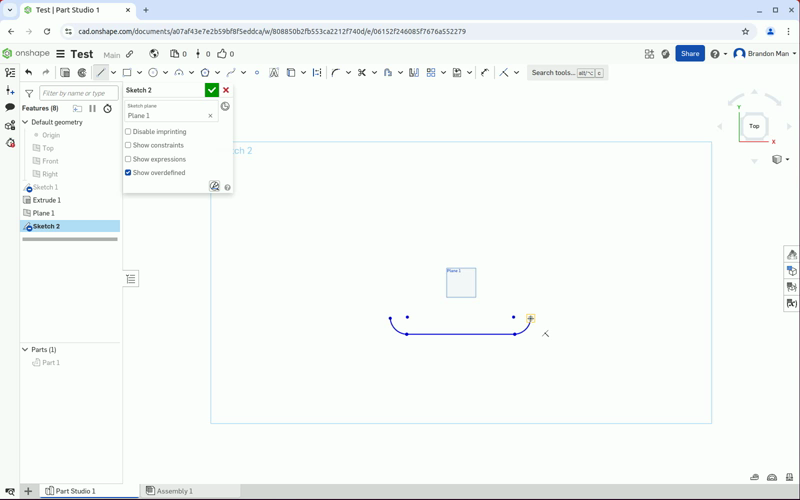
mouse_move(560, 318)
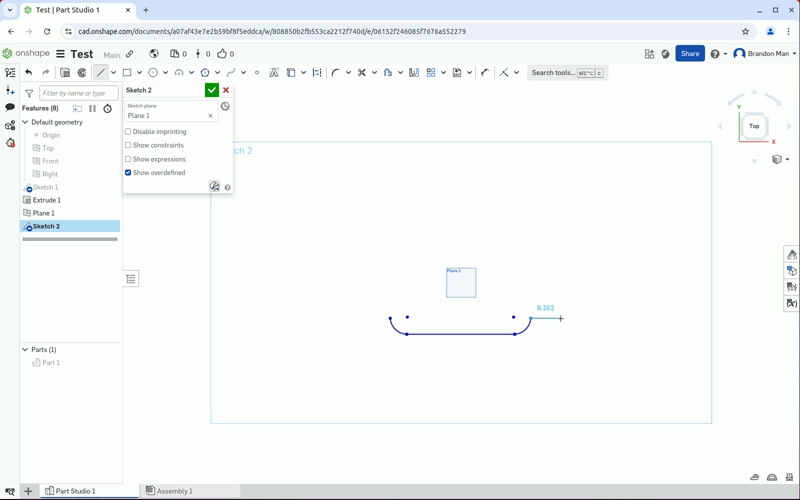
mouse_move(530, 260)
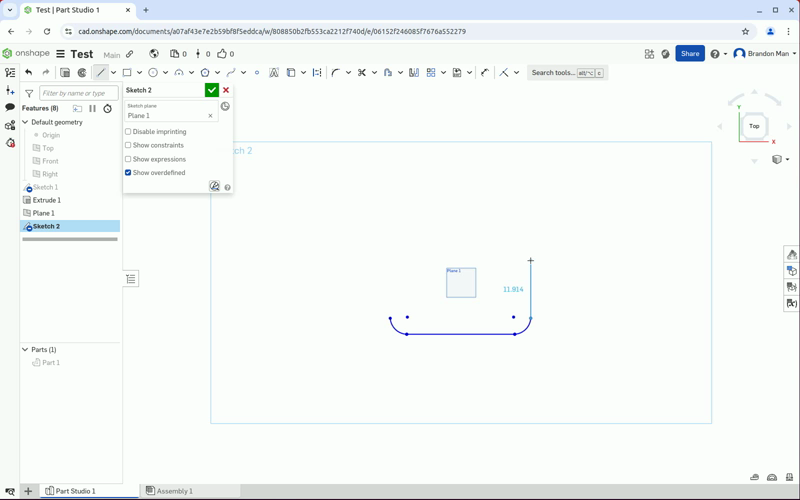
click(530, 260)
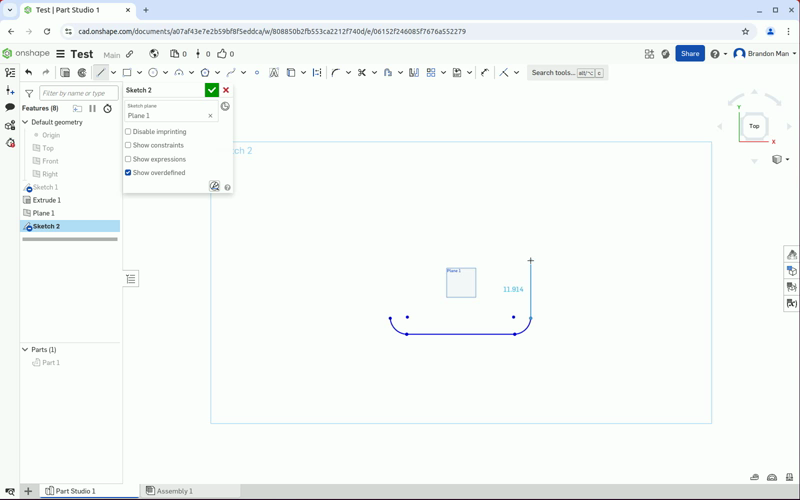
key_up(shift)
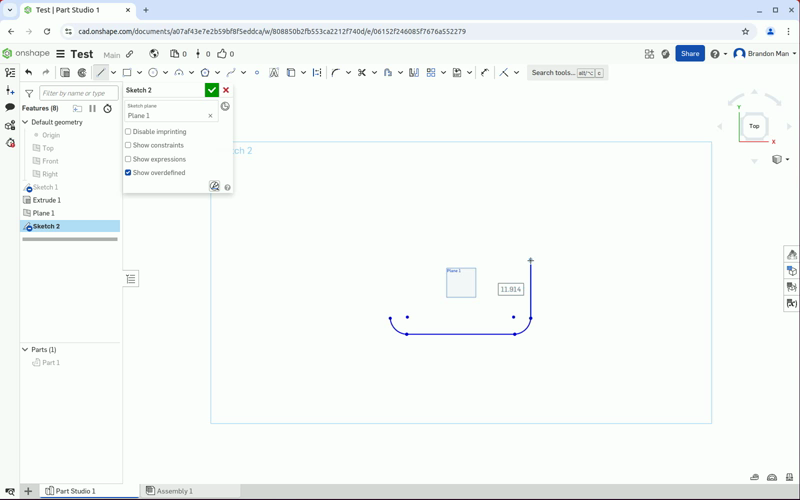
key(esc)
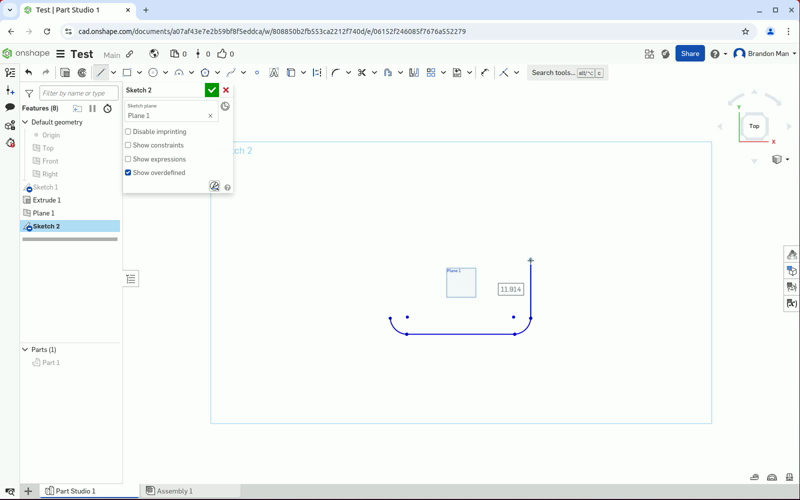
key(a)
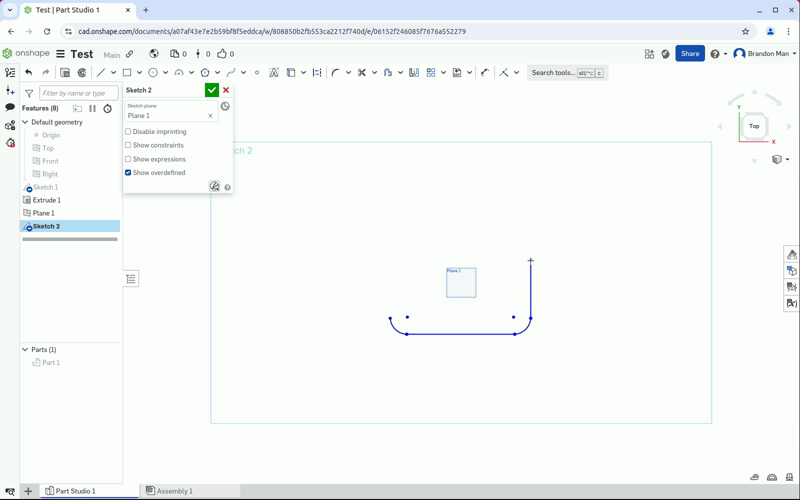
mouse_move(530, 260)
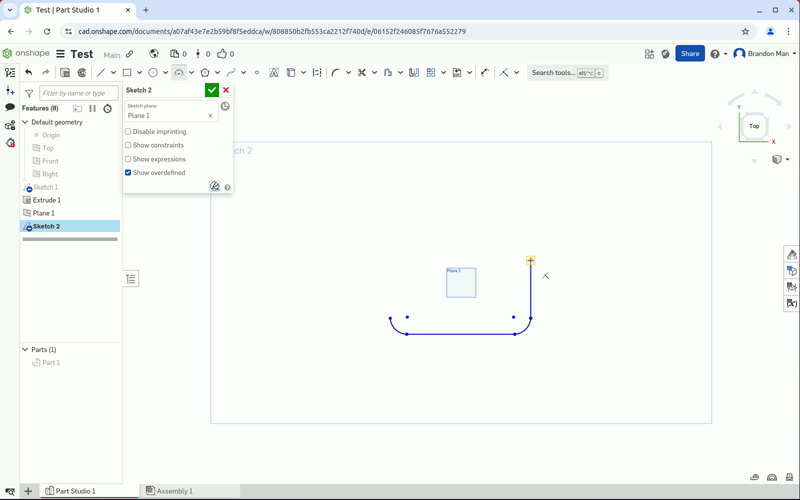
click(530, 260)
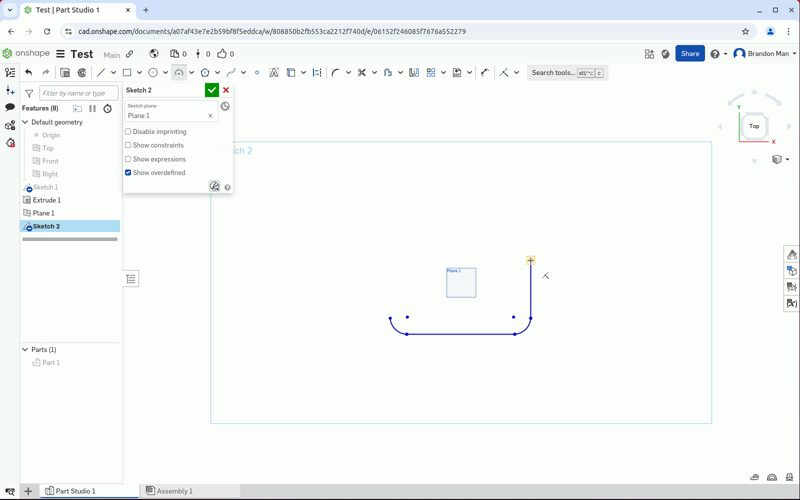
key_down(shift)
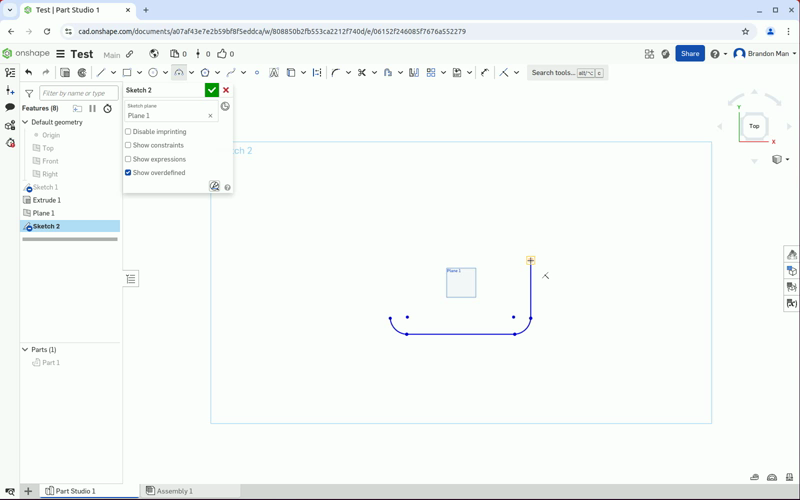
mouse_move(527, 252)
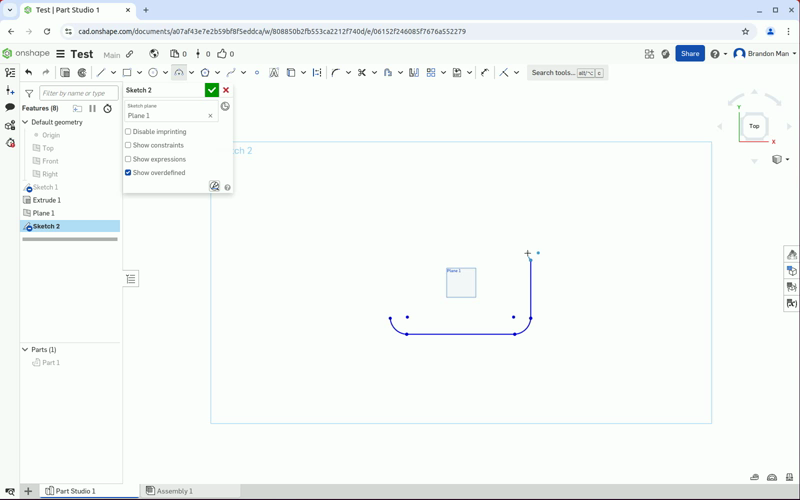
click(527, 252)
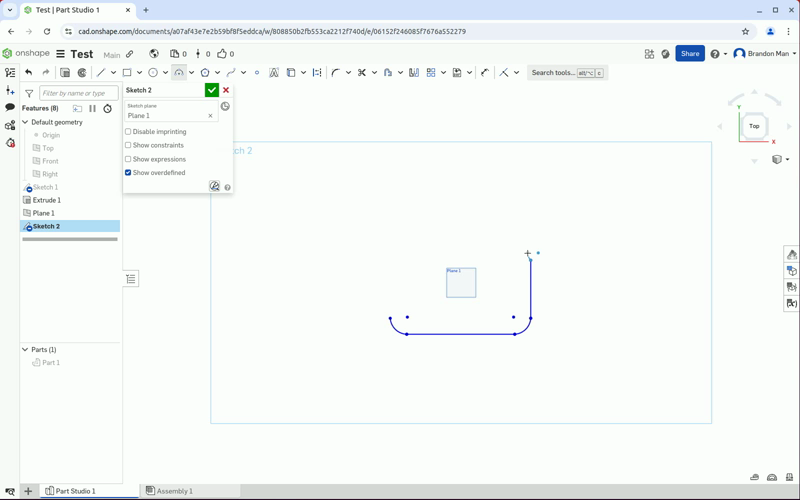
mouse_move(530, 256)
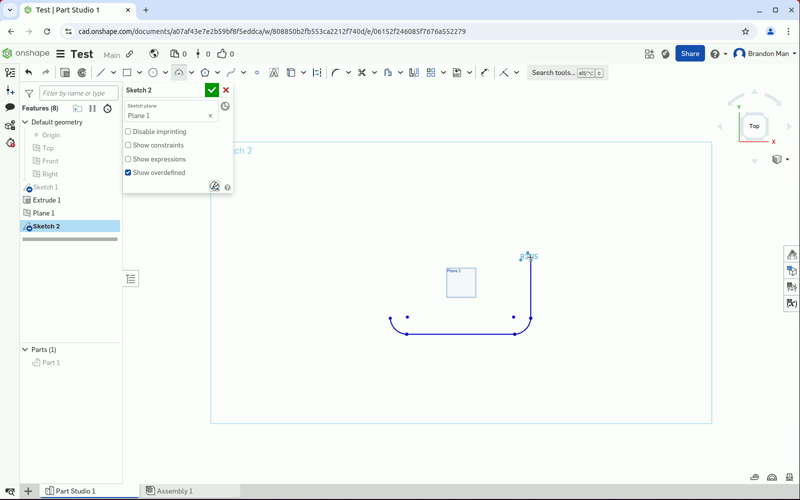
scroll(6)
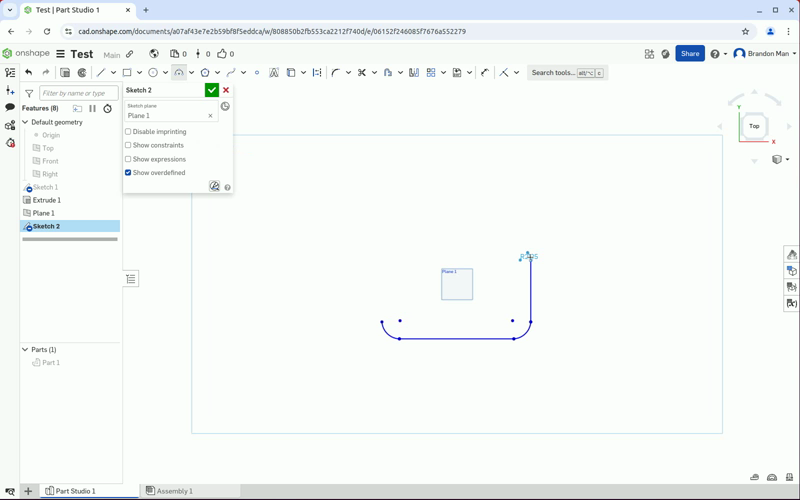
scroll(6)
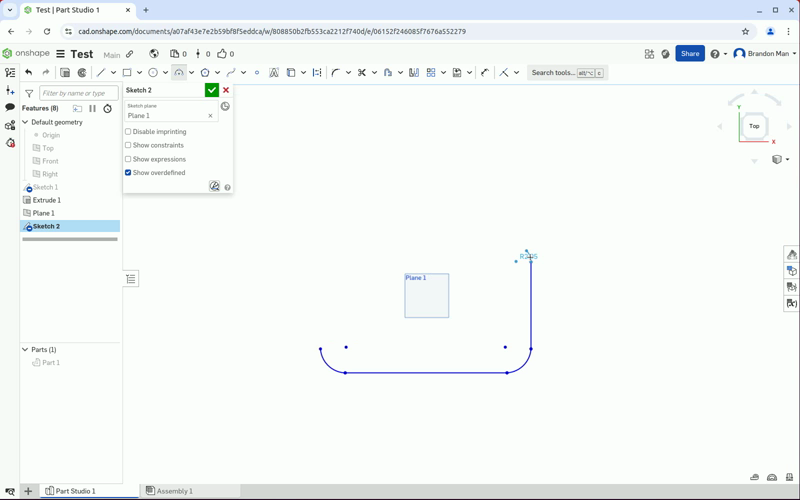
scroll(6)
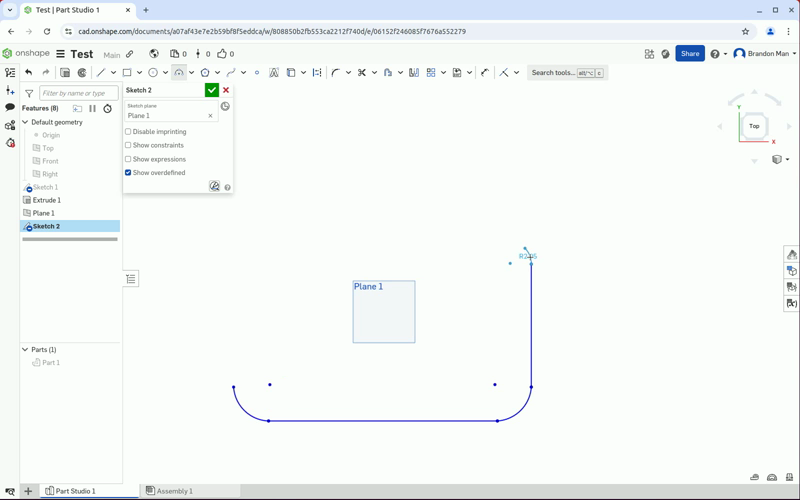
scroll(6)
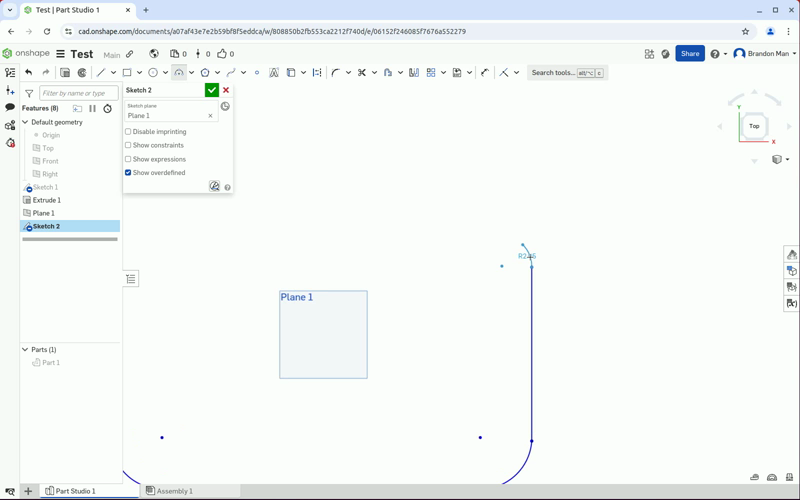
scroll(6)
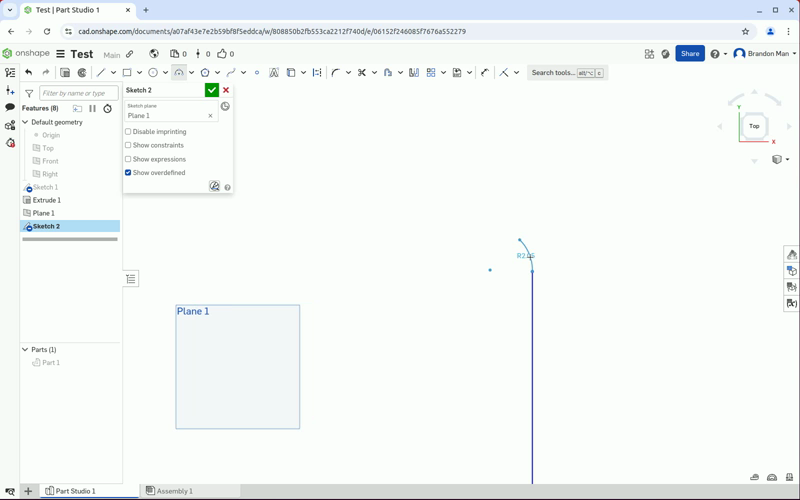
scroll(6)
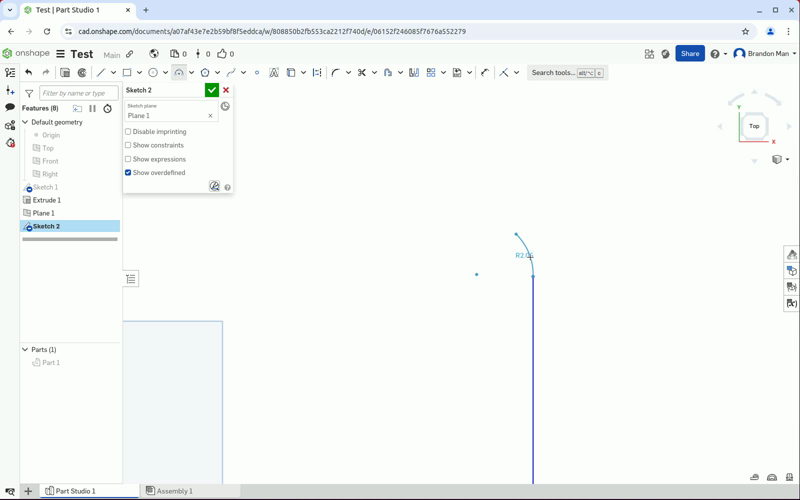
scroll(6)
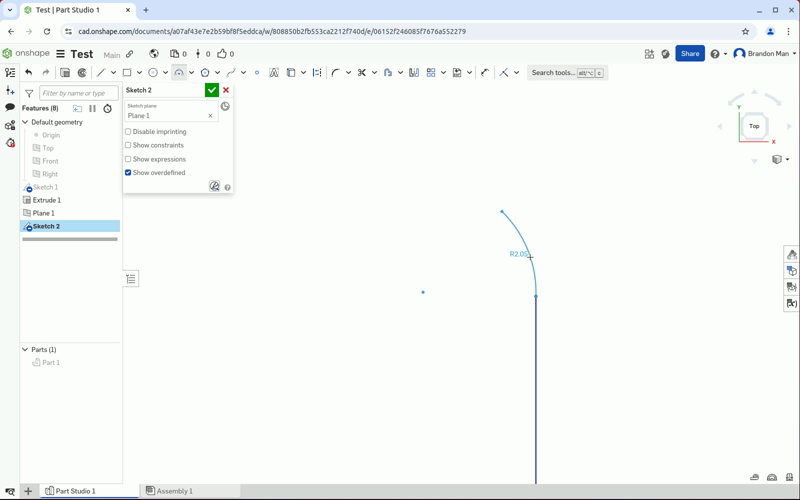
click(530, 256)
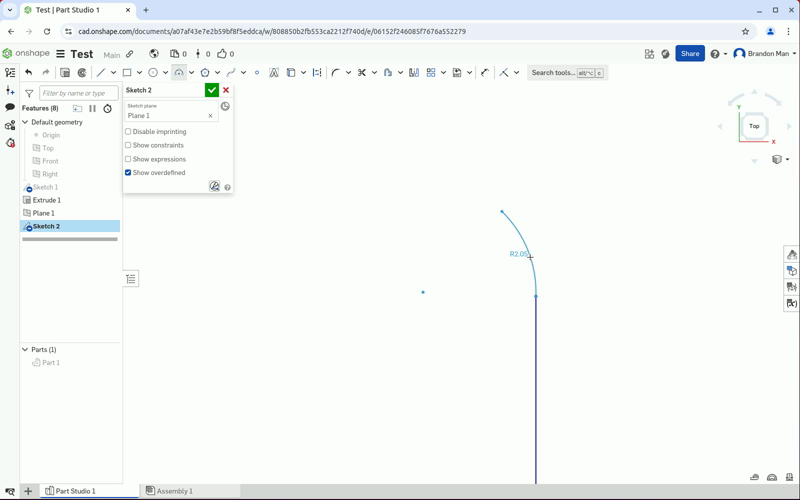
scroll(-6)
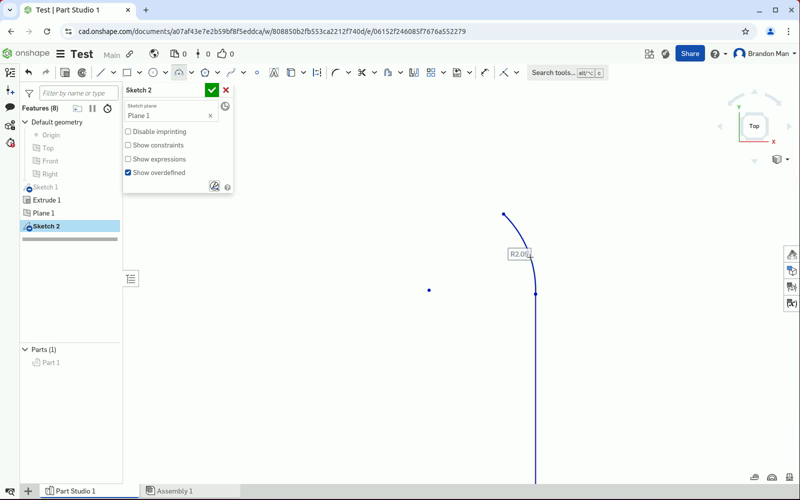
scroll(-6)
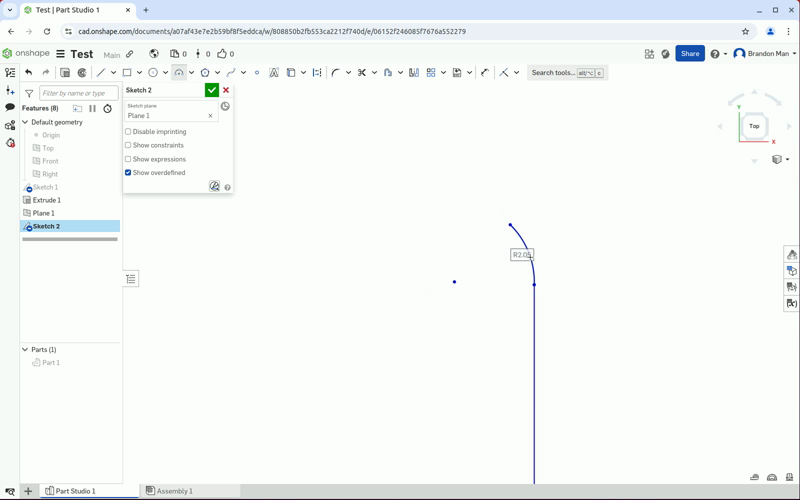
scroll(-6)
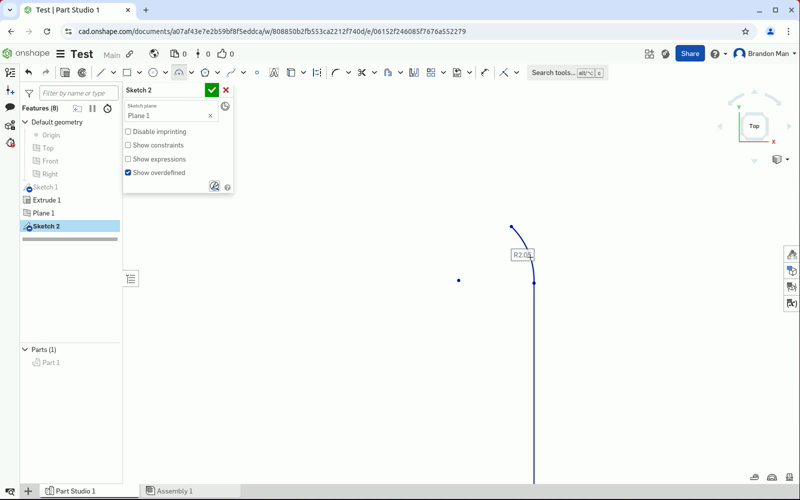
scroll(-6)
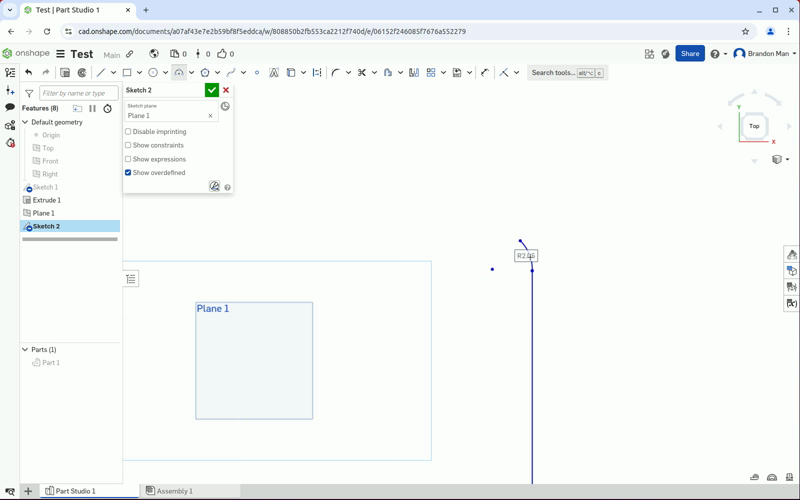
scroll(-6)
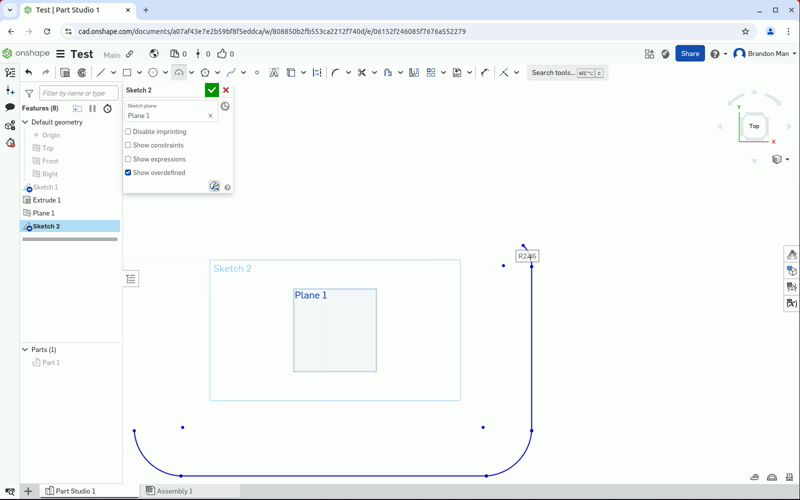
scroll(-6)
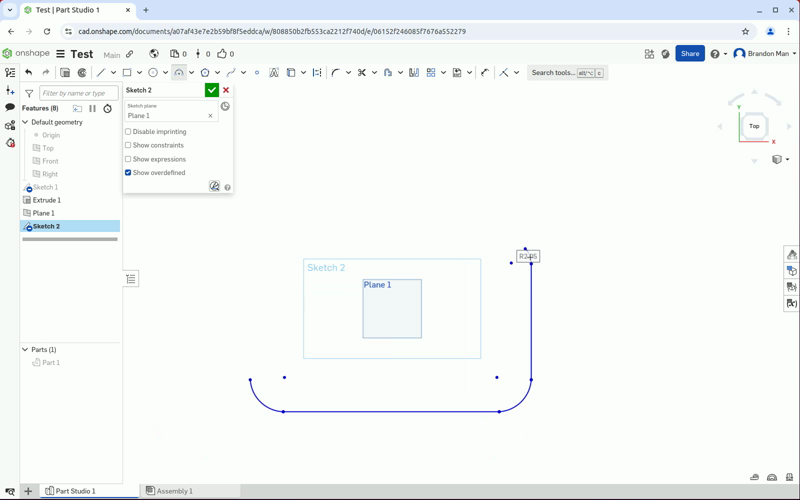
scroll(-6)
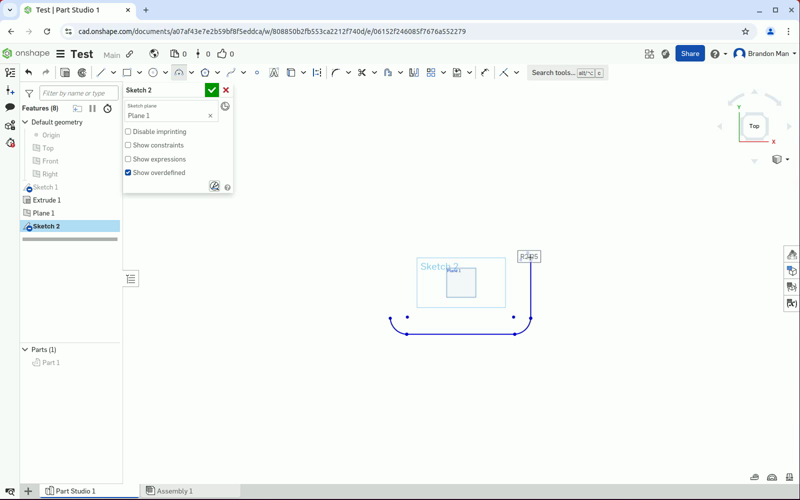
key_up(shift)
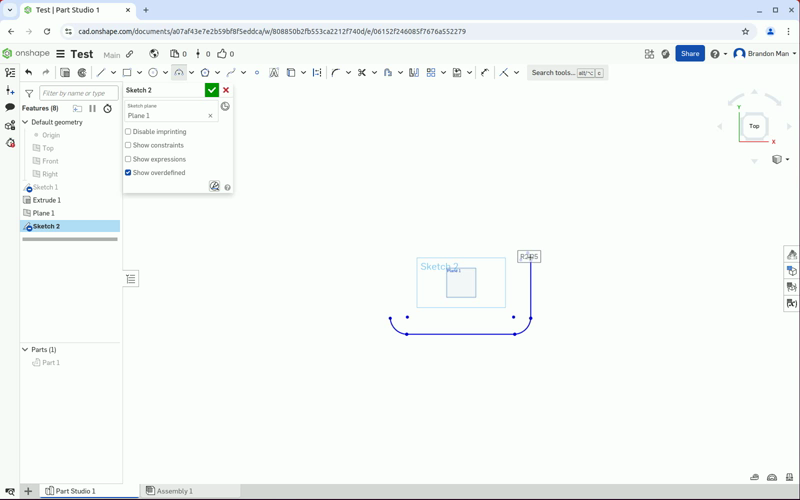
key(esc)
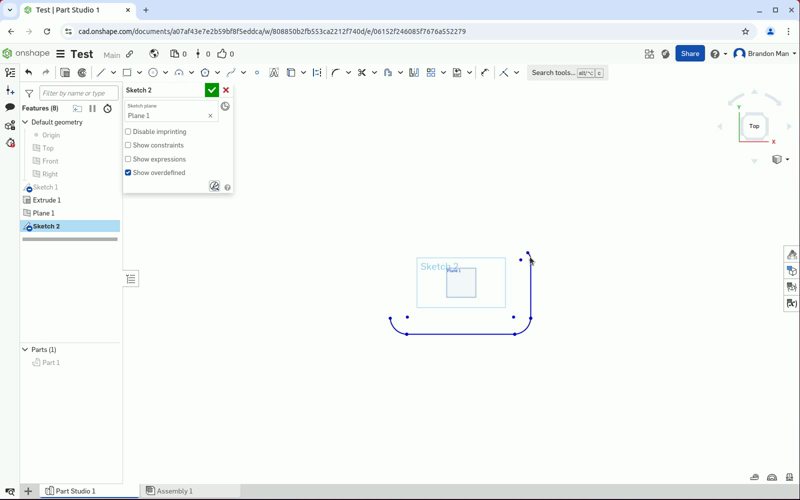
key(l)
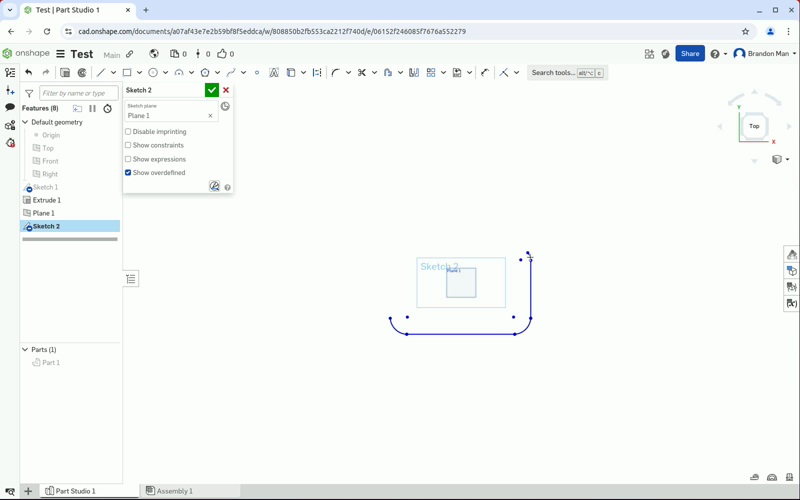
mouse_move(527, 252)
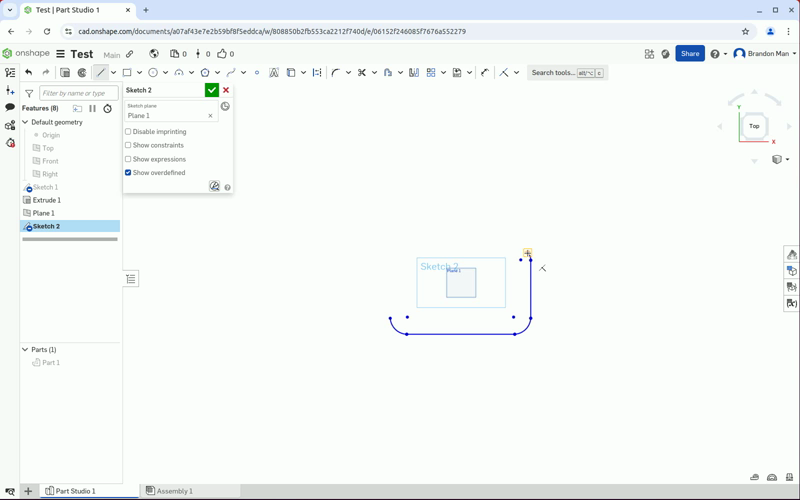
scroll(6)
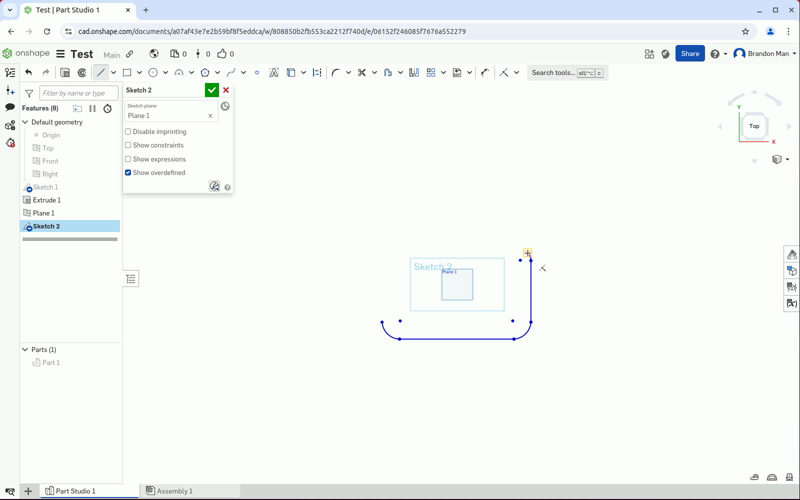
scroll(6)
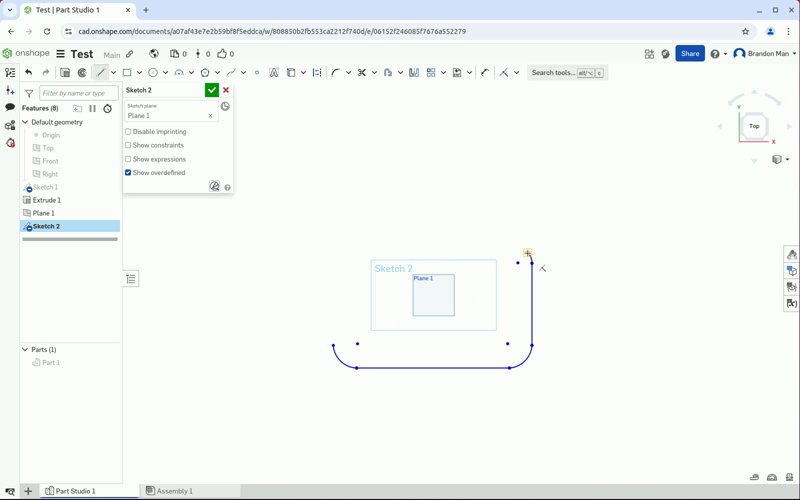
scroll(6)
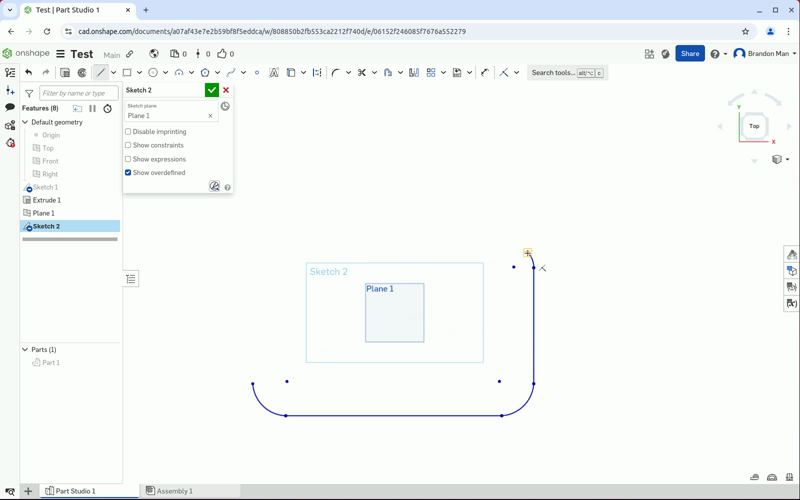
scroll(6)
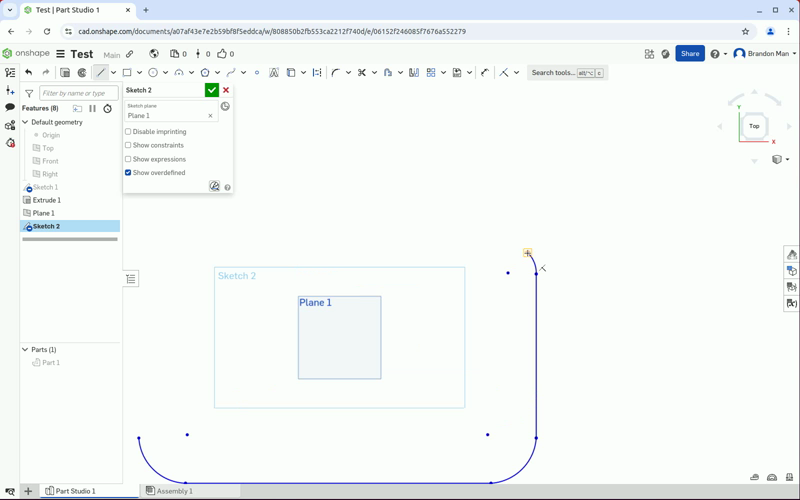
scroll(6)
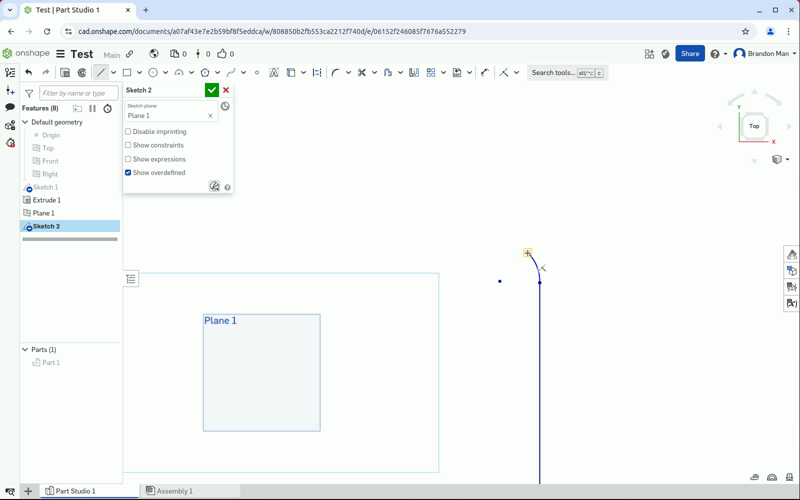
scroll(6)
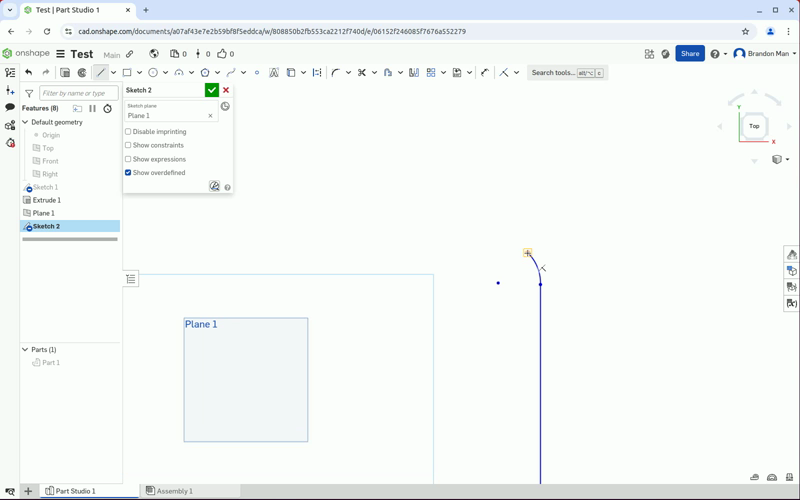
scroll(6)
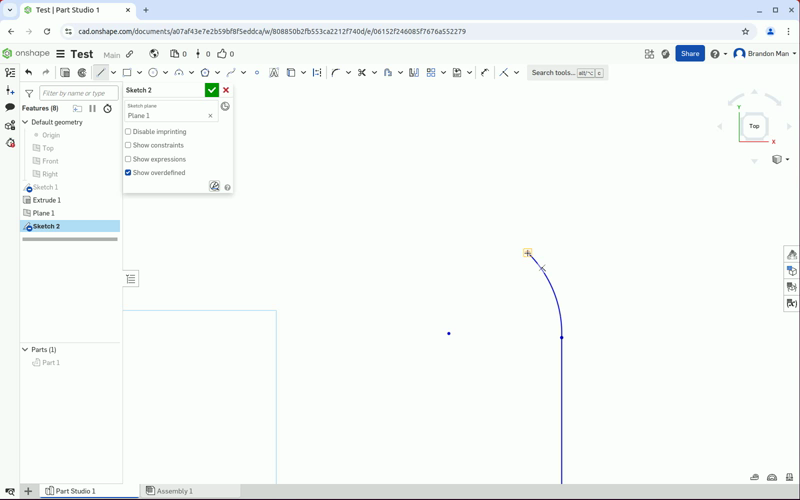
click(527, 252)
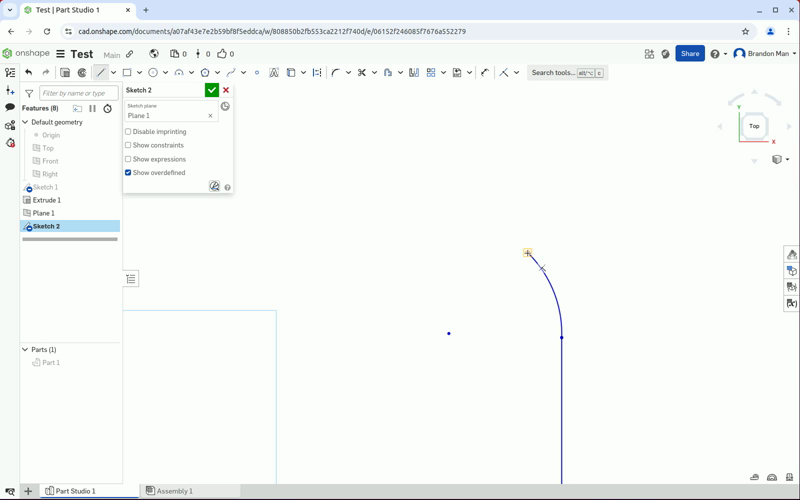
scroll(-6)
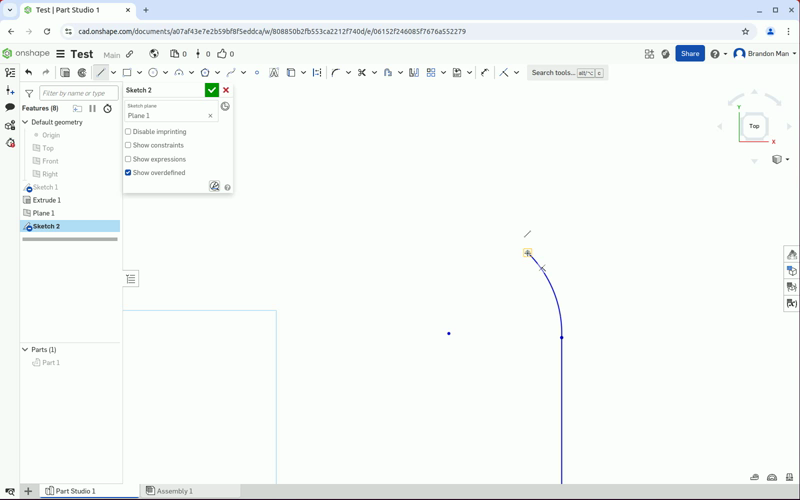
scroll(-6)
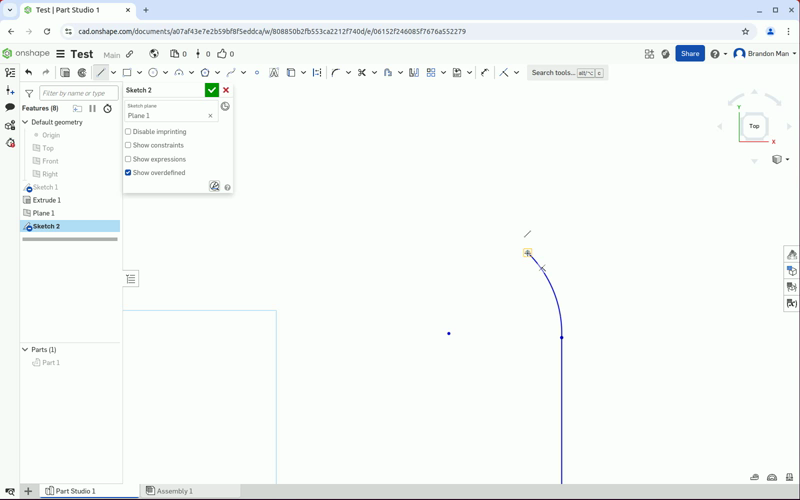
scroll(-6)
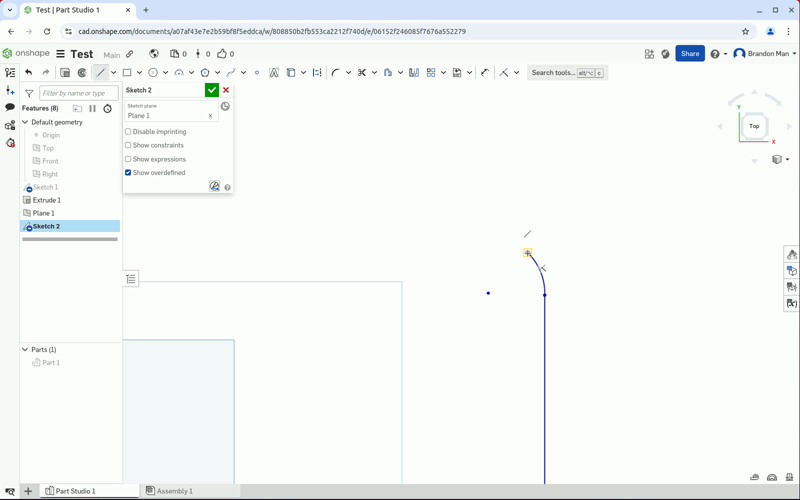
scroll(-6)
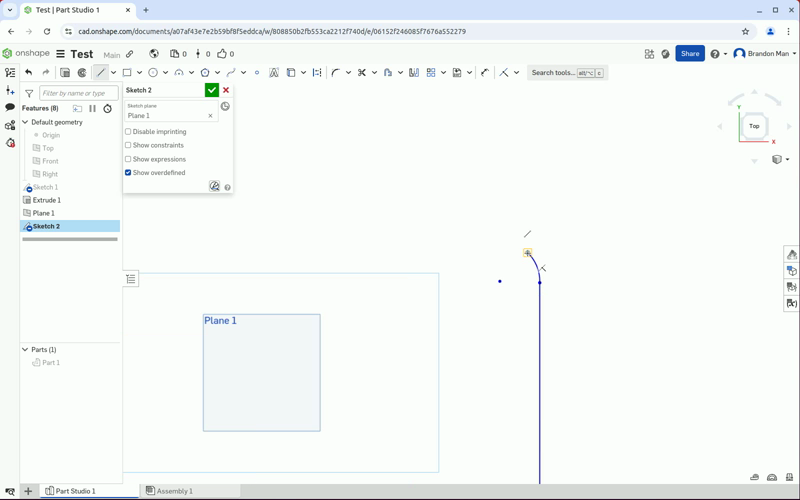
scroll(-6)
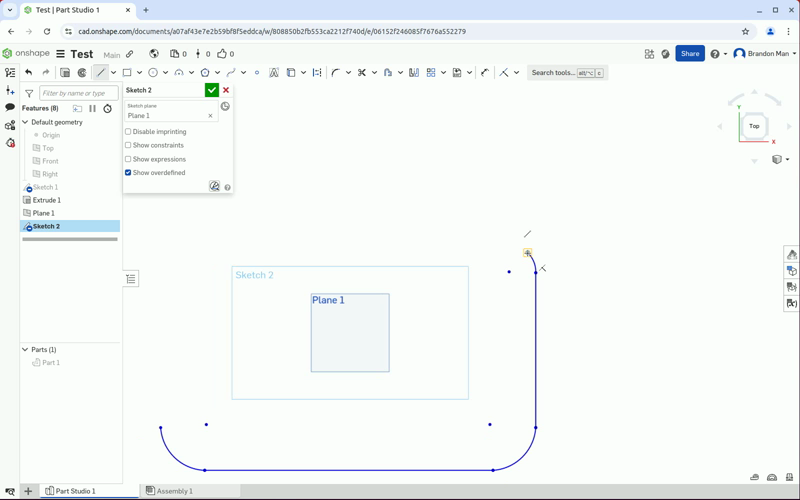
scroll(-6)
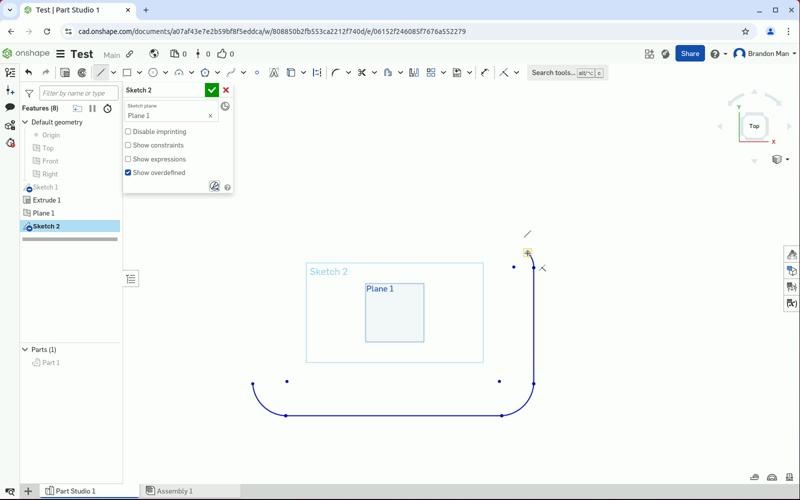
scroll(-6)
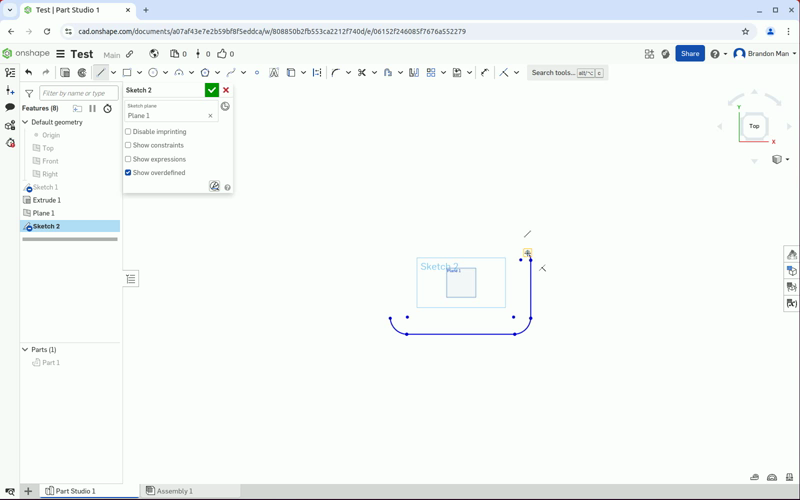
key_down(shift)
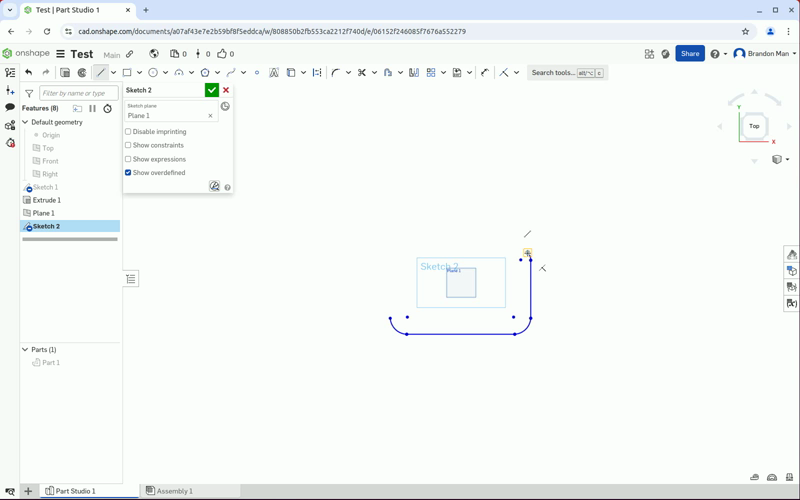
mouse_move(557, 252)
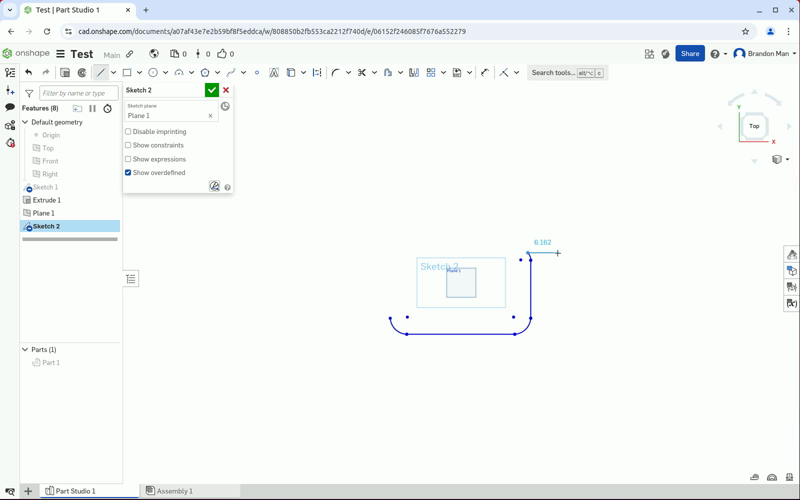
mouse_move(511, 233)
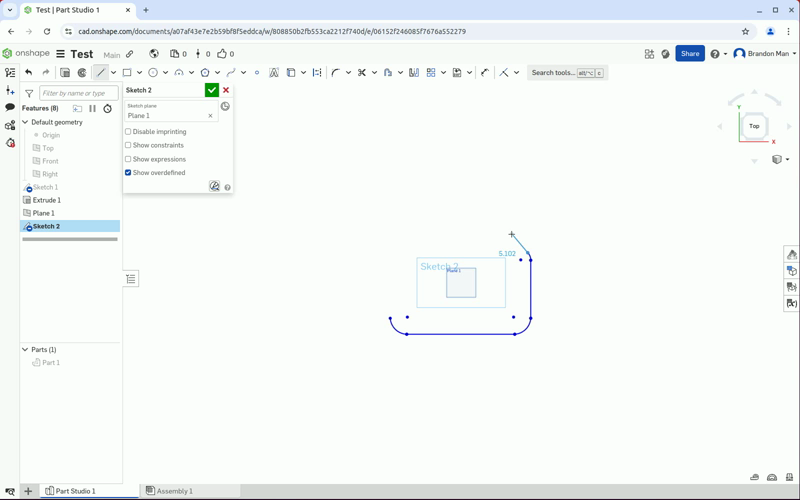
click(511, 233)
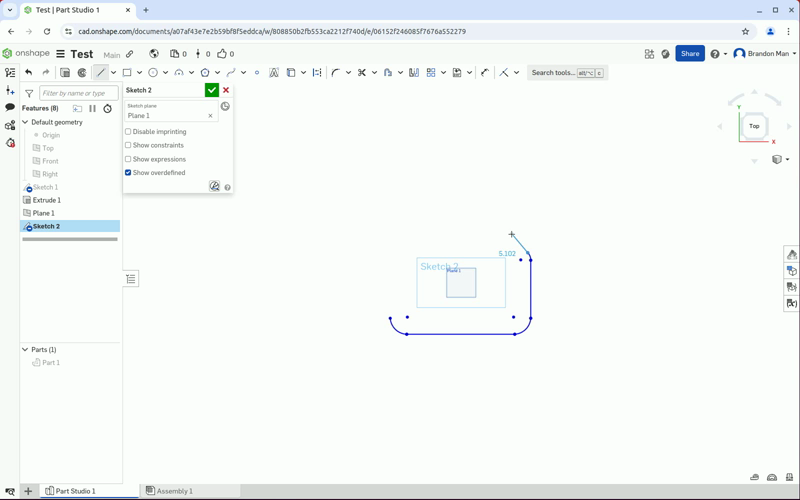
key_up(shift)
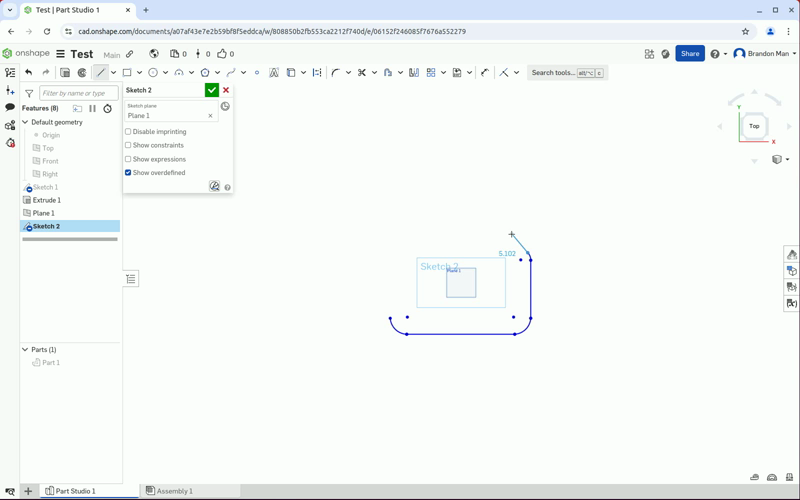
key(esc)
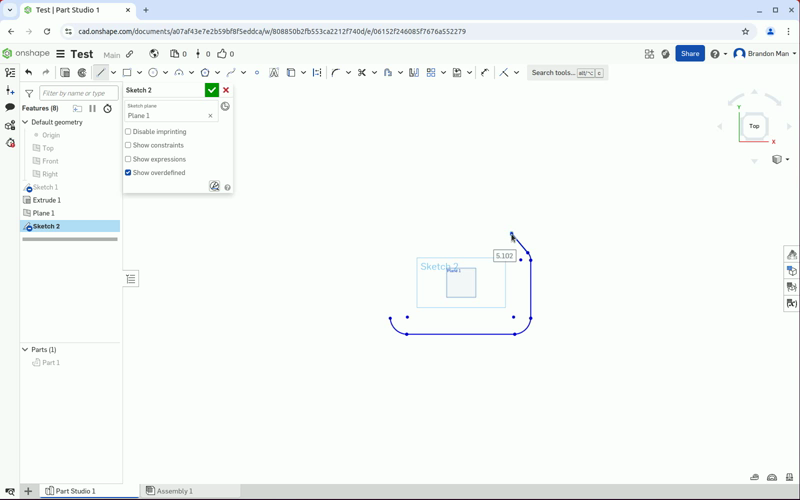
key(a)
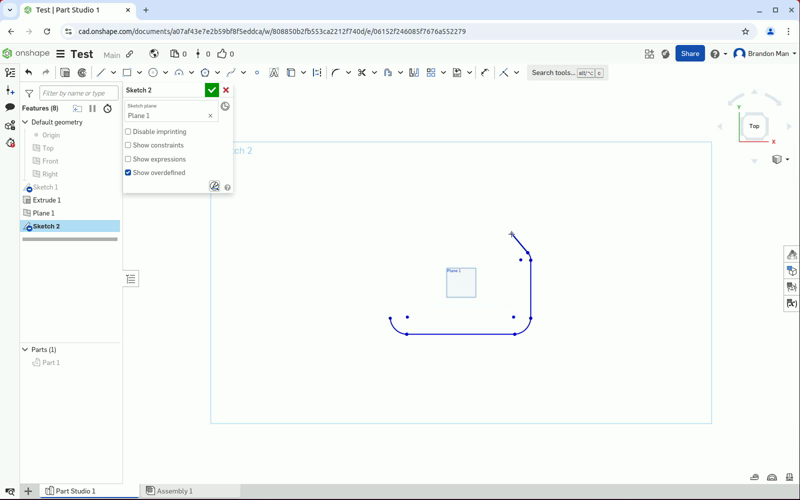
mouse_move(511, 233)
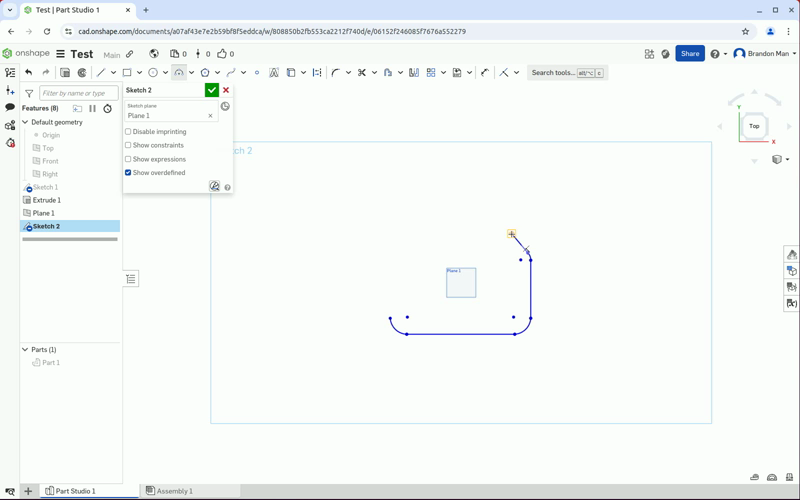
click(511, 233)
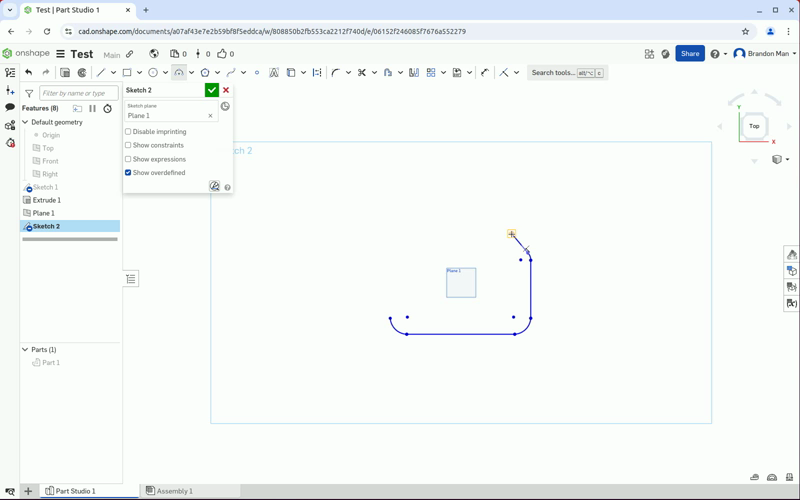
key_down(shift)
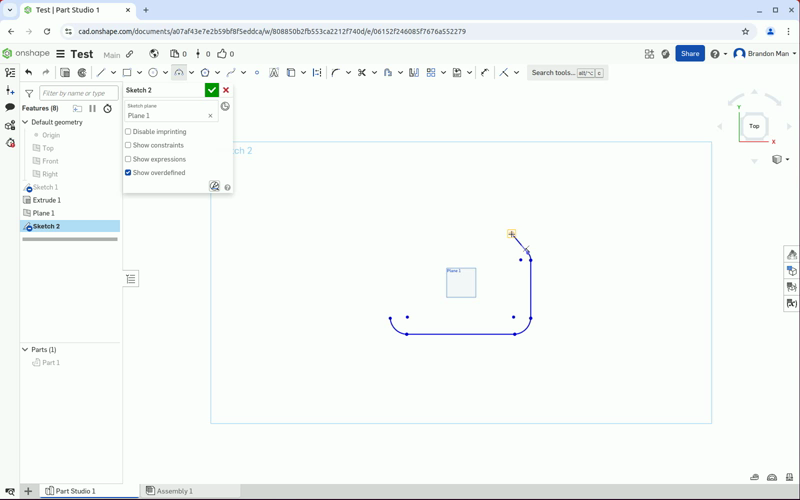
mouse_move(504, 231)
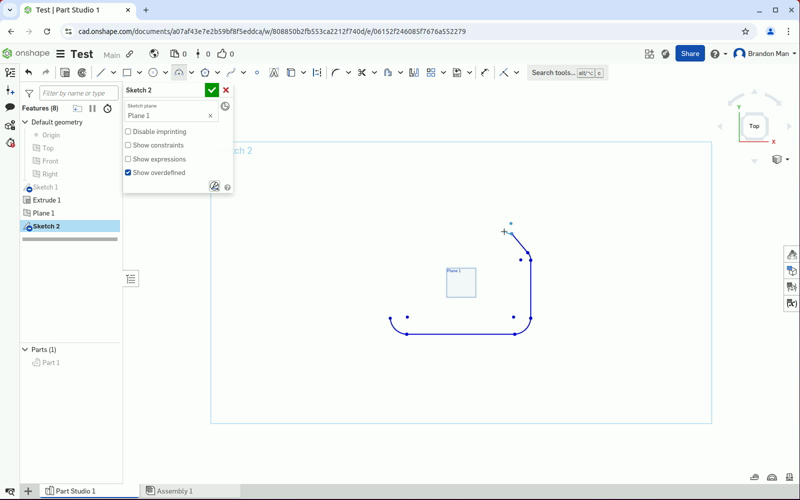
click(504, 231)
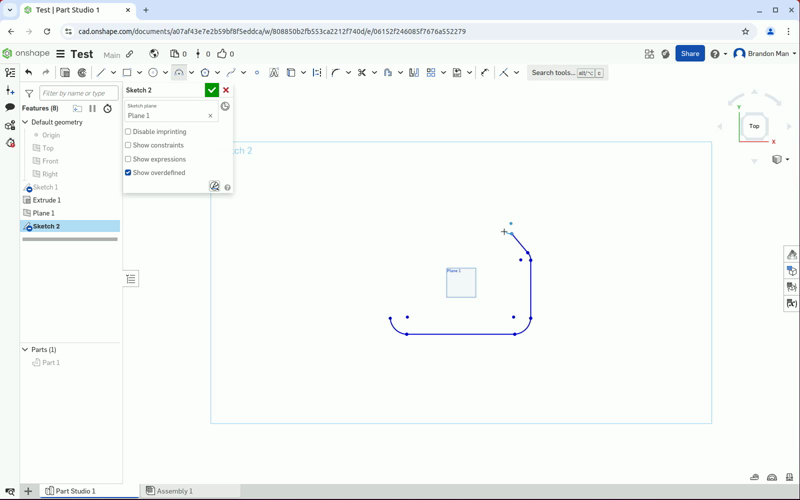
mouse_move(508, 231)
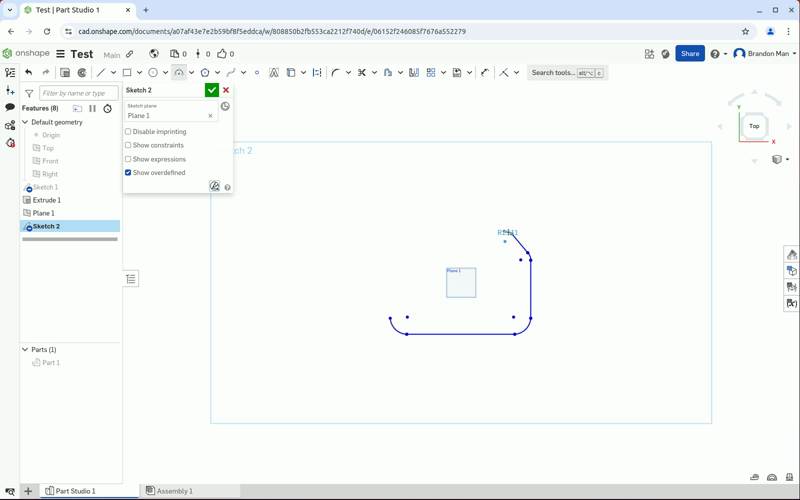
scroll(6)
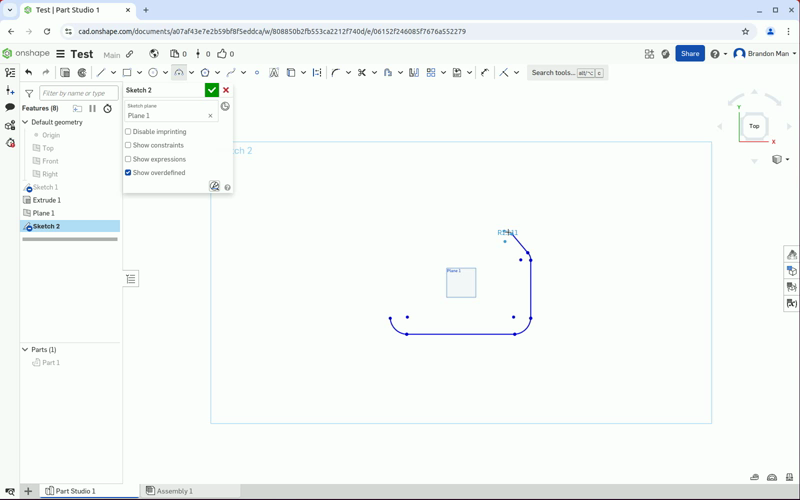
scroll(6)
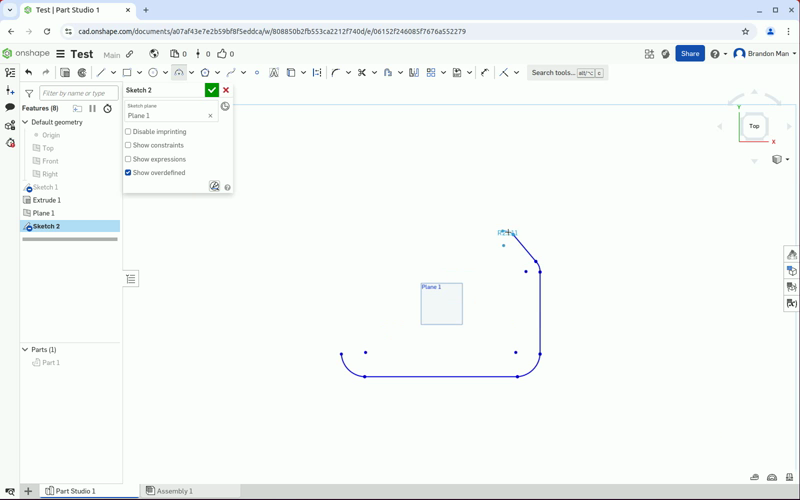
scroll(6)
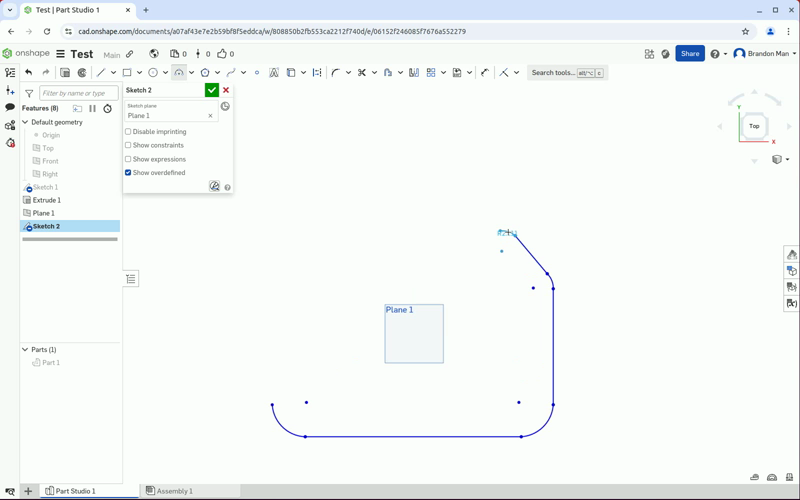
scroll(6)
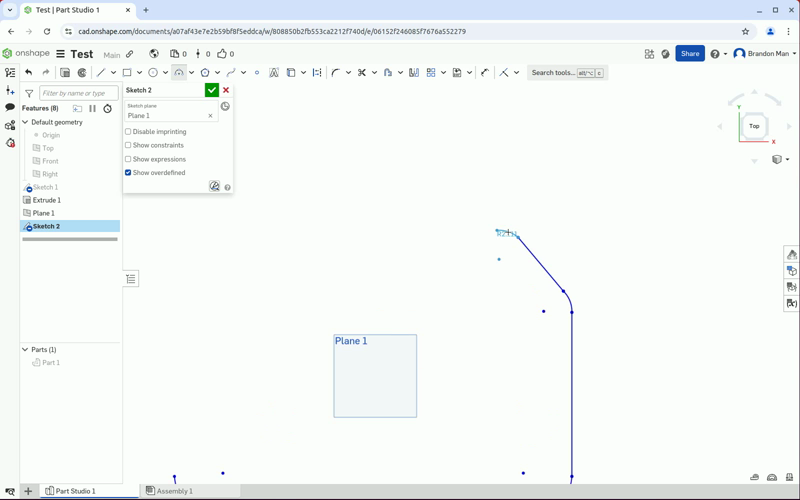
scroll(6)
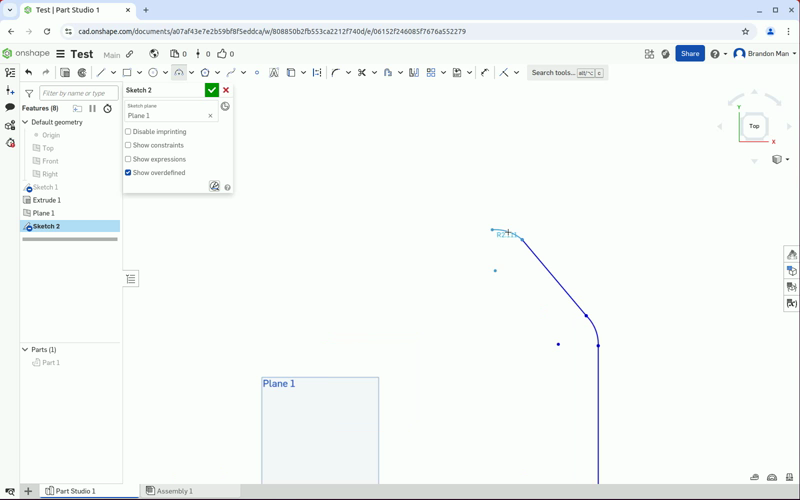
scroll(6)
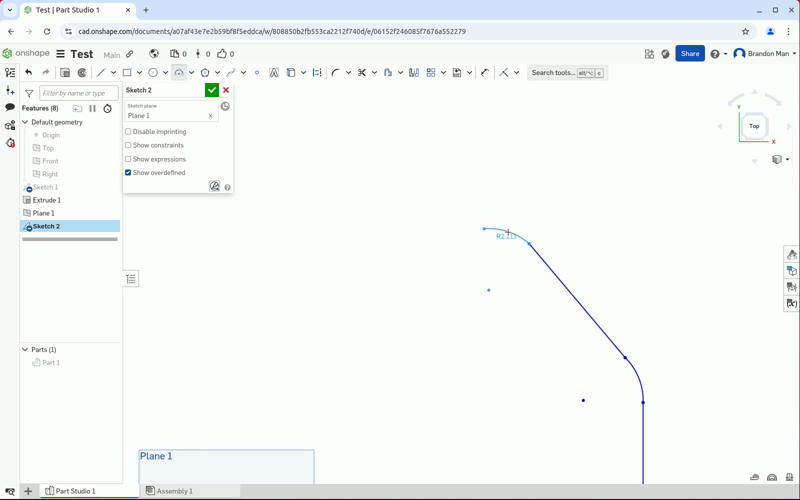
scroll(6)
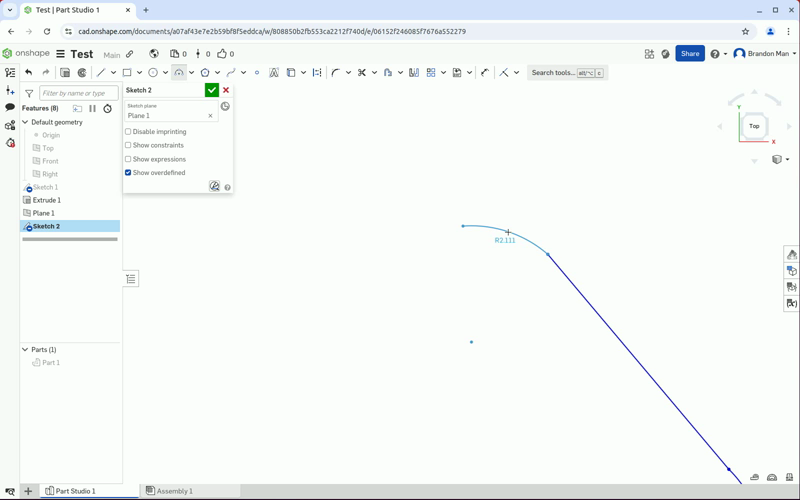
click(508, 231)
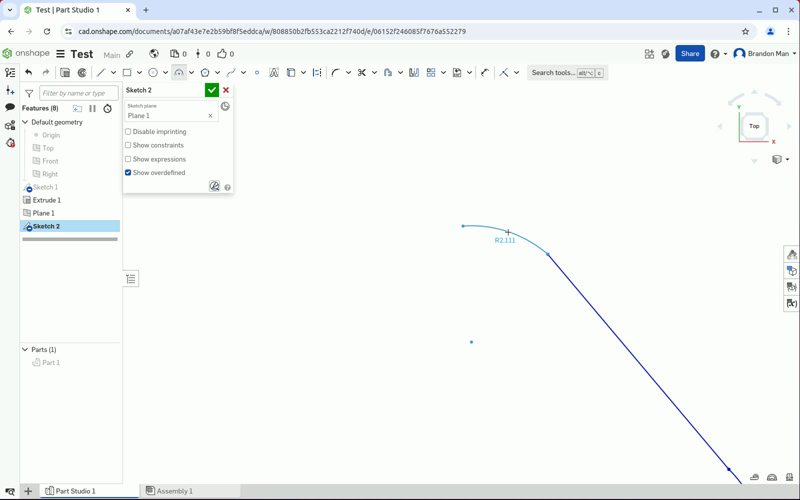
scroll(-6)
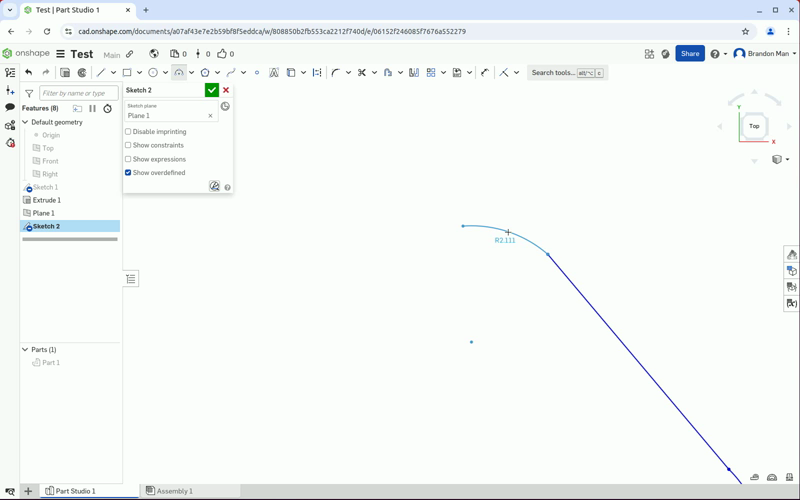
scroll(-6)
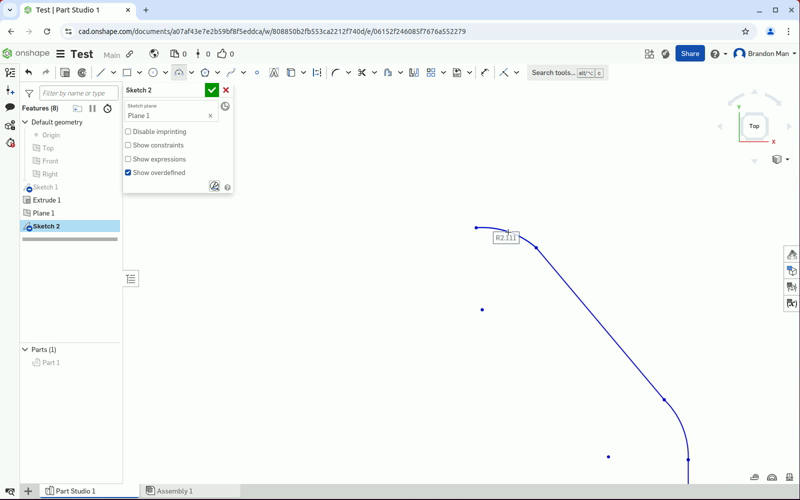
scroll(-6)
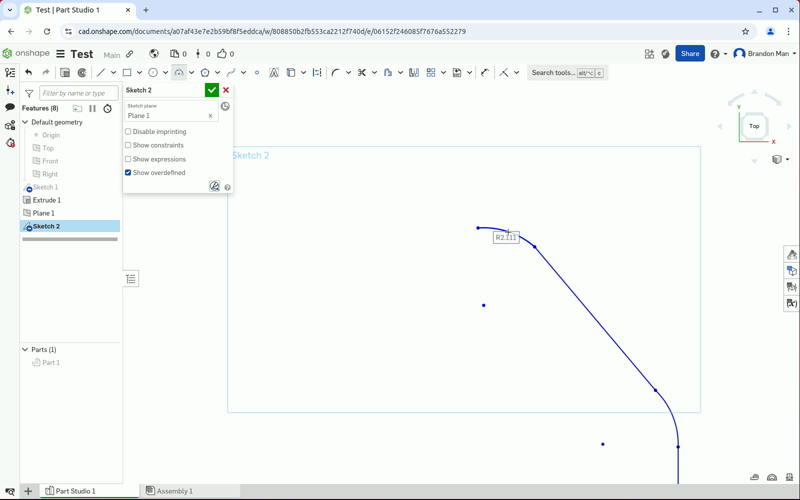
scroll(-6)
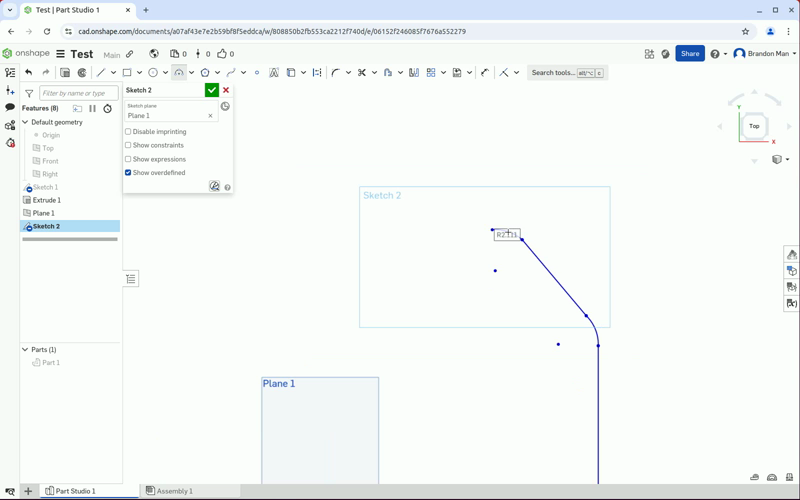
scroll(-6)
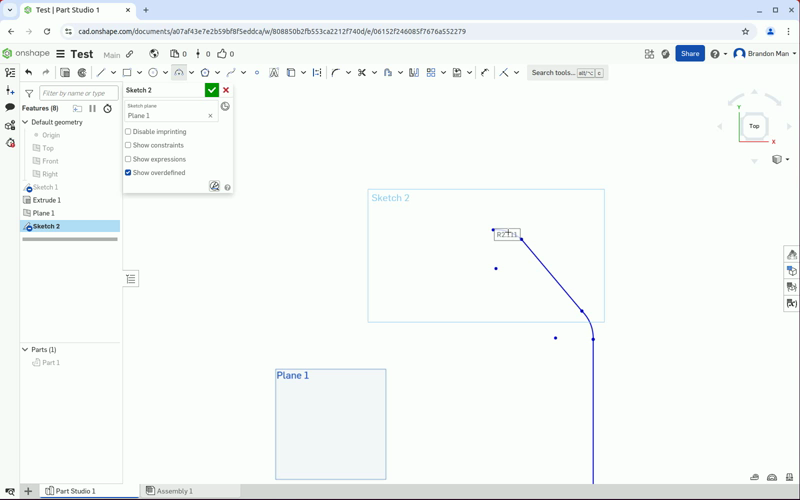
scroll(-6)
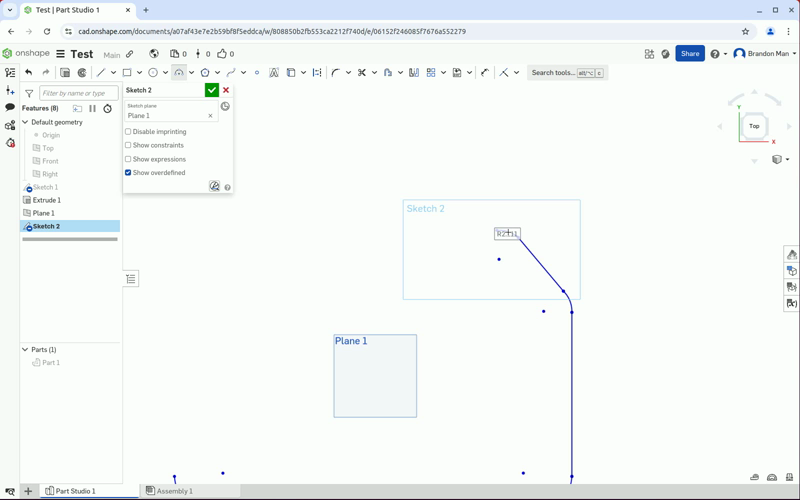
scroll(-6)
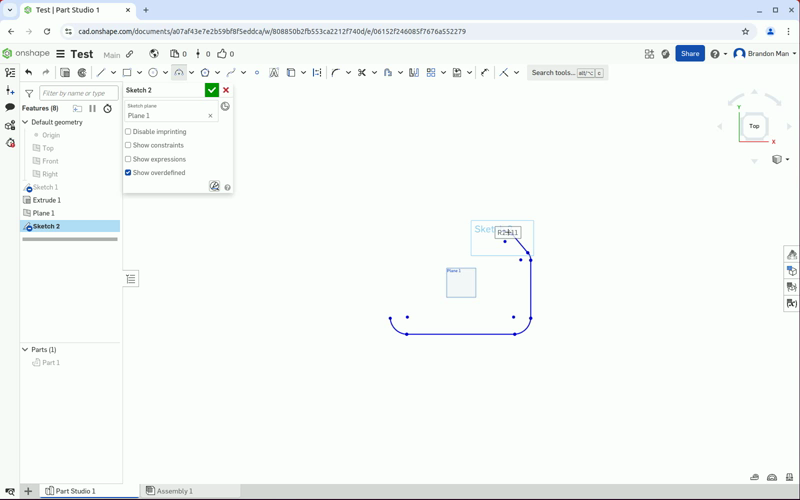
key_up(shift)
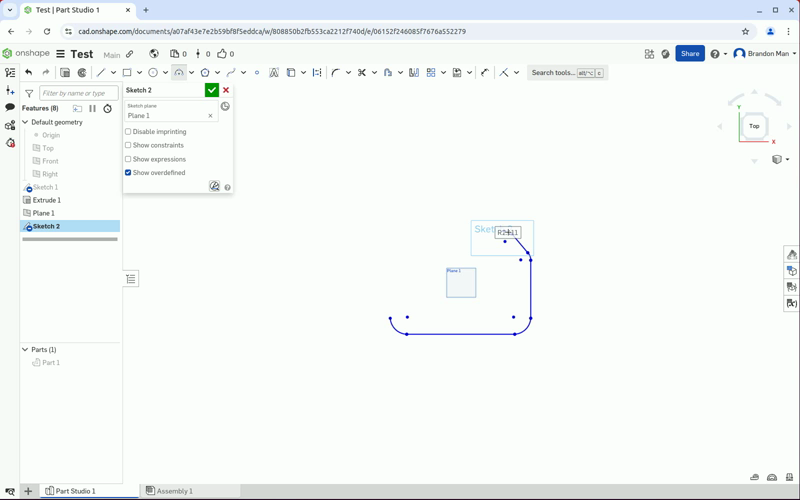
key(esc)
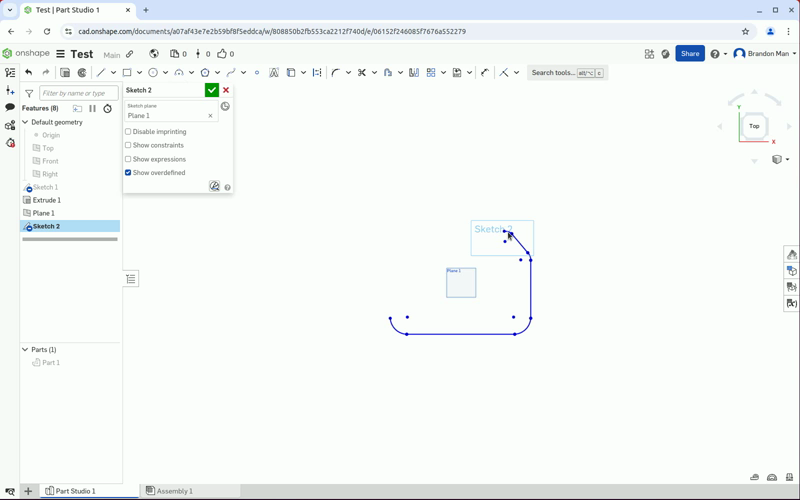
key(l)
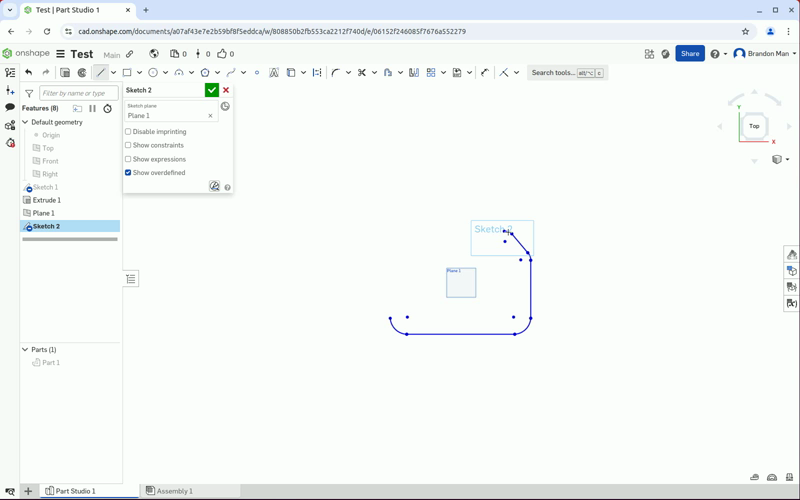
mouse_move(504, 231)
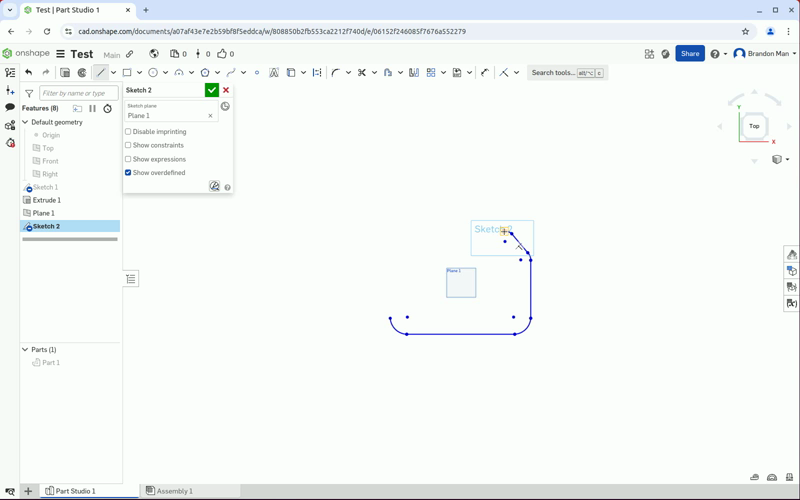
scroll(6)
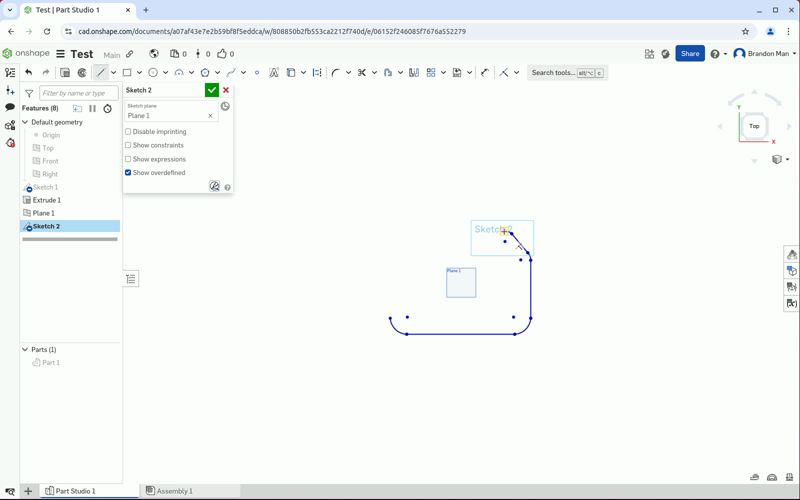
scroll(6)
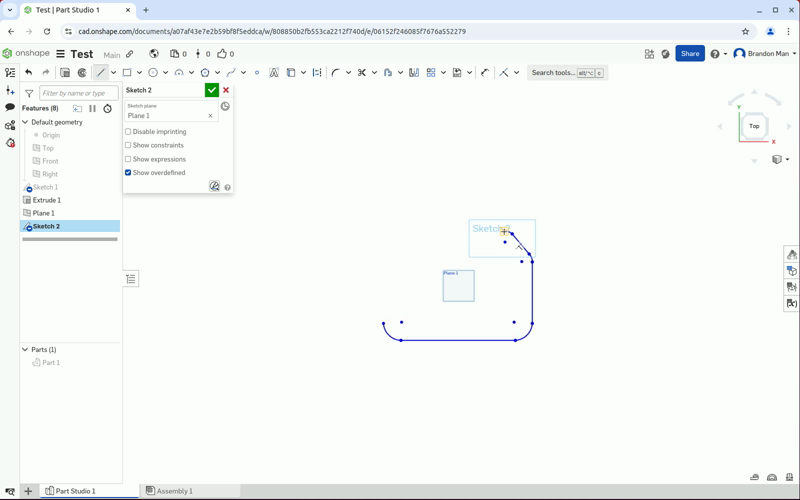
scroll(6)
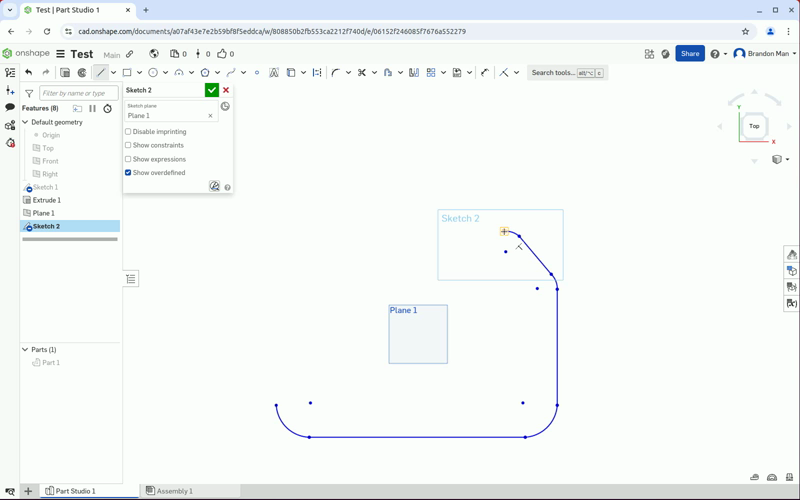
scroll(6)
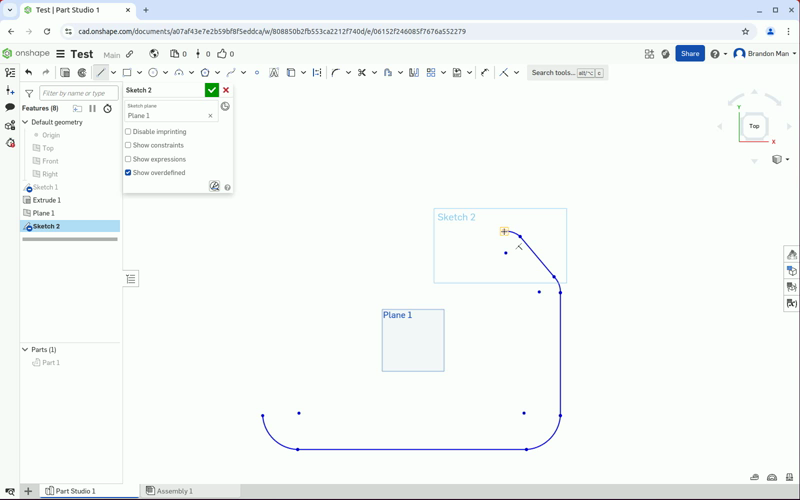
scroll(6)
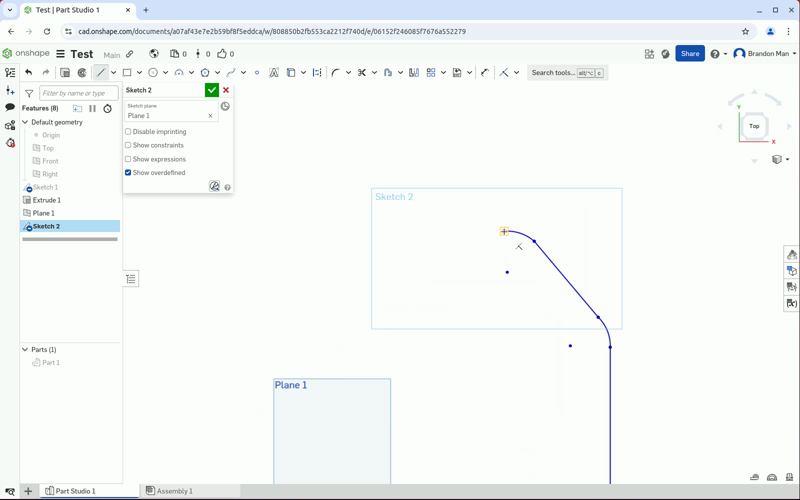
scroll(6)
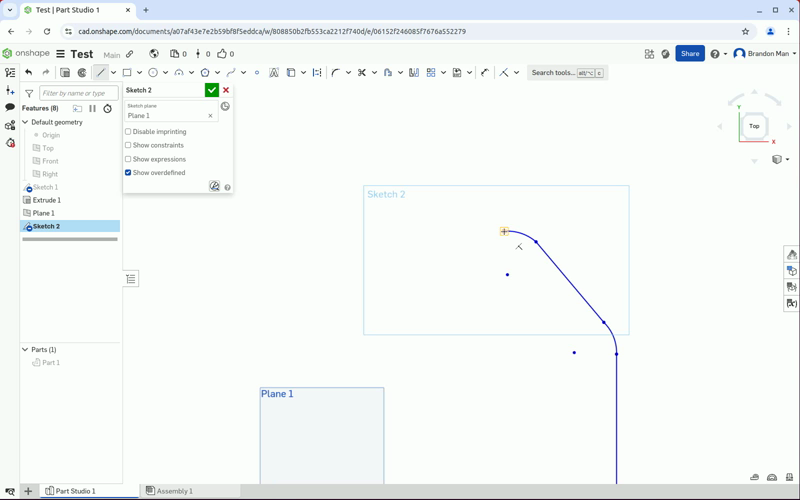
scroll(6)
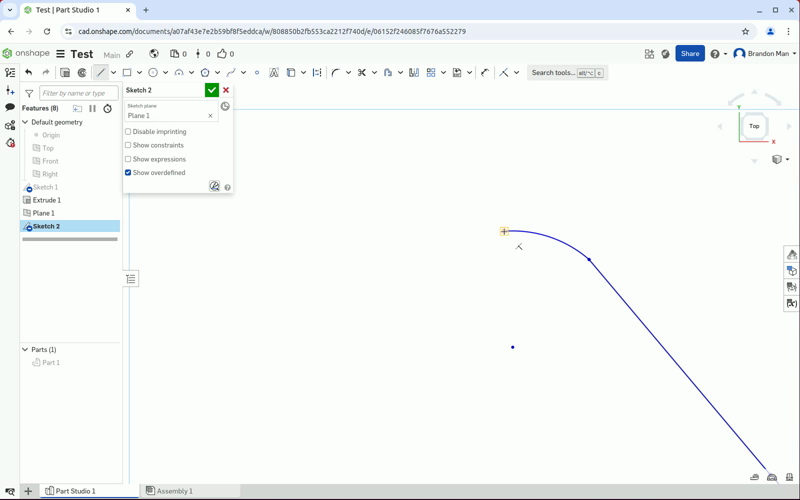
click(504, 231)
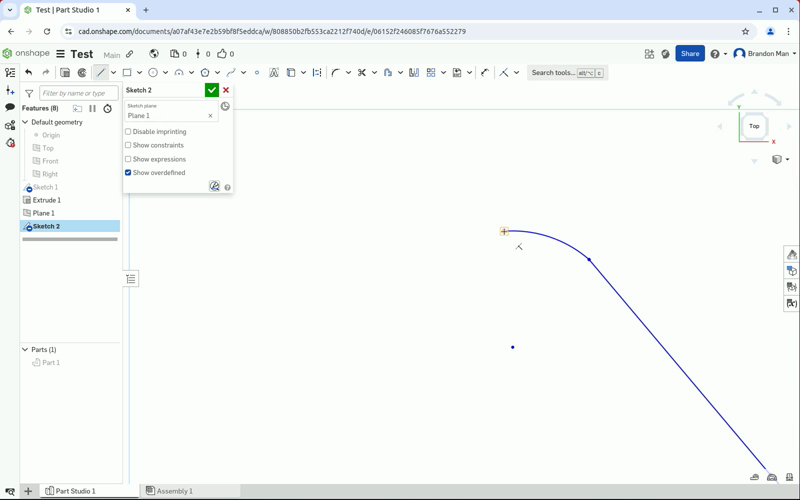
scroll(-6)
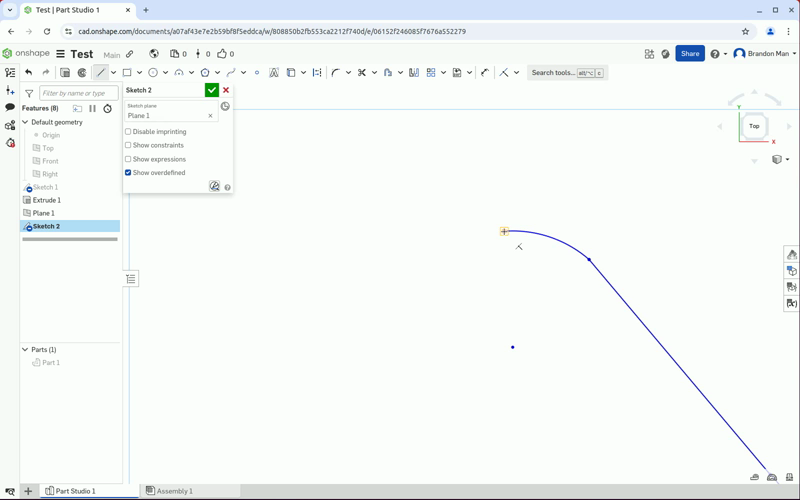
scroll(-6)
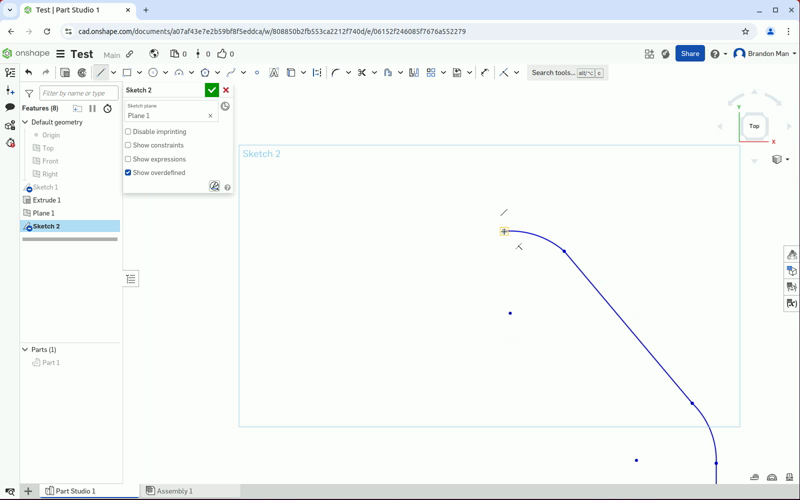
scroll(-6)
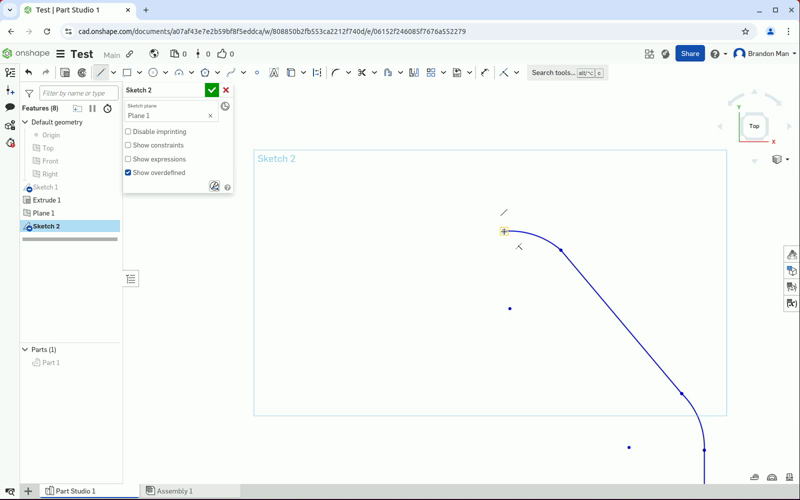
scroll(-6)
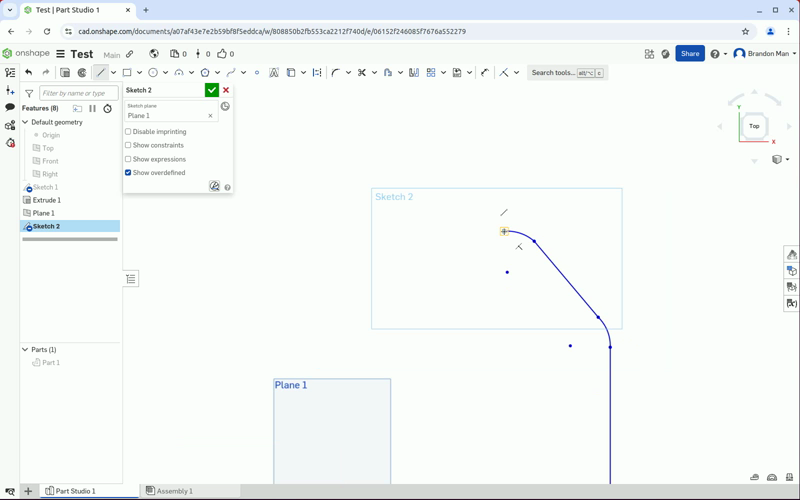
scroll(-6)
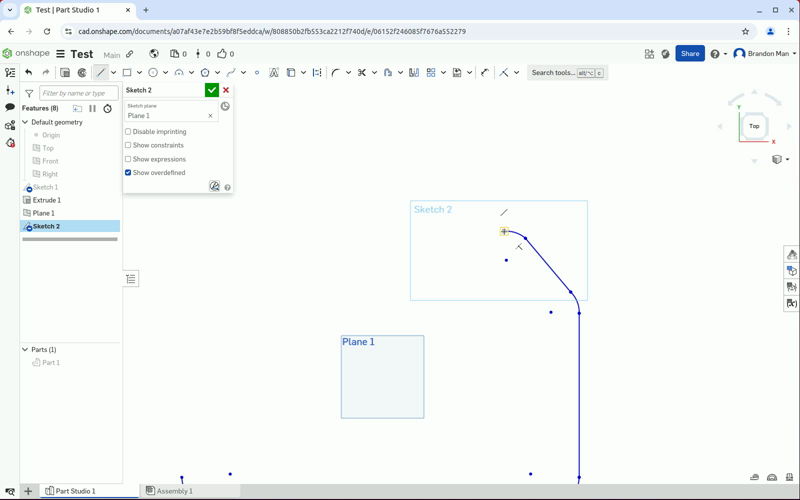
scroll(-6)
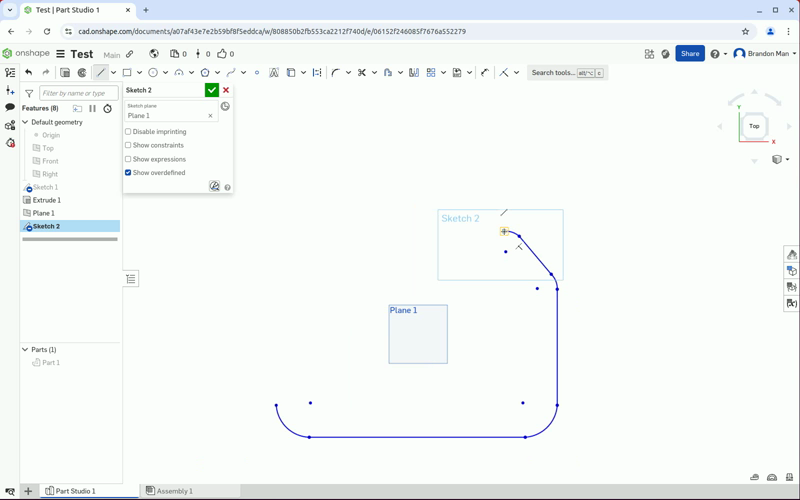
scroll(-6)
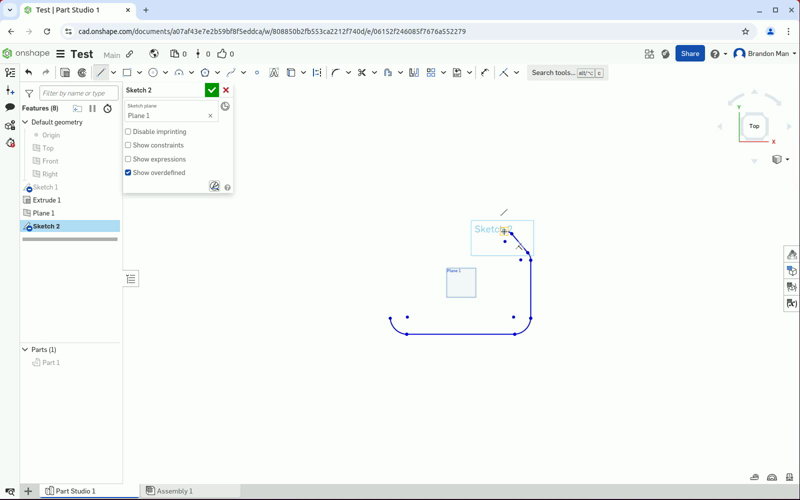
key_down(shift)
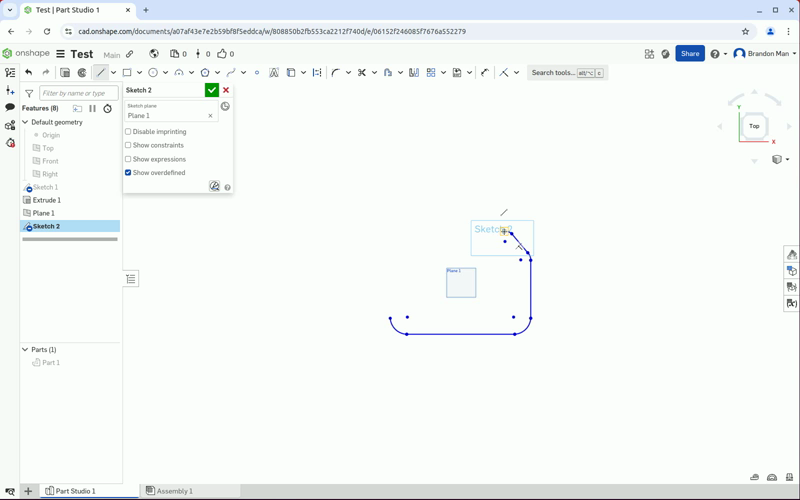
mouse_move(416, 231)
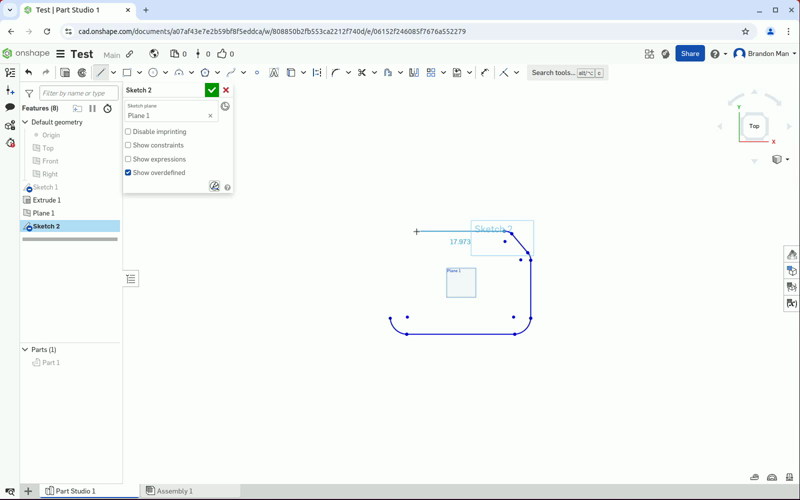
click(416, 231)
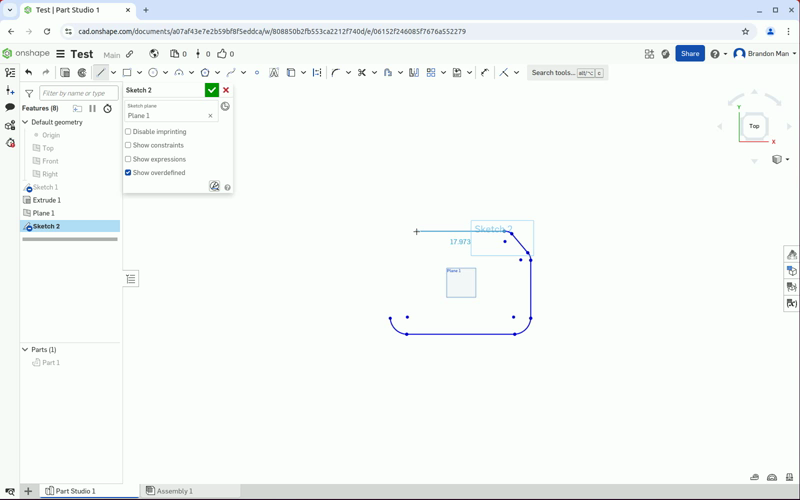
key_up(shift)
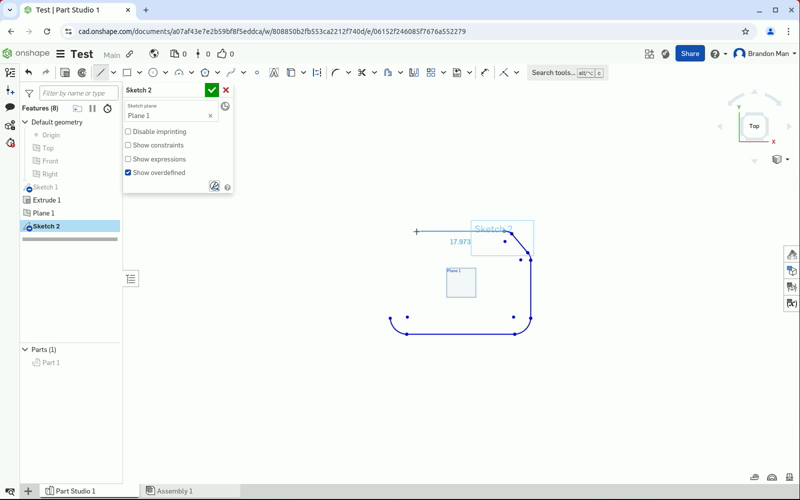
key(esc)
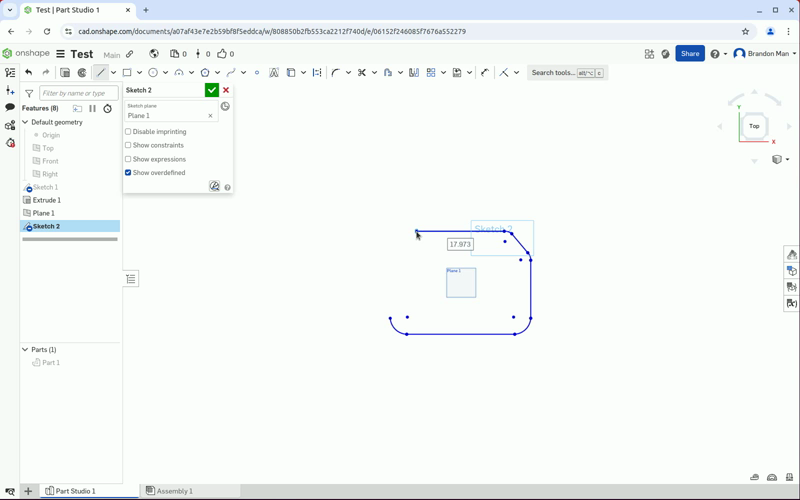
key(a)
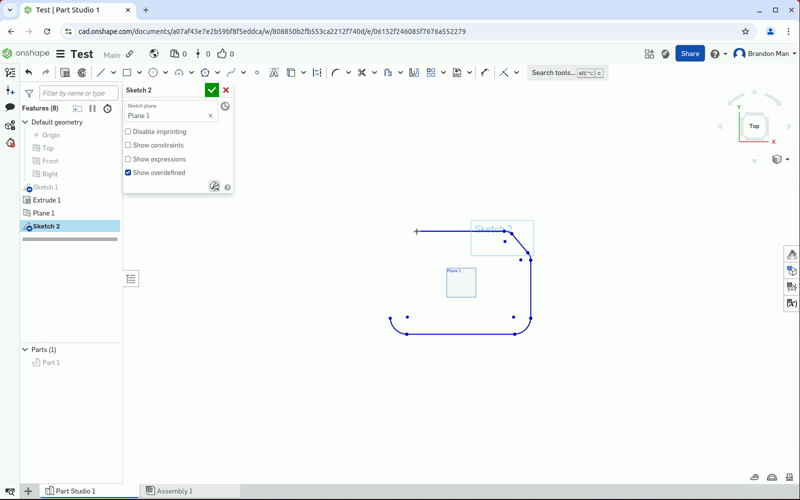
mouse_move(416, 231)
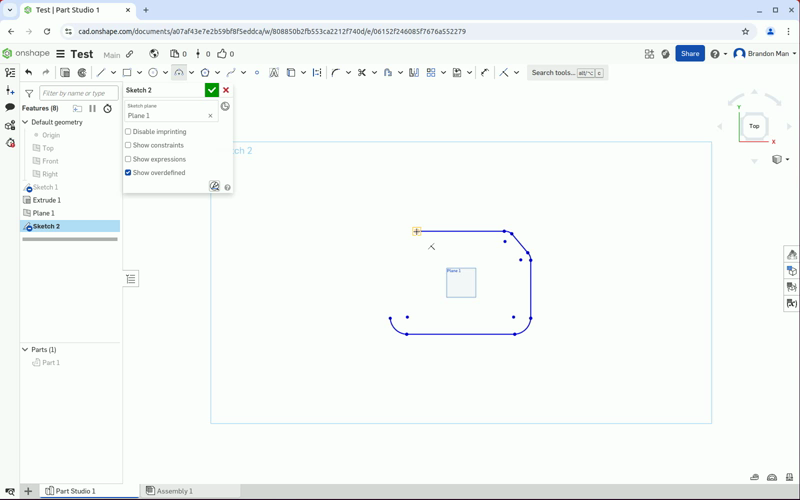
click(416, 231)
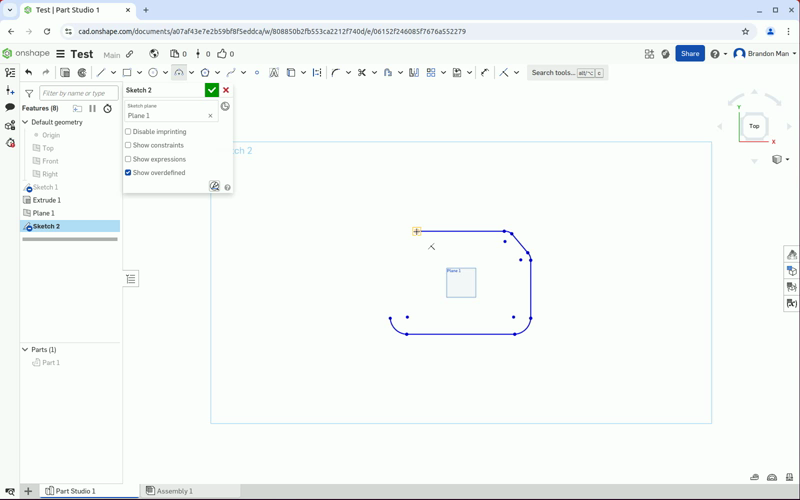
key_down(shift)
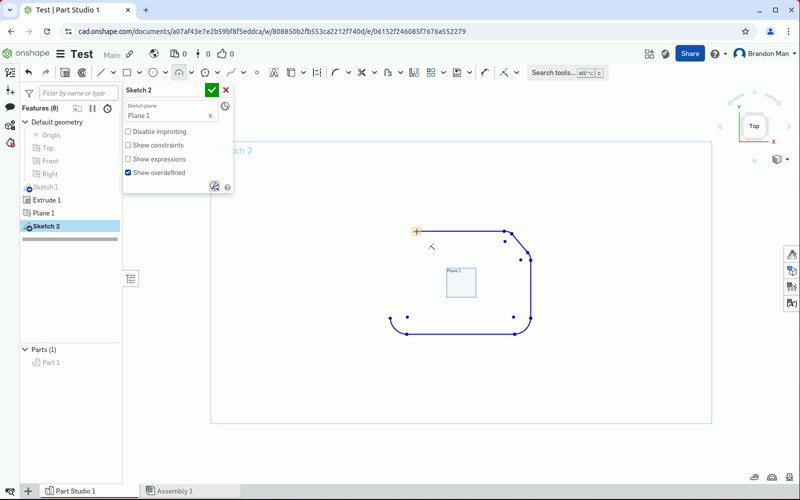
mouse_move(409, 233)
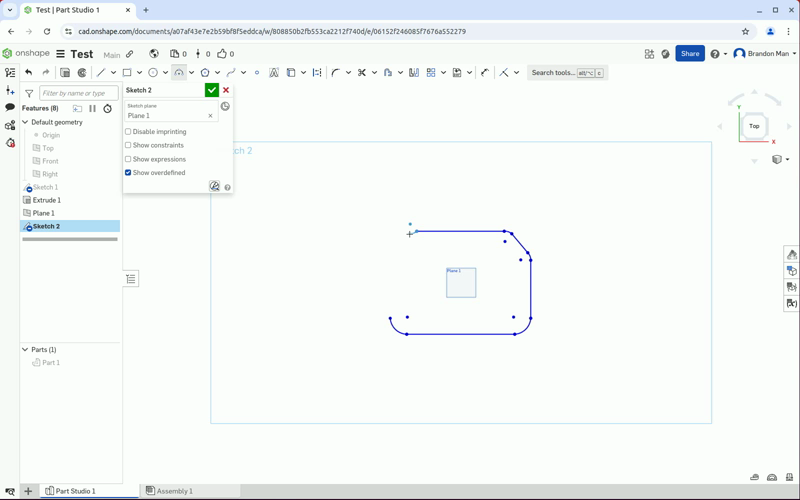
click(409, 233)
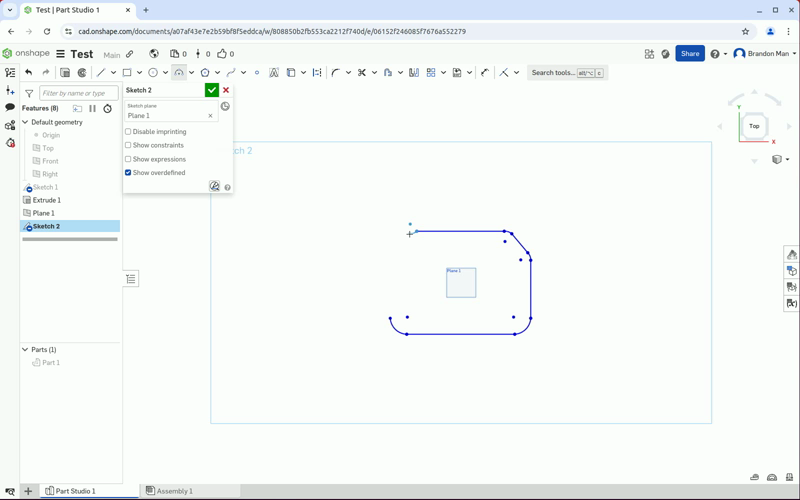
mouse_move(413, 231)
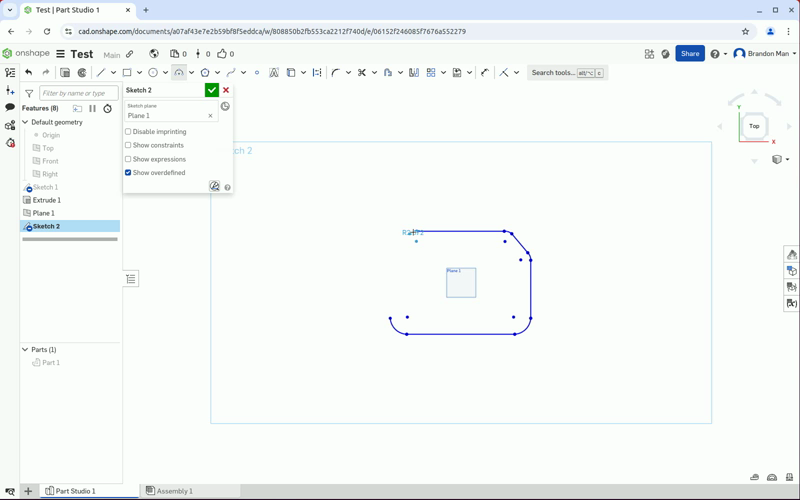
scroll(6)
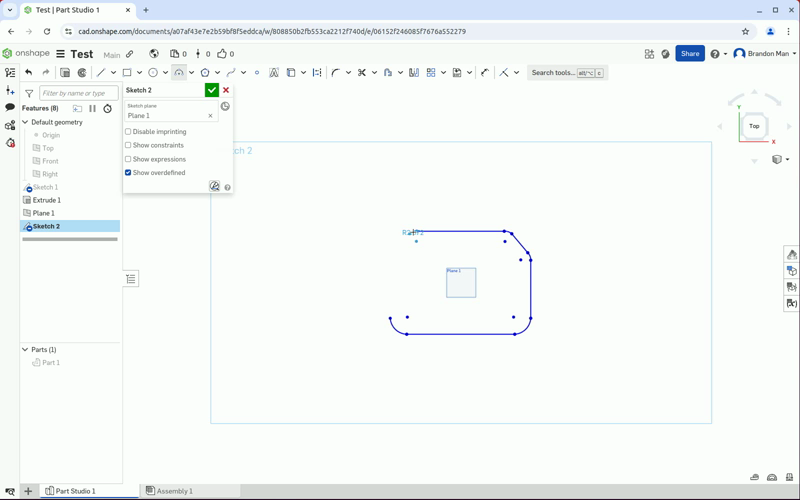
scroll(6)
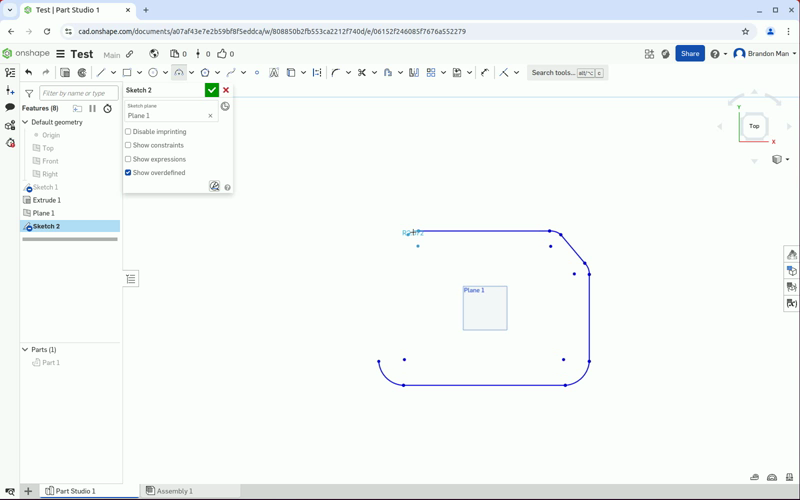
scroll(6)
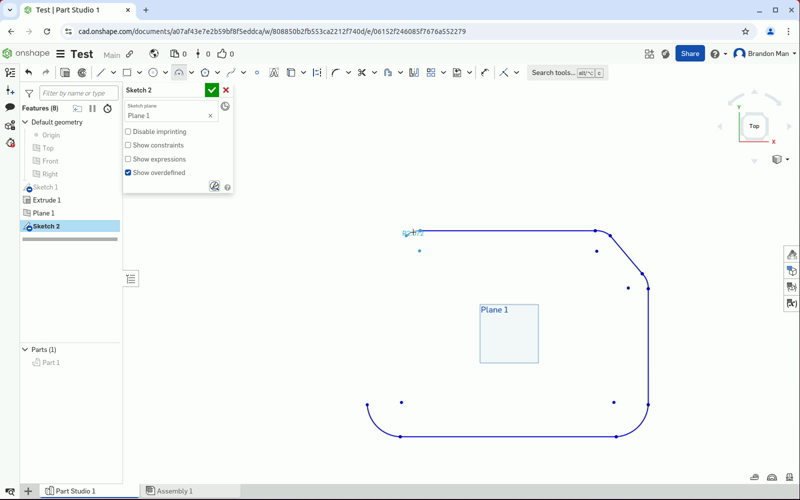
scroll(6)
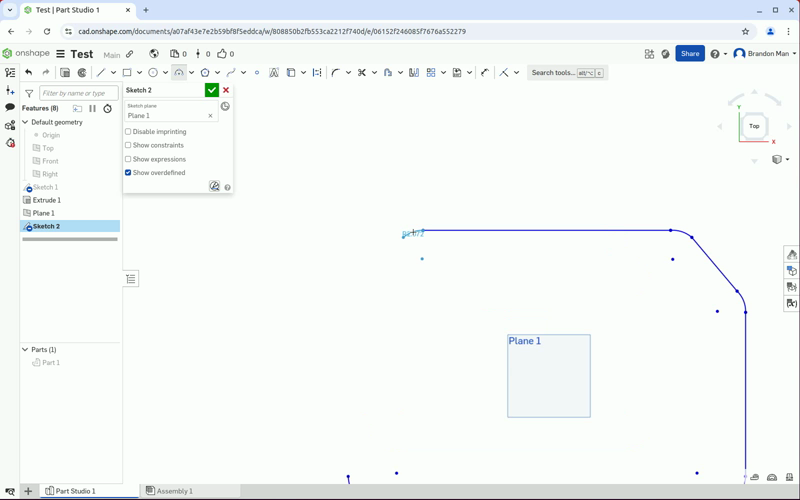
scroll(6)
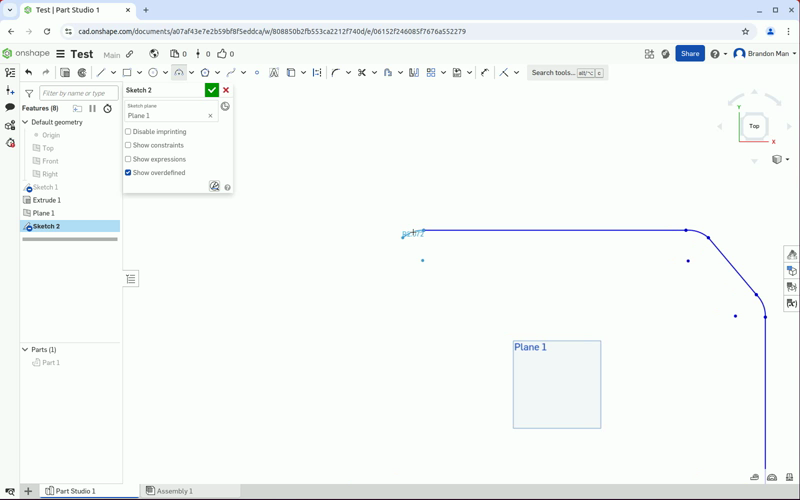
scroll(6)
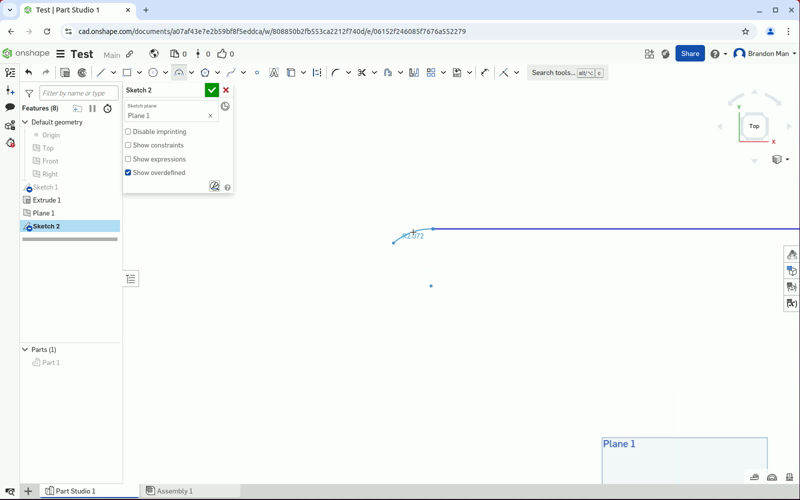
scroll(6)
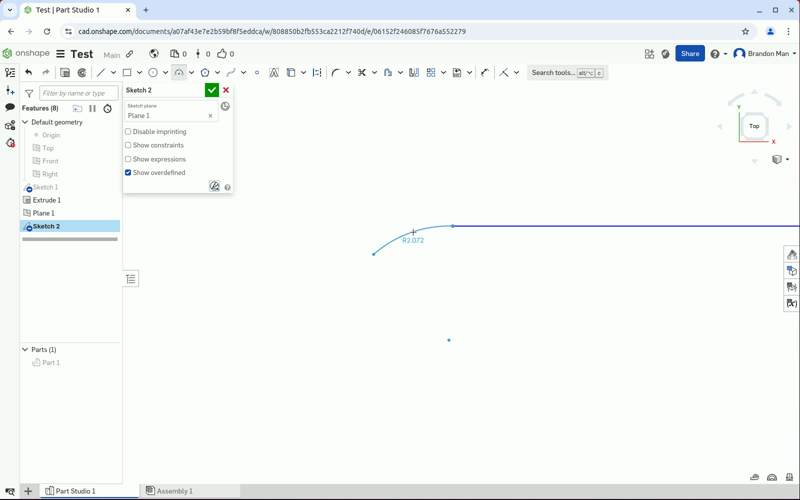
click(413, 231)
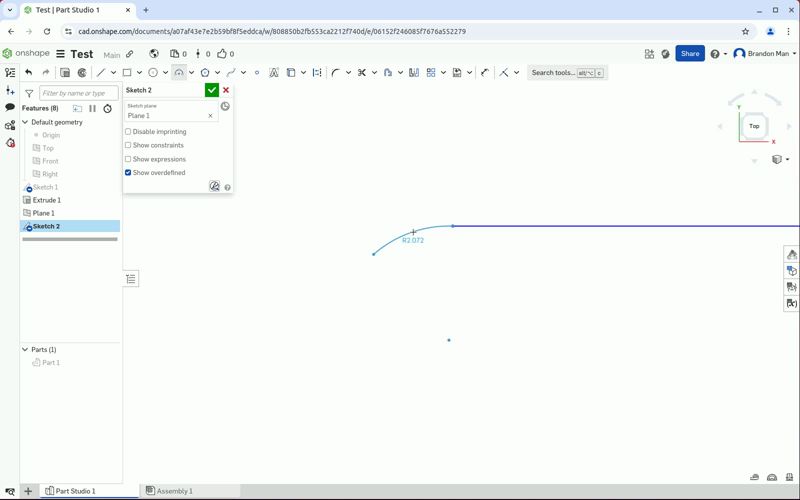
scroll(-6)
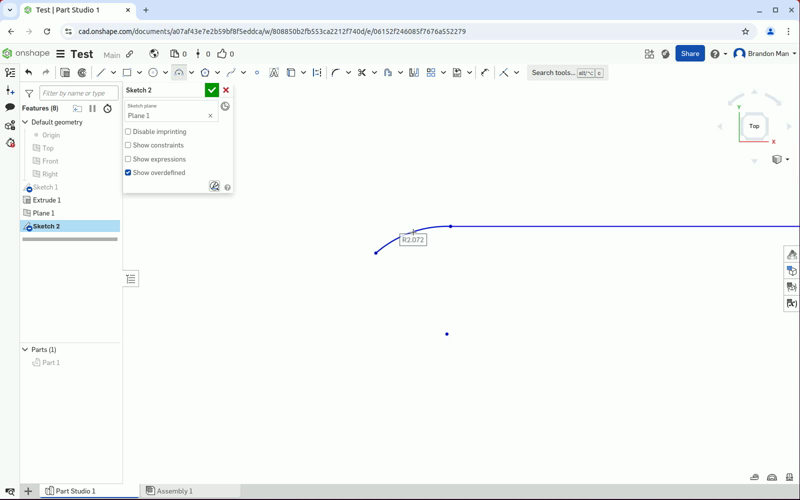
scroll(-6)
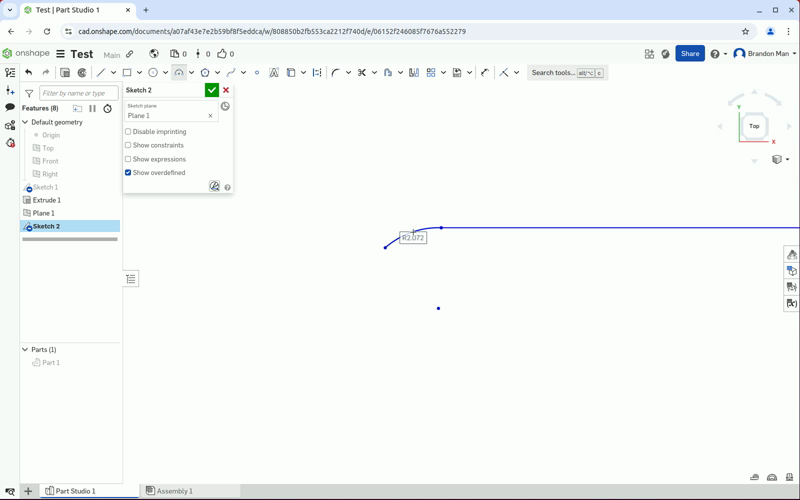
scroll(-6)
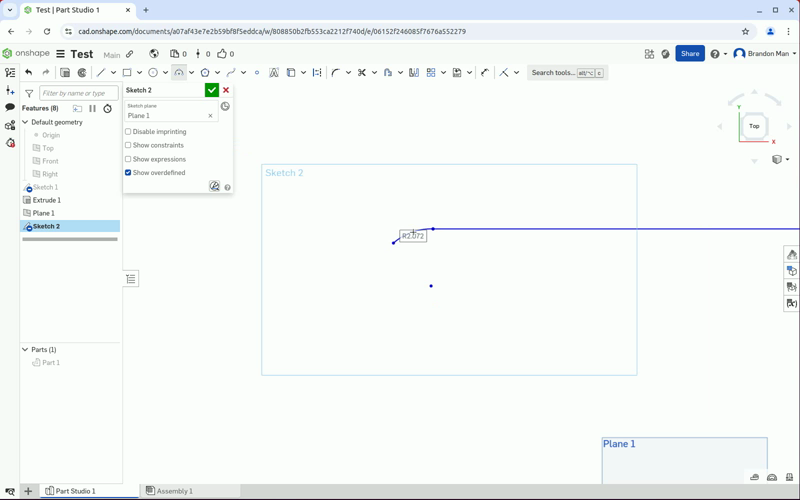
scroll(-6)
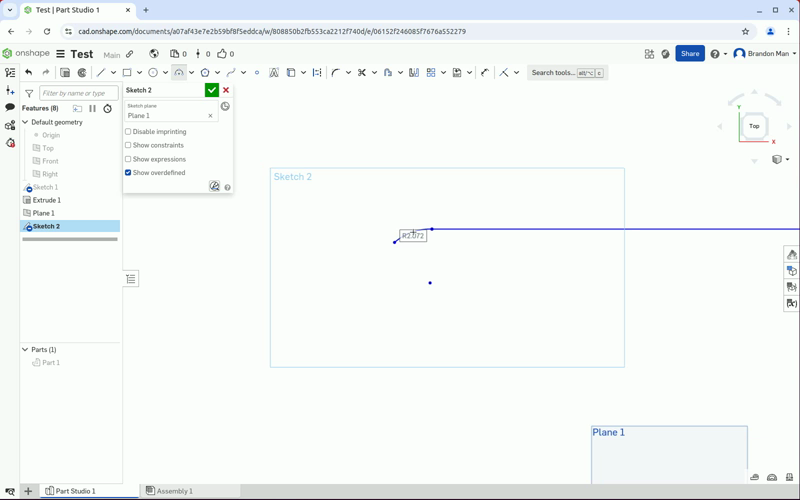
scroll(-6)
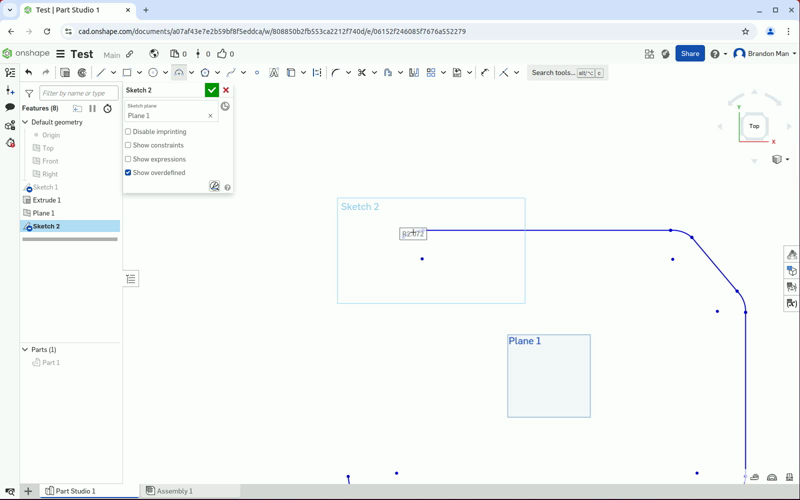
scroll(-6)
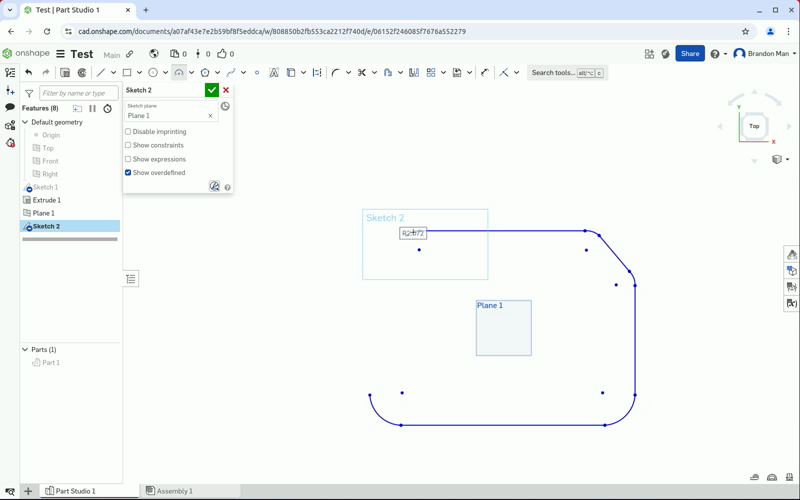
scroll(-6)
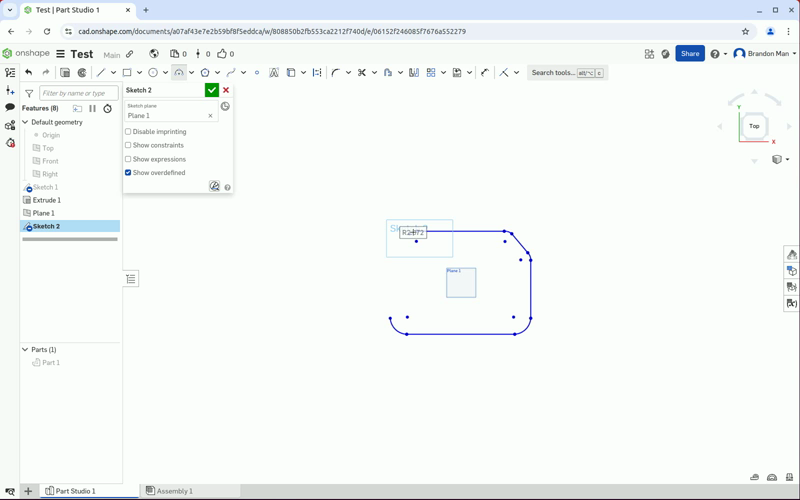
key_up(shift)
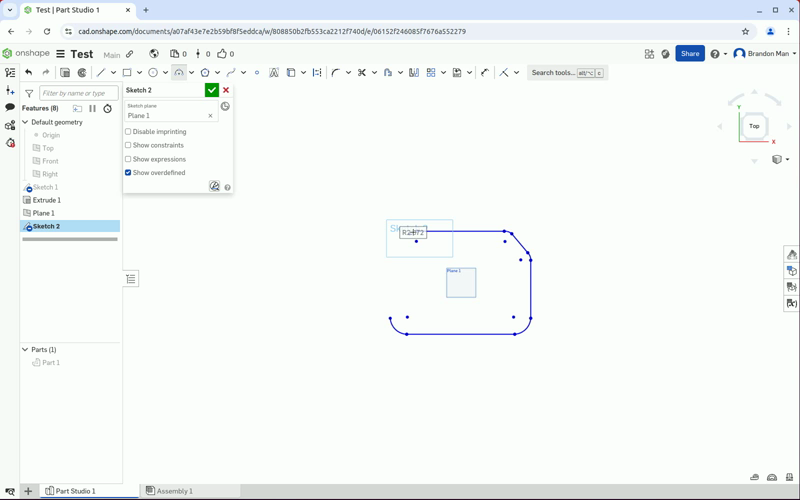
key(esc)
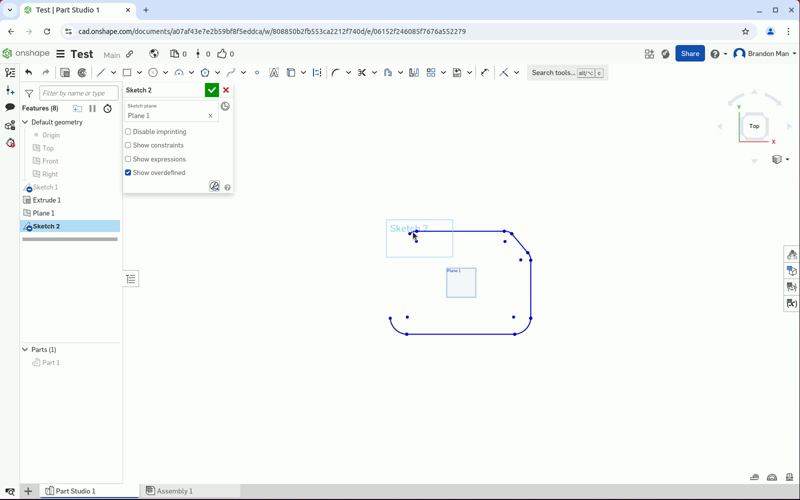
key(l)
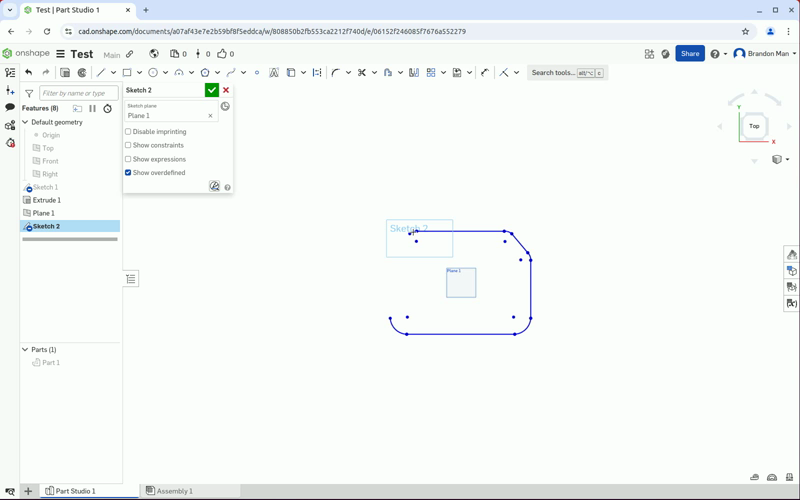
mouse_move(409, 233)
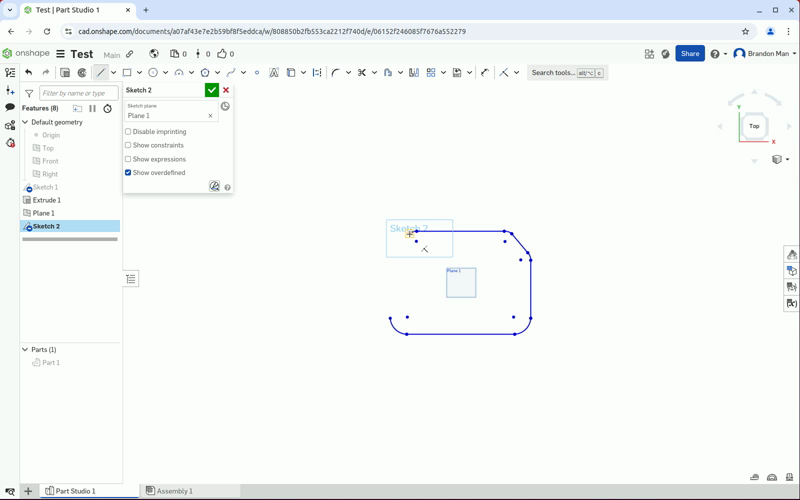
scroll(6)
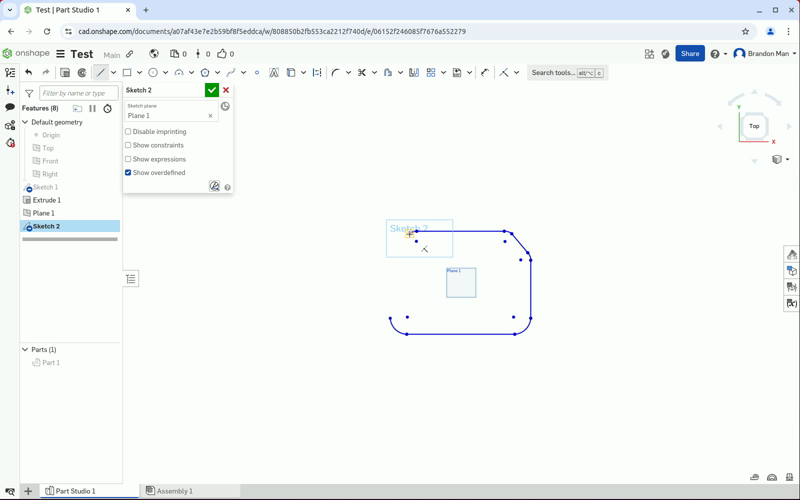
scroll(6)
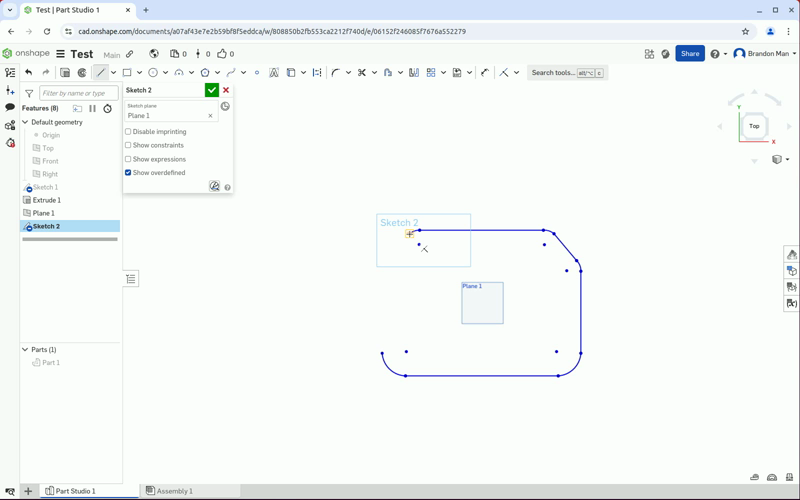
scroll(6)
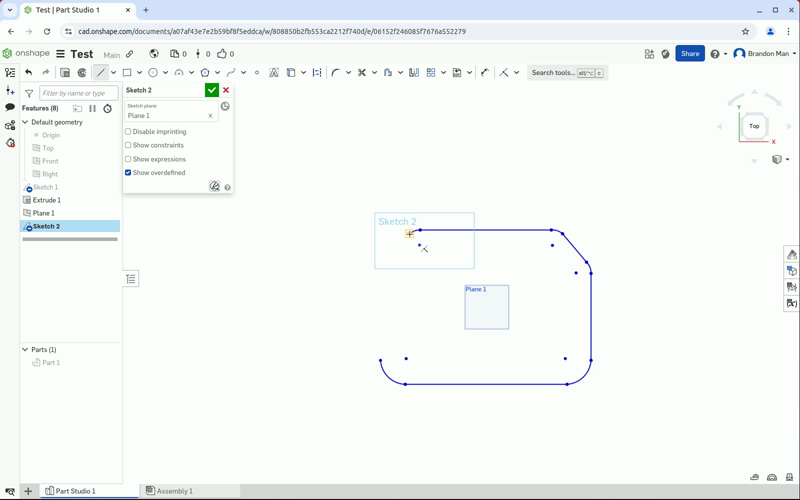
scroll(6)
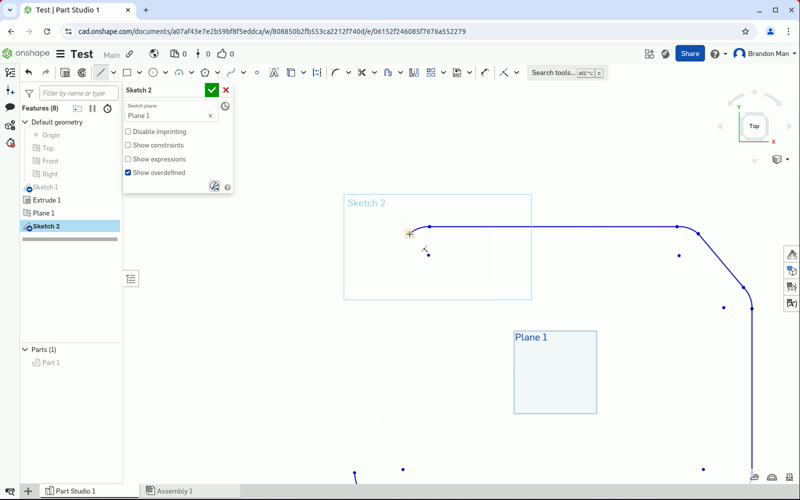
scroll(6)
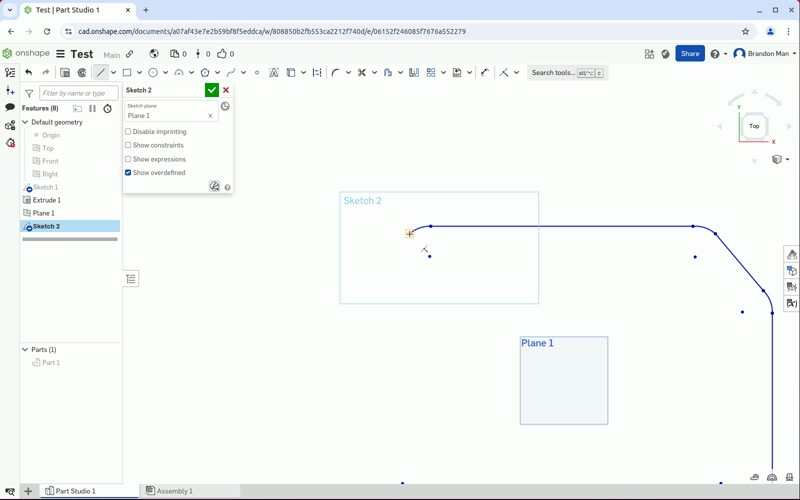
scroll(6)
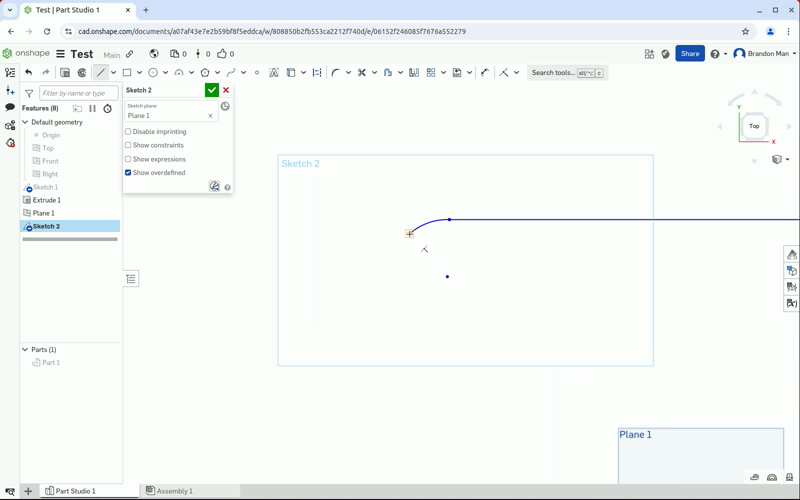
scroll(6)
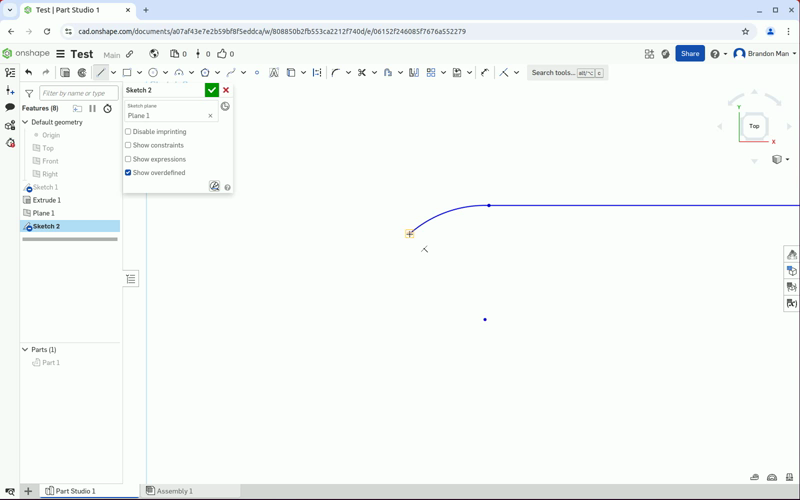
click(409, 233)
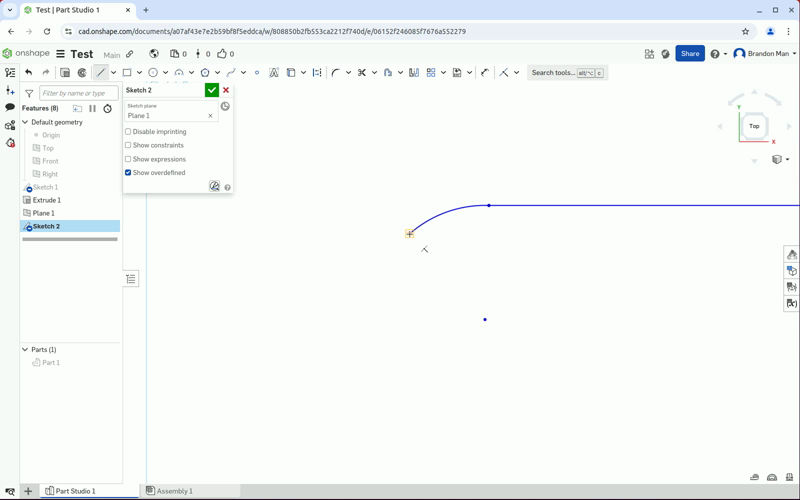
scroll(-6)
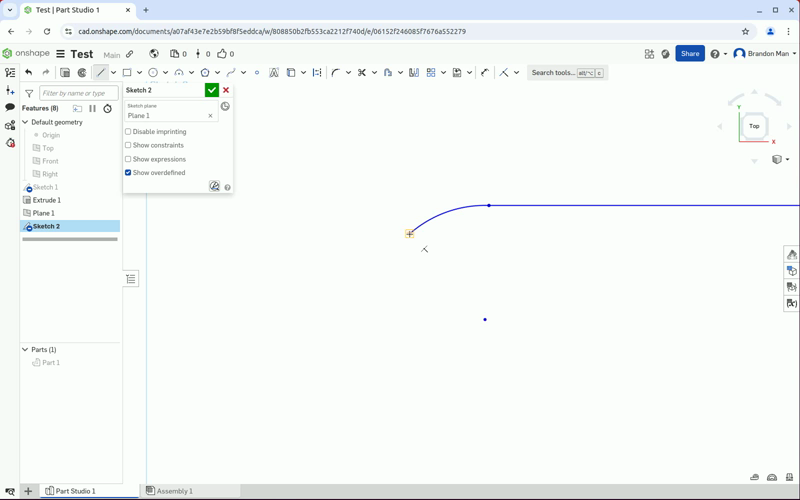
scroll(-6)
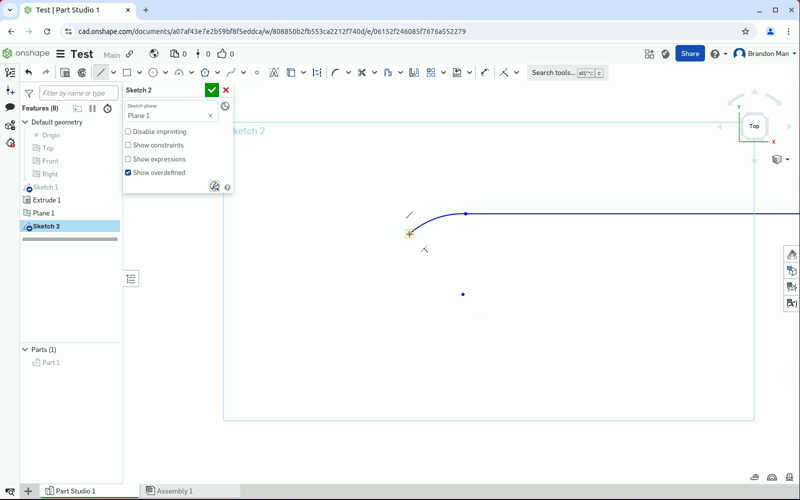
scroll(-6)
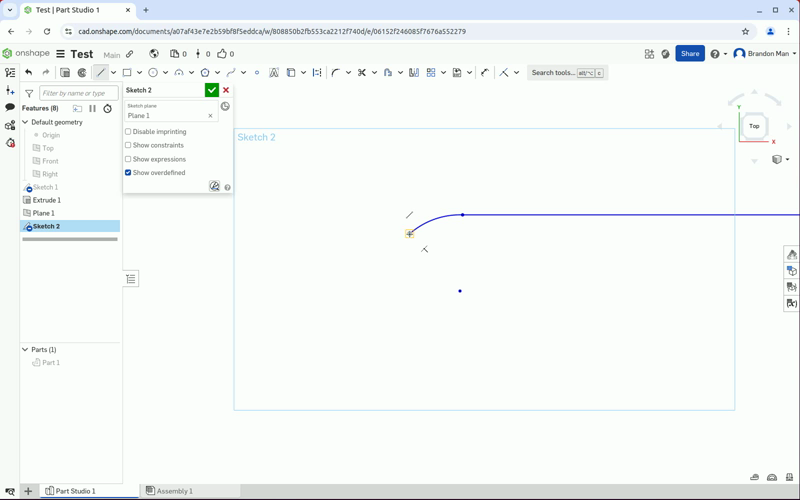
scroll(-6)
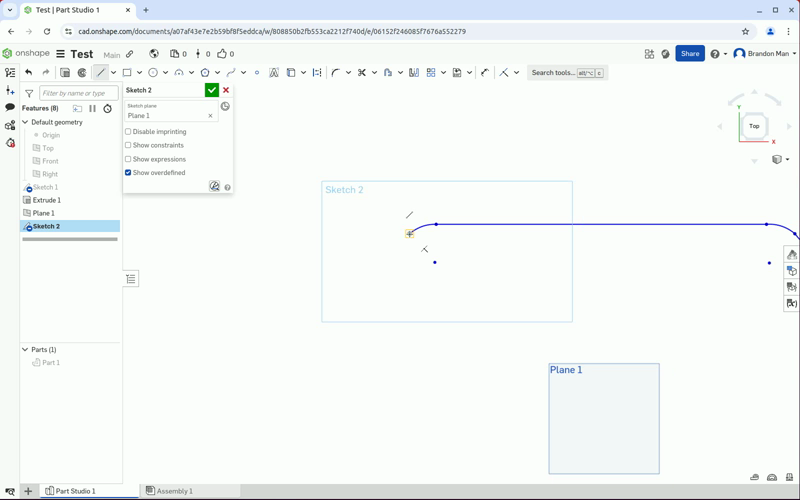
scroll(-6)
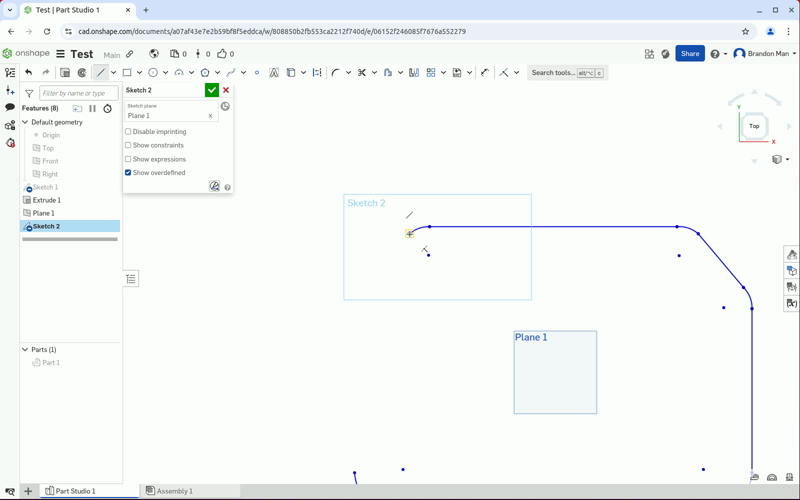
scroll(-6)
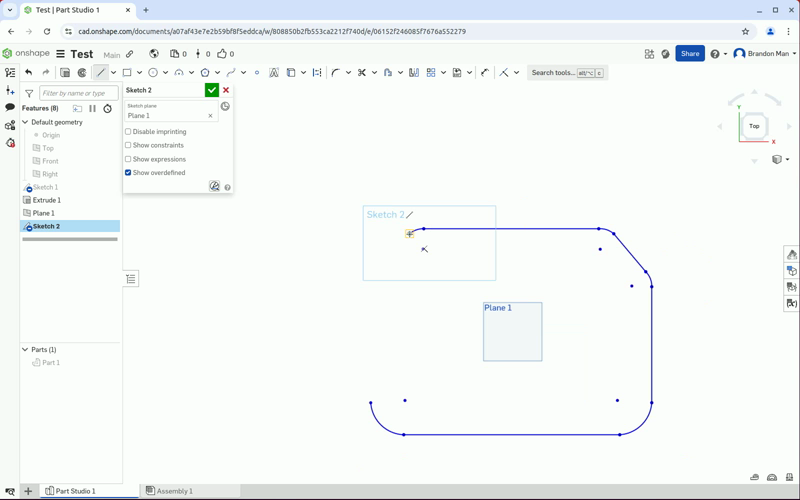
scroll(-6)
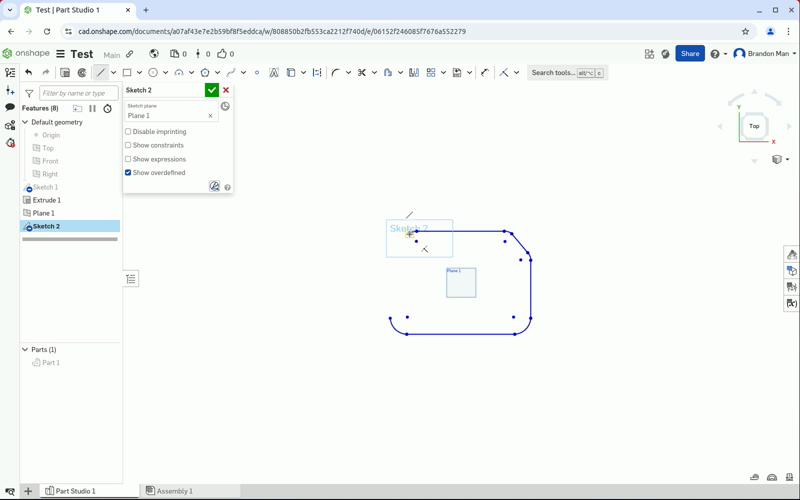
key_down(shift)
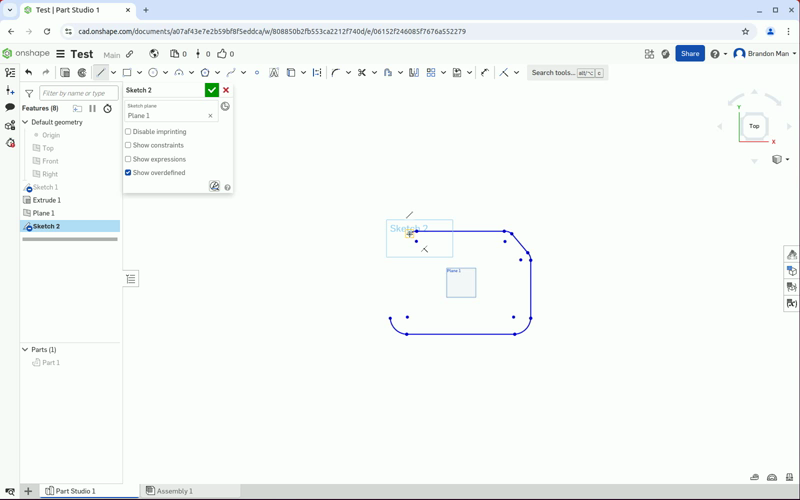
mouse_move(439, 233)
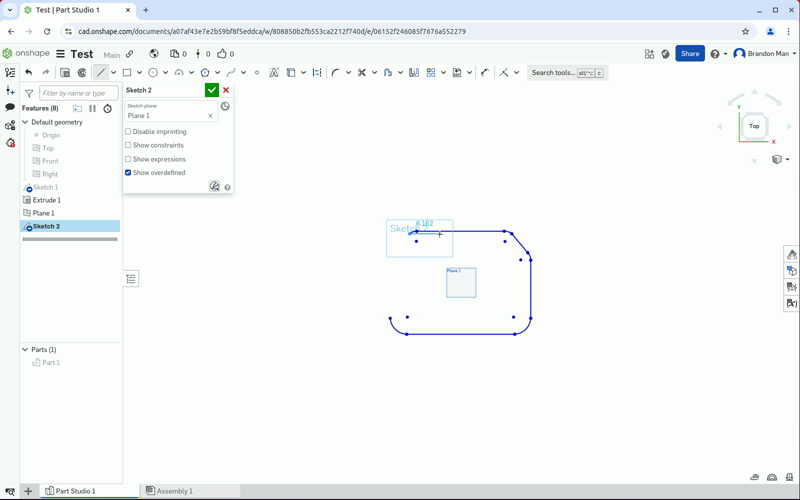
mouse_move(393, 252)
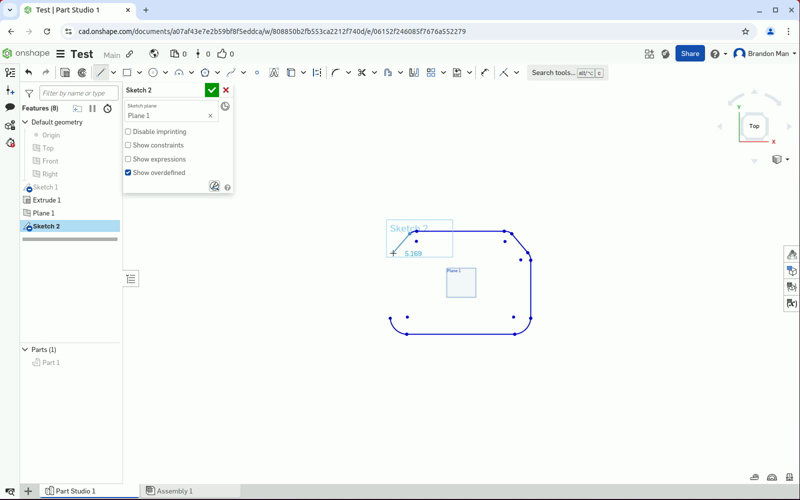
click(393, 252)
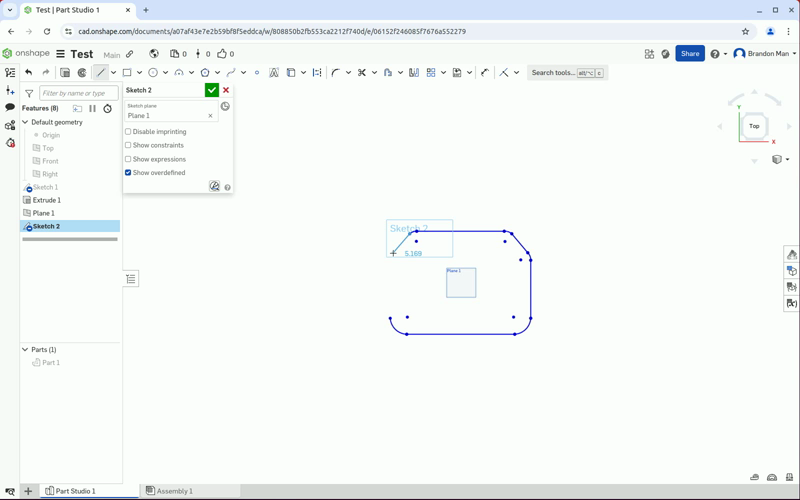
key_up(shift)
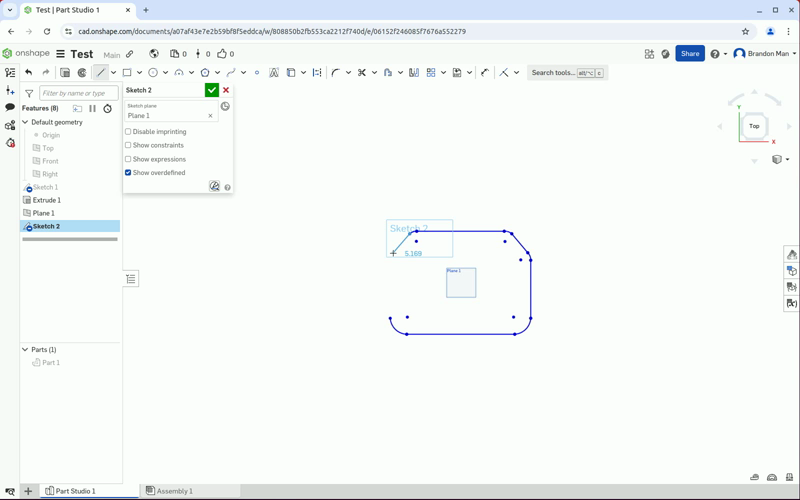
key(esc)
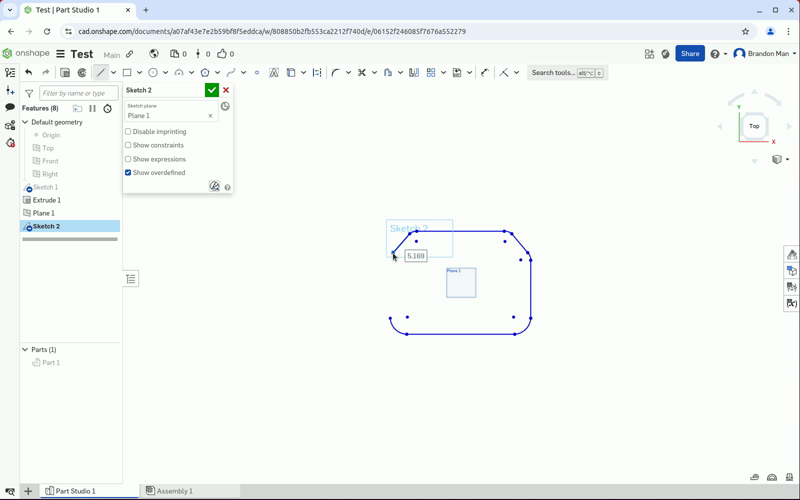
key(a)
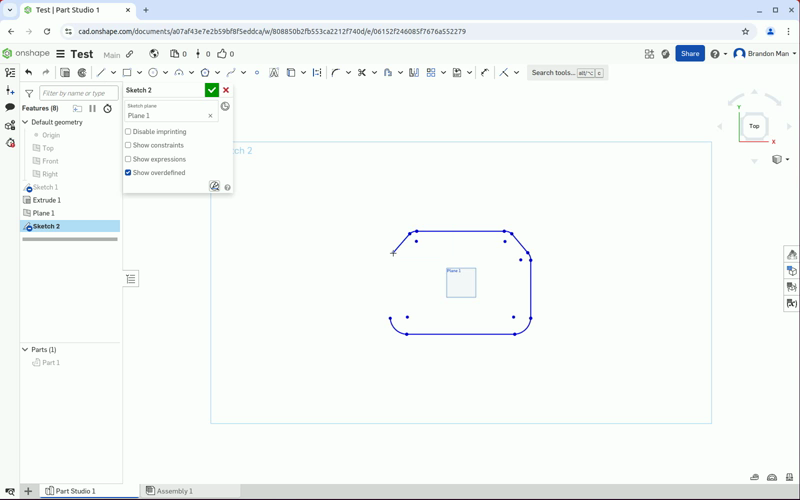
mouse_move(393, 252)
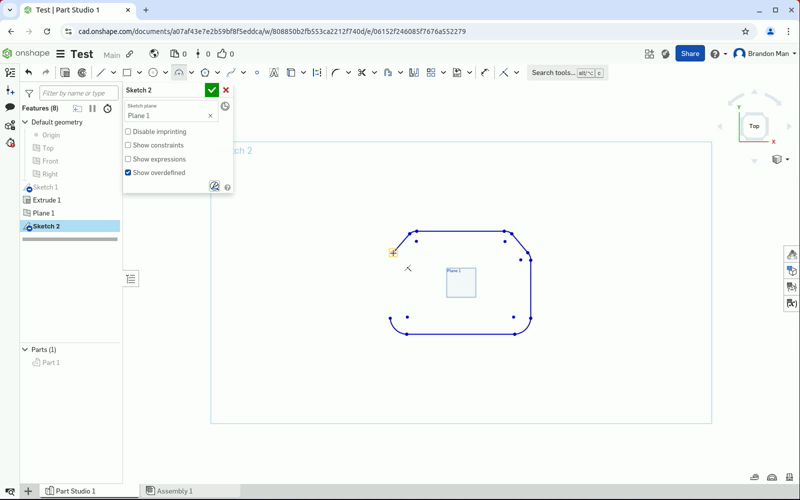
click(393, 252)
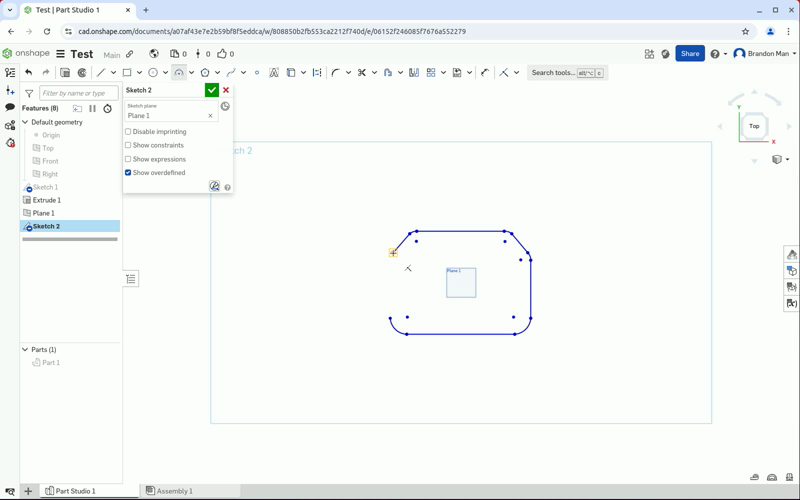
key_down(shift)
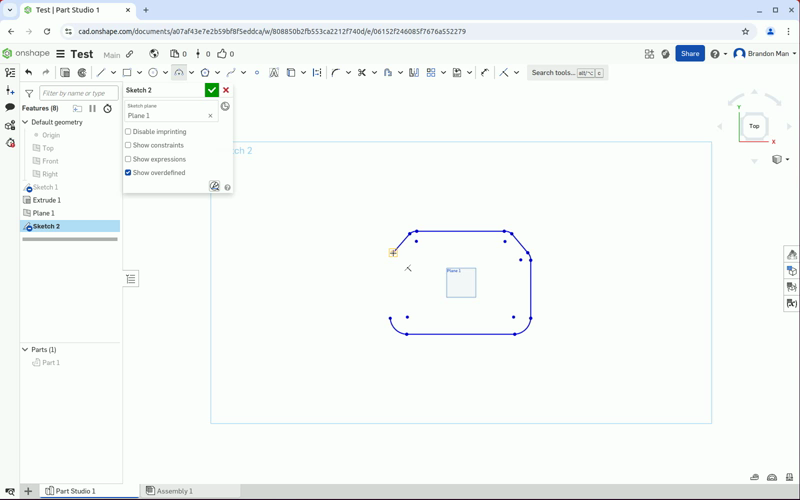
mouse_move(390, 260)
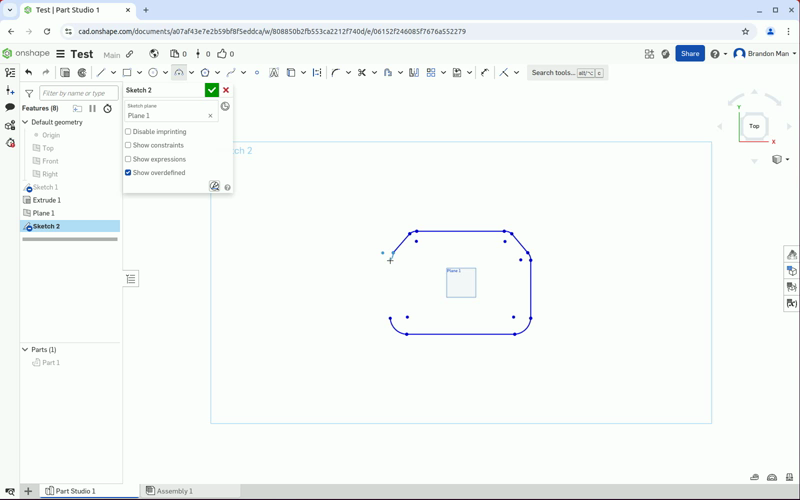
click(390, 260)
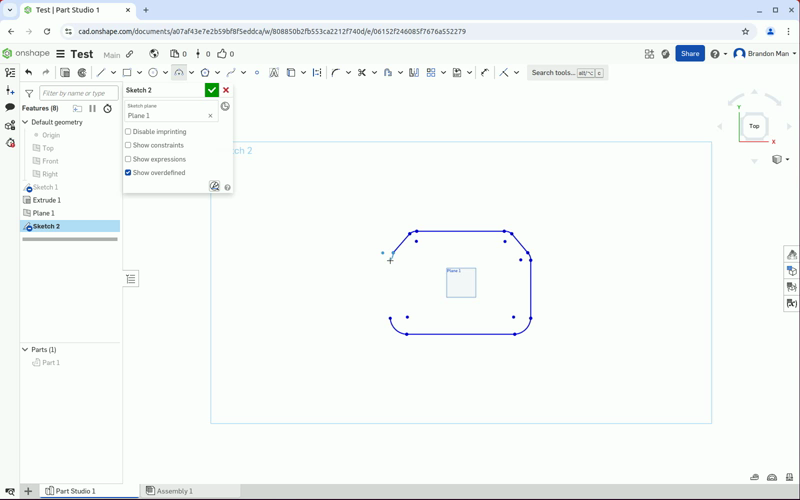
mouse_move(391, 256)
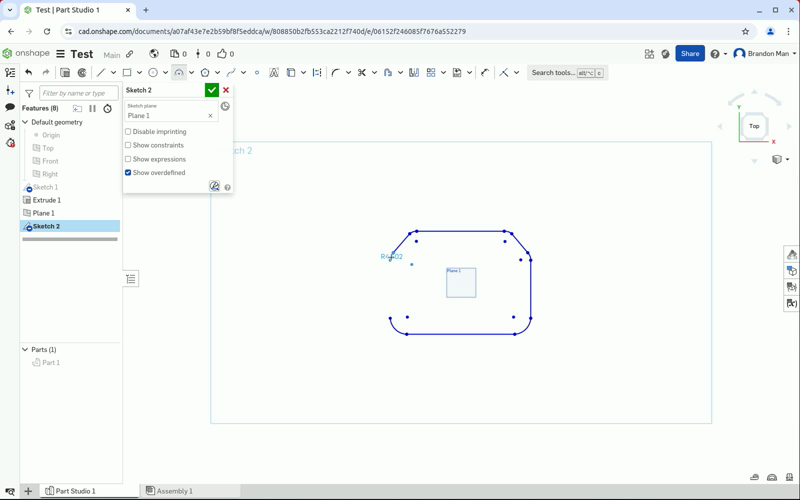
scroll(6)
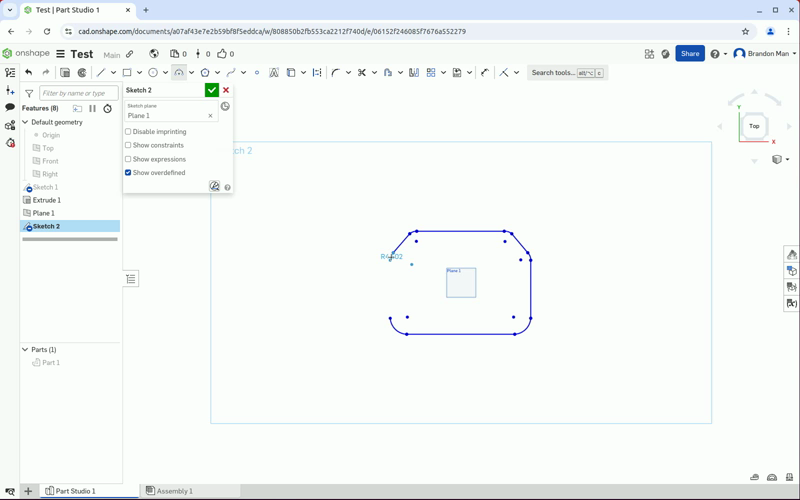
scroll(6)
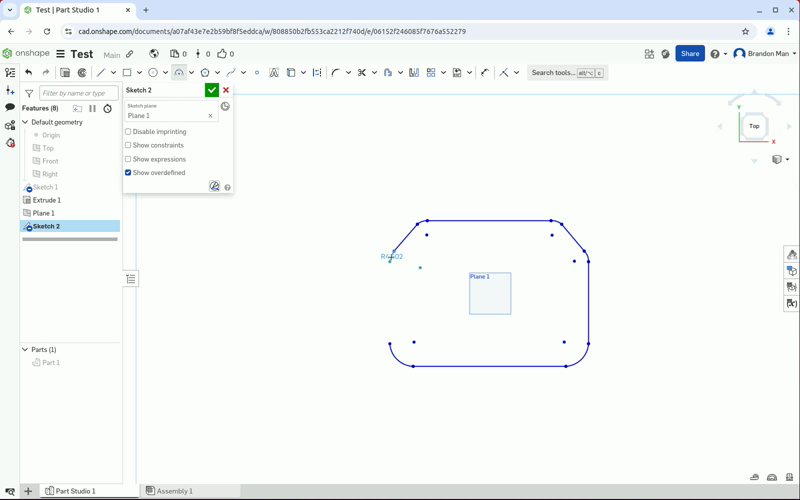
scroll(6)
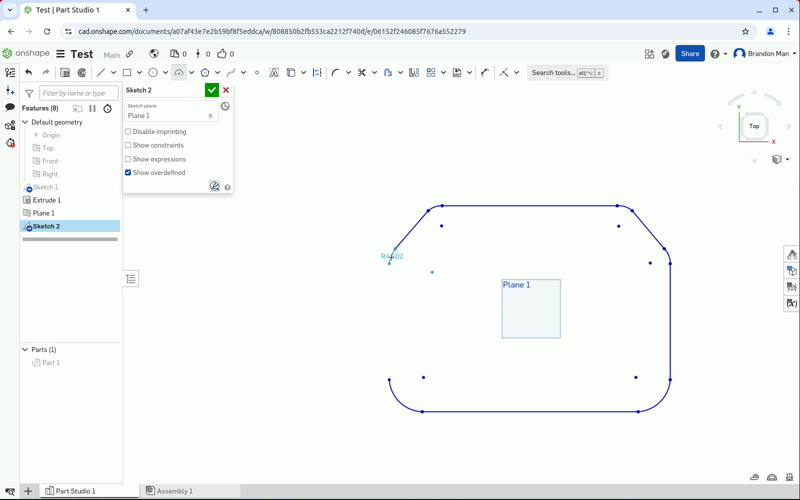
scroll(6)
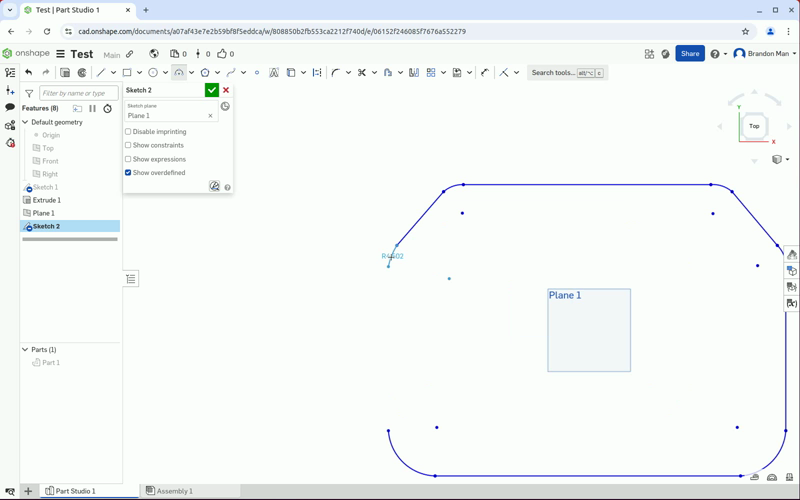
scroll(6)
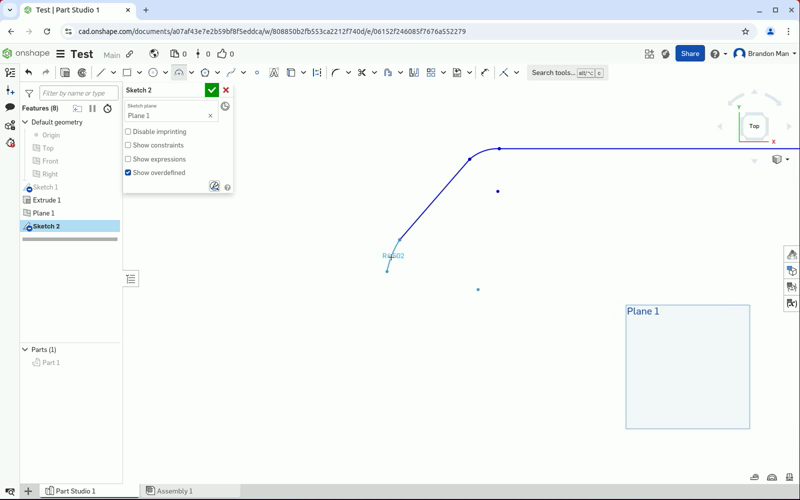
scroll(6)
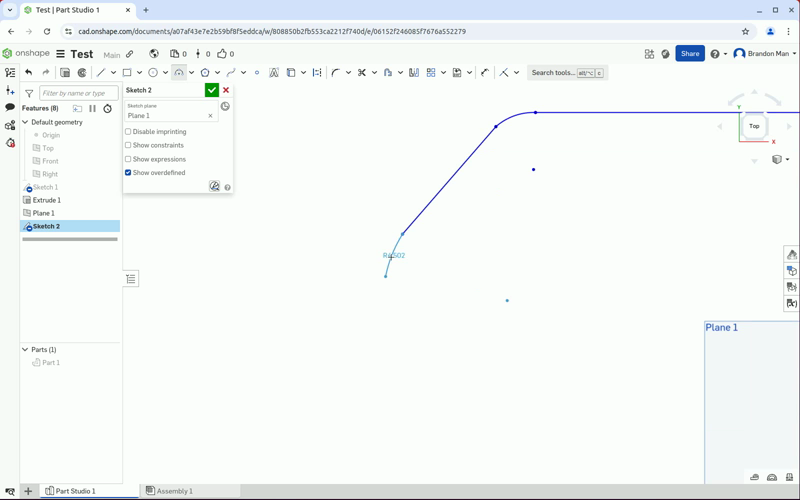
scroll(6)
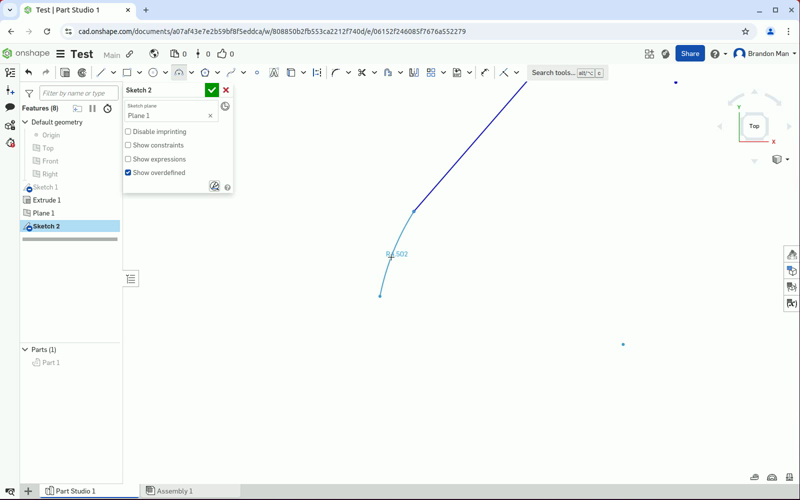
click(391, 256)
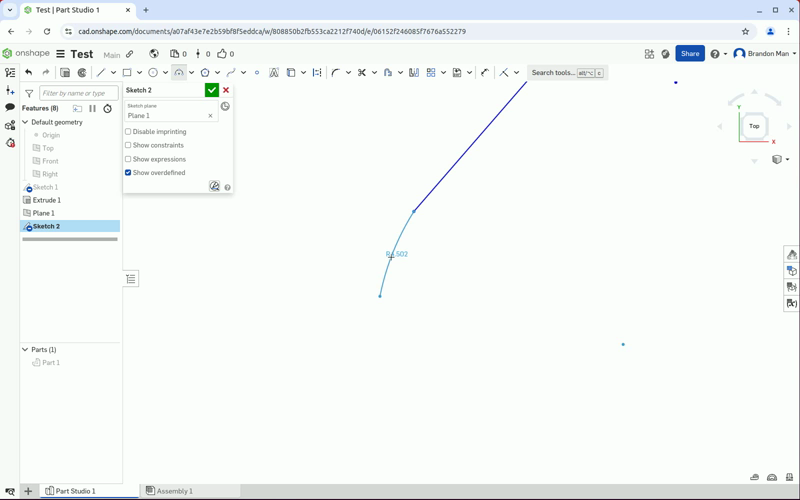
scroll(-6)
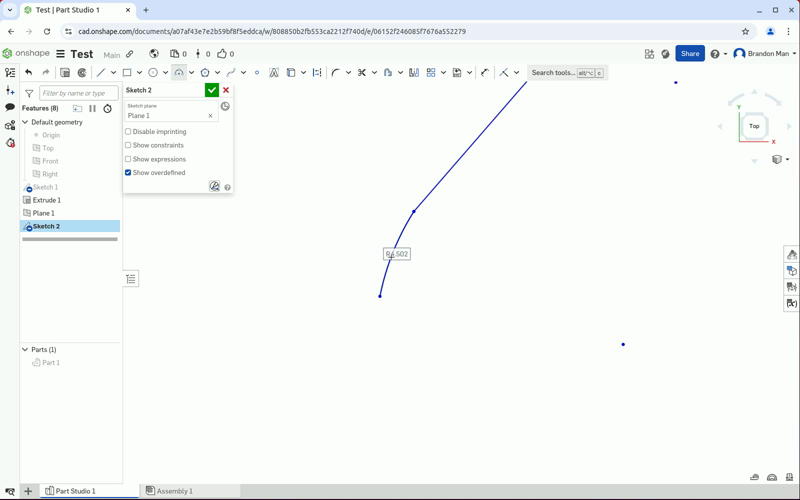
scroll(-6)
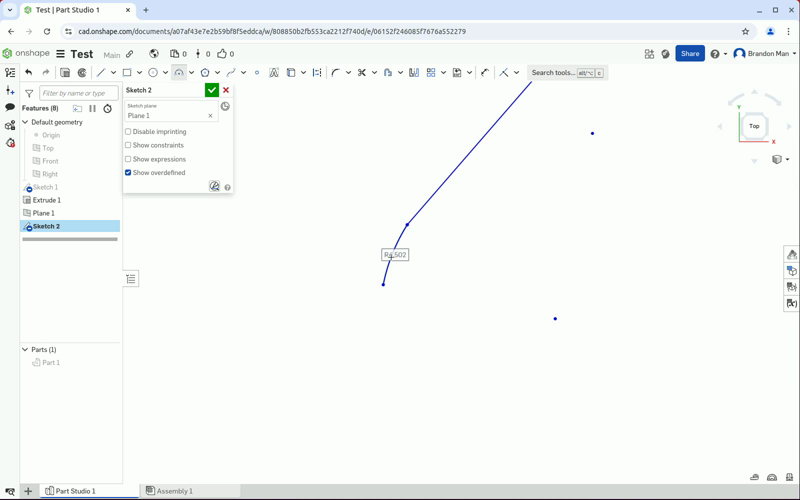
scroll(-6)
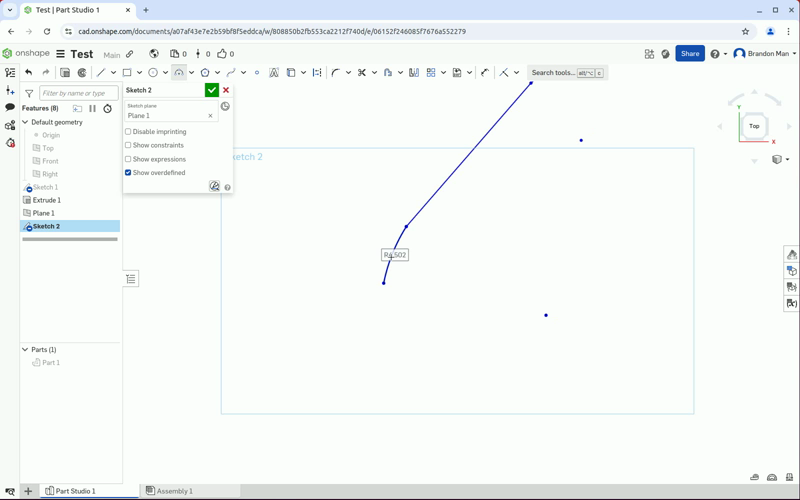
scroll(-6)
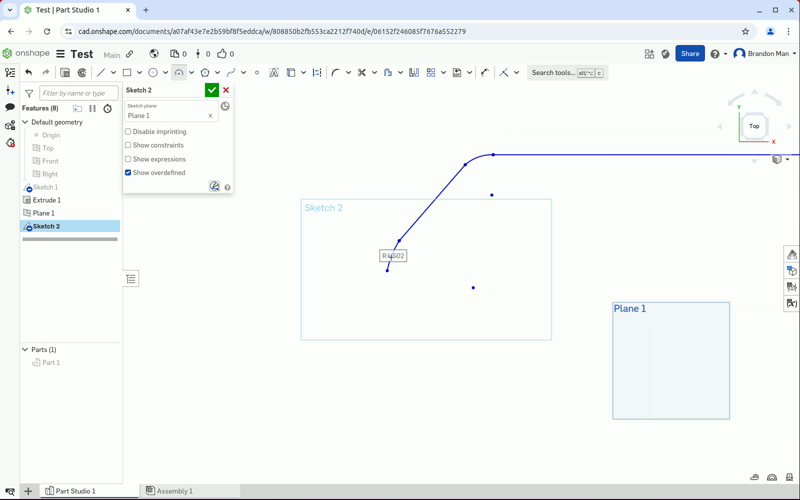
scroll(-6)
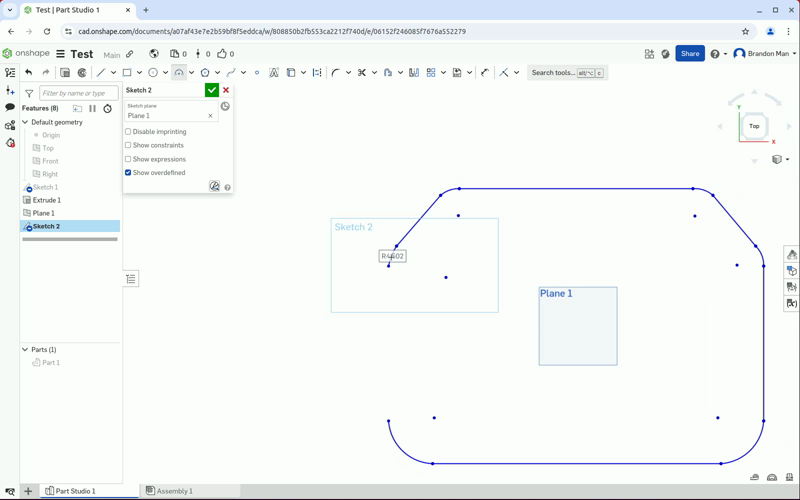
scroll(-6)
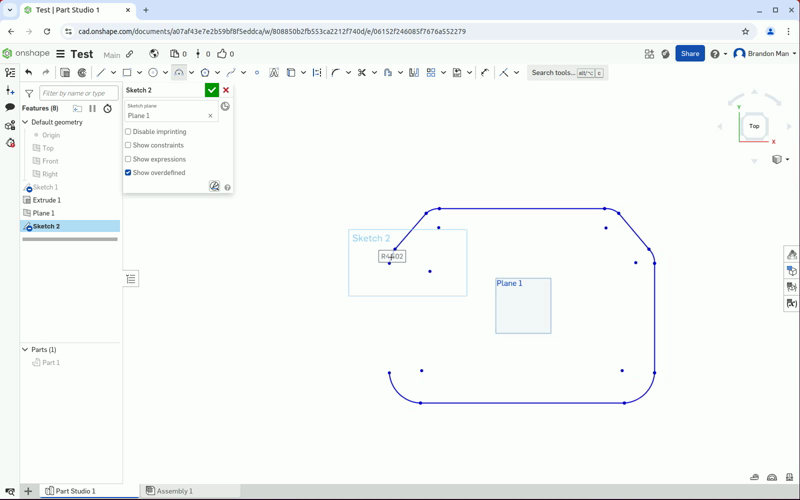
scroll(-6)
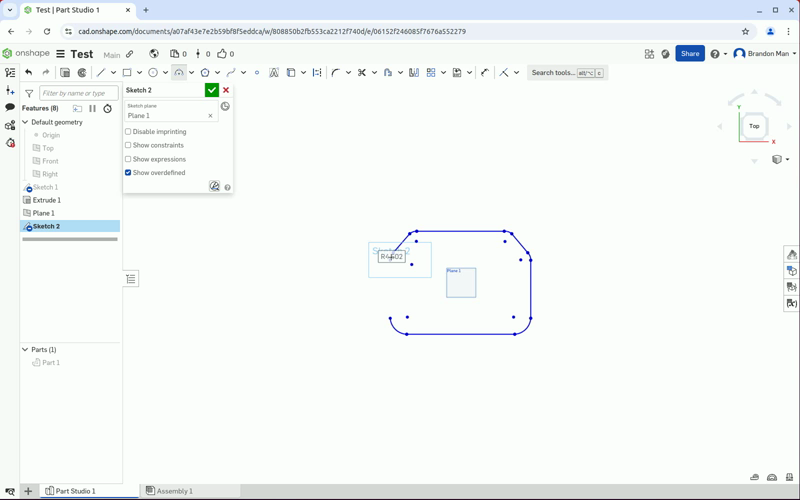
key_up(shift)
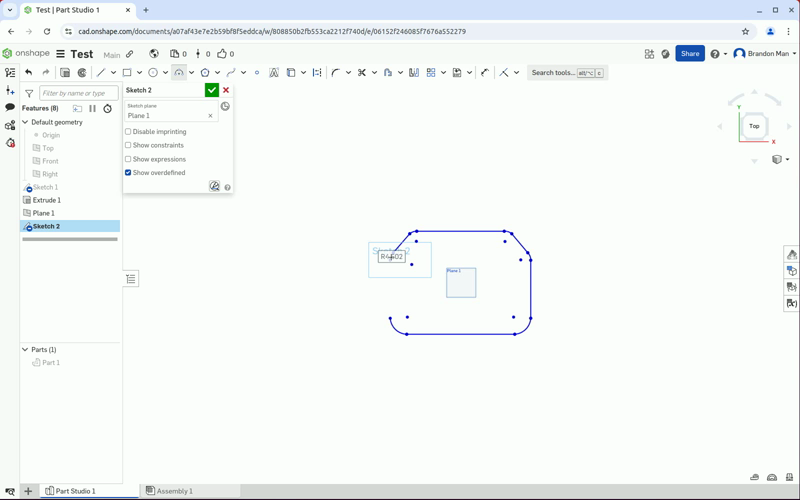
key(esc)
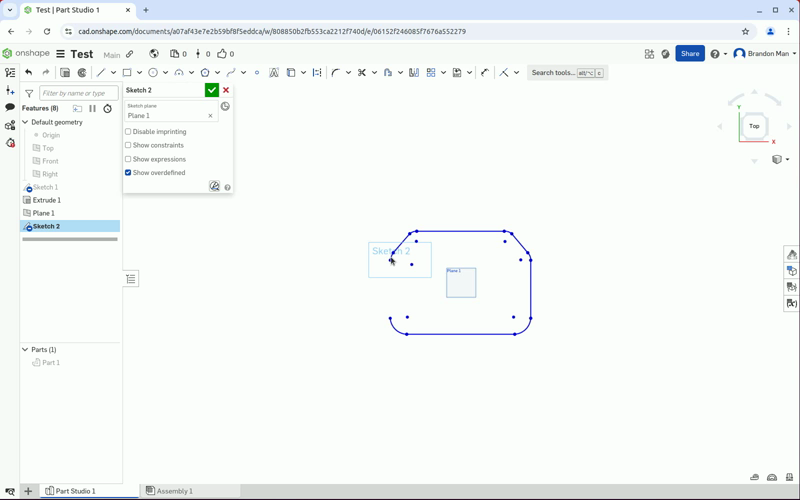
key(l)
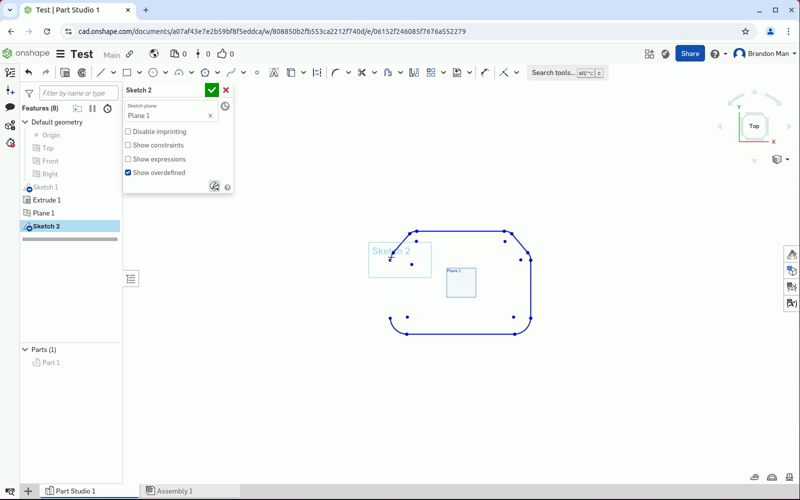
mouse_move(390, 260)
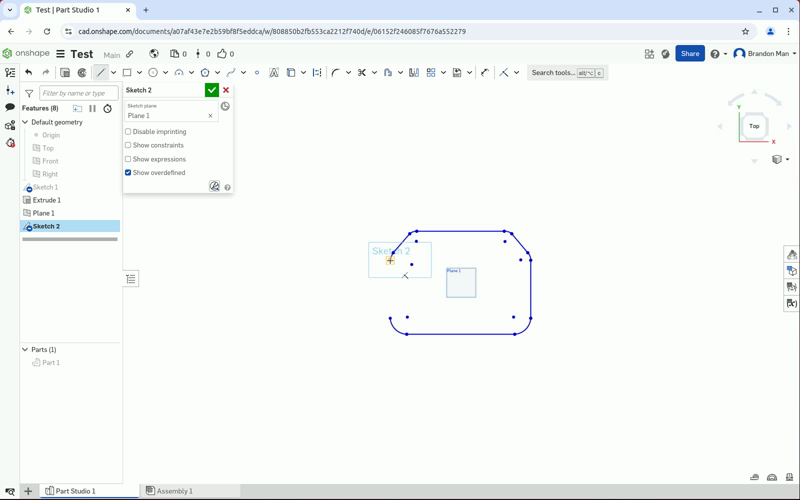
scroll(6)
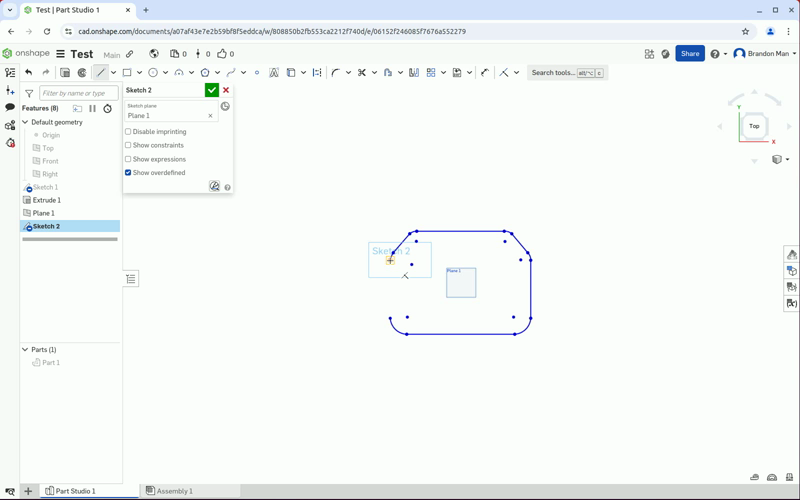
scroll(6)
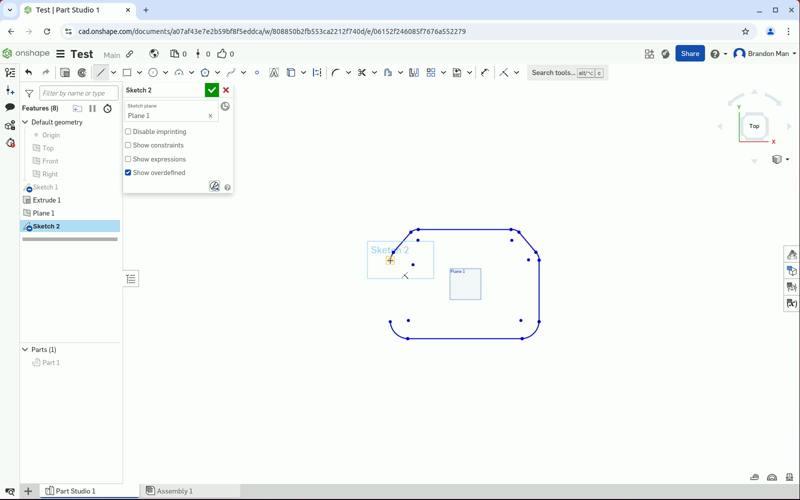
scroll(6)
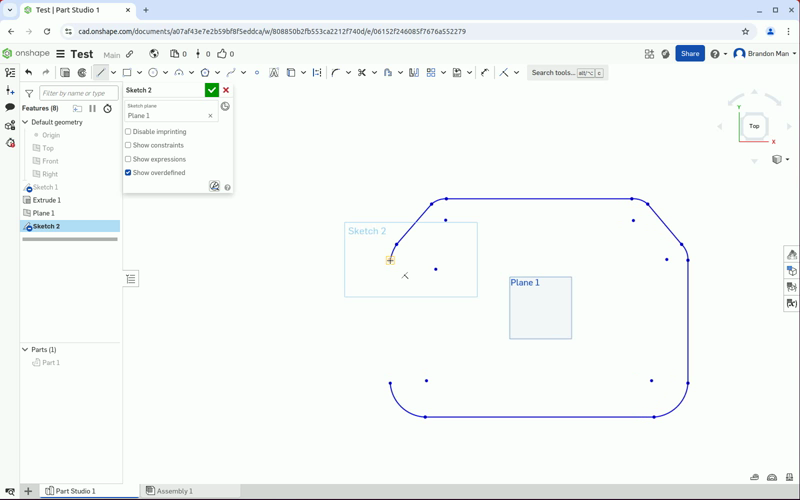
scroll(6)
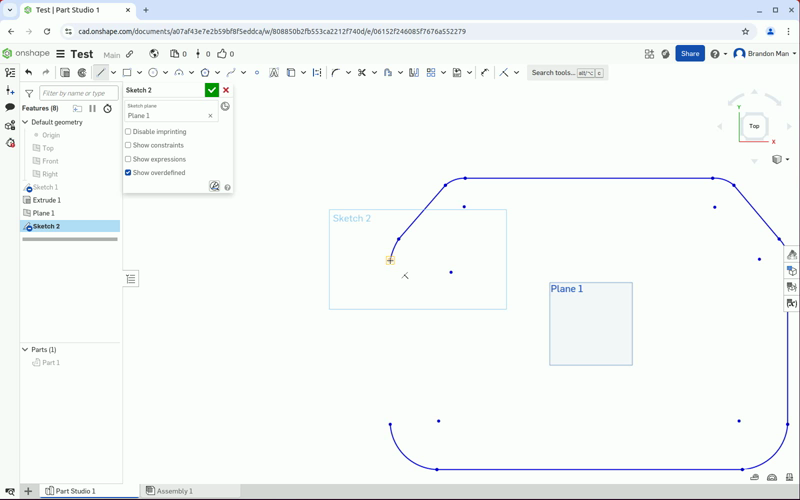
scroll(6)
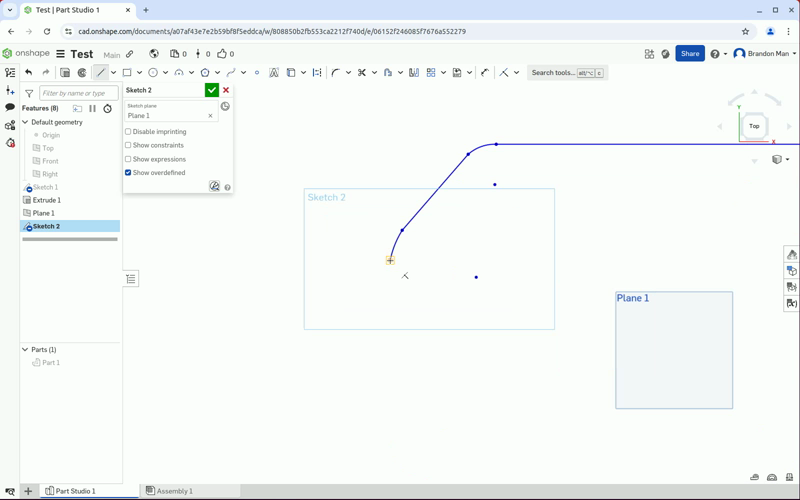
scroll(6)
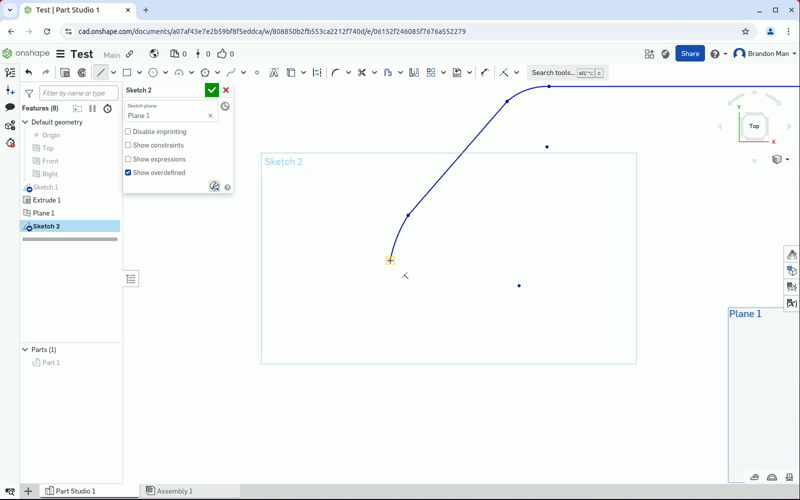
scroll(6)
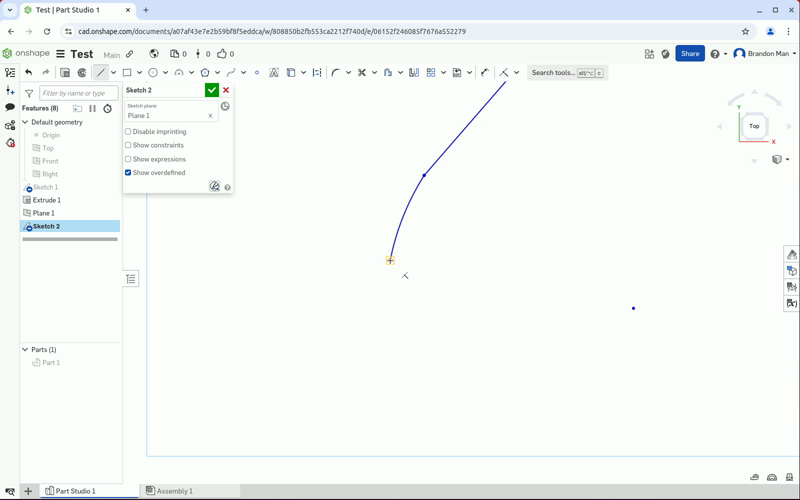
click(390, 260)
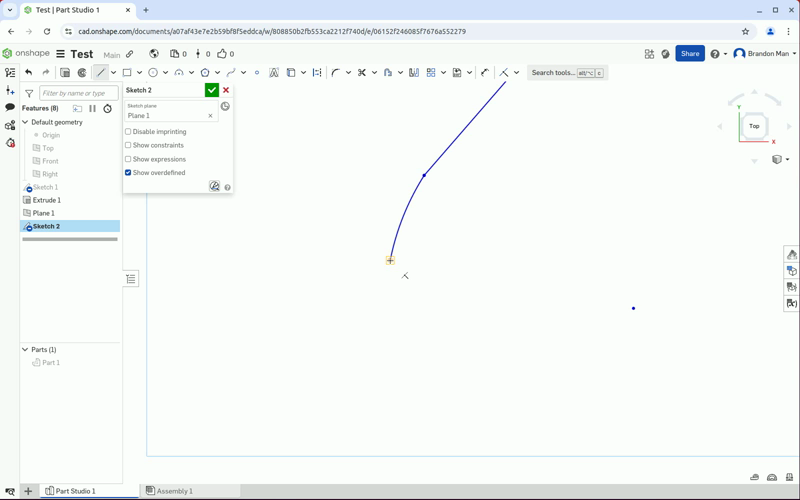
scroll(-6)
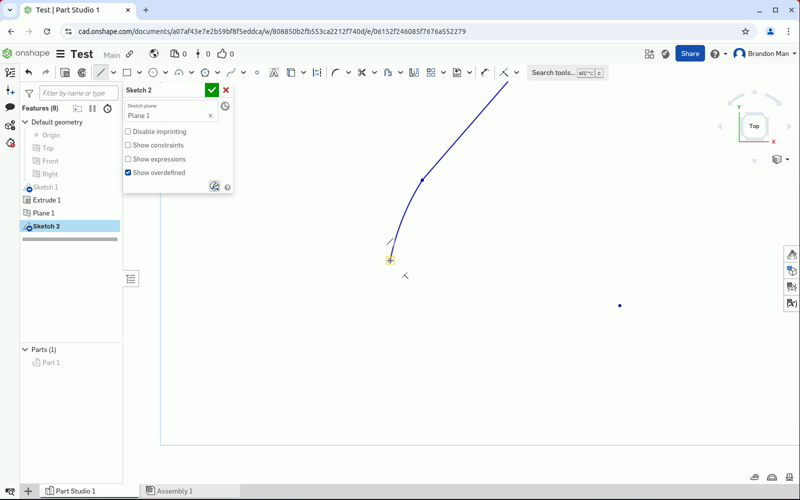
scroll(-6)
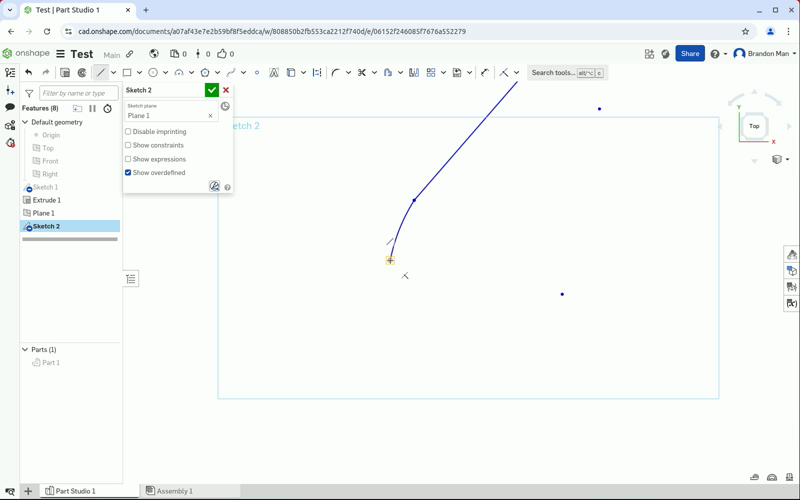
scroll(-6)
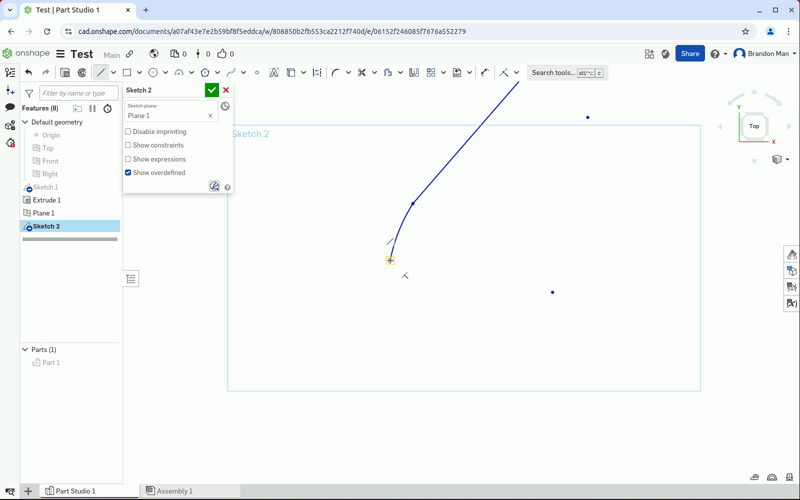
scroll(-6)
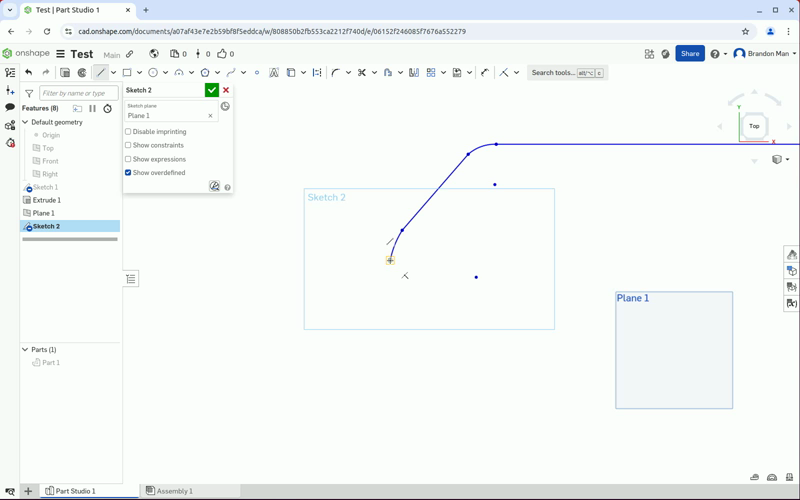
scroll(-6)
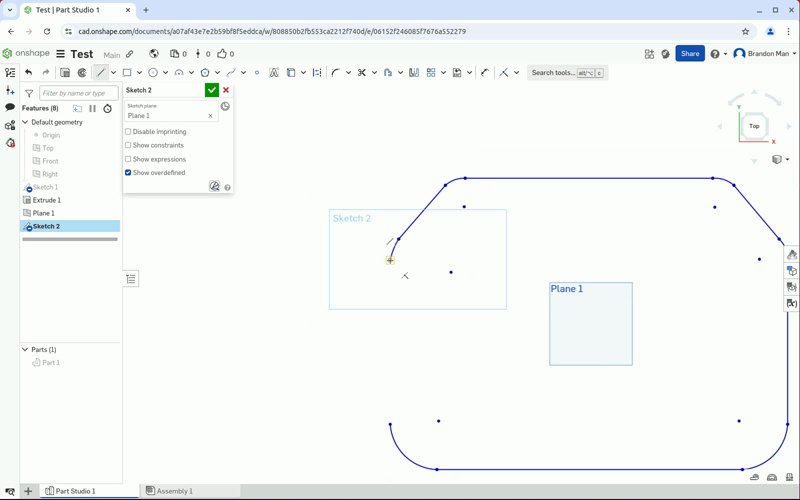
scroll(-6)
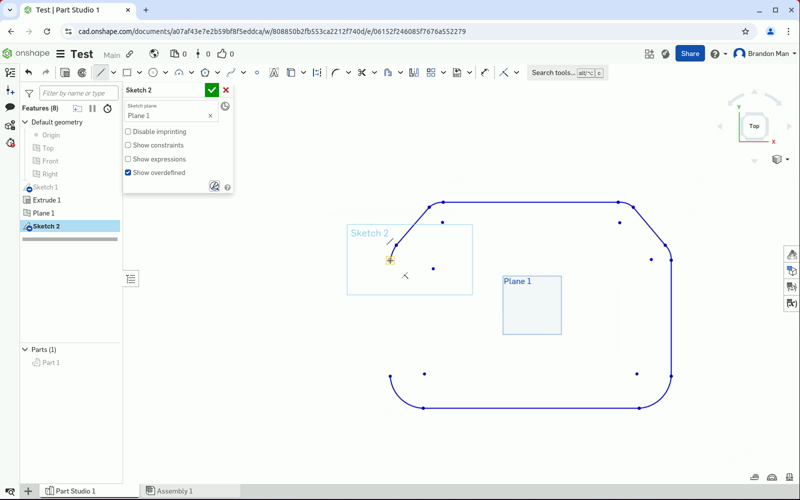
scroll(-6)
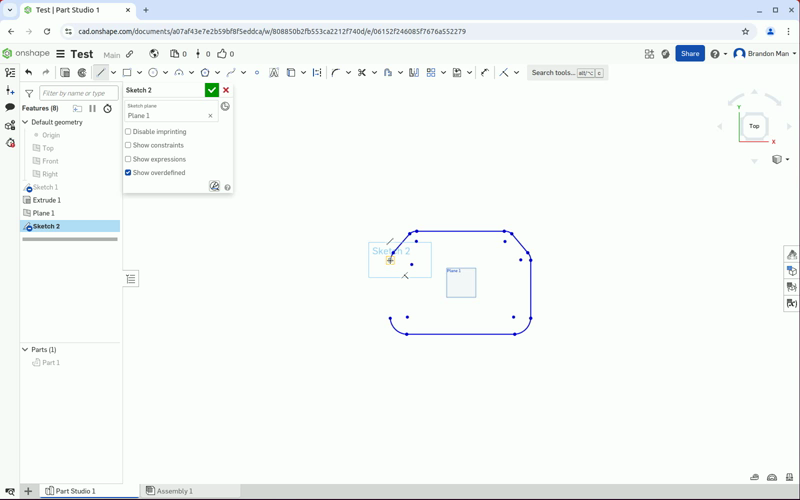
mouse_move(420, 260)
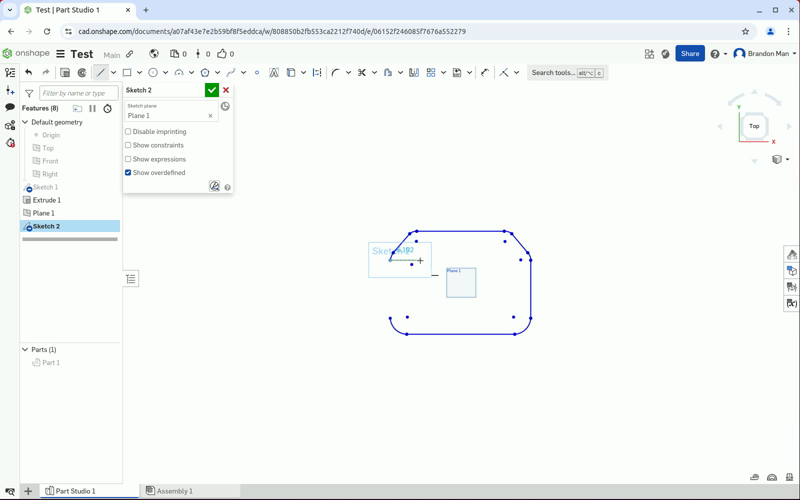
key_down(shift)
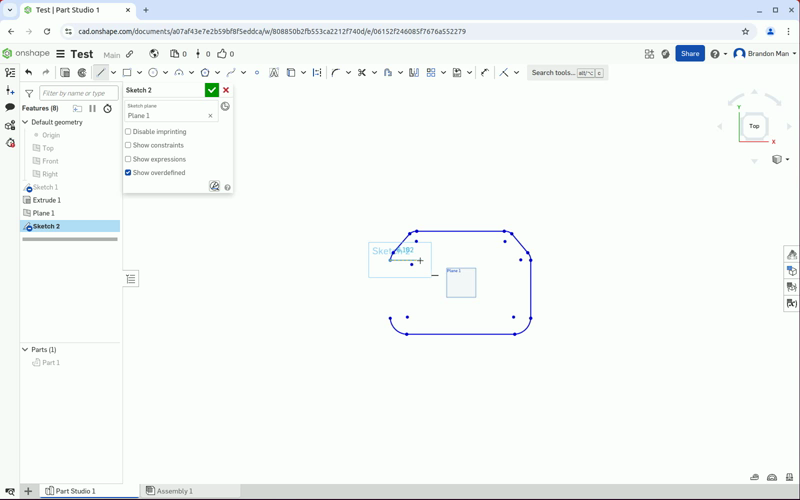
mouse_move(390, 318)
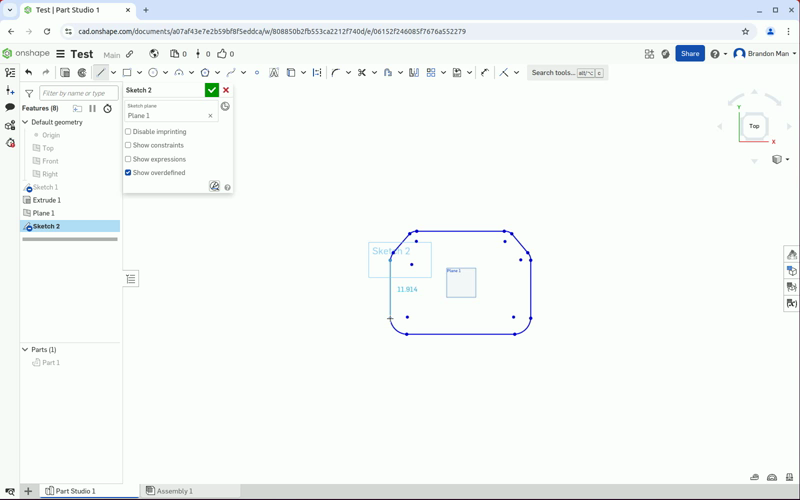
key_up(shift)
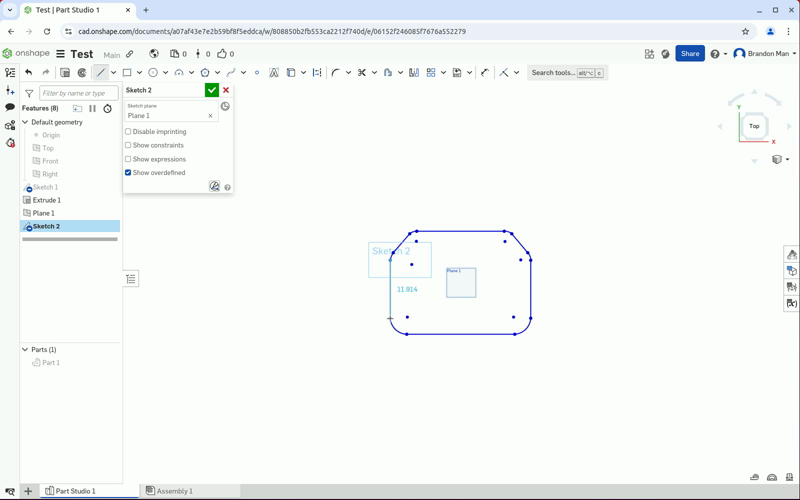
click(390, 318)
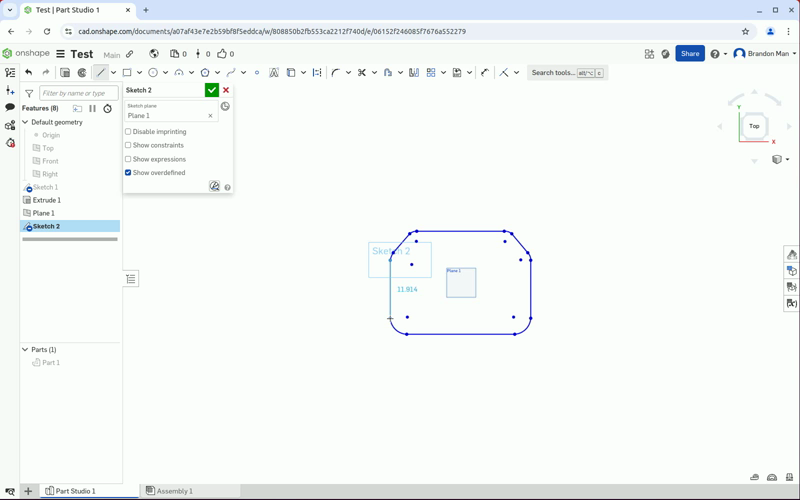
key(esc)
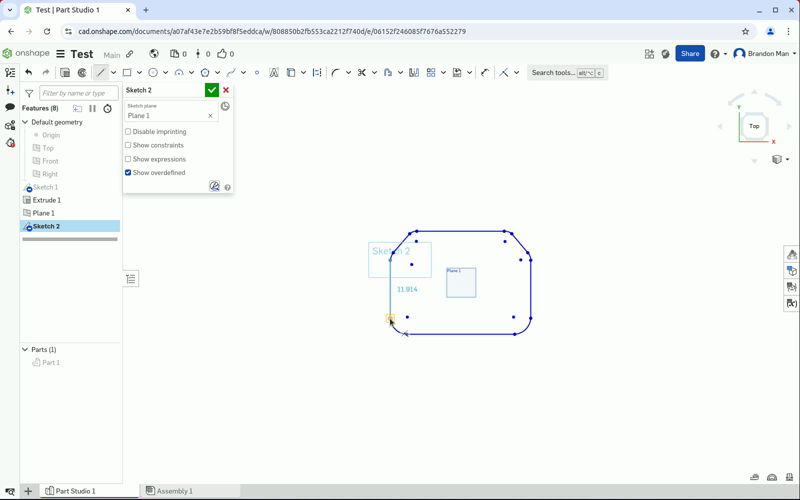
mouse_move(424, 299)
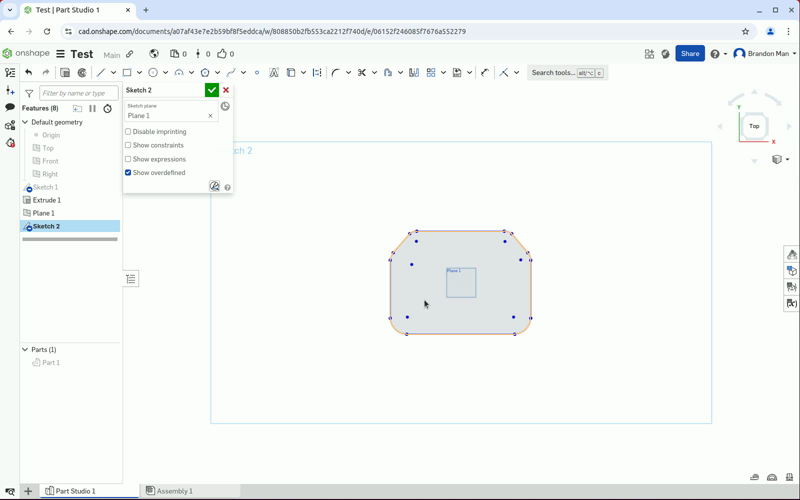
click(424, 299)
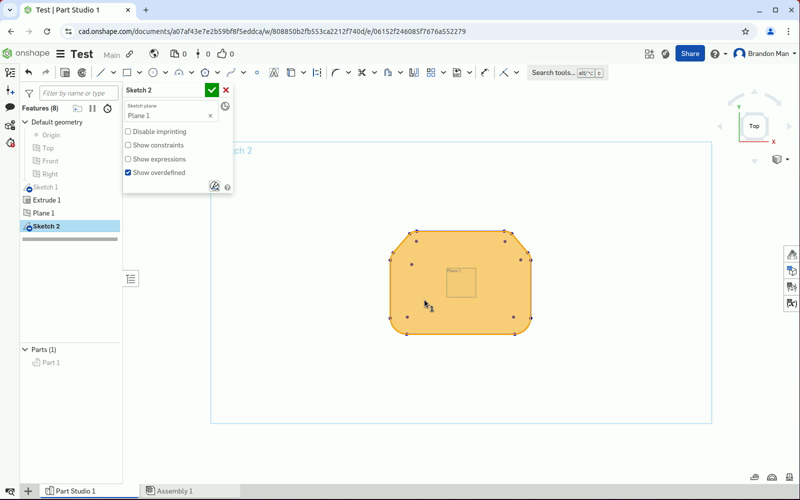
mouse_move(73, 352)
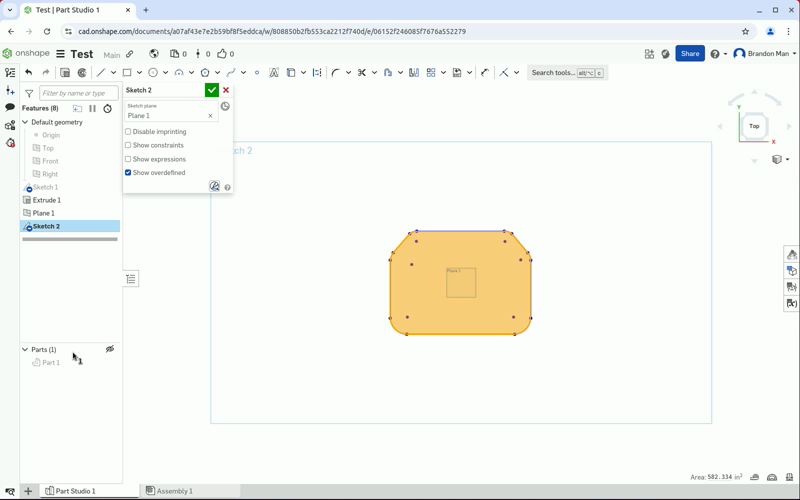
key(shift+y)
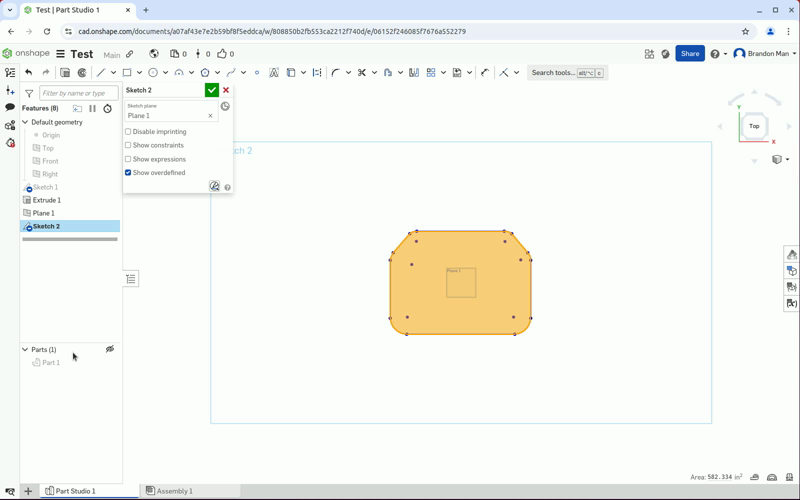
key(shift+e)
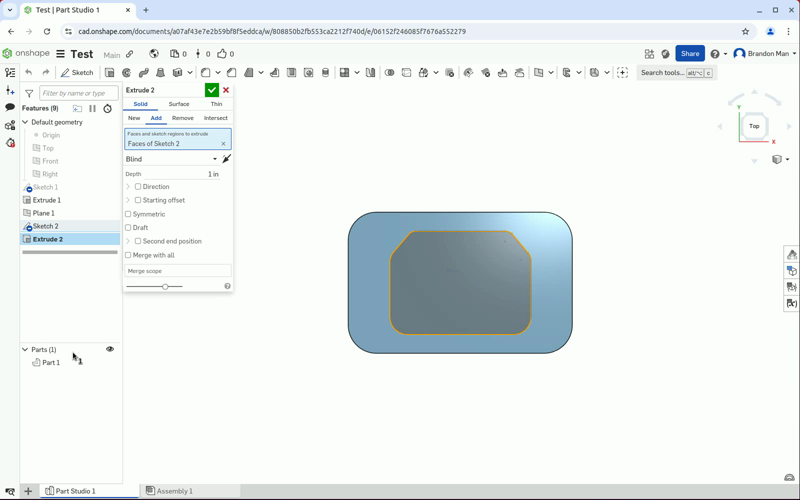
mouse_move(143, 106)
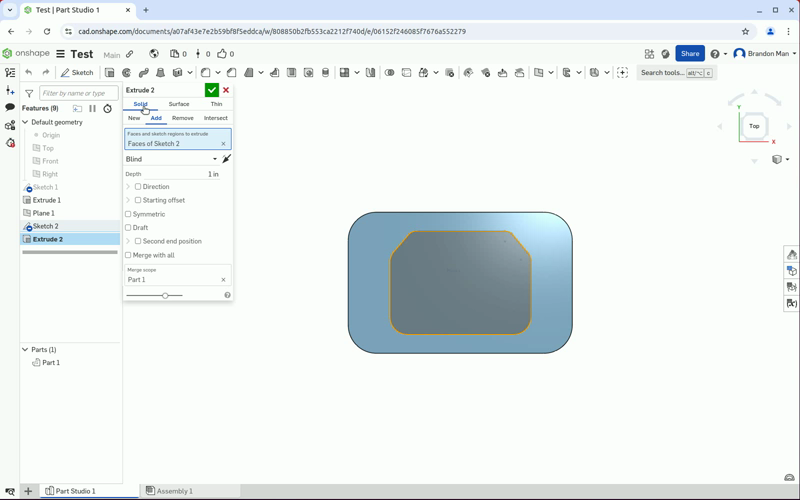
click(143, 106)
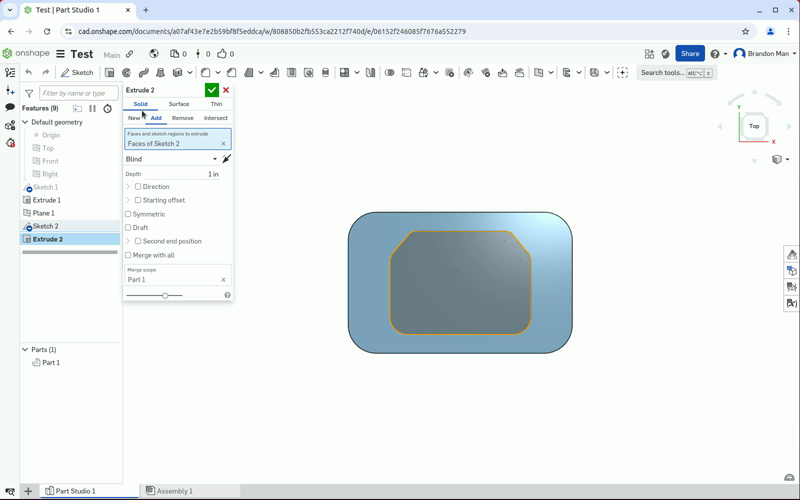
mouse_move(137, 120)
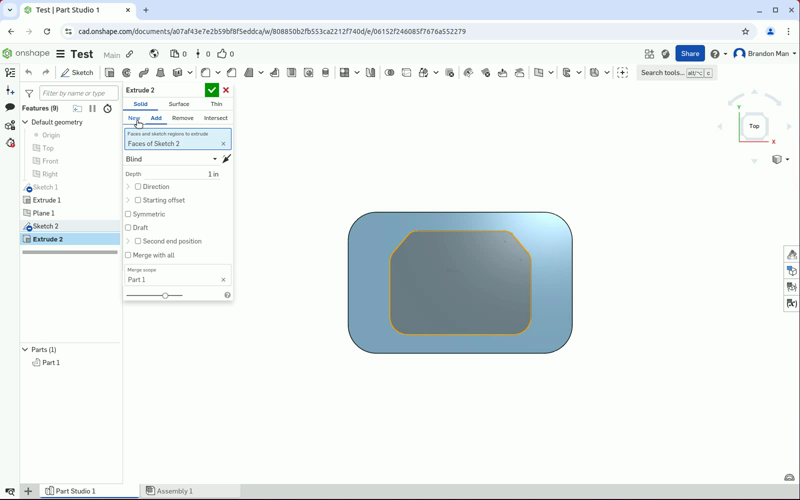
click(137, 120)
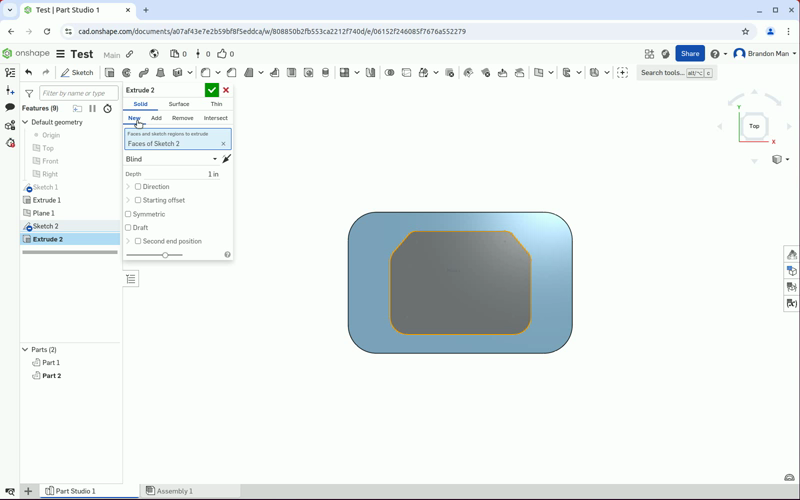
key(tab, 4)
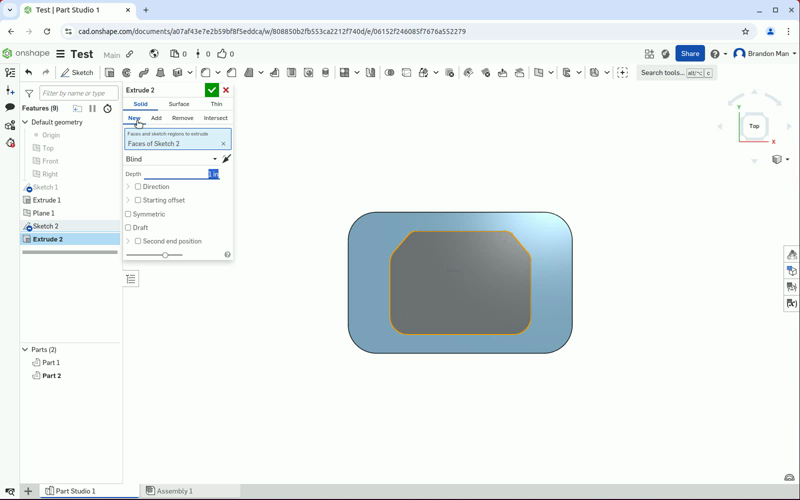
text(2.407)
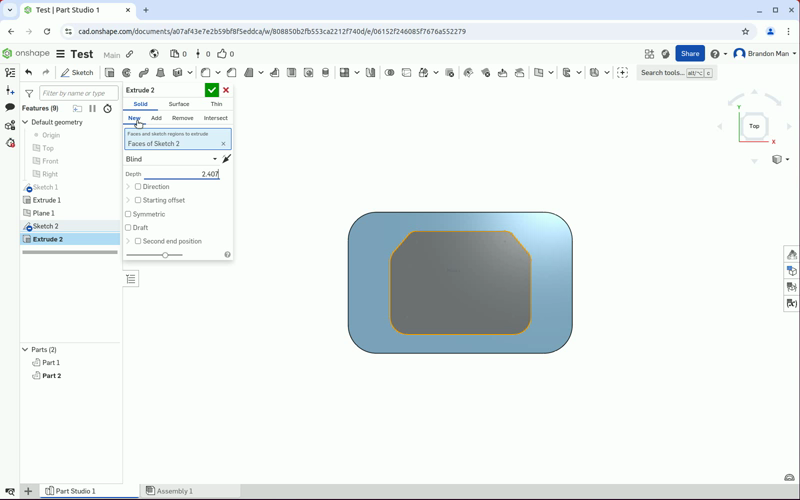
key(enter)
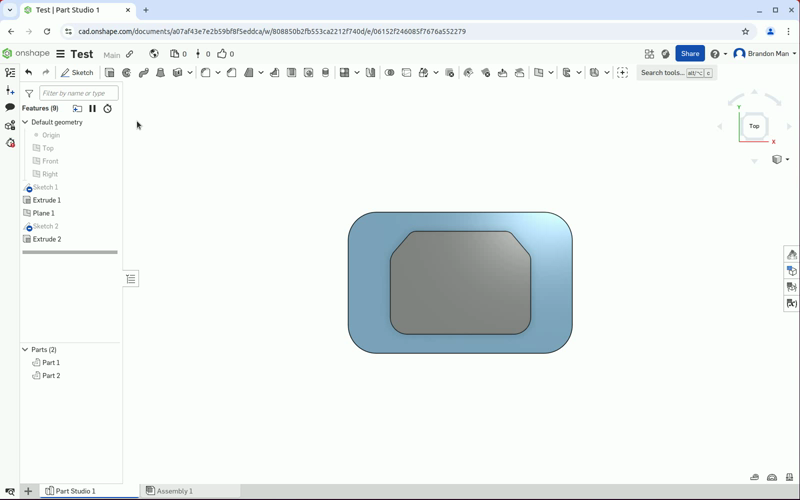
key(shift+h)
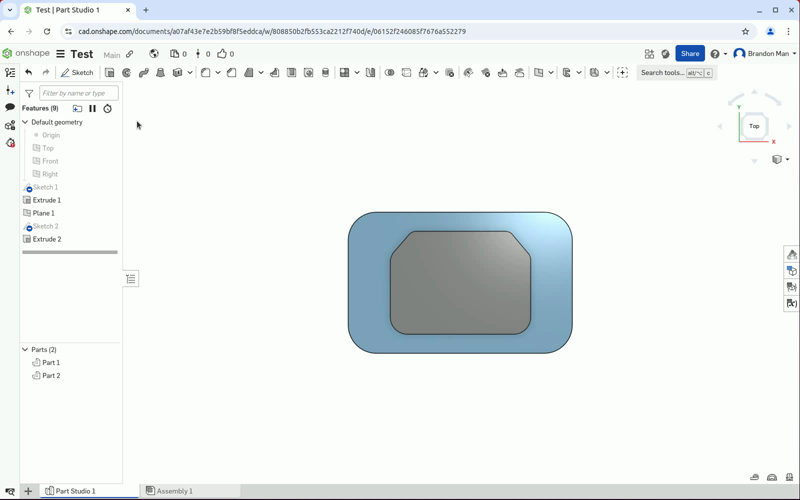
key(shift+h)
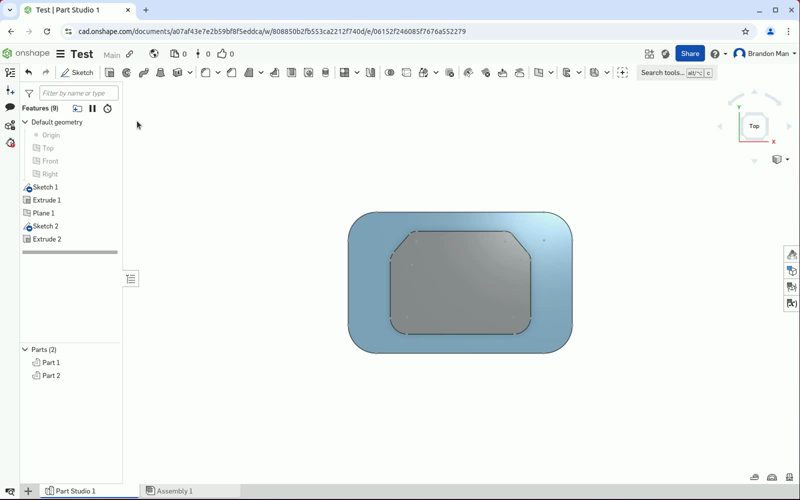
key(shift+7)
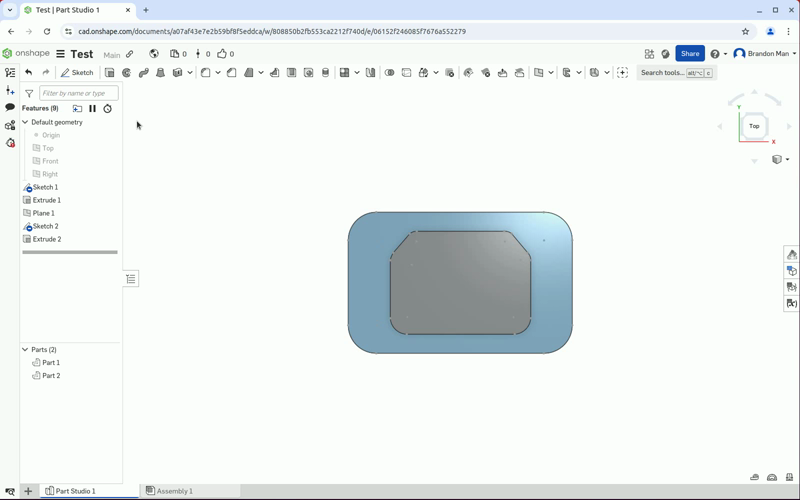
key(up, 3)
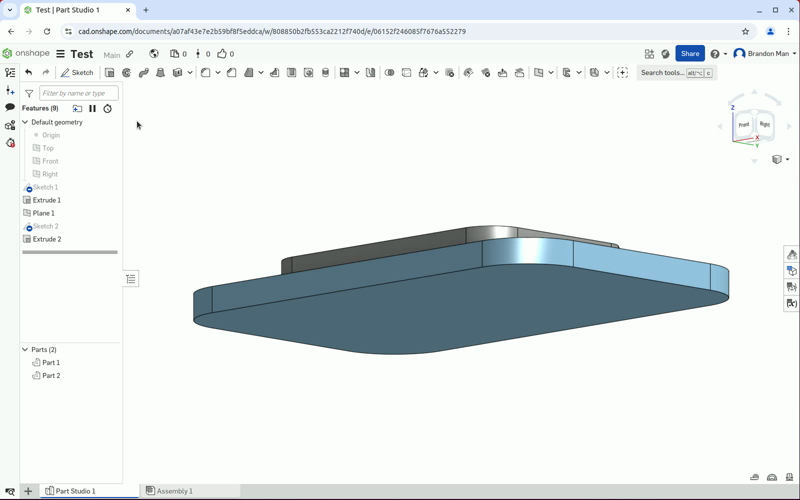
key(left, 3)
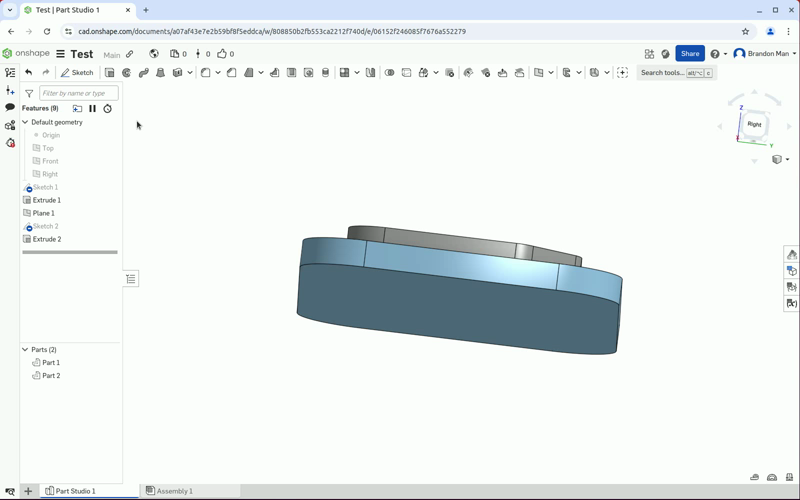
key(right, 3)
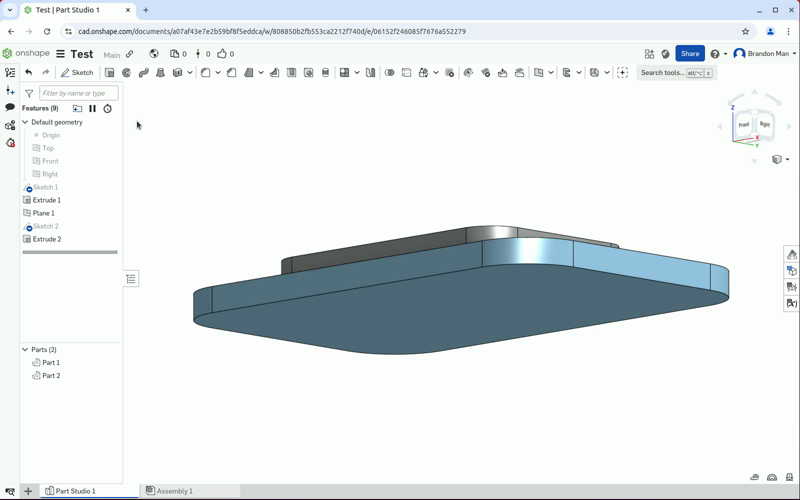
key(down, 3)
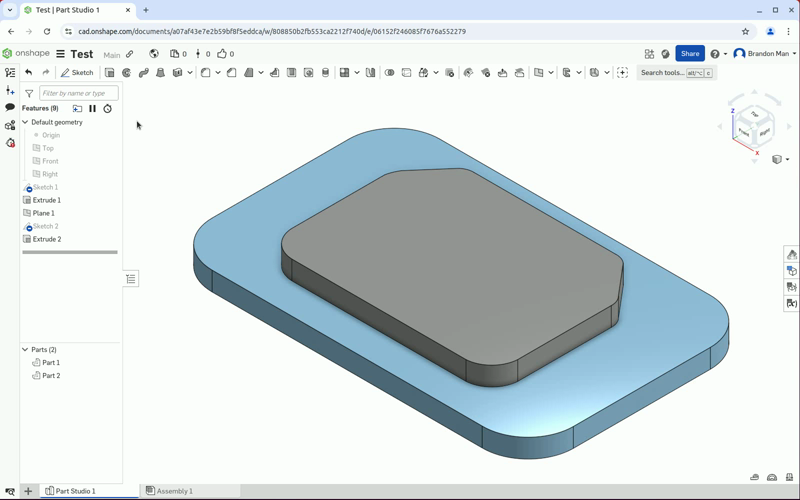
mouse_move(73, 189)
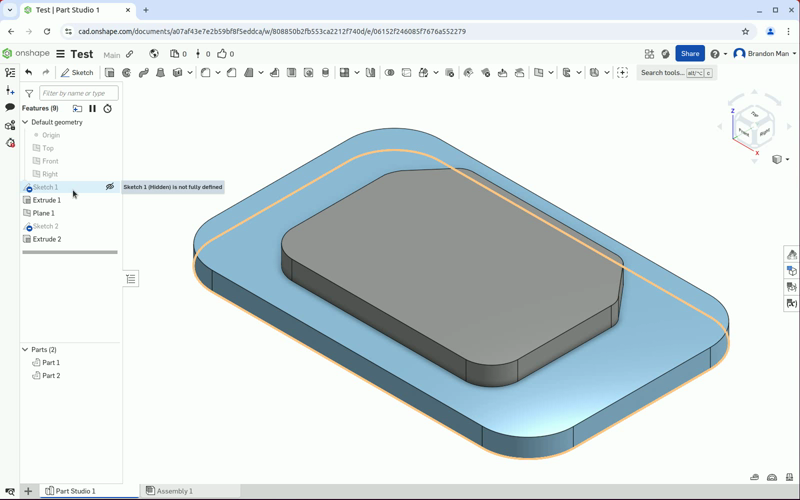
click(73, 189)